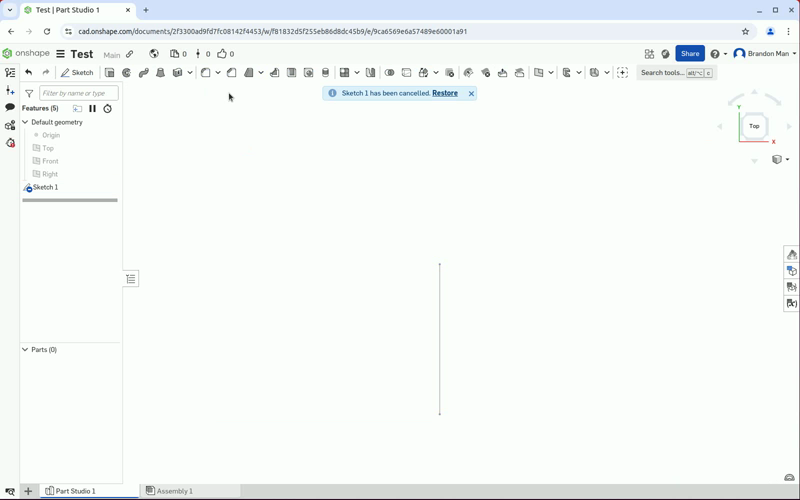
key(shift+h)
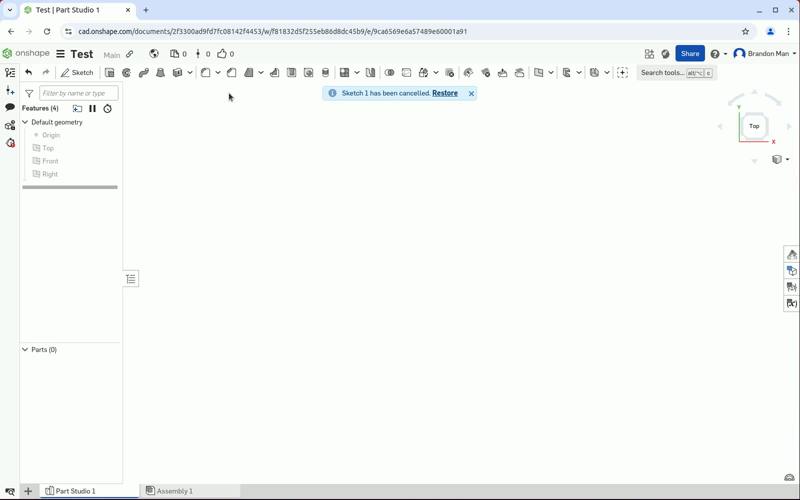
mouse_move(73, 352)
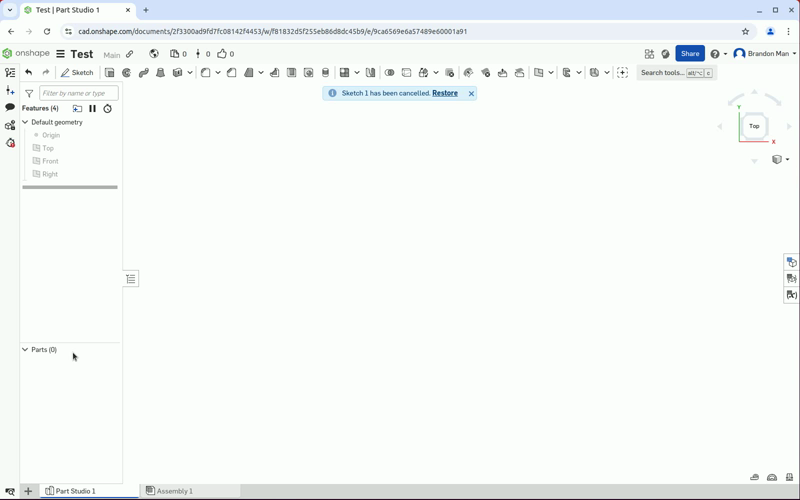
key(y)
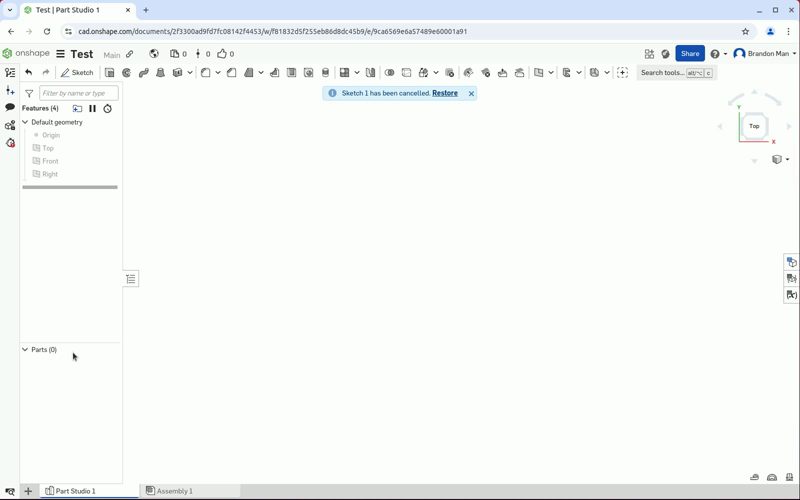
key(shift+p)
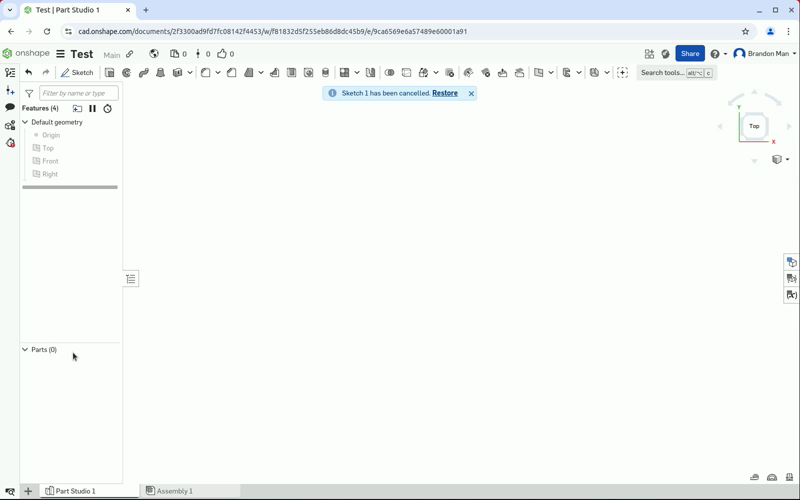
key(space)
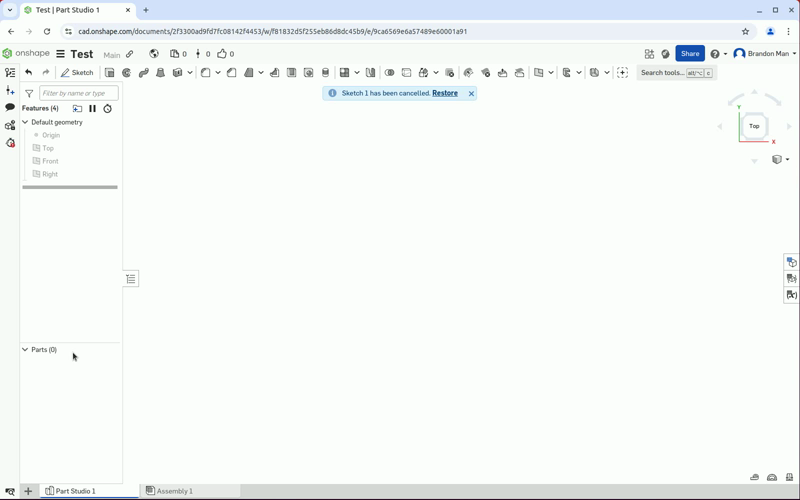
key_down(shift)
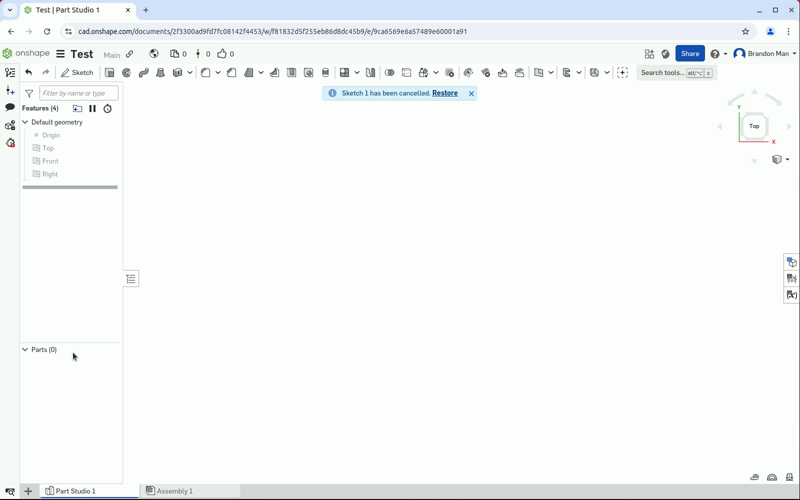
key(up)
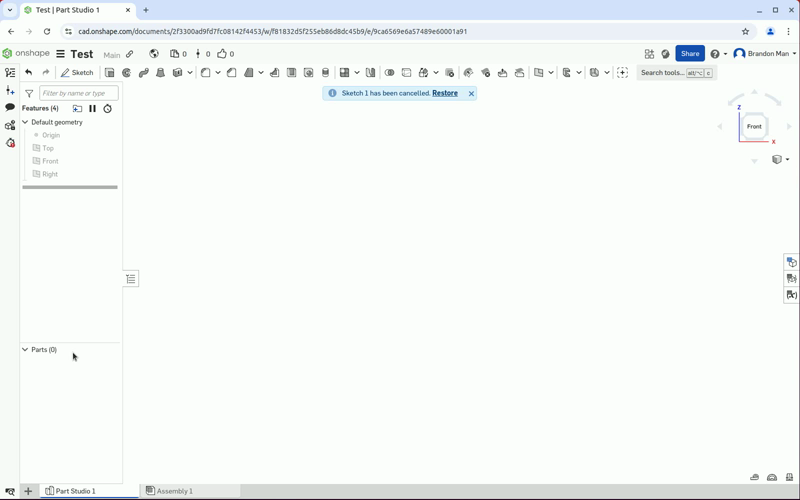
key_up(shift)
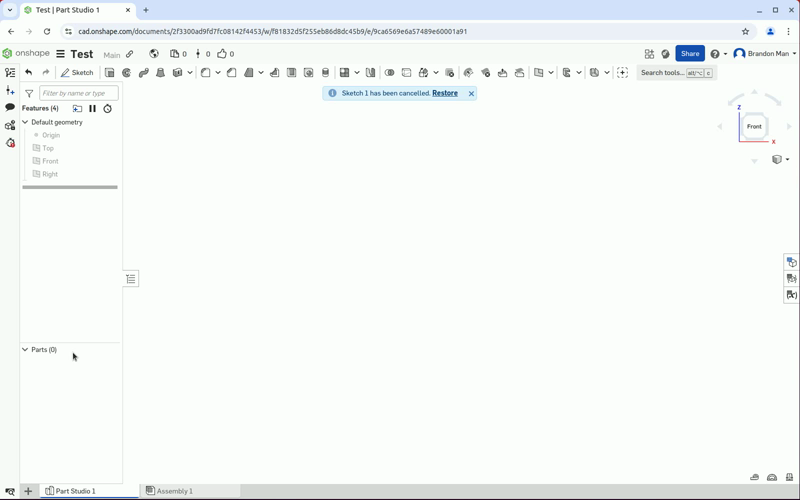
mouse_move(73, 352)
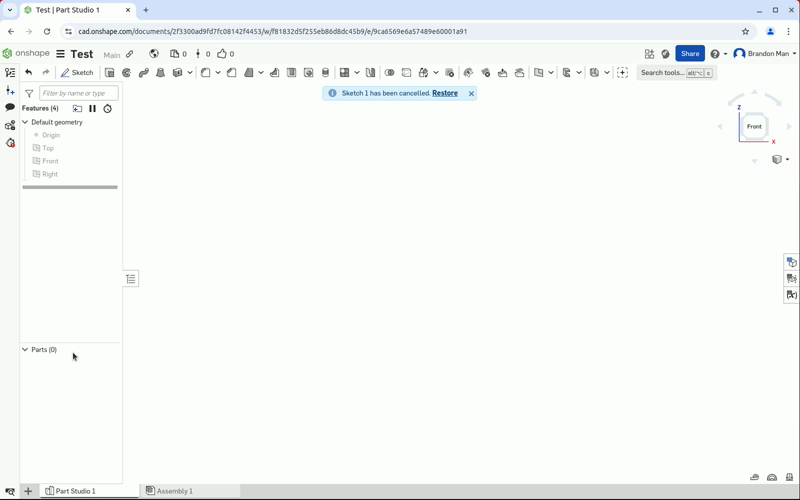
key(shift+y)
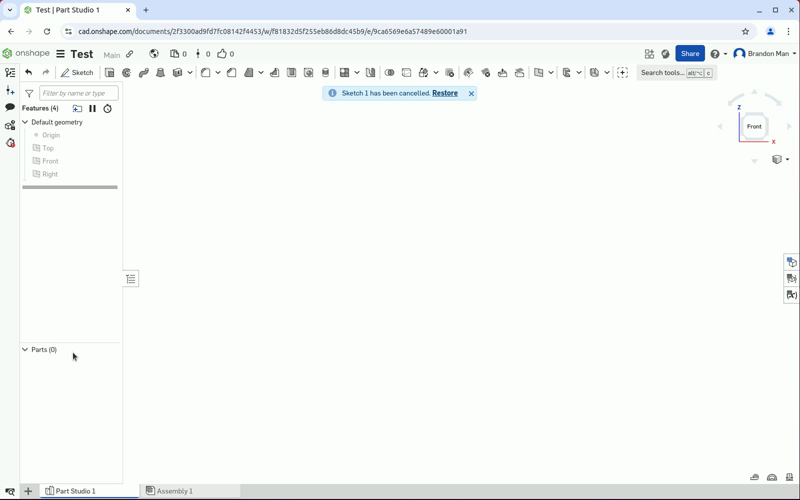
key(shift+s)
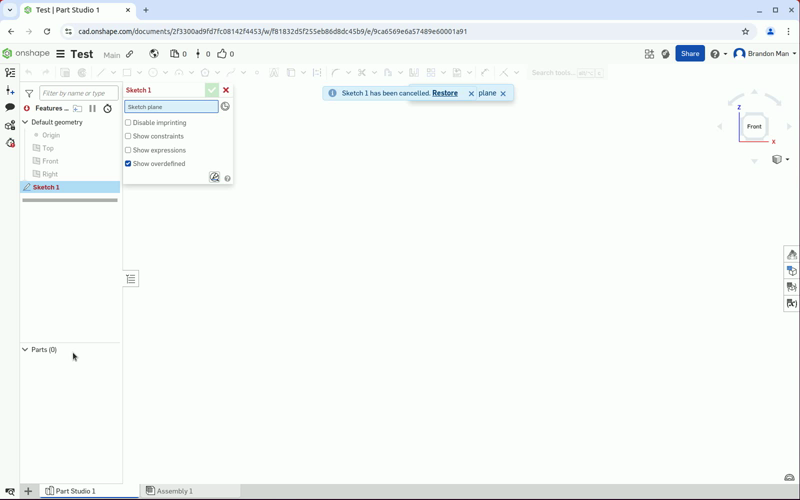
mouse_move(73, 163)
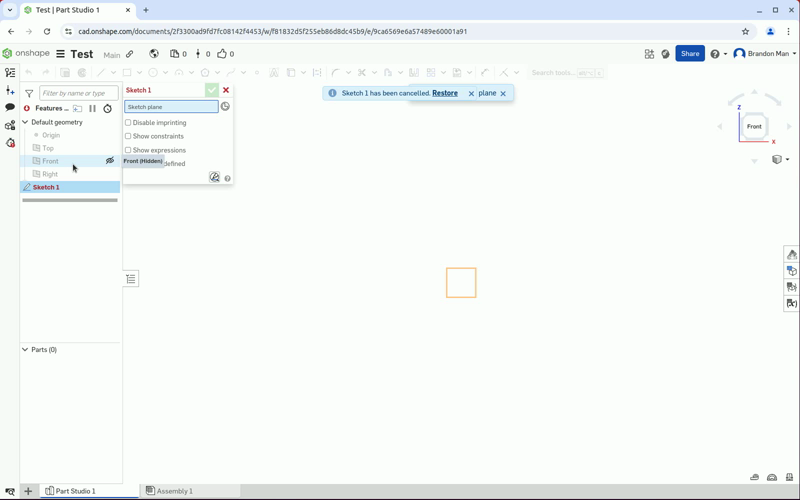
click(73, 163)
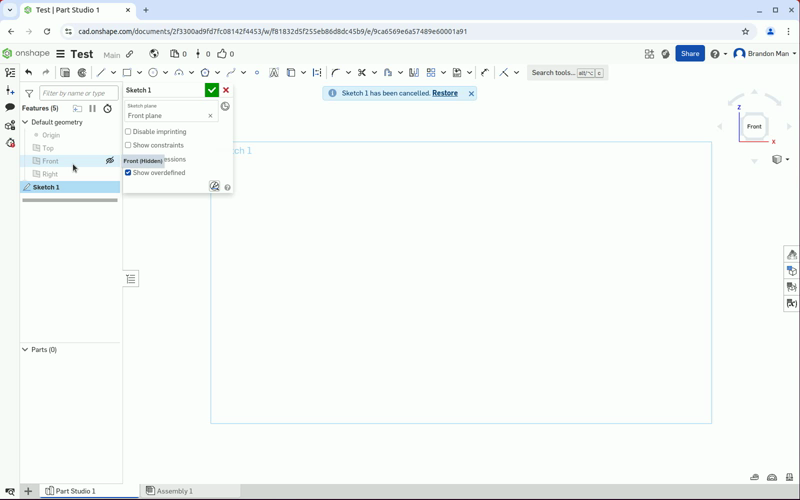
mouse_move(73, 352)
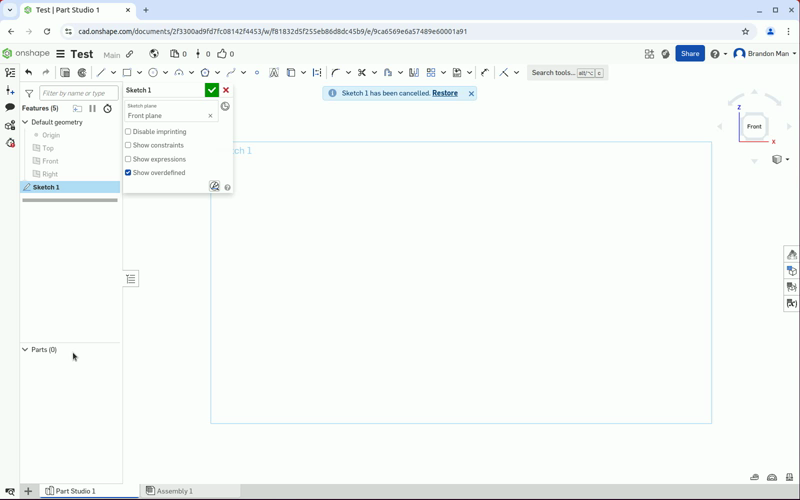
key(y)
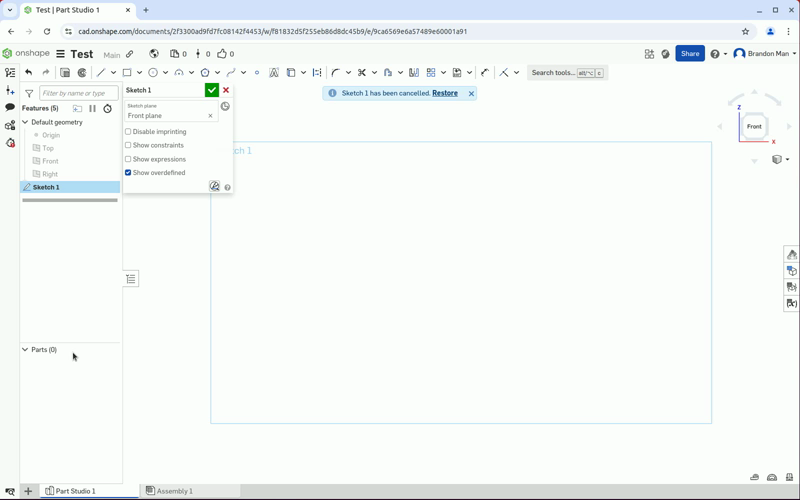
key(l)
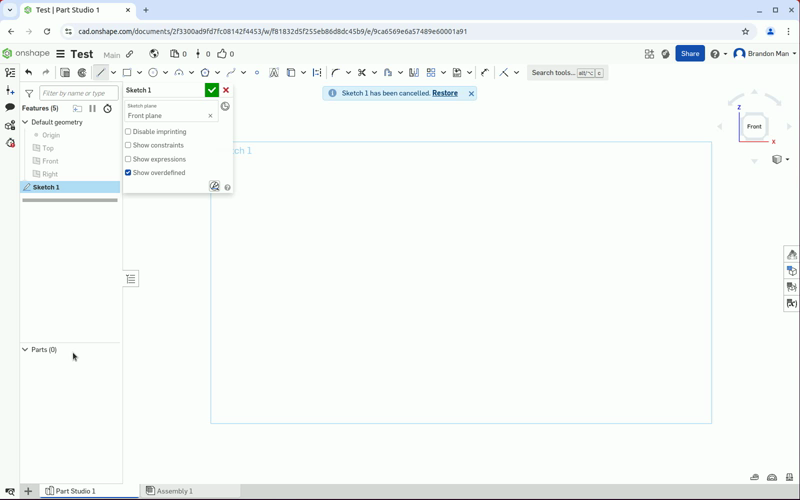
key_down(shift)
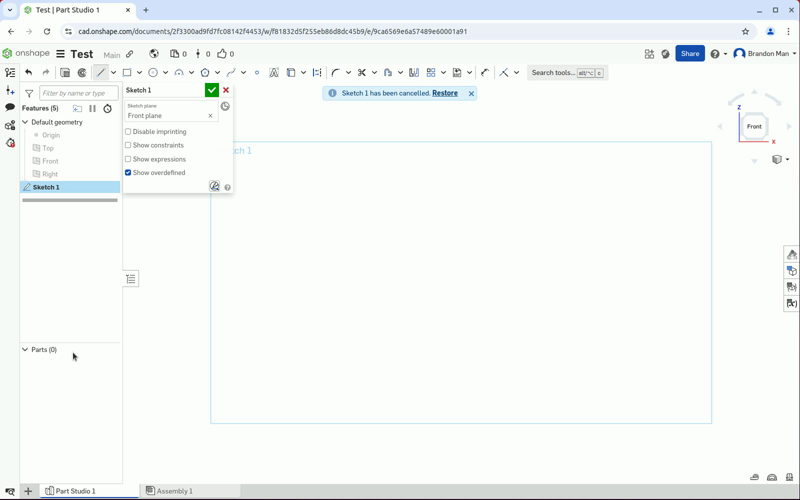
mouse_move(460, 282)
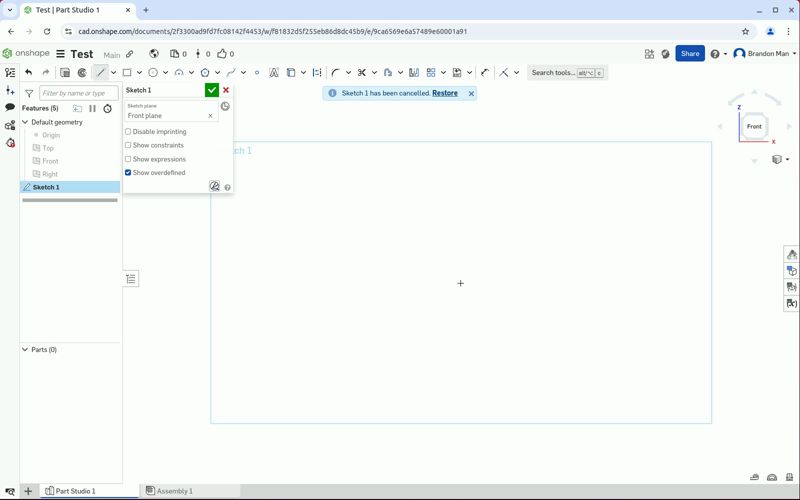
click(460, 282)
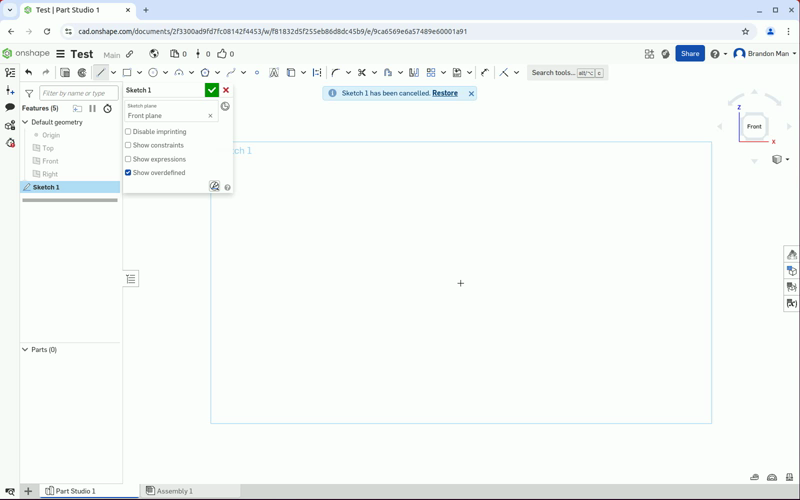
key_up(shift)
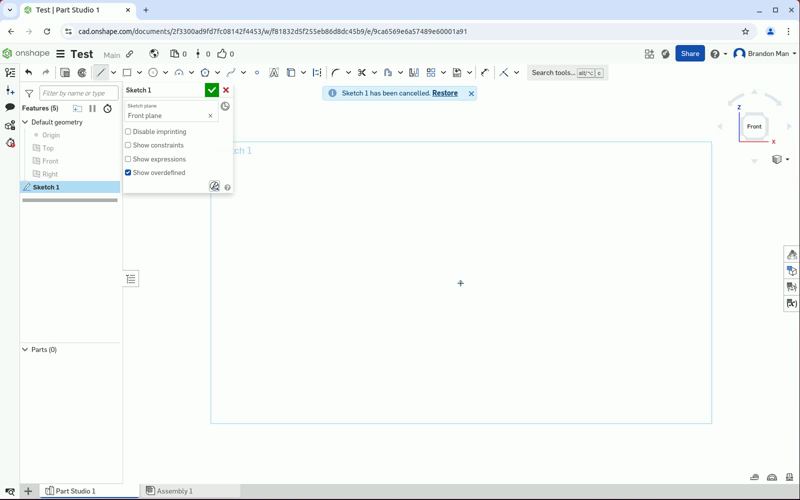
key_down(shift)
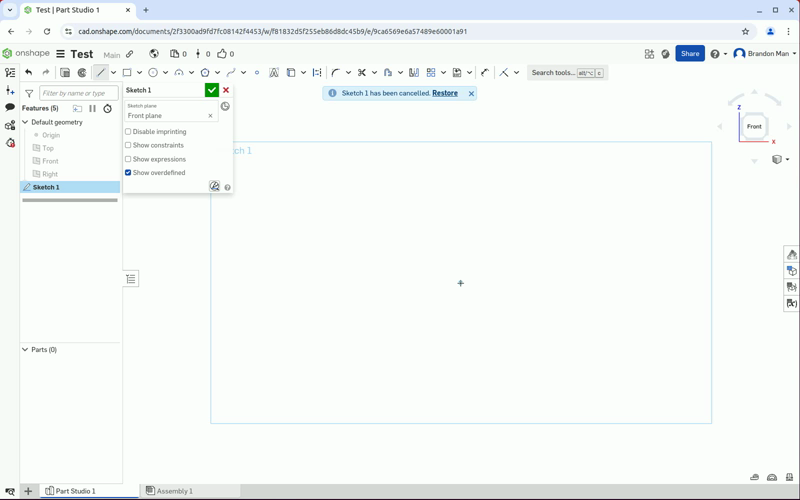
mouse_move(554, 282)
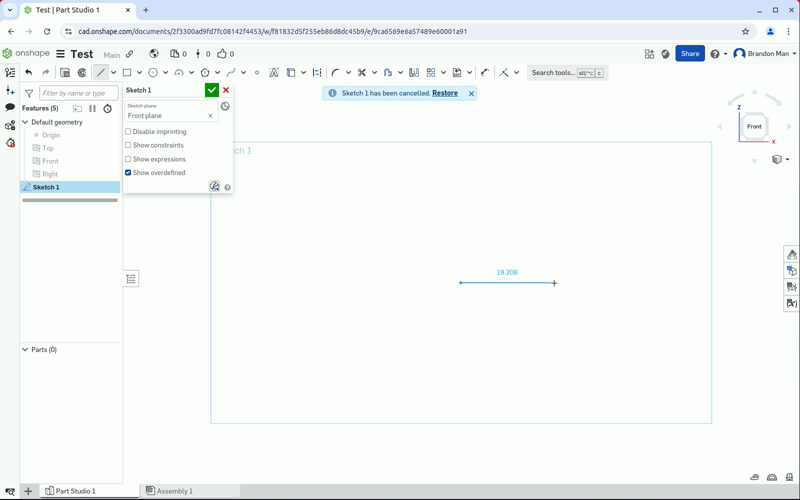
click(554, 282)
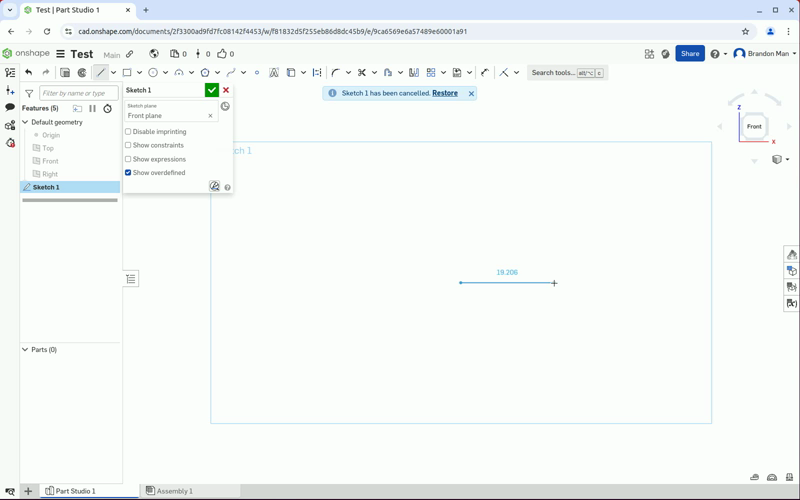
key_up(shift)
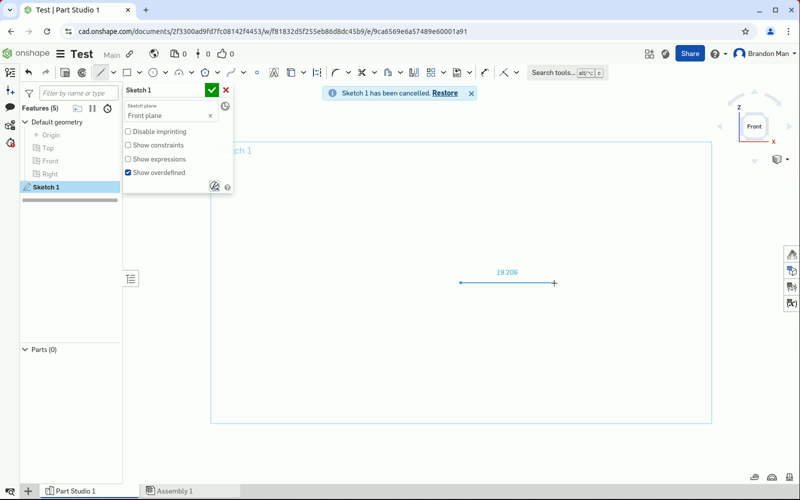
key_down(shift)
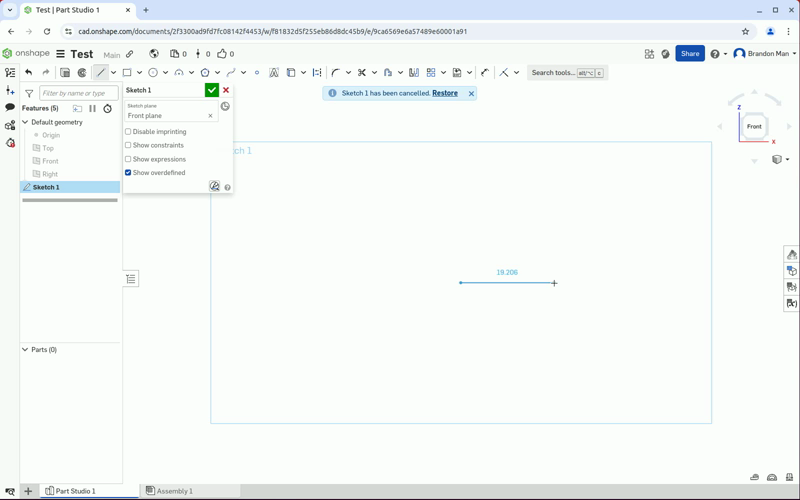
mouse_move(554, 170)
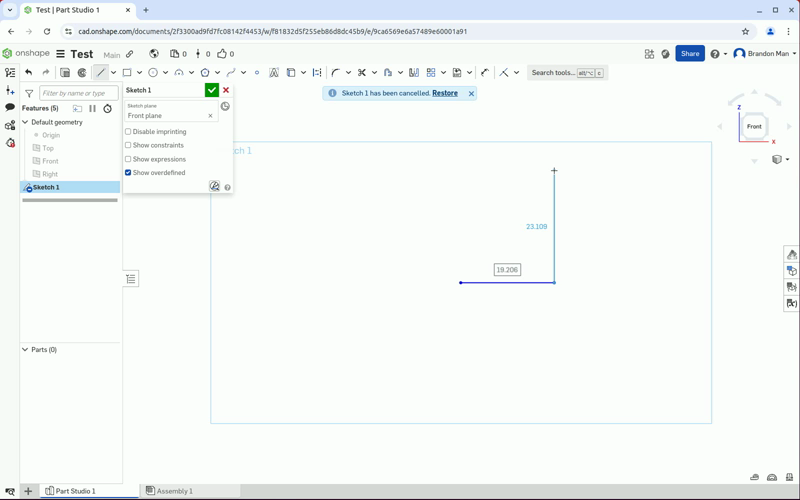
click(554, 170)
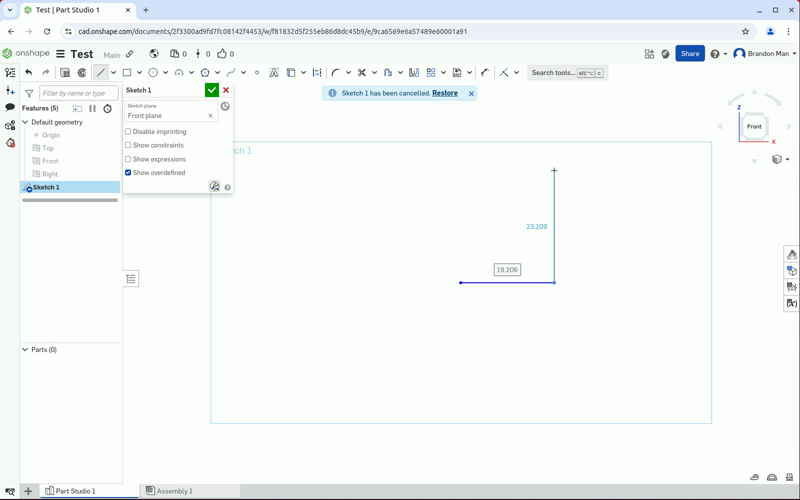
key_up(shift)
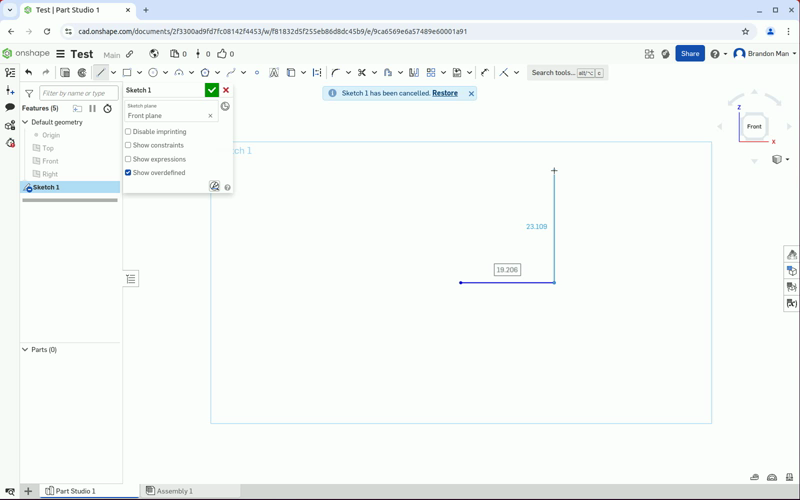
key_down(shift)
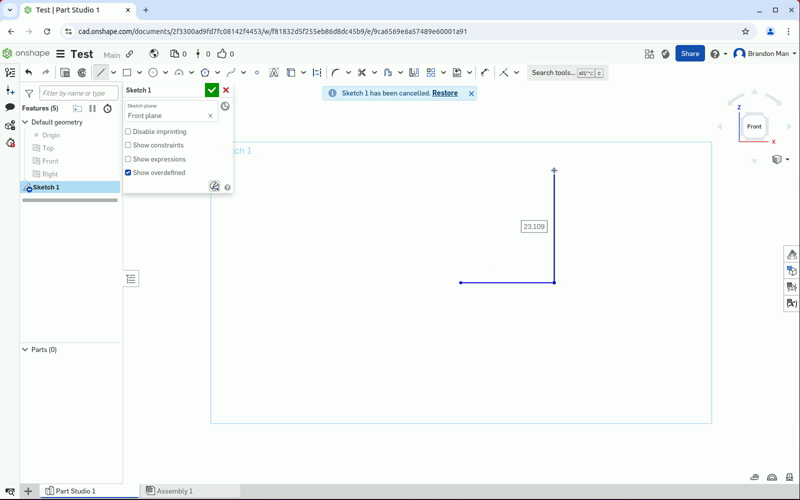
mouse_move(460, 170)
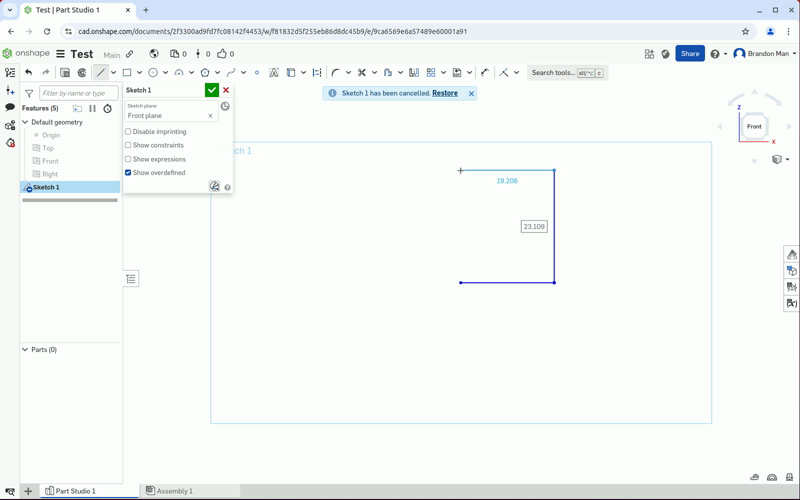
click(460, 170)
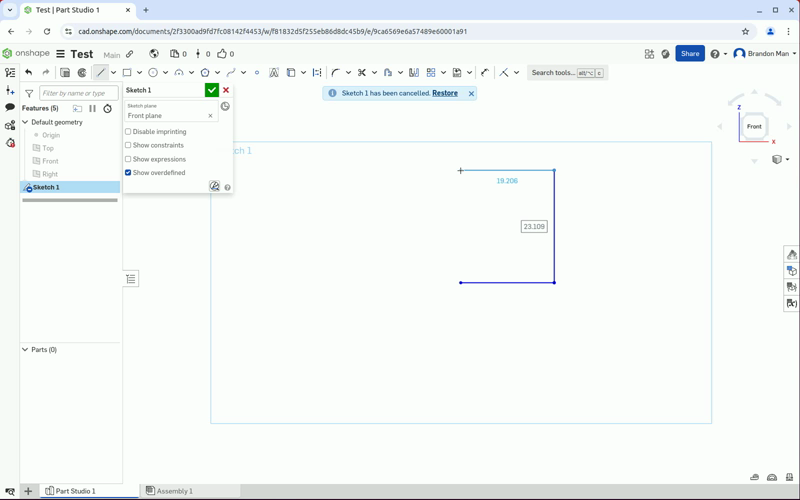
key_up(shift)
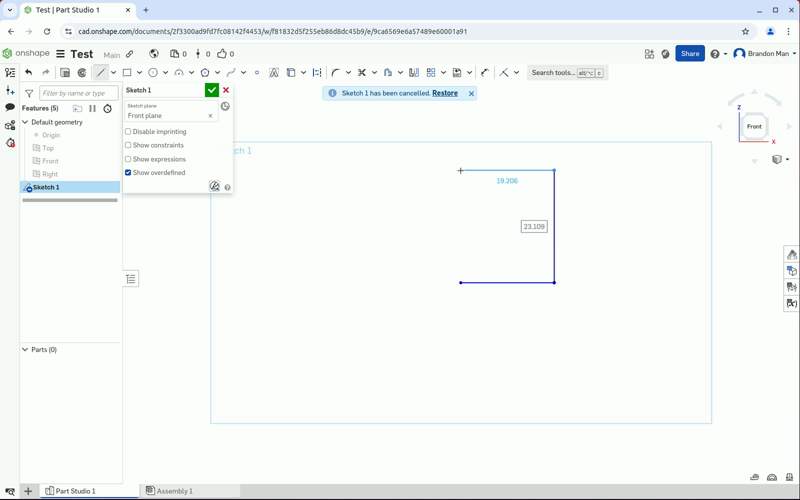
key_down(shift)
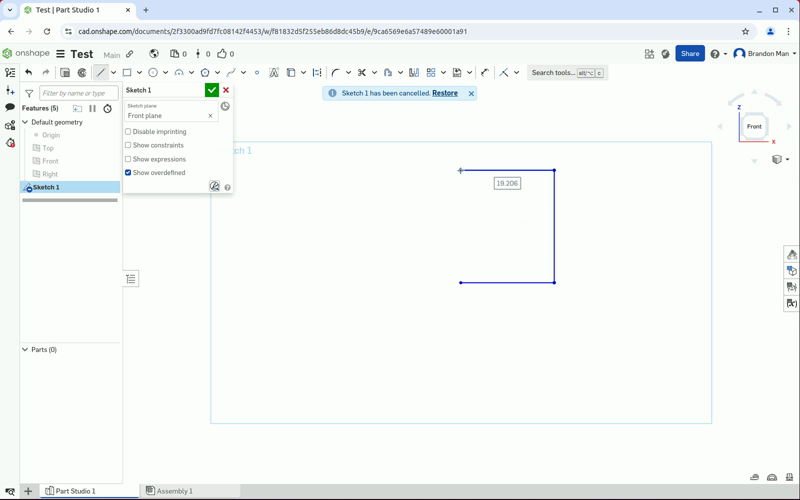
mouse_move(460, 282)
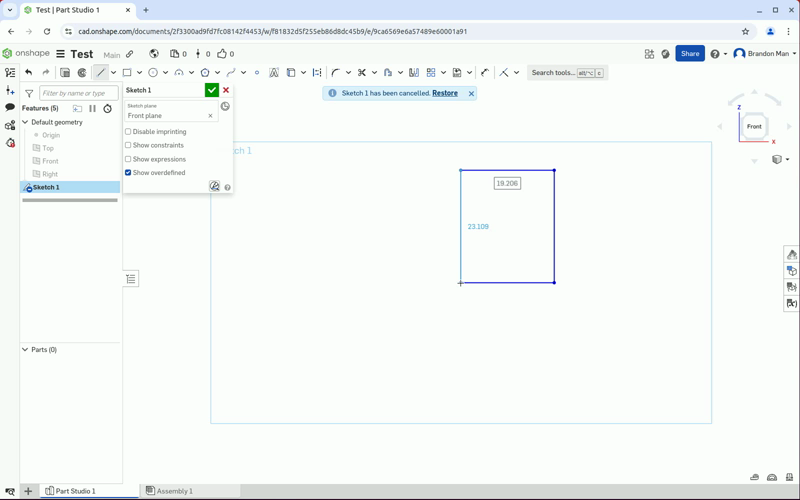
key_up(shift)
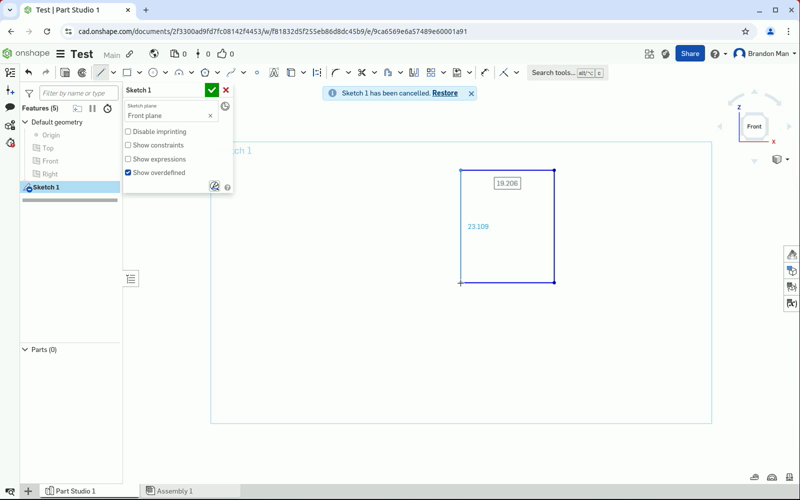
click(460, 282)
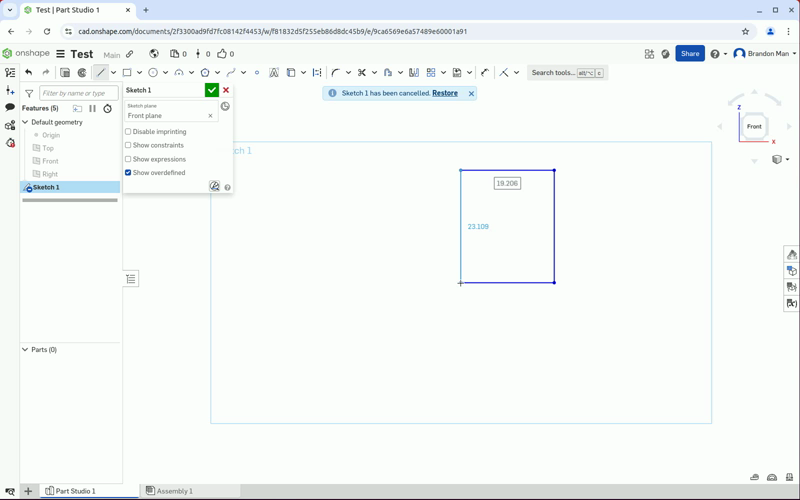
key(esc)
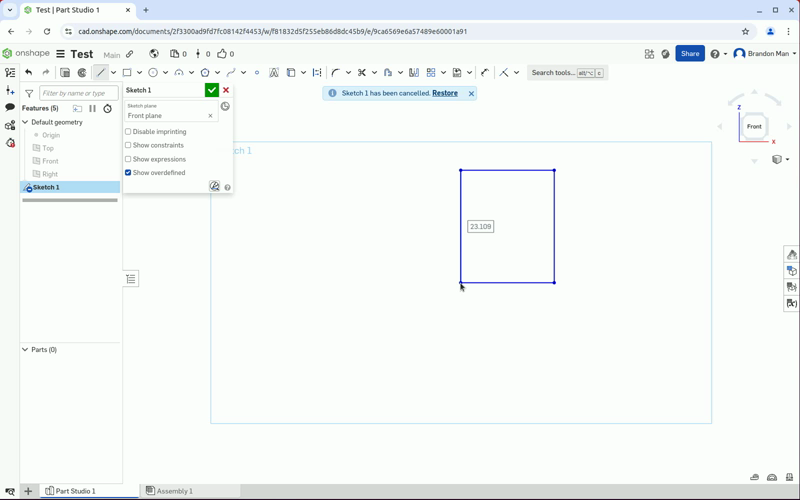
key(l)
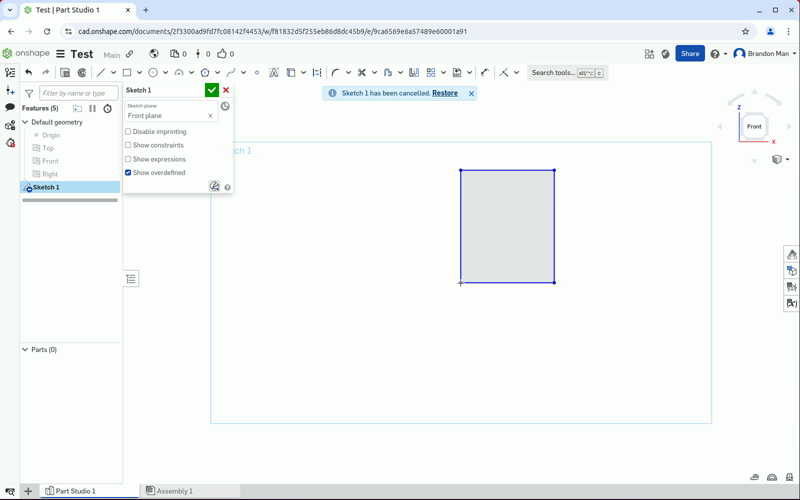
key_down(shift)
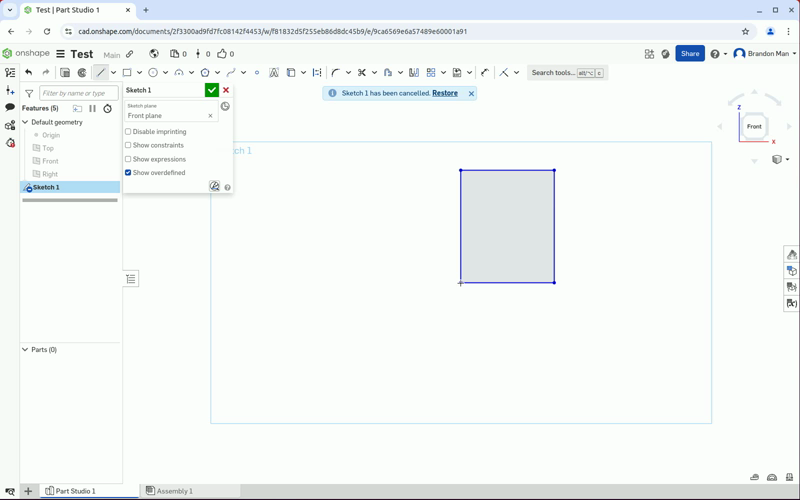
mouse_move(463, 275)
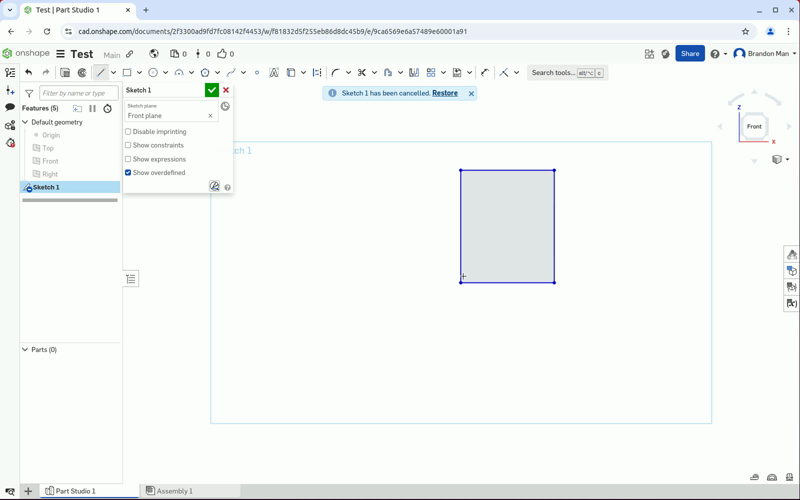
click(463, 275)
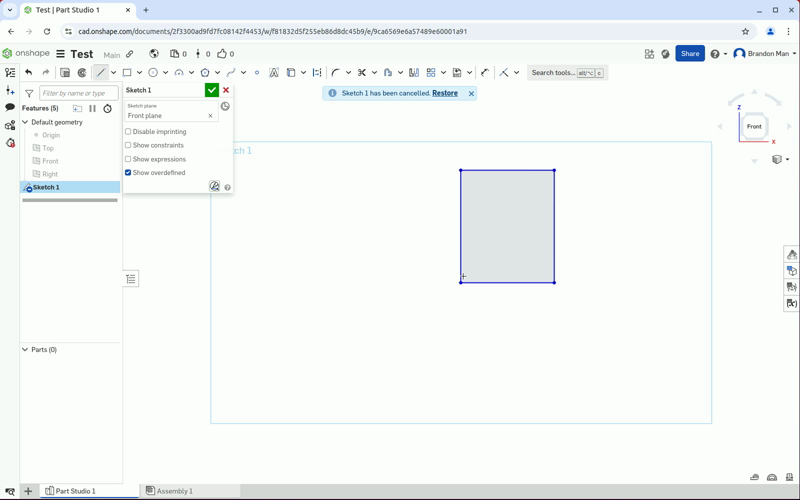
key_up(shift)
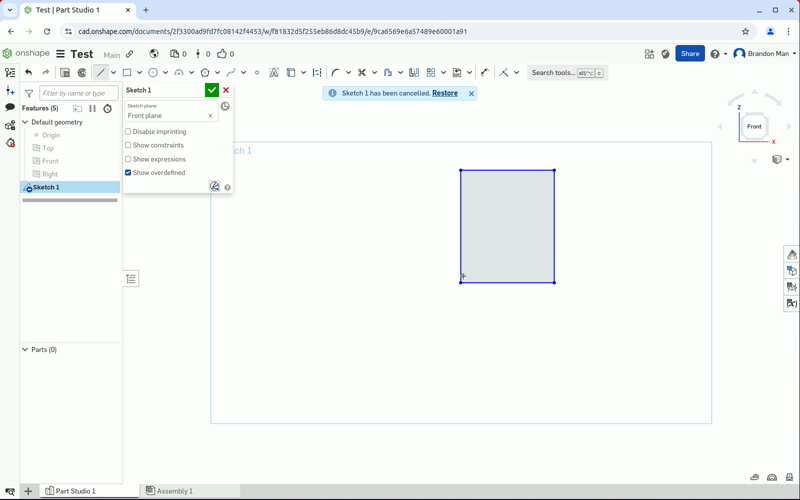
key_down(shift)
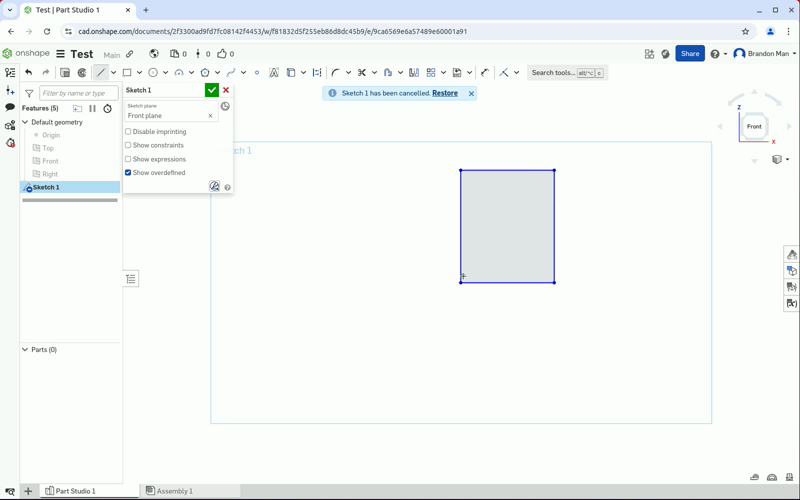
mouse_move(552, 275)
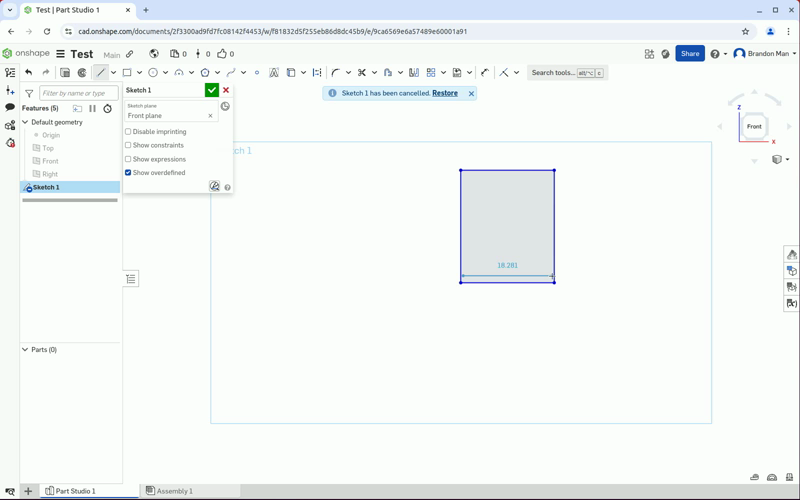
click(552, 275)
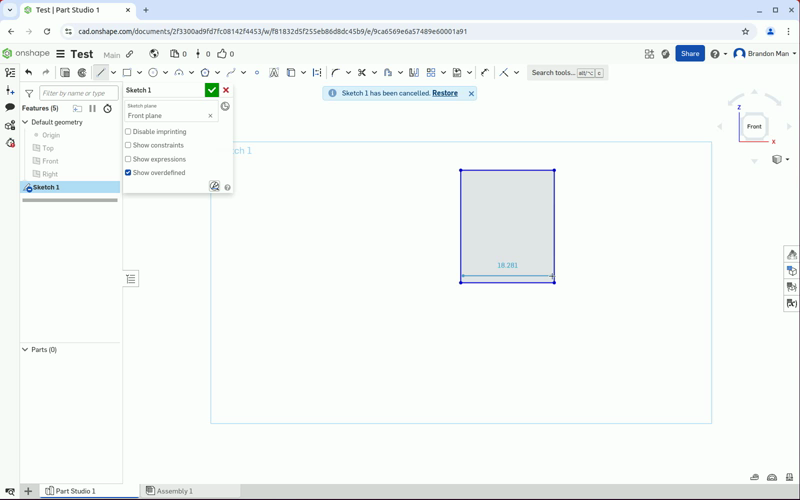
key_up(shift)
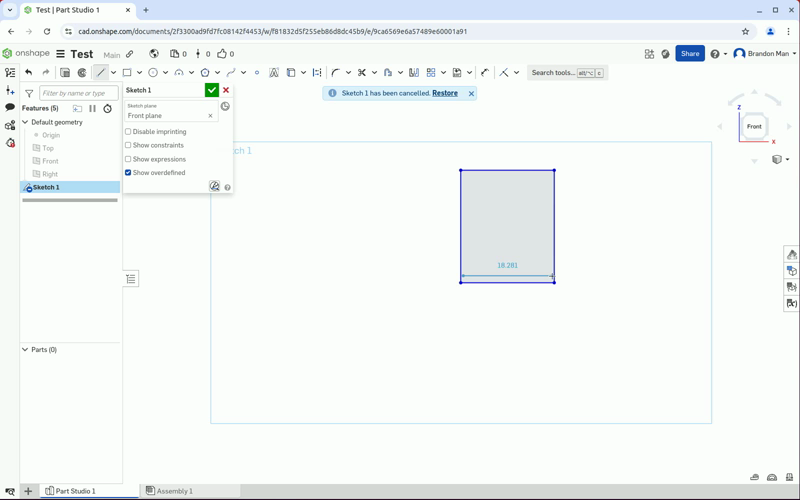
key_down(shift)
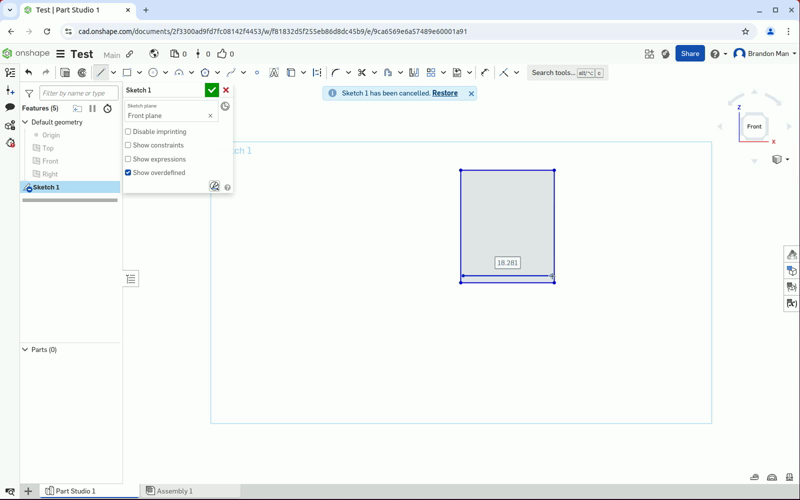
mouse_move(582, 275)
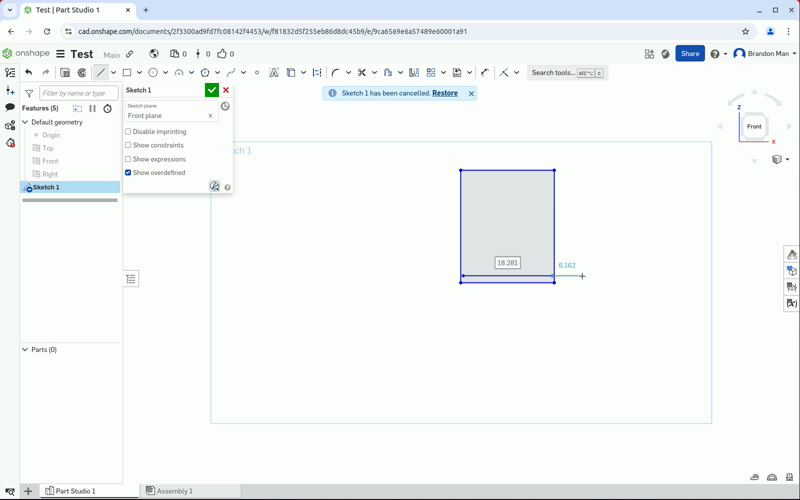
mouse_move(552, 242)
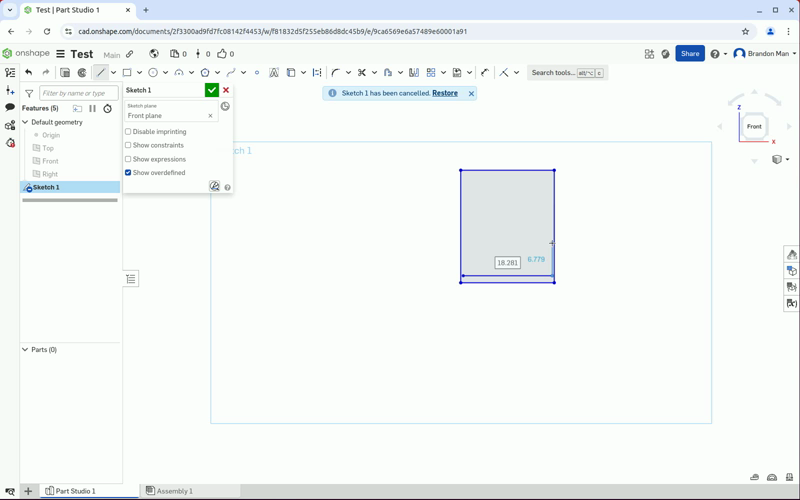
click(552, 242)
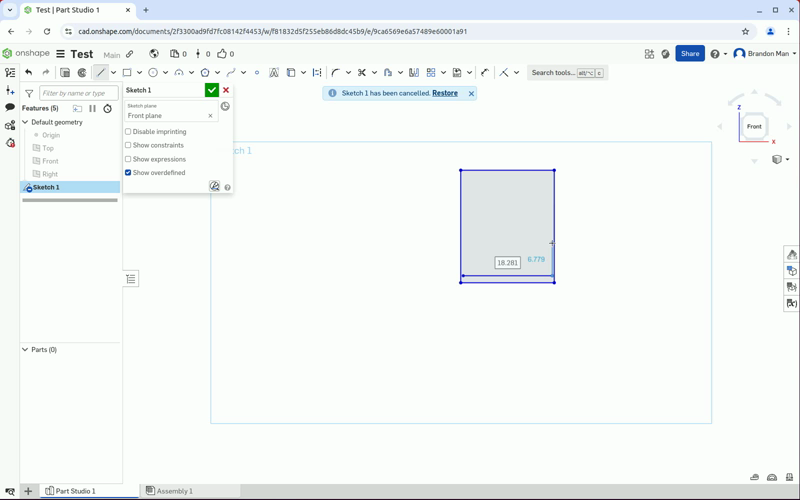
key_up(shift)
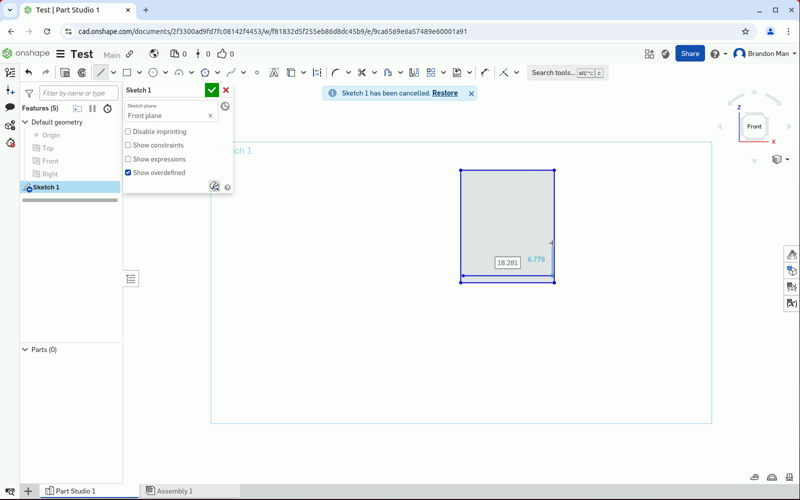
key_down(shift)
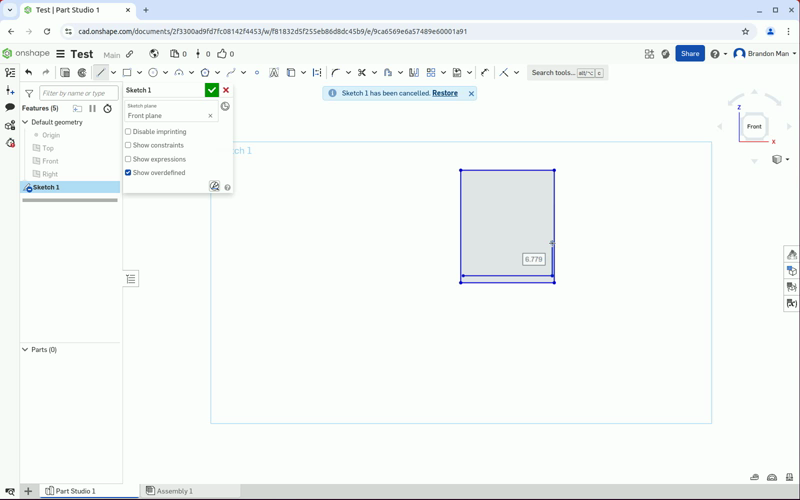
mouse_move(463, 242)
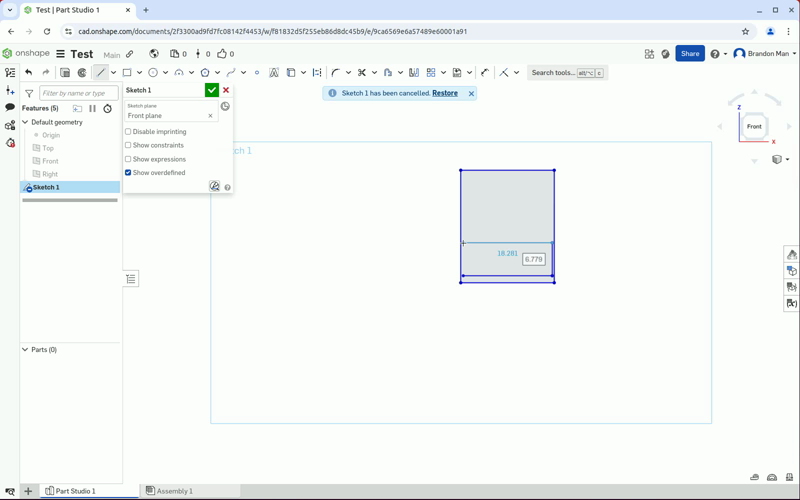
click(463, 242)
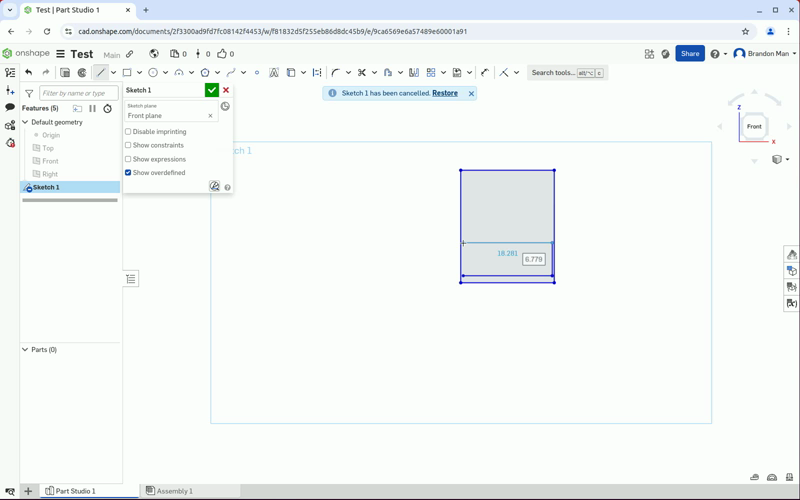
key_up(shift)
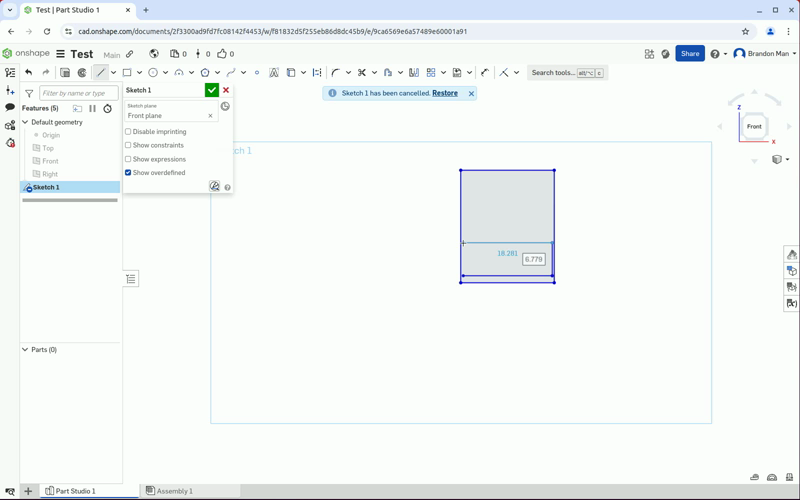
mouse_move(493, 242)
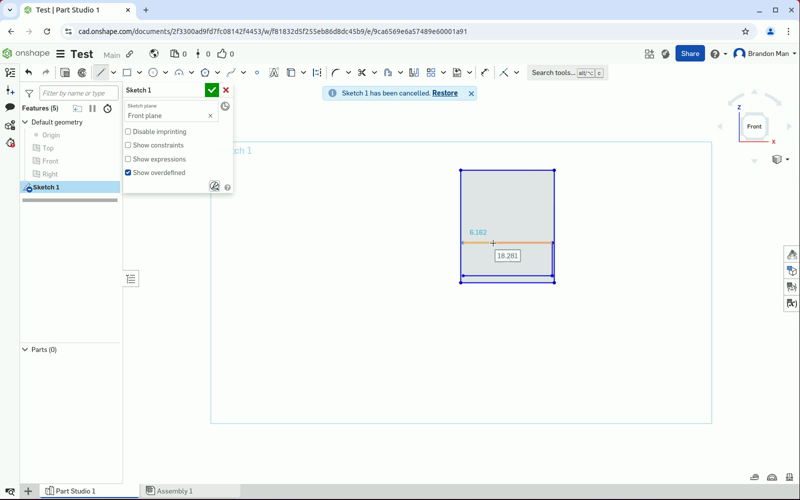
key_down(shift)
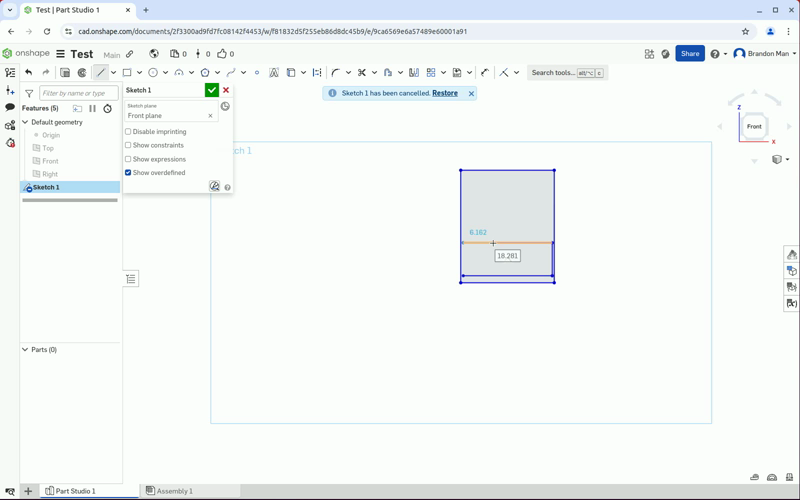
mouse_move(463, 275)
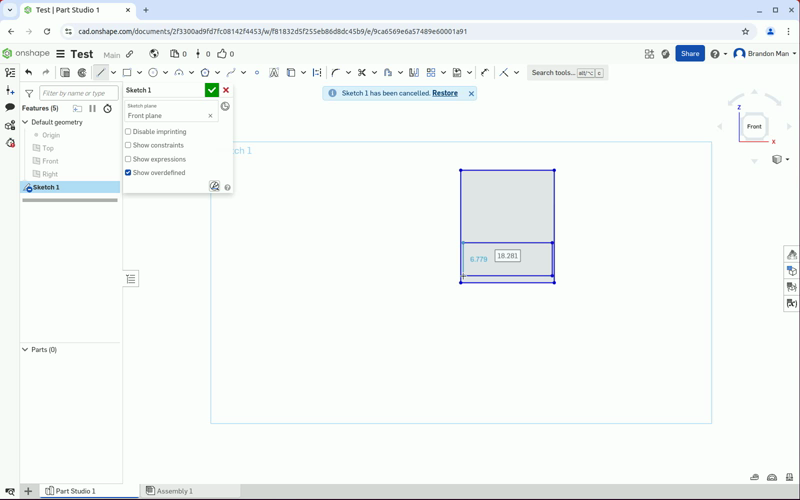
key_up(shift)
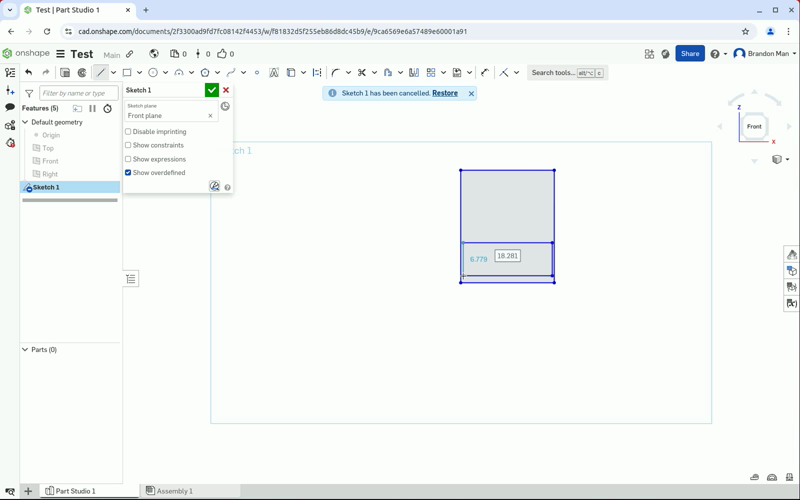
click(463, 275)
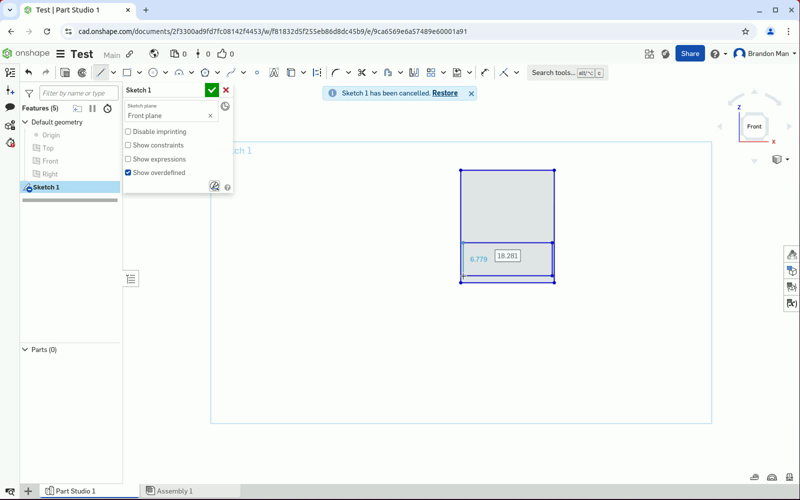
key(esc)
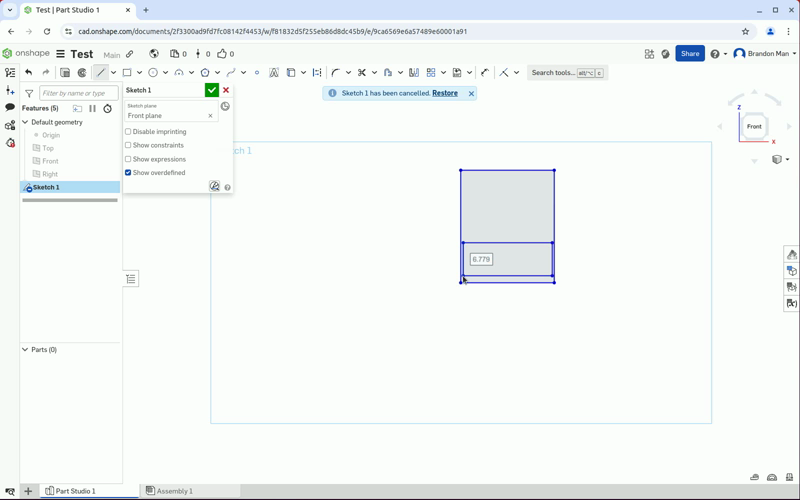
key(l)
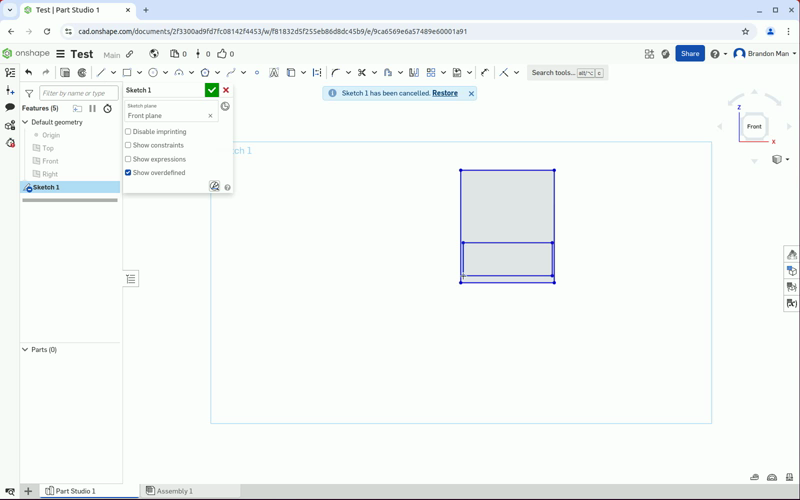
key_down(shift)
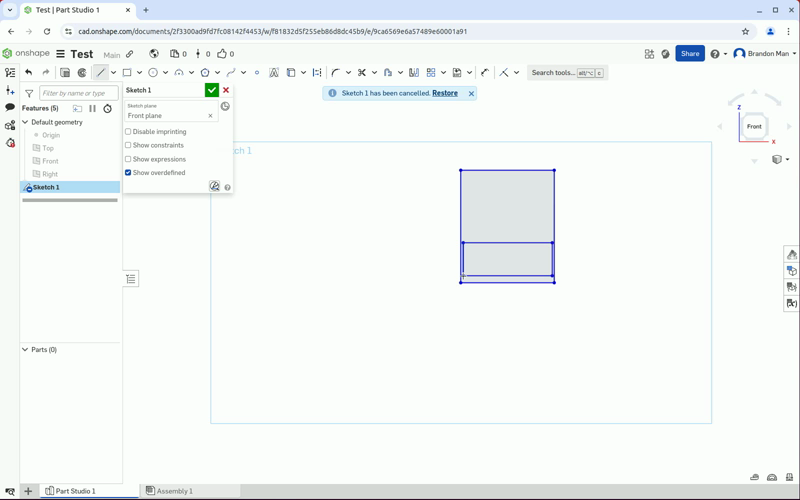
mouse_move(463, 240)
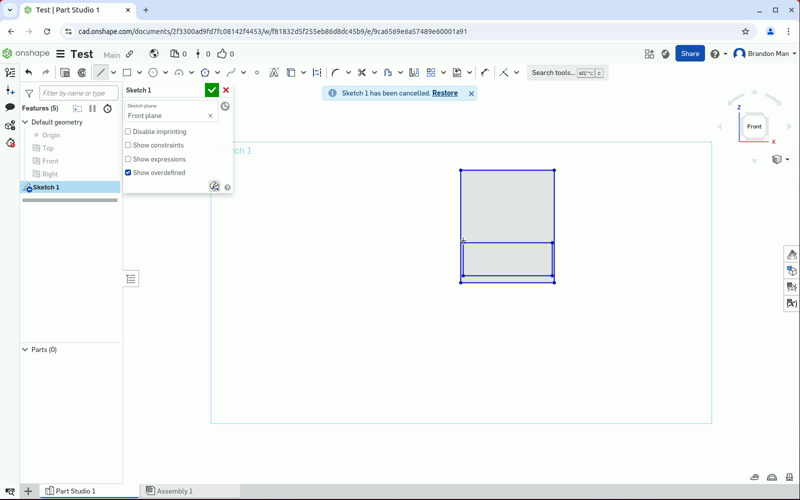
scroll(6)
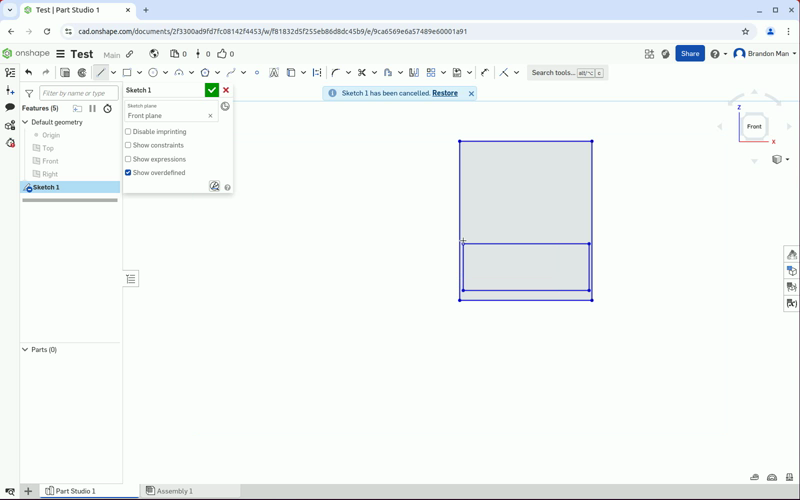
scroll(6)
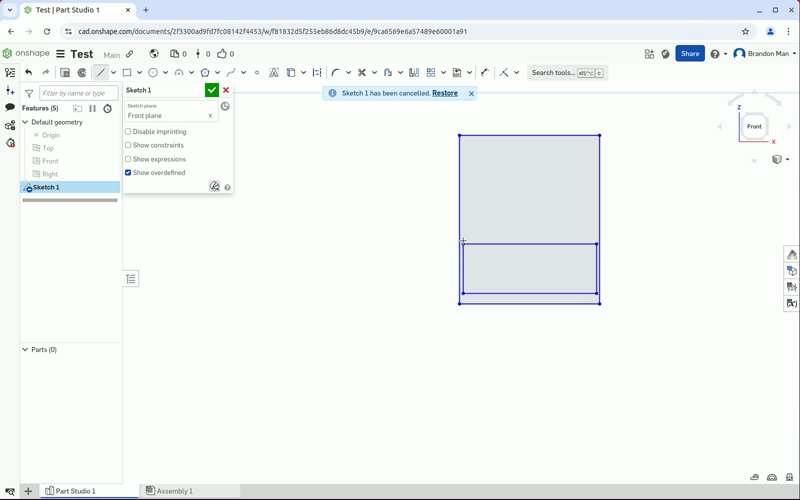
scroll(6)
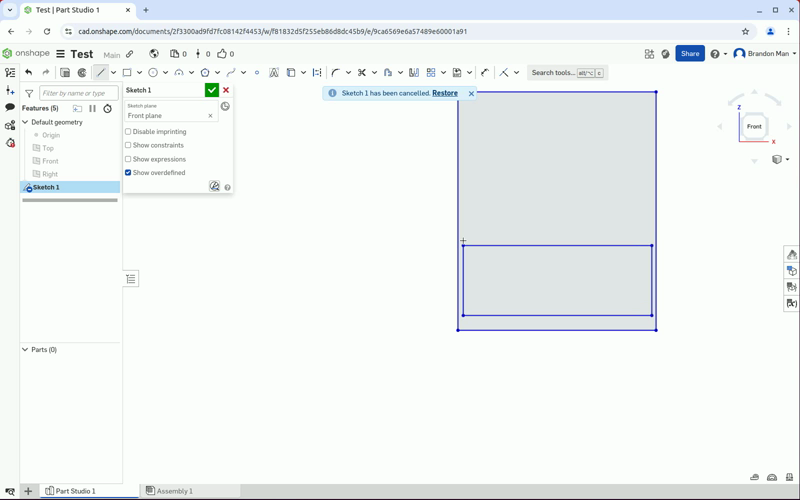
scroll(6)
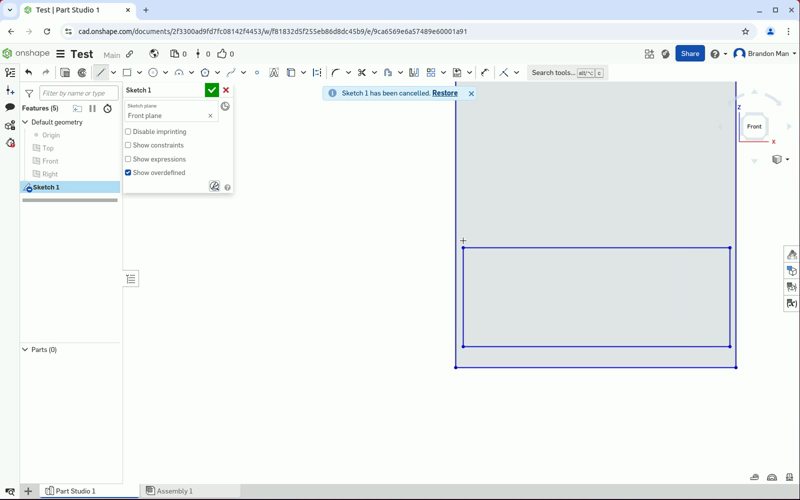
scroll(6)
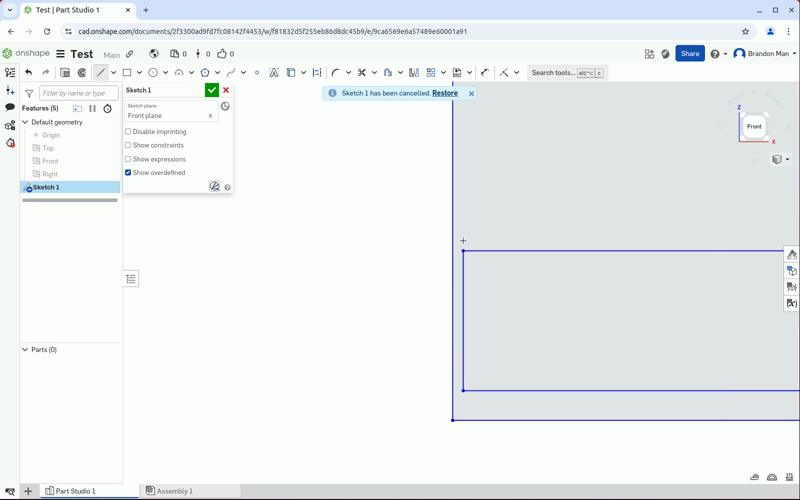
scroll(6)
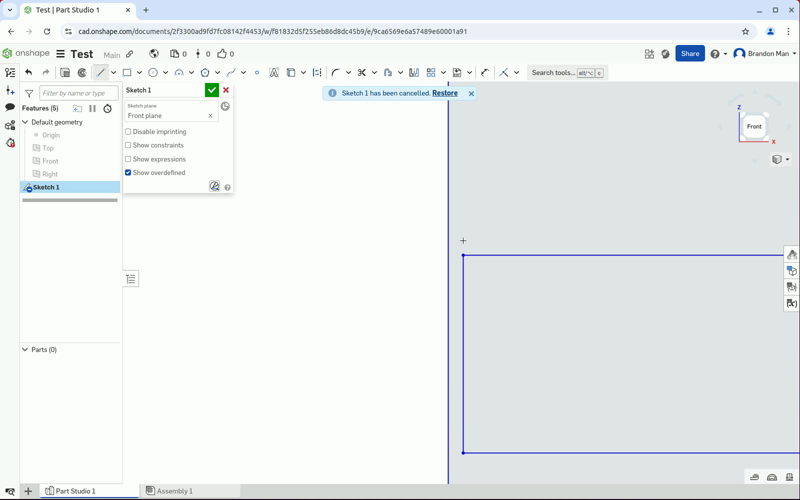
scroll(6)
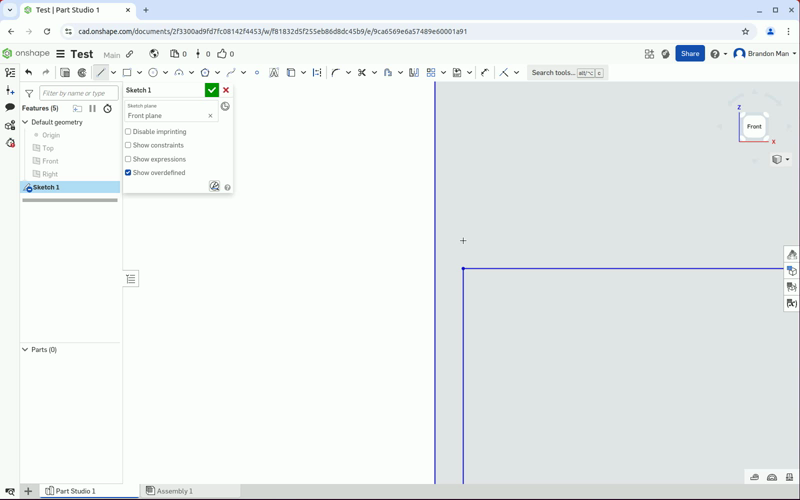
click(463, 240)
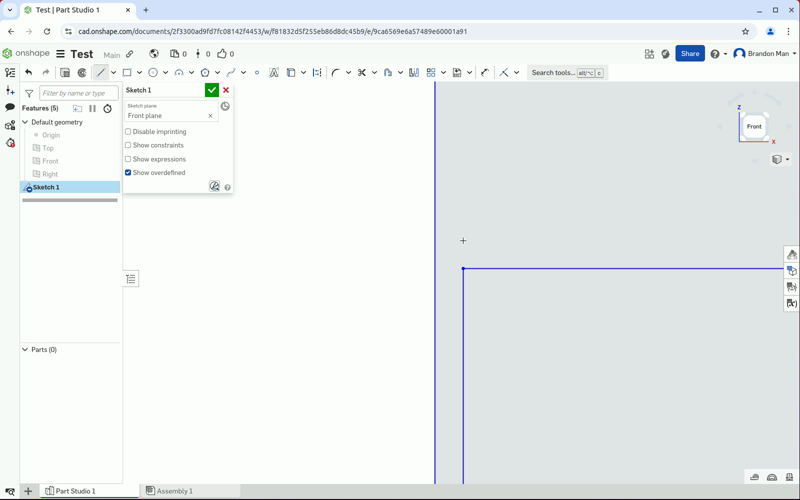
scroll(-6)
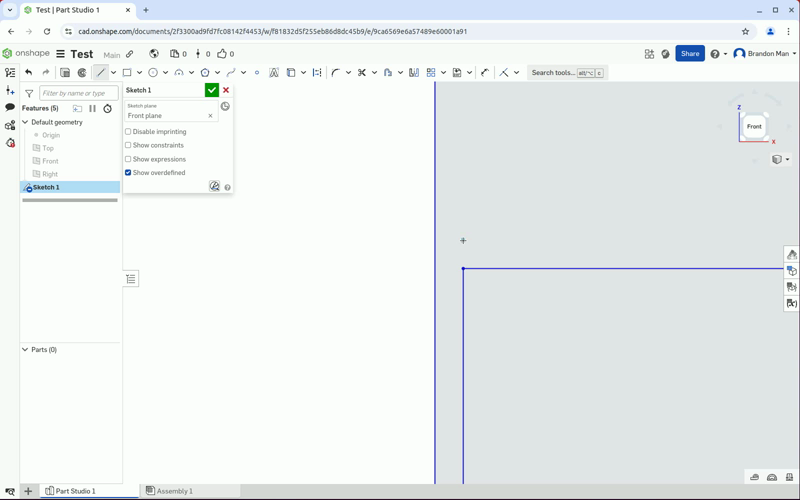
scroll(-6)
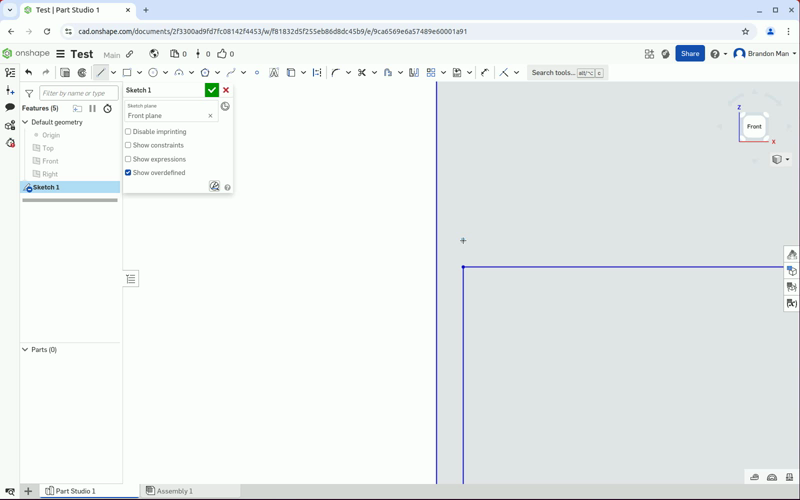
scroll(-6)
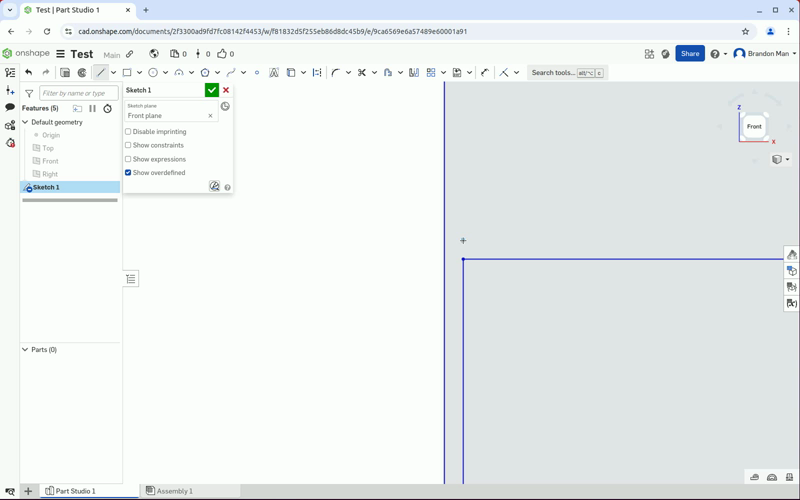
scroll(-6)
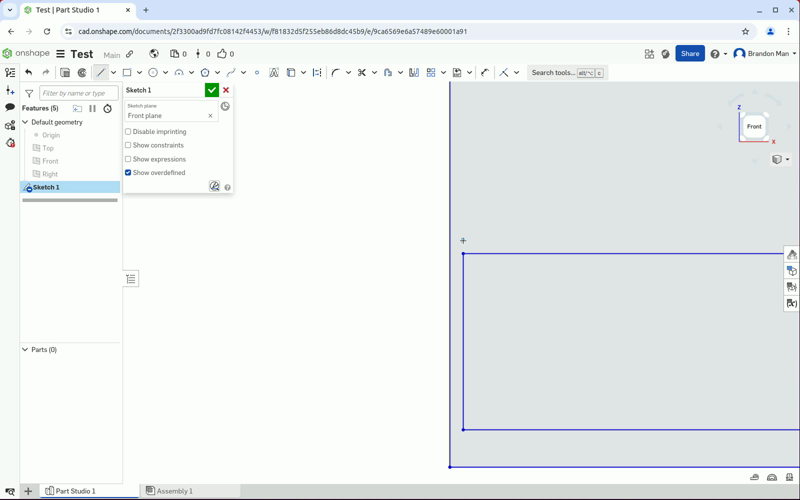
scroll(-6)
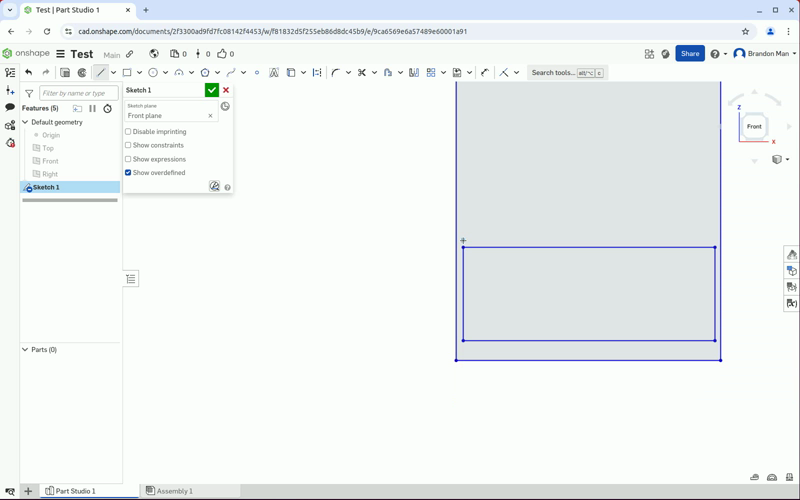
scroll(-6)
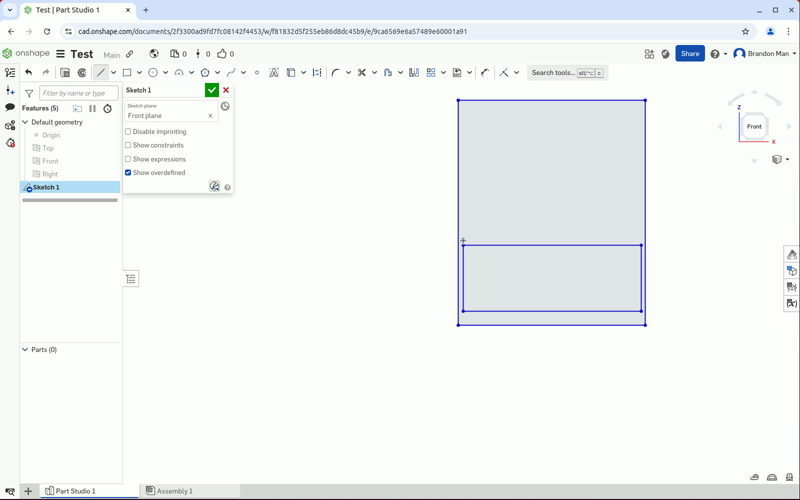
scroll(-6)
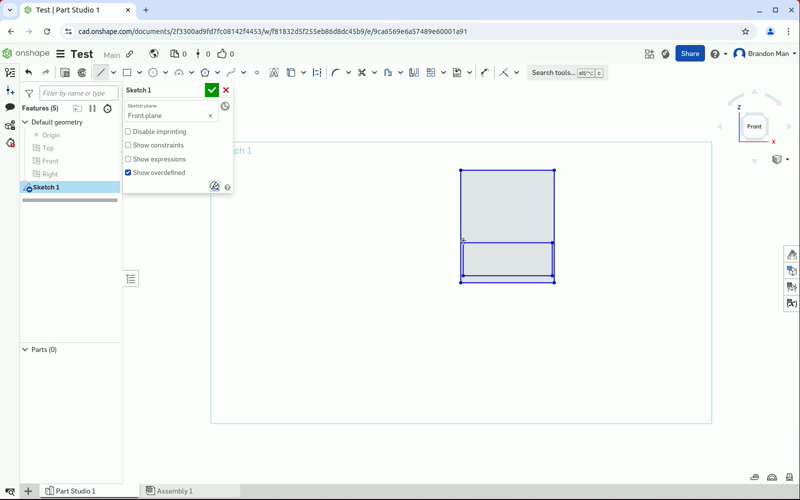
key_up(shift)
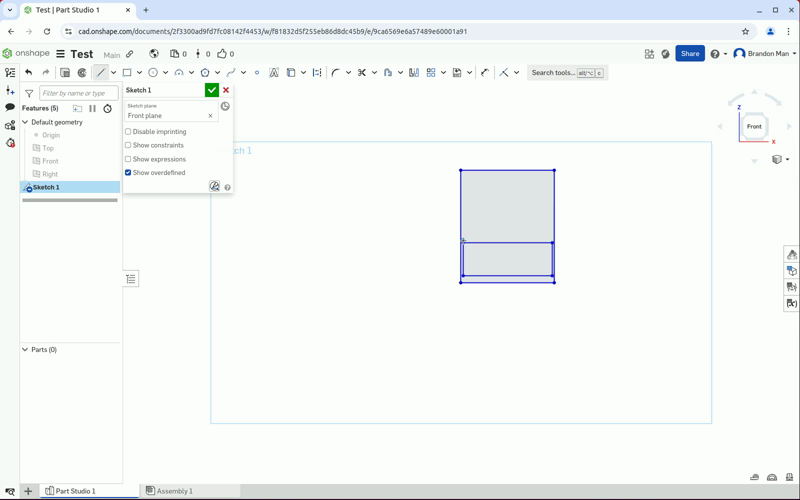
key_down(shift)
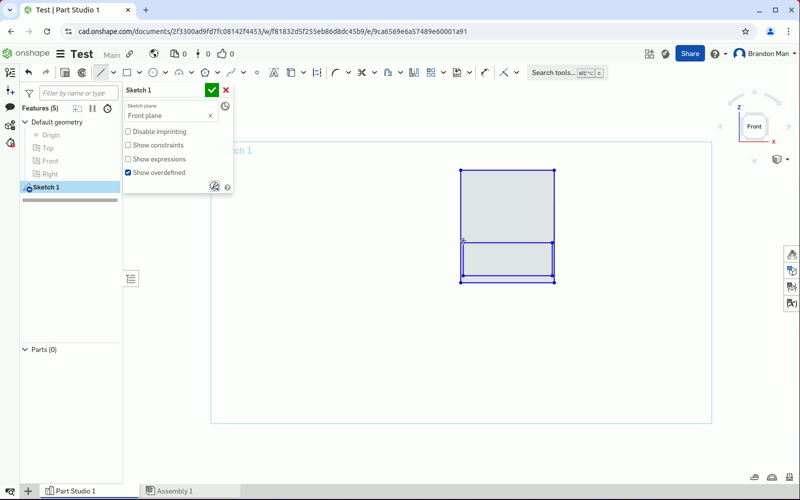
mouse_move(493, 240)
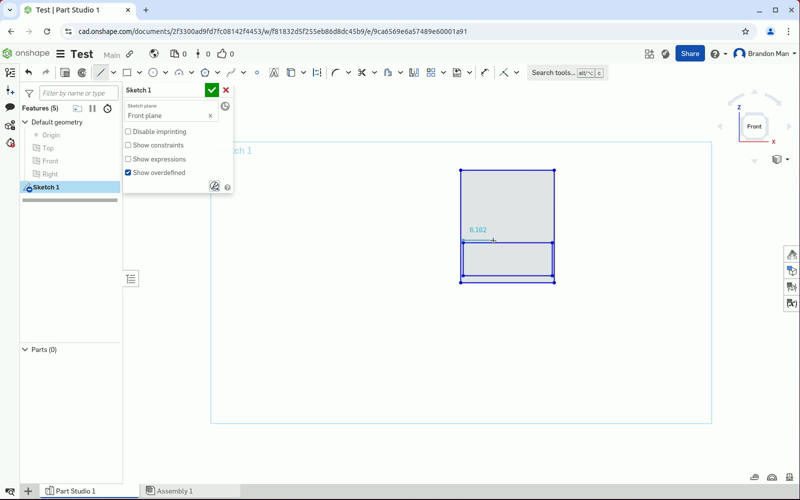
mouse_move(507, 240)
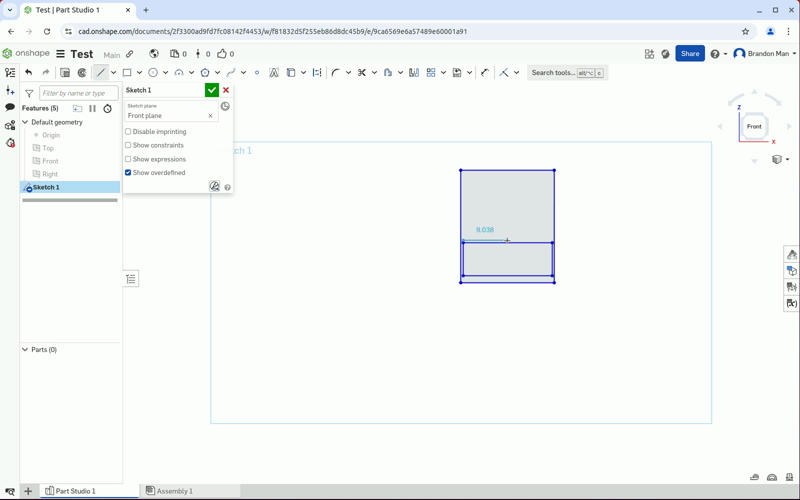
click(507, 240)
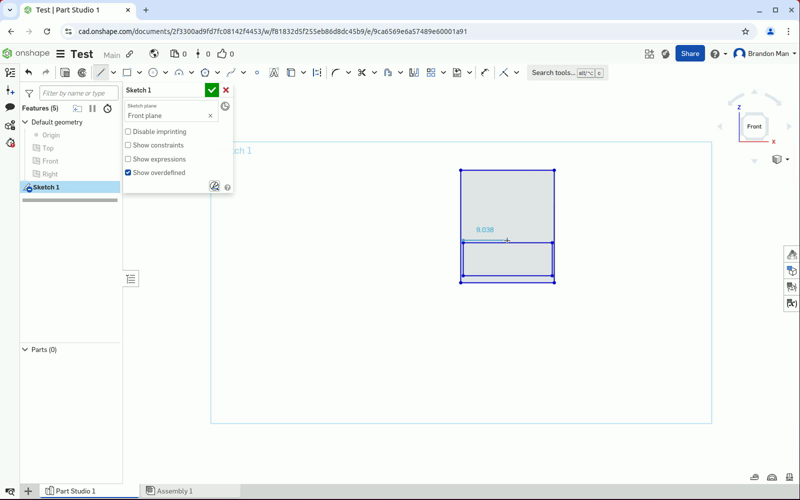
key_up(shift)
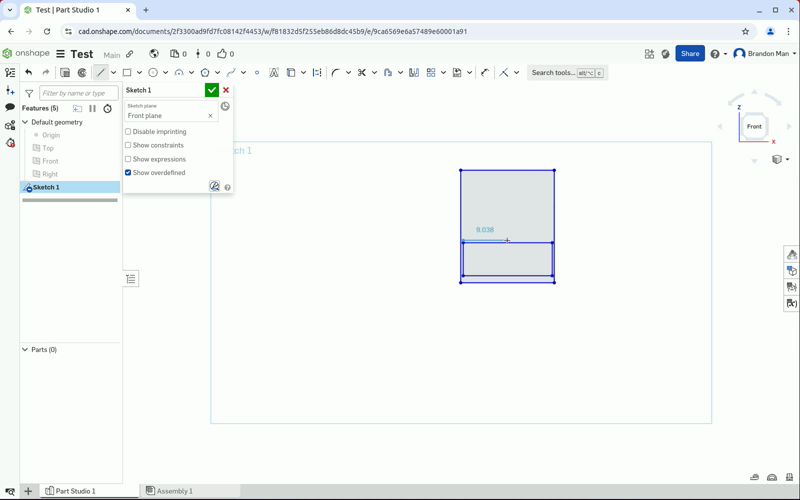
key_down(shift)
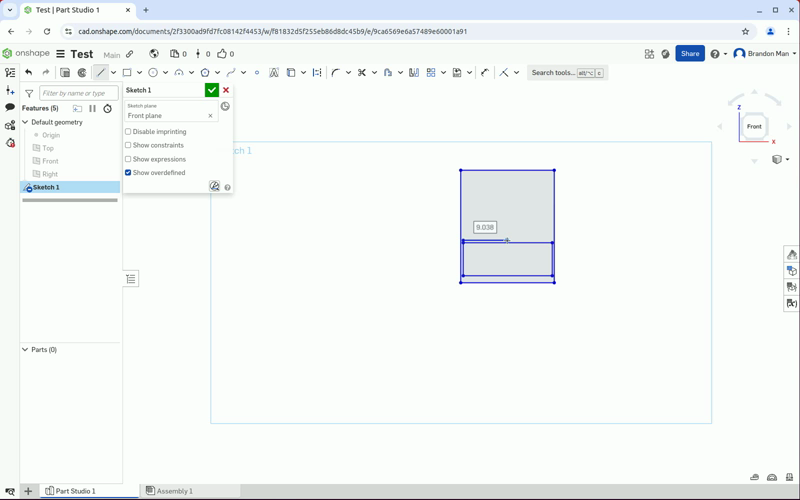
mouse_move(537, 240)
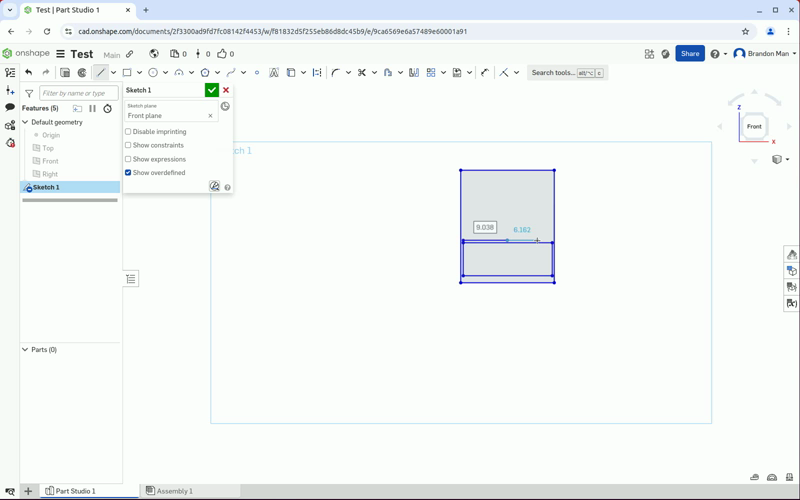
mouse_move(507, 208)
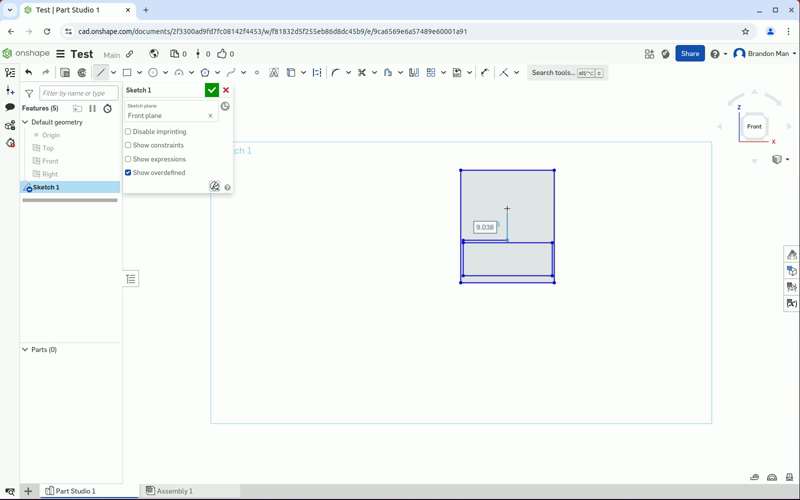
click(507, 208)
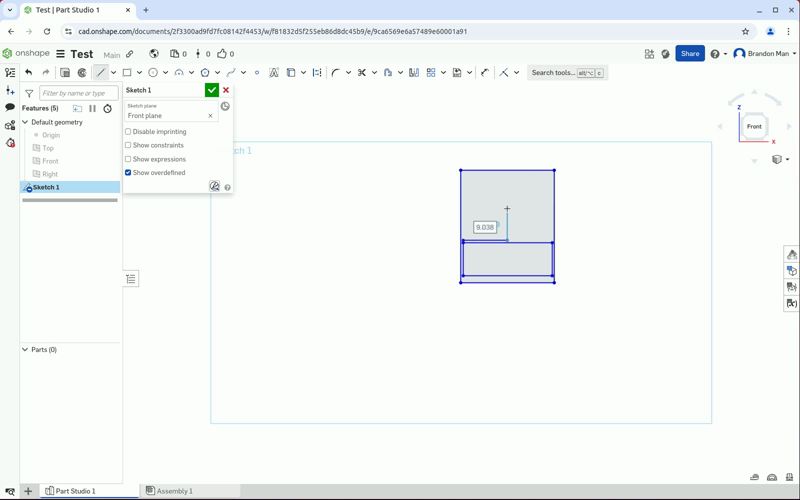
key_up(shift)
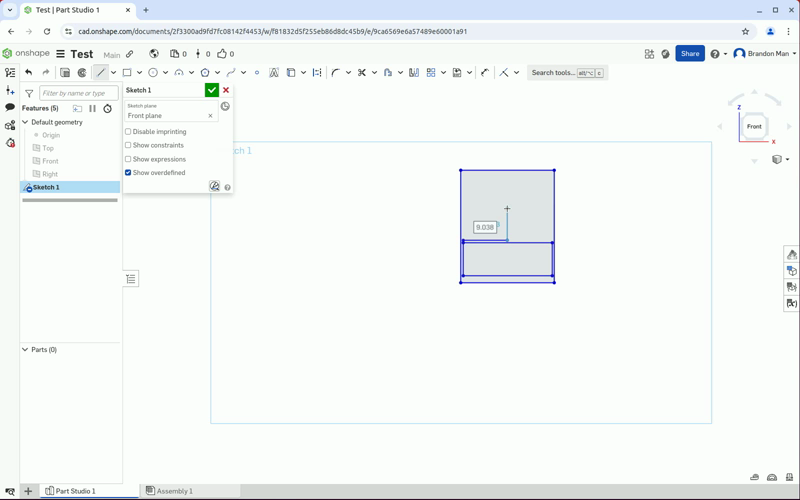
key_down(shift)
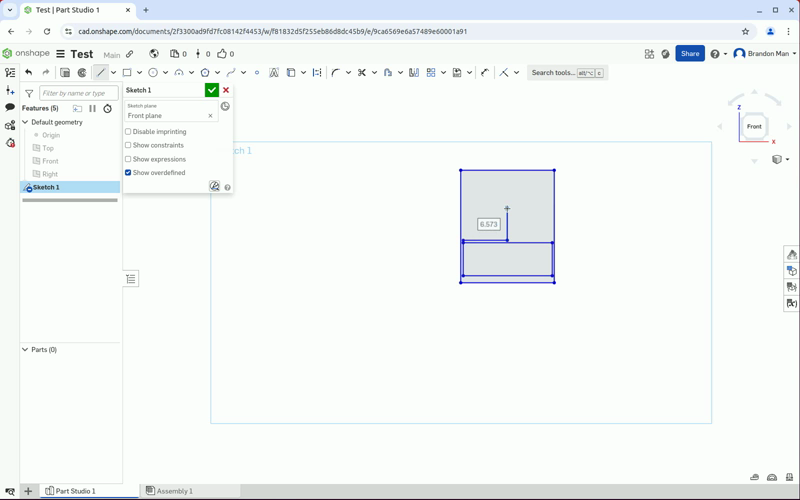
mouse_move(537, 208)
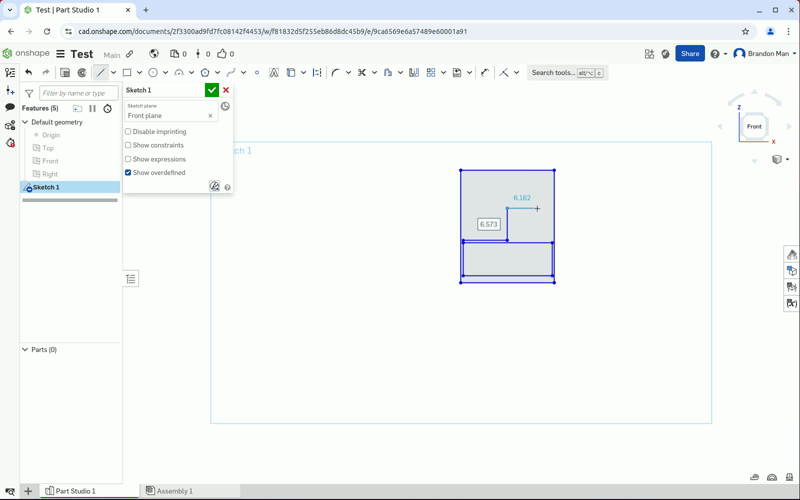
mouse_move(463, 208)
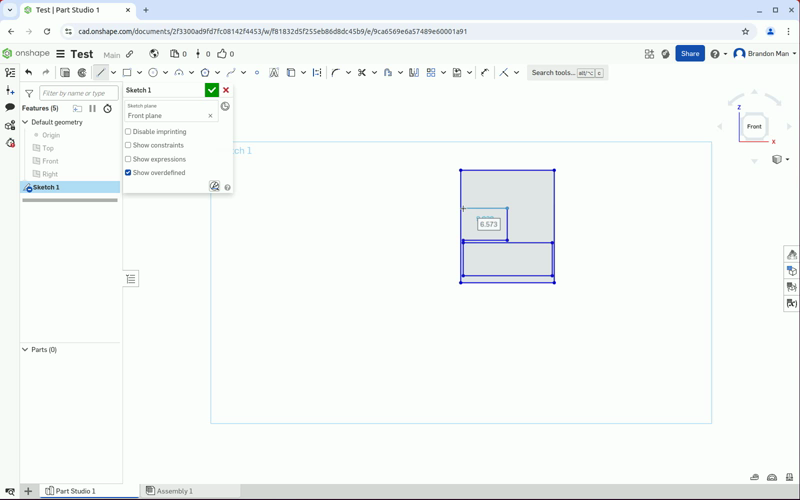
click(463, 208)
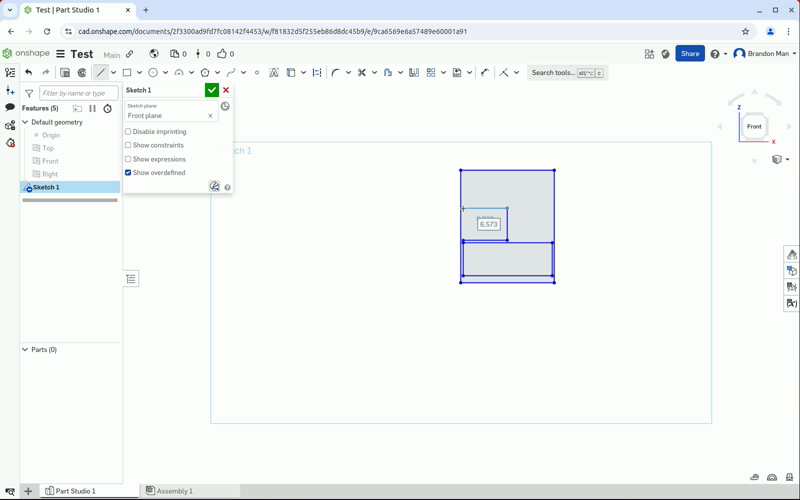
key_up(shift)
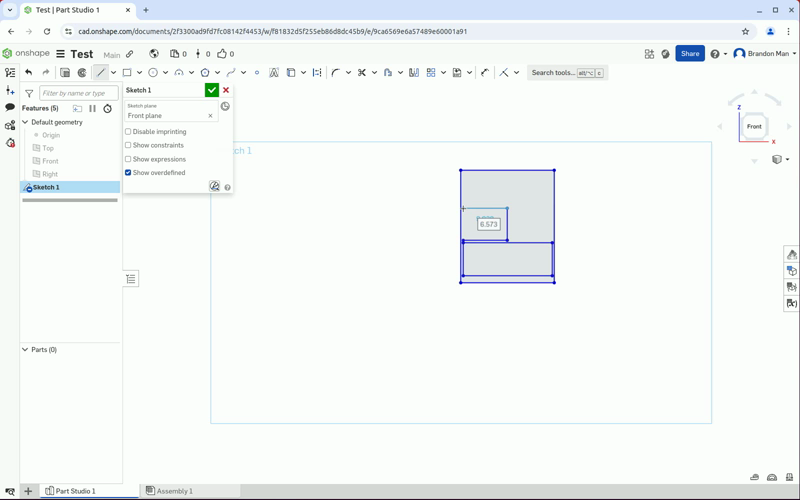
mouse_move(493, 208)
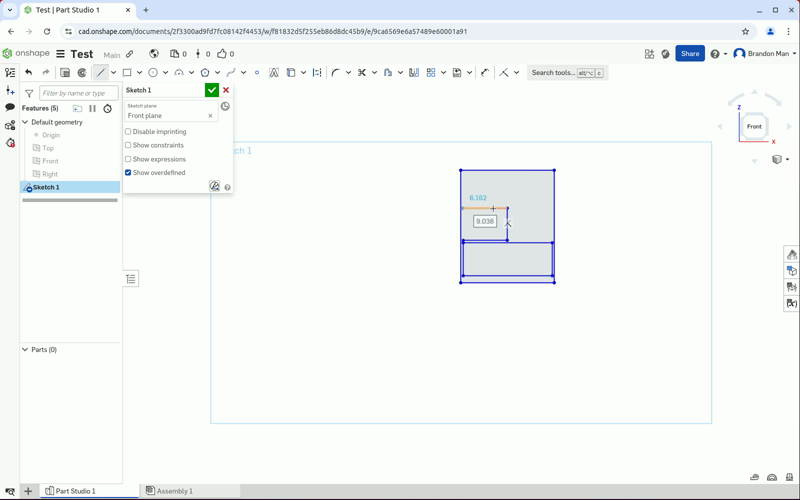
key_down(shift)
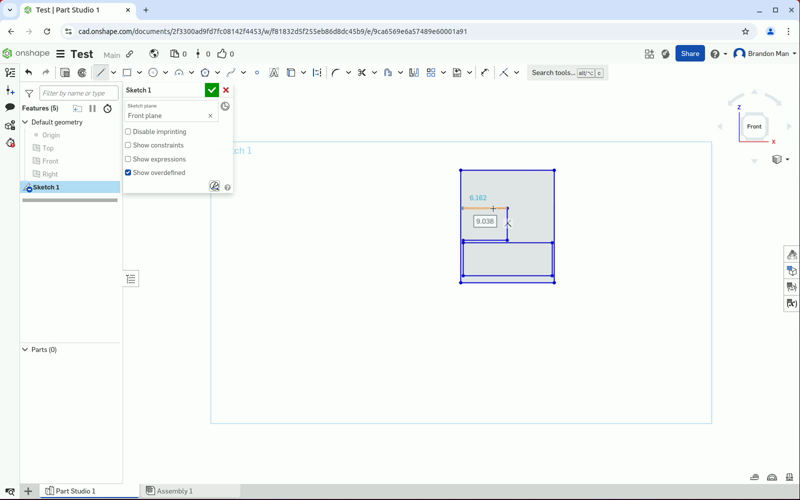
mouse_move(463, 240)
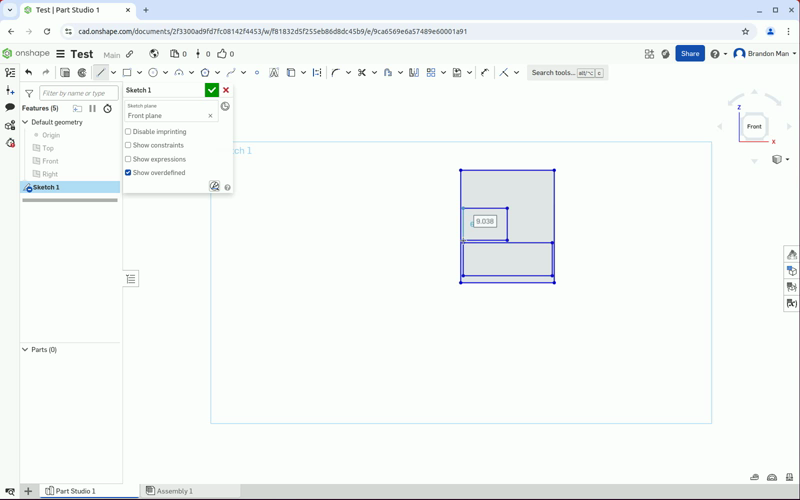
scroll(6)
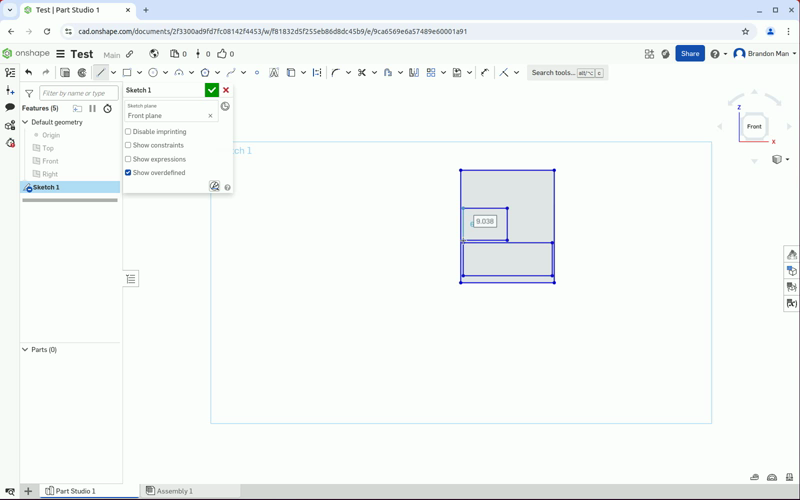
scroll(6)
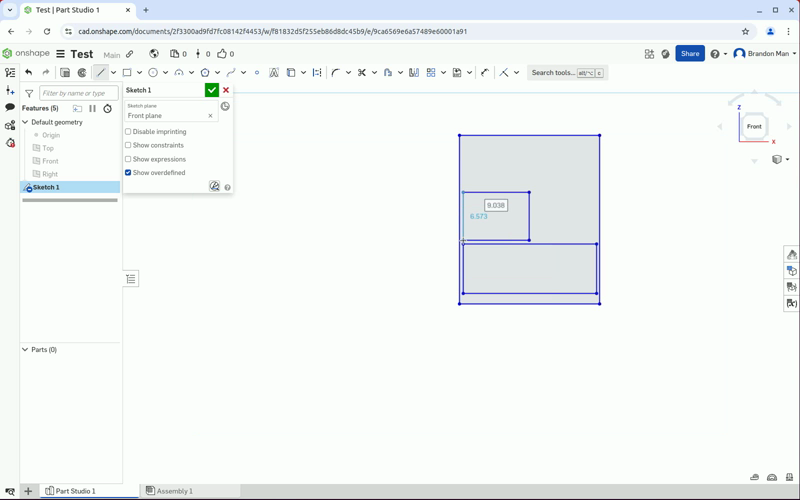
scroll(6)
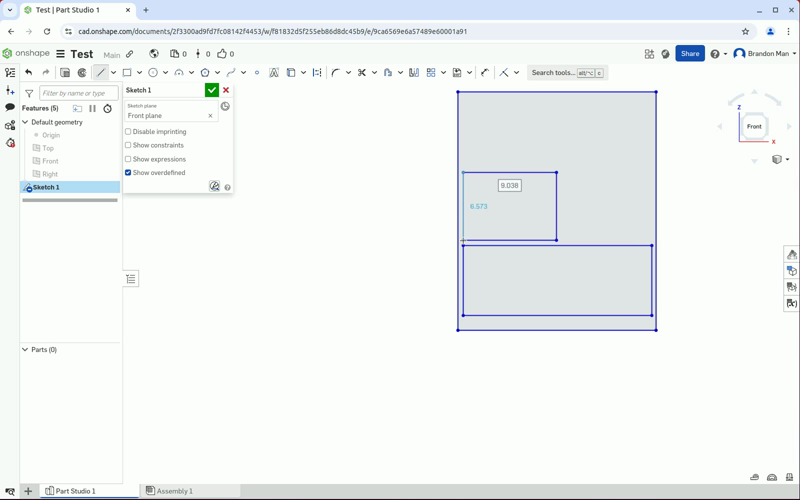
scroll(6)
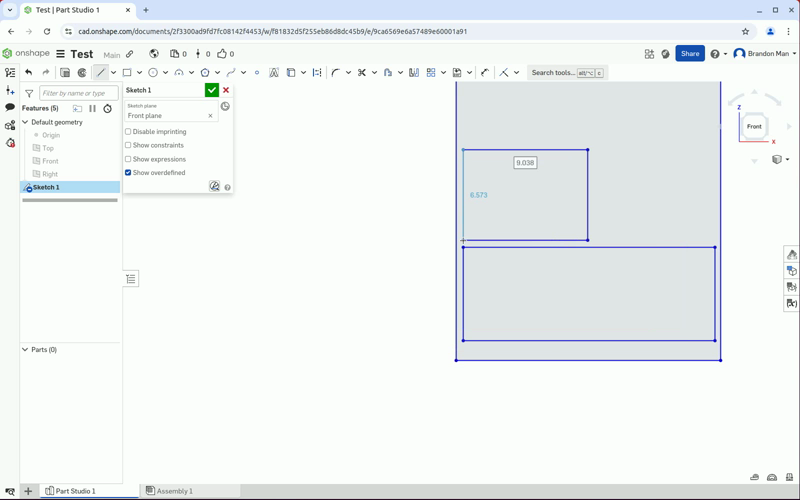
scroll(6)
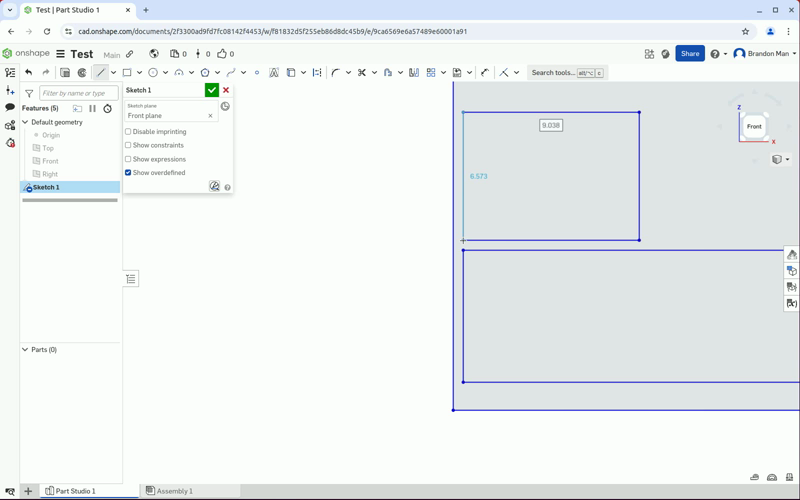
scroll(6)
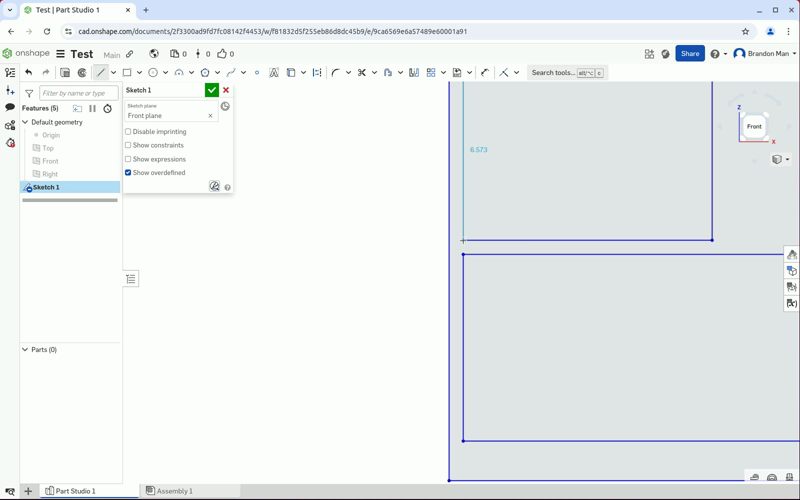
scroll(6)
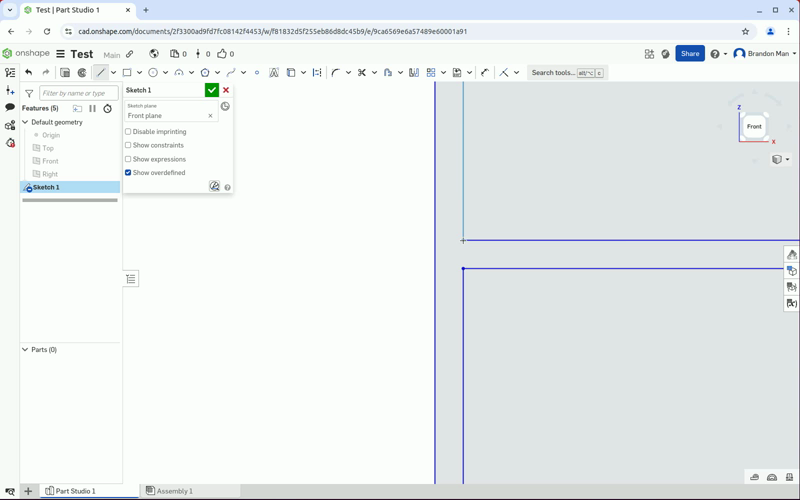
key_up(shift)
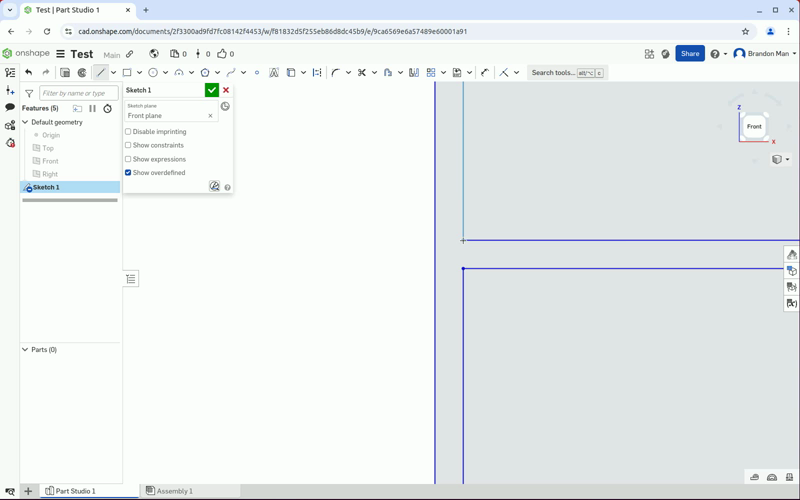
click(463, 240)
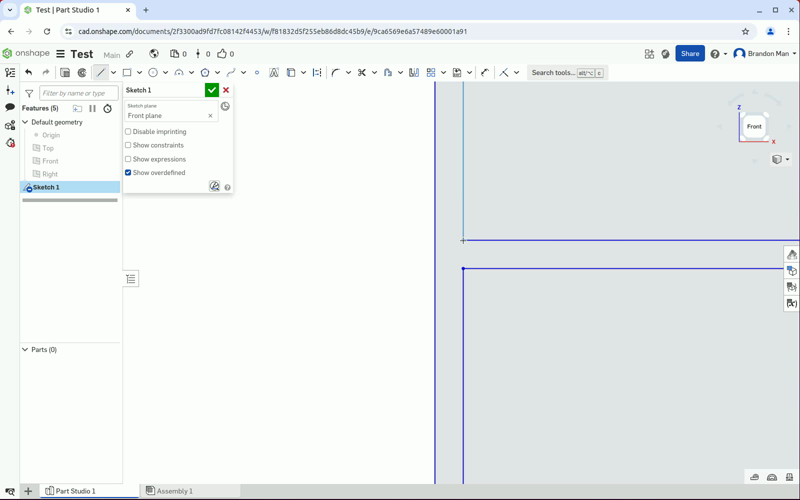
scroll(-6)
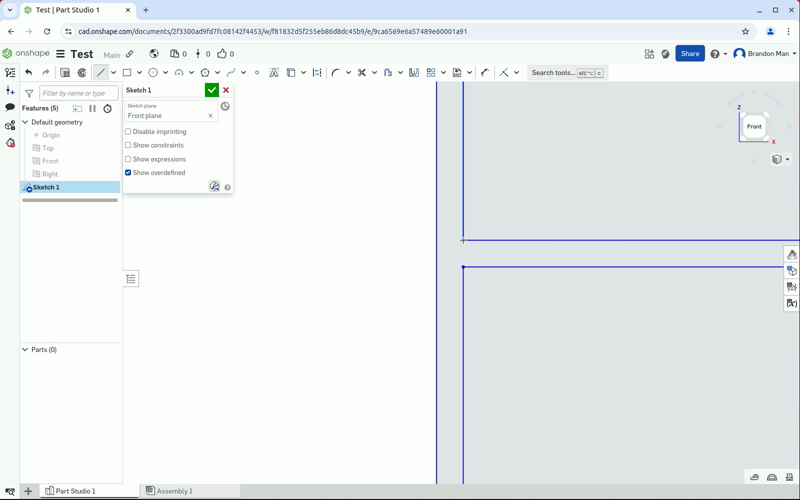
scroll(-6)
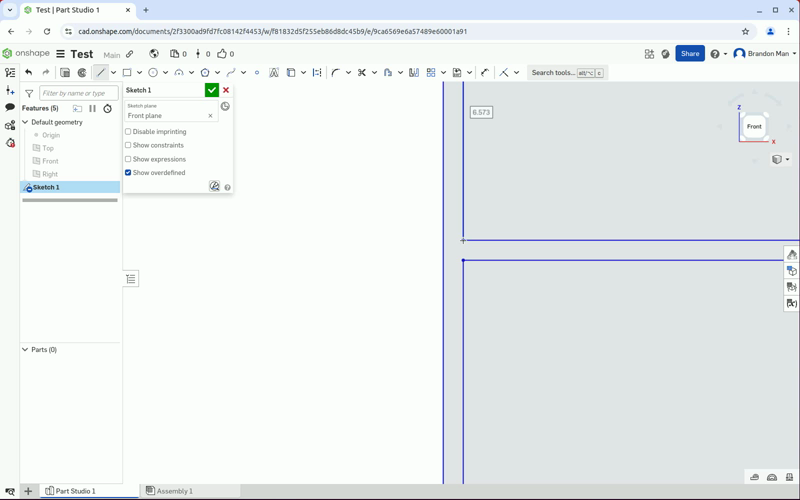
scroll(-6)
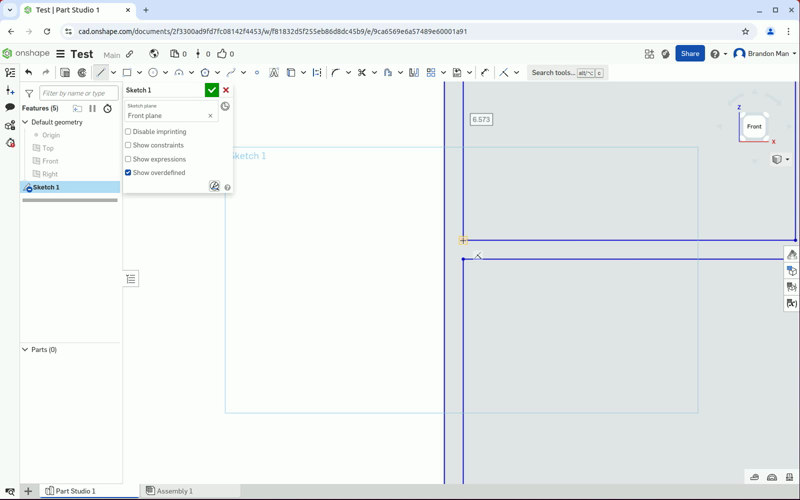
scroll(-6)
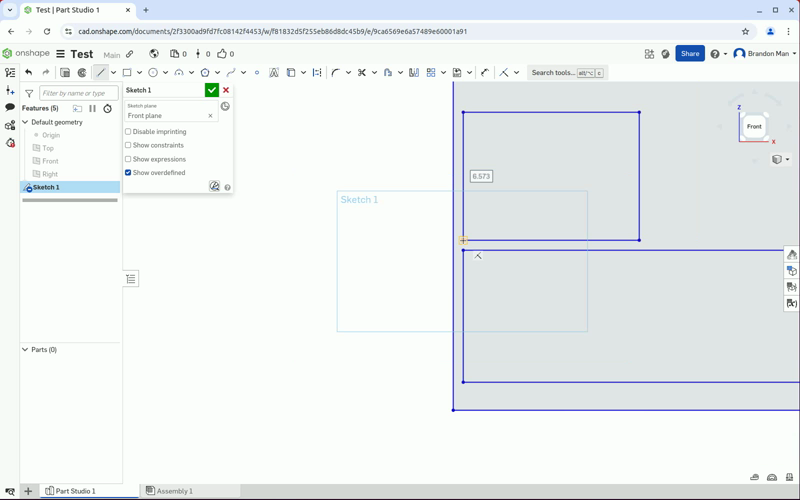
scroll(-6)
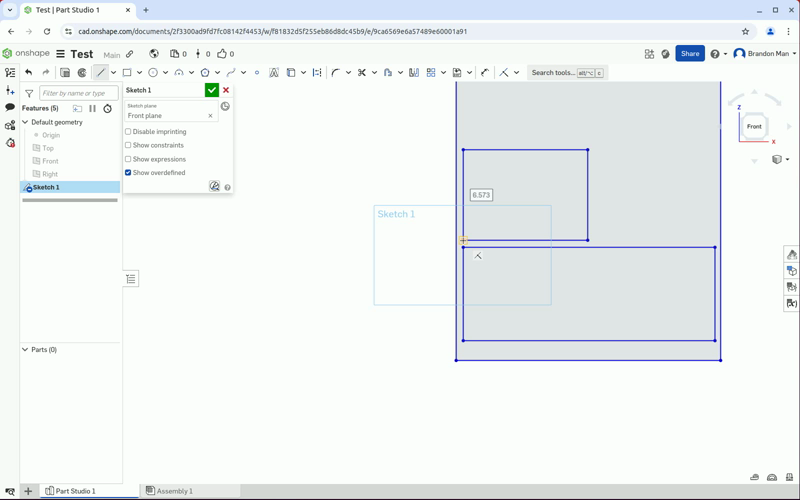
scroll(-6)
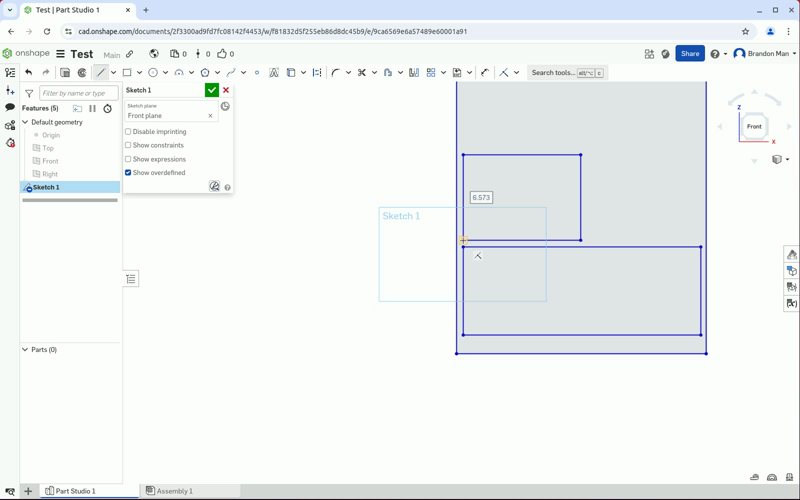
scroll(-6)
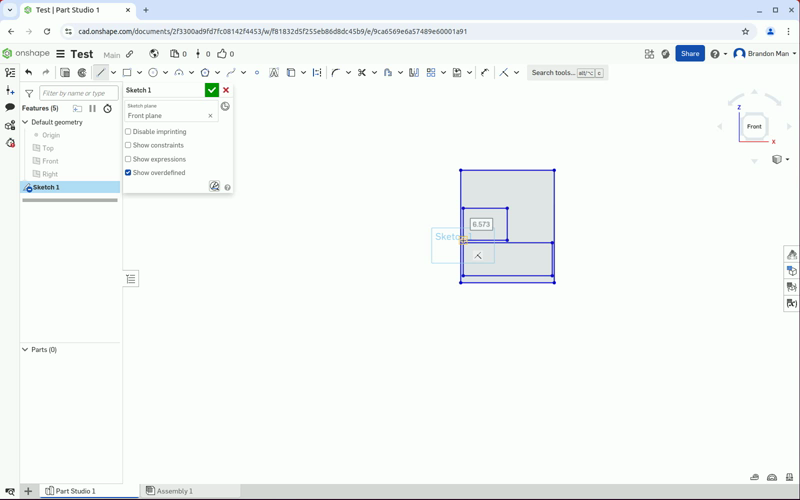
key(esc)
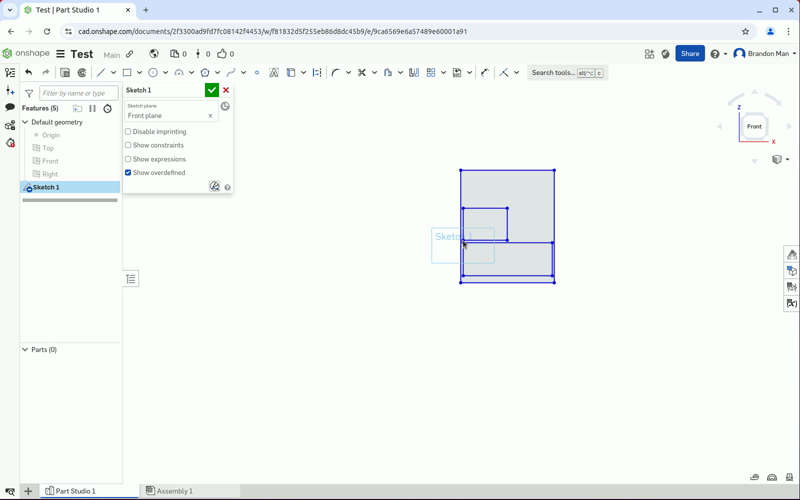
key(l)
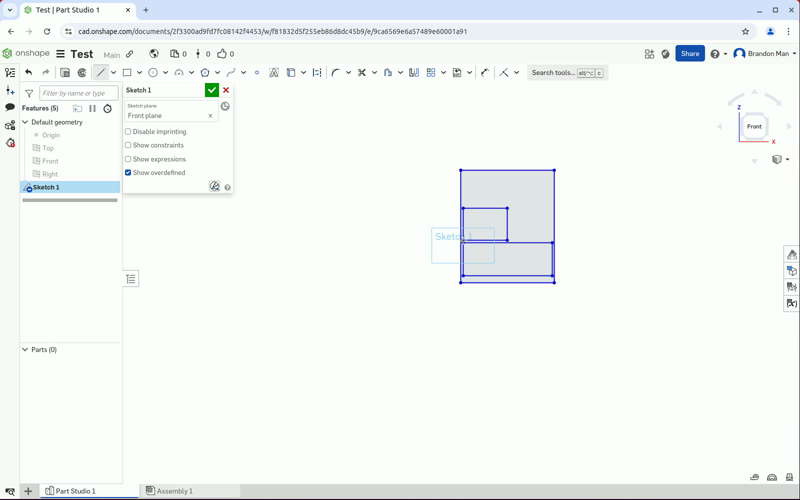
key_down(shift)
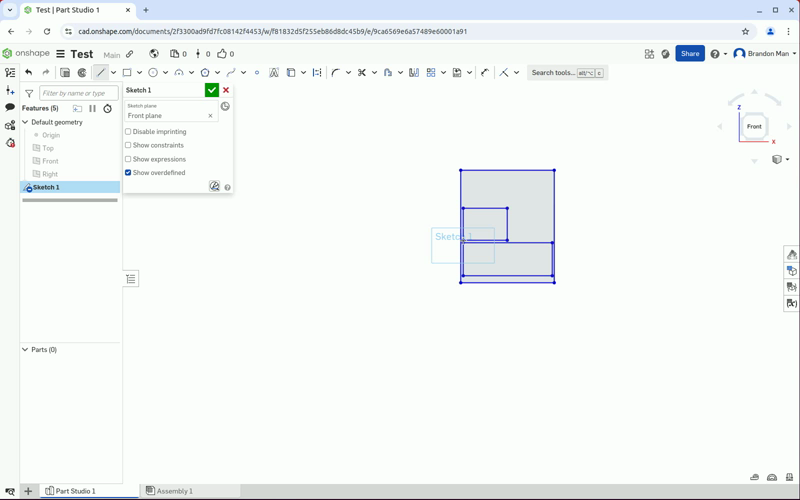
mouse_move(463, 205)
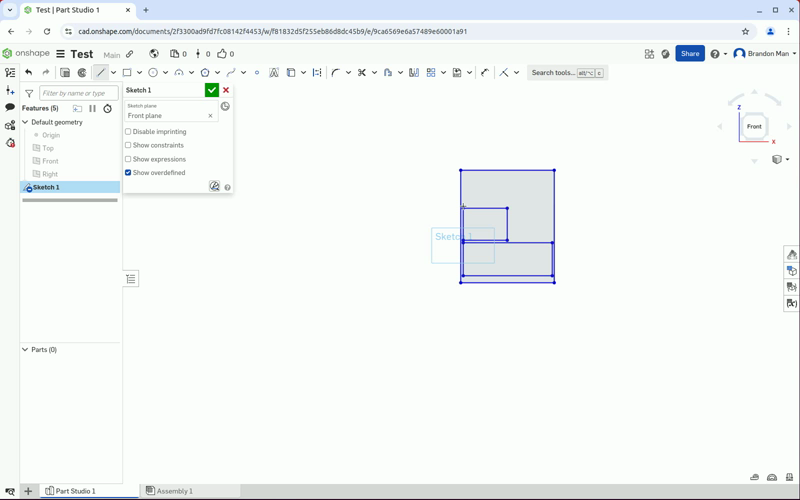
scroll(6)
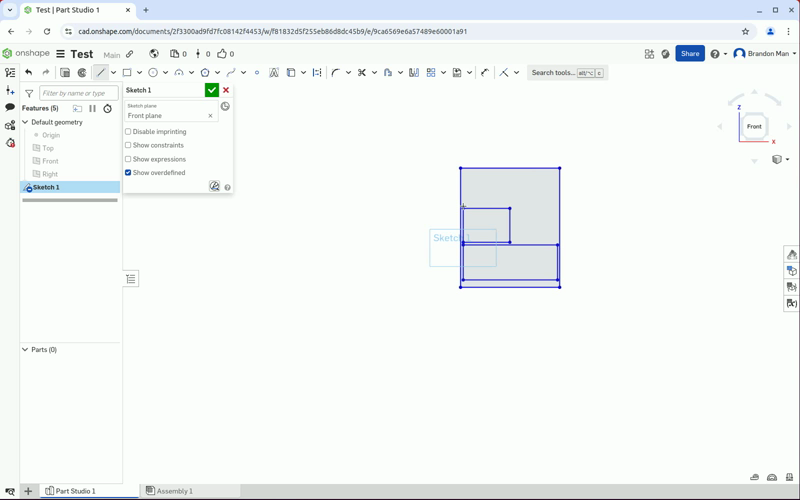
scroll(6)
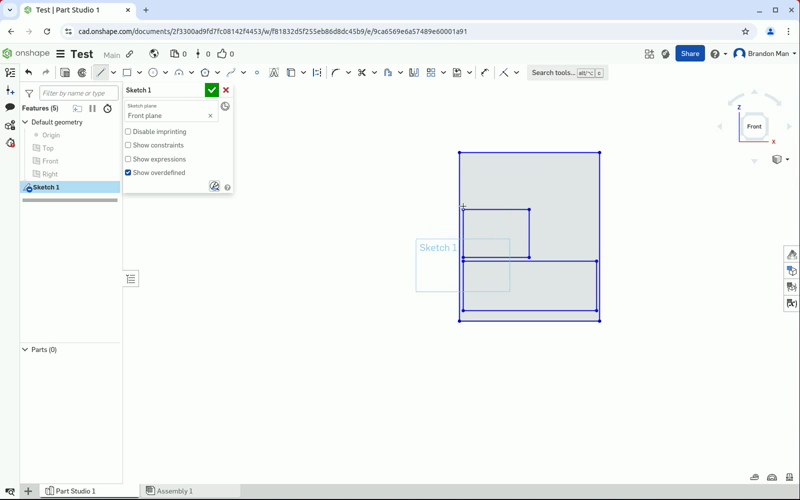
scroll(6)
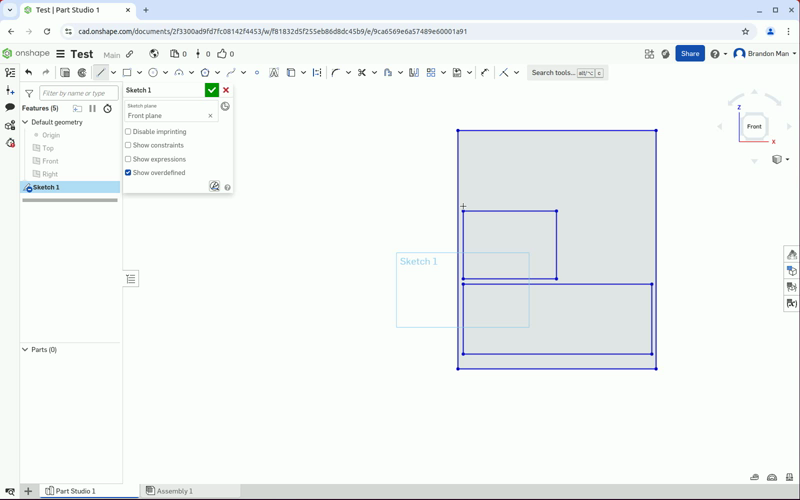
scroll(6)
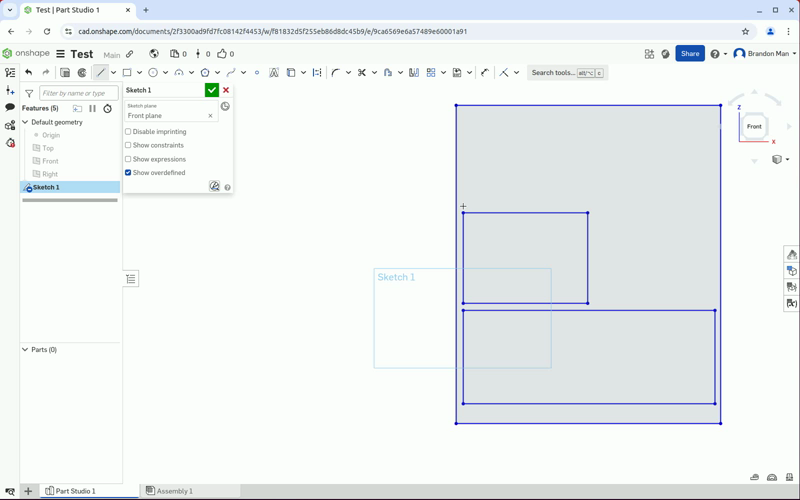
scroll(6)
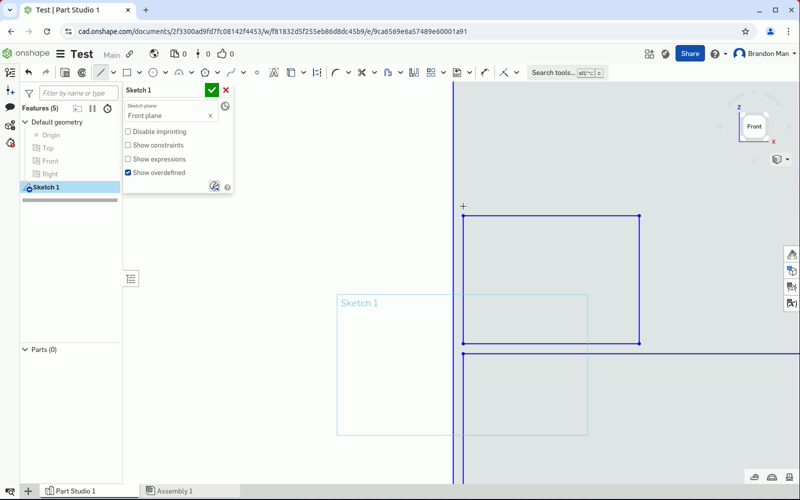
scroll(6)
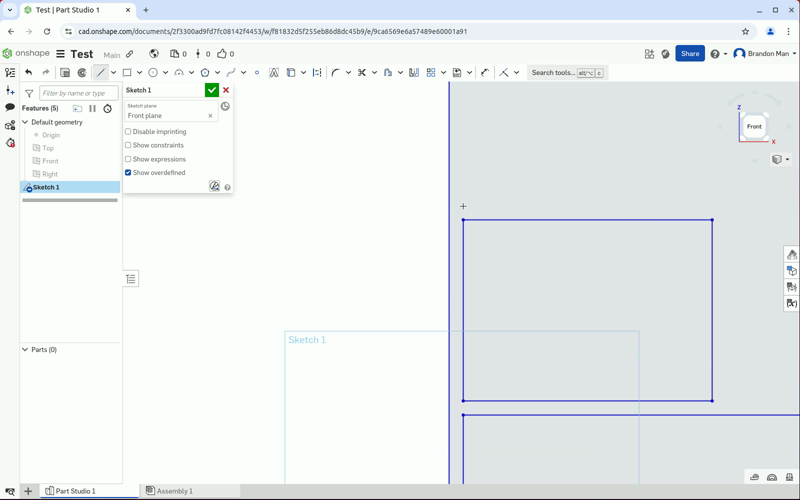
scroll(6)
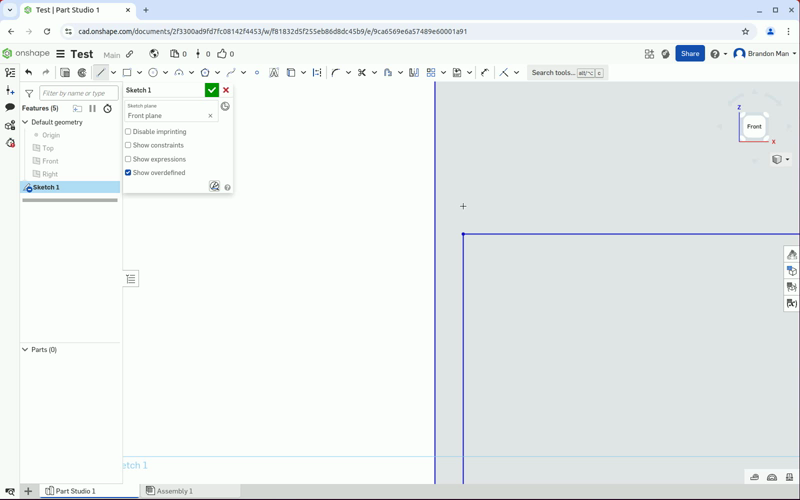
click(463, 205)
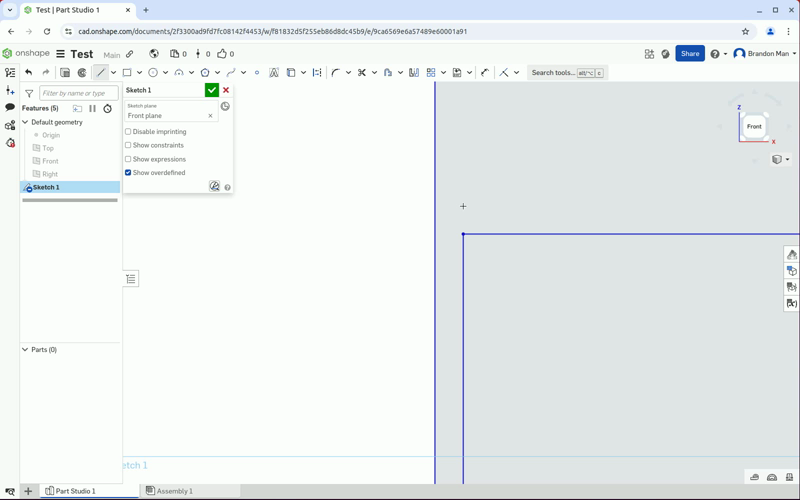
scroll(-6)
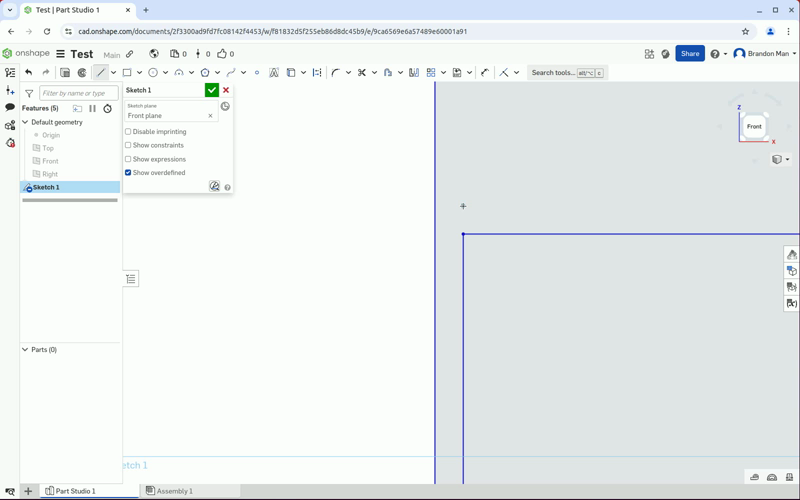
scroll(-6)
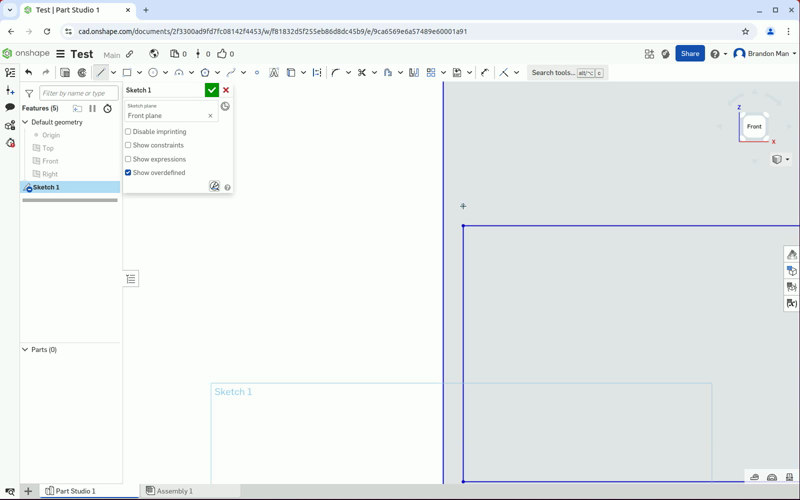
scroll(-6)
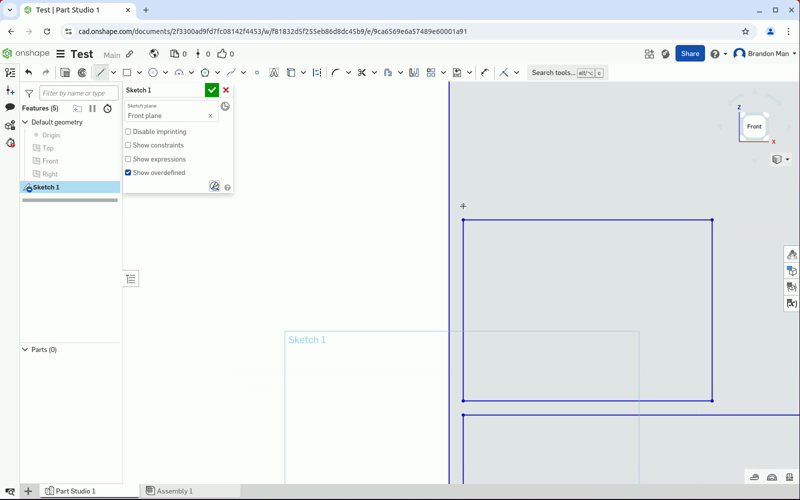
scroll(-6)
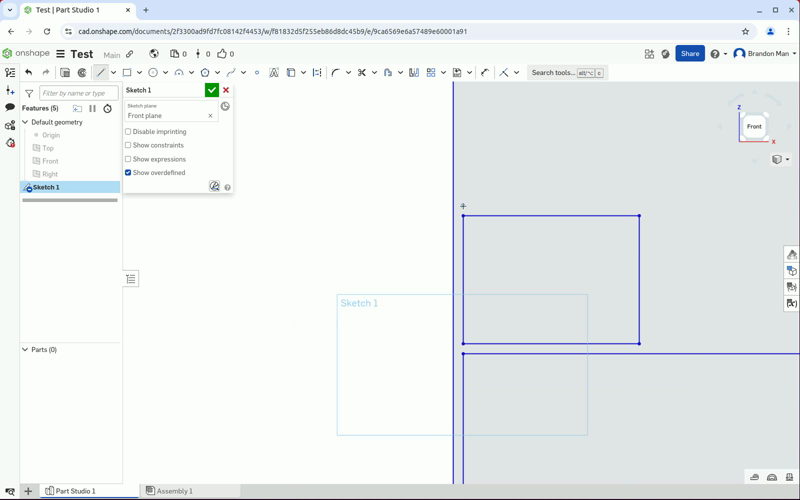
scroll(-6)
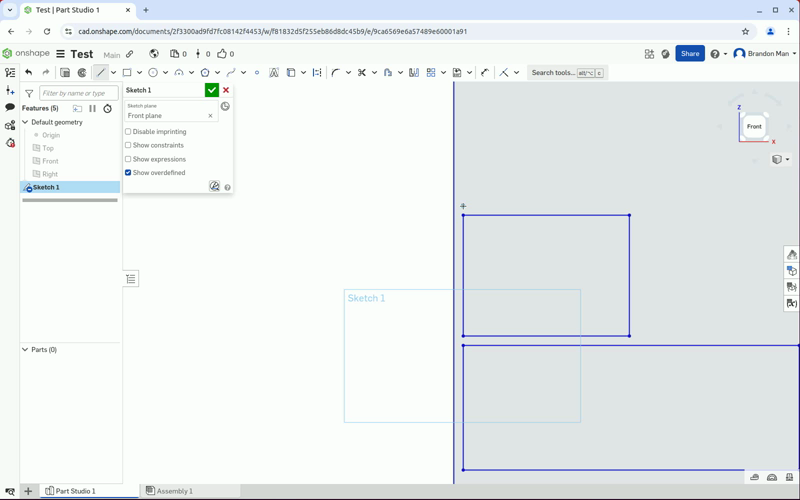
scroll(-6)
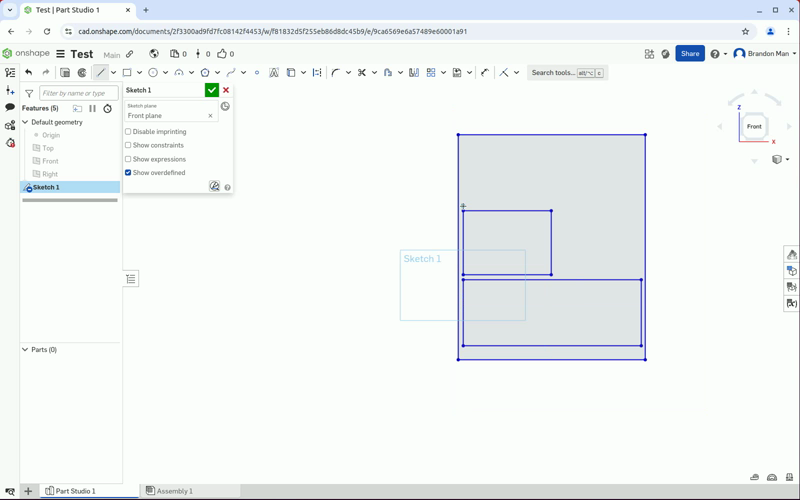
scroll(-6)
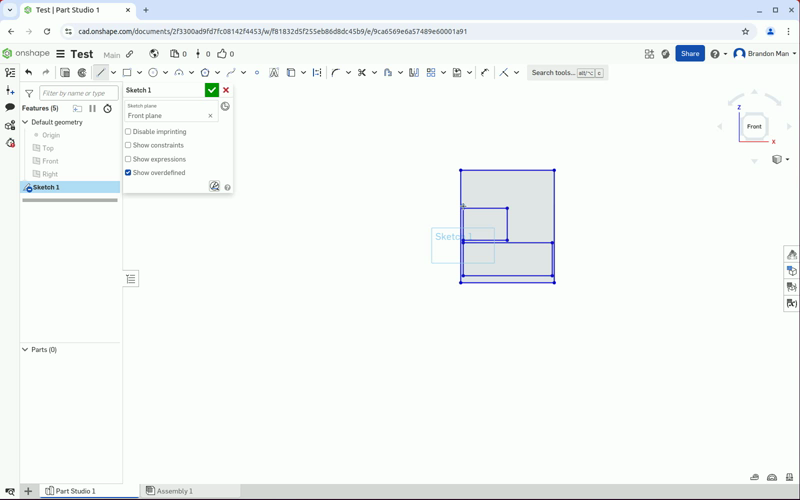
key_up(shift)
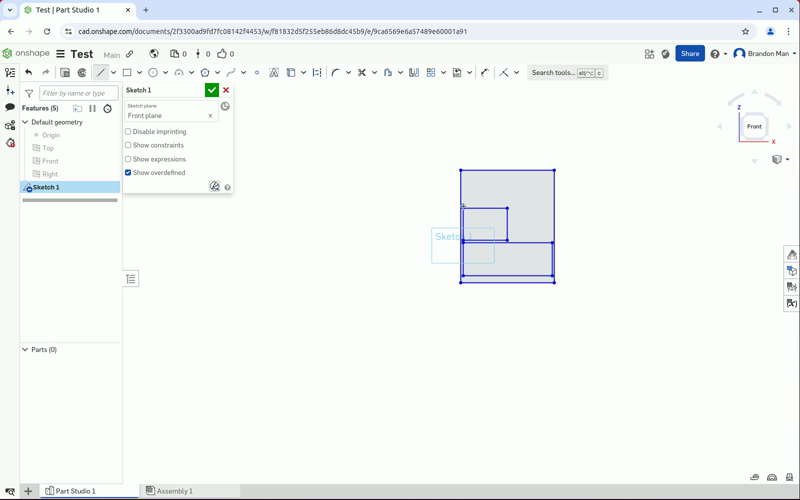
key_down(shift)
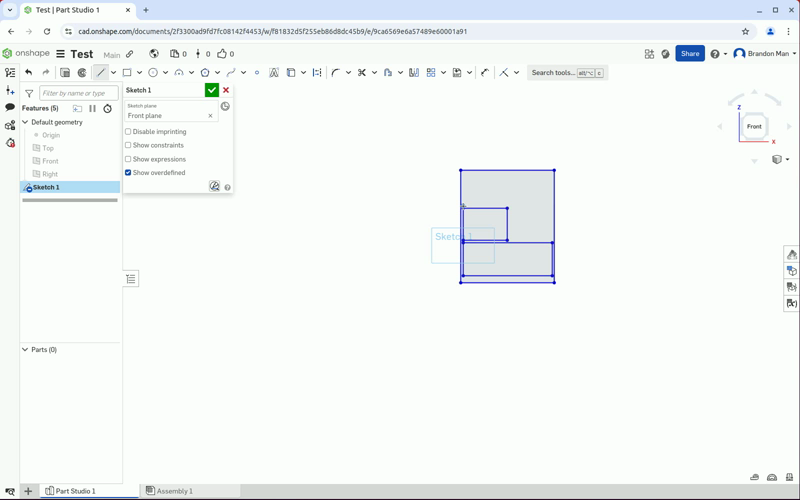
mouse_move(493, 205)
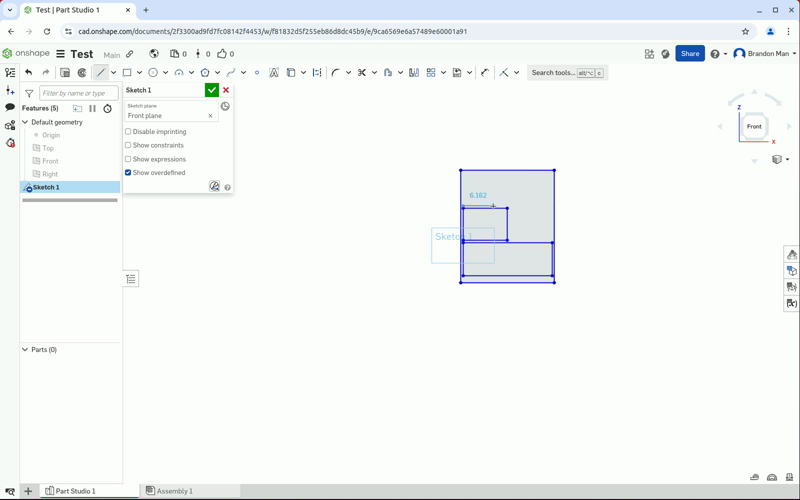
mouse_move(507, 205)
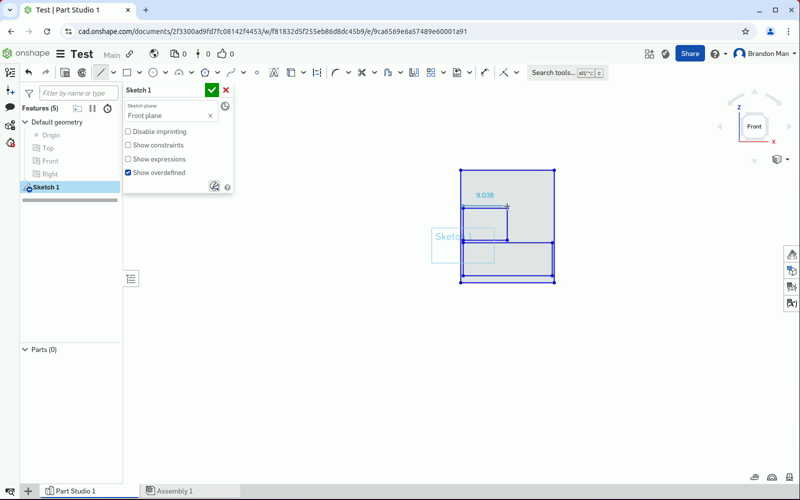
scroll(6)
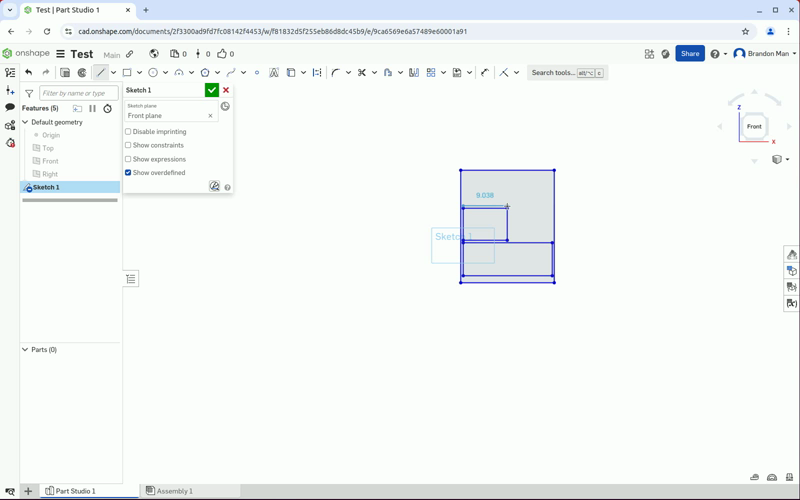
scroll(6)
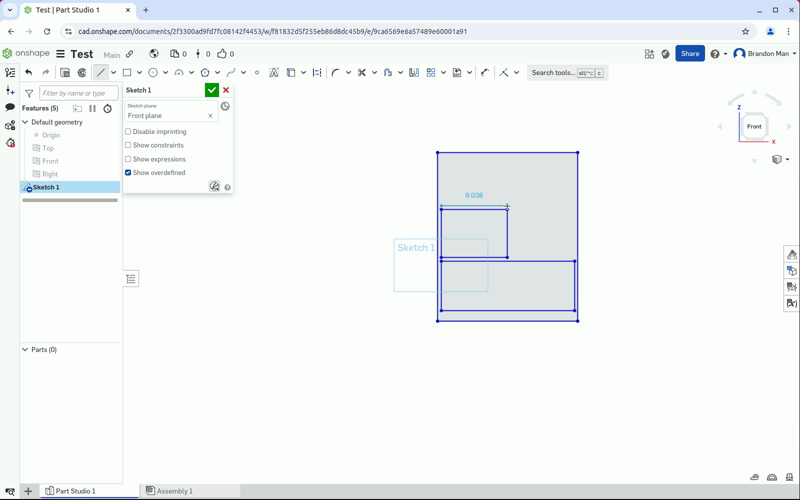
scroll(6)
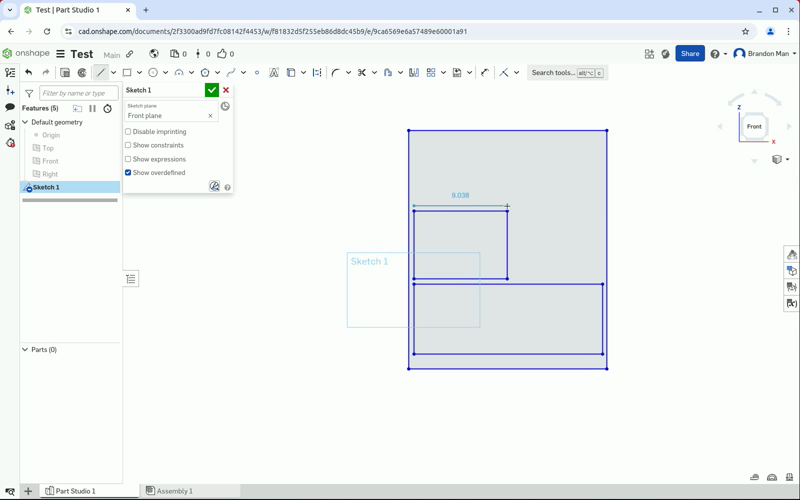
scroll(6)
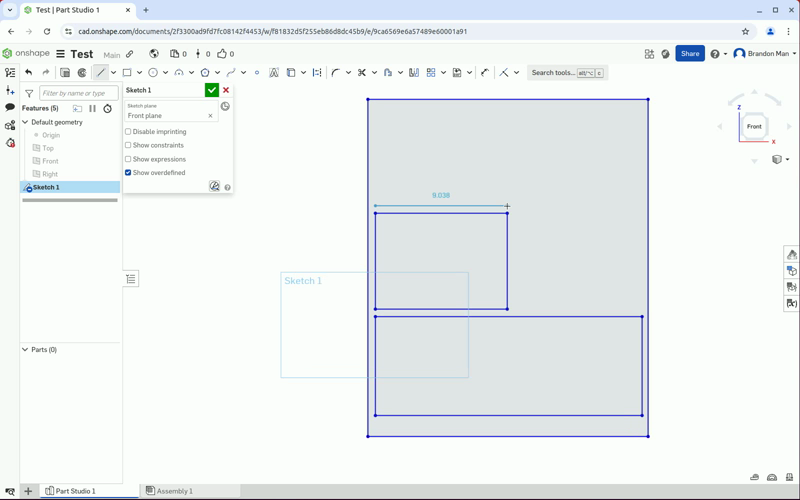
scroll(6)
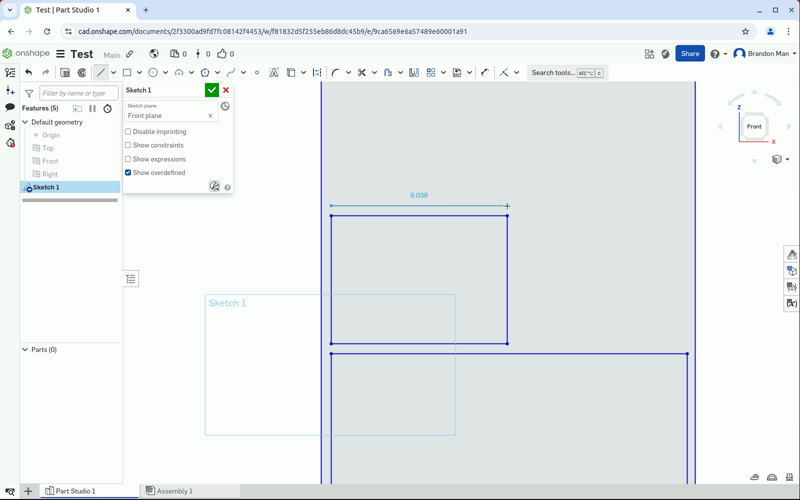
scroll(6)
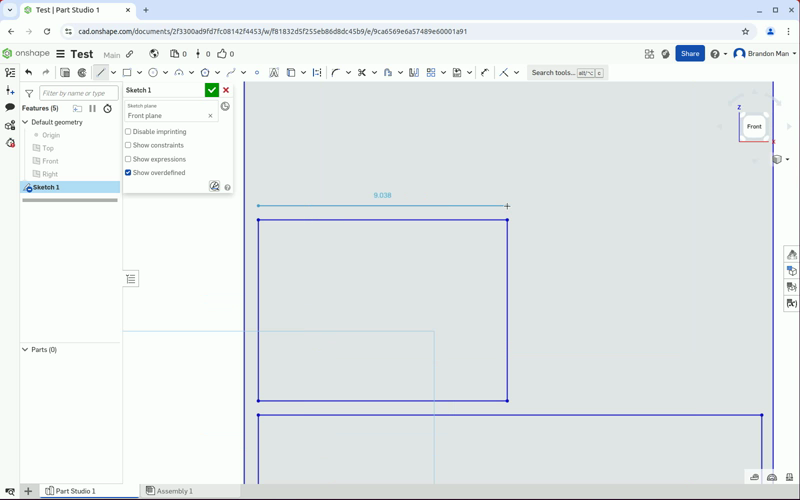
scroll(6)
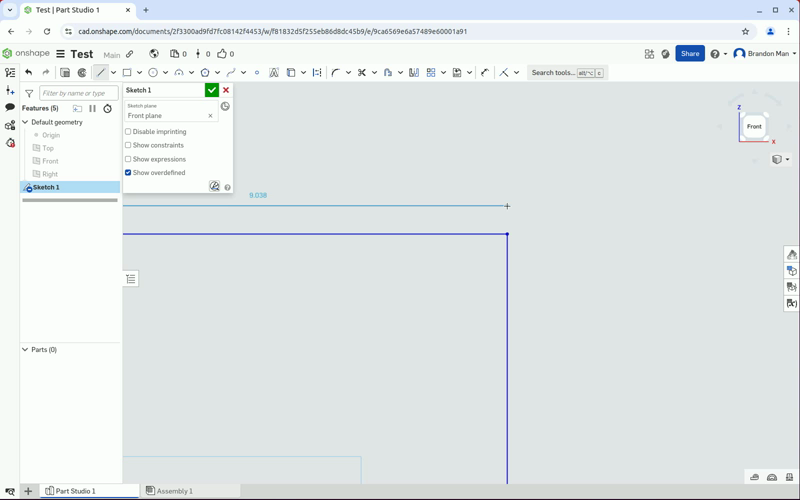
click(507, 205)
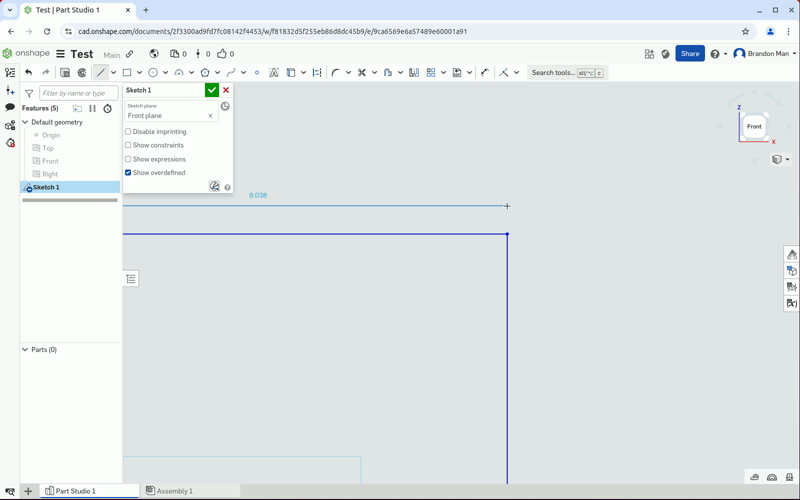
scroll(-6)
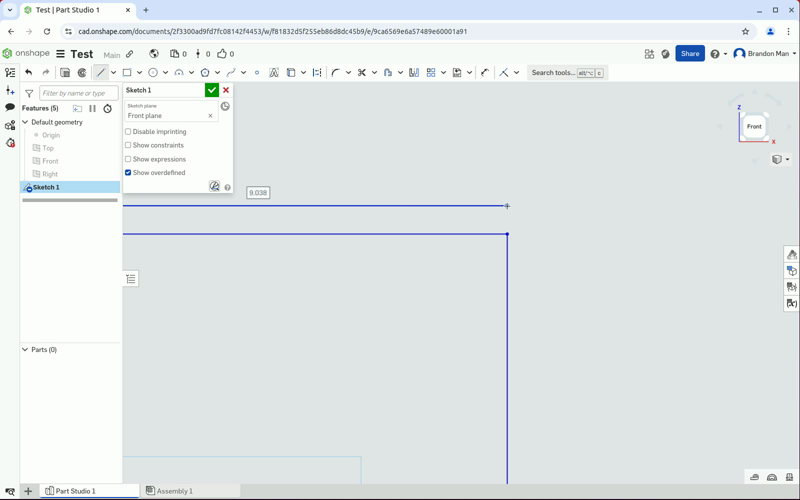
scroll(-6)
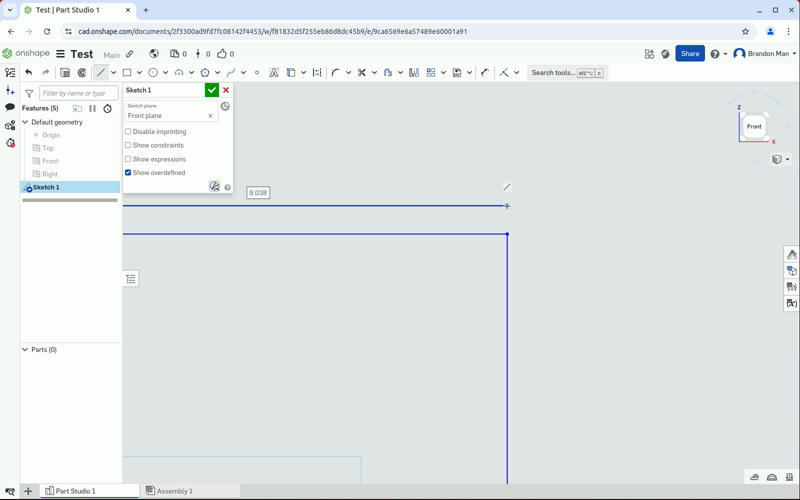
scroll(-6)
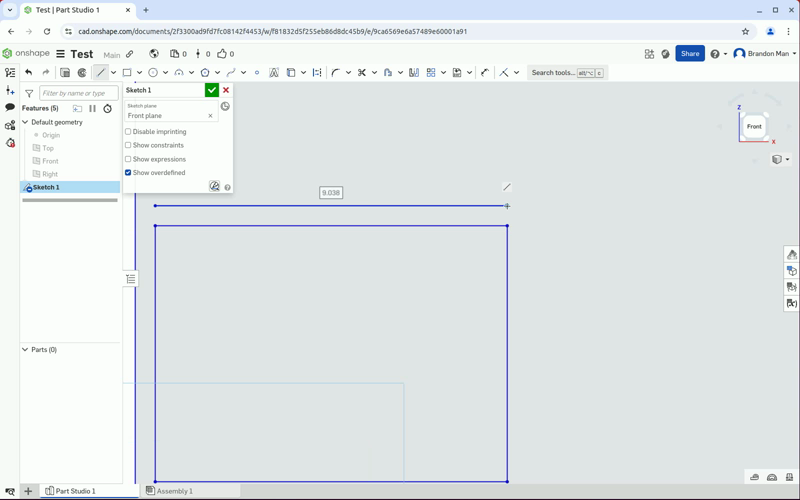
scroll(-6)
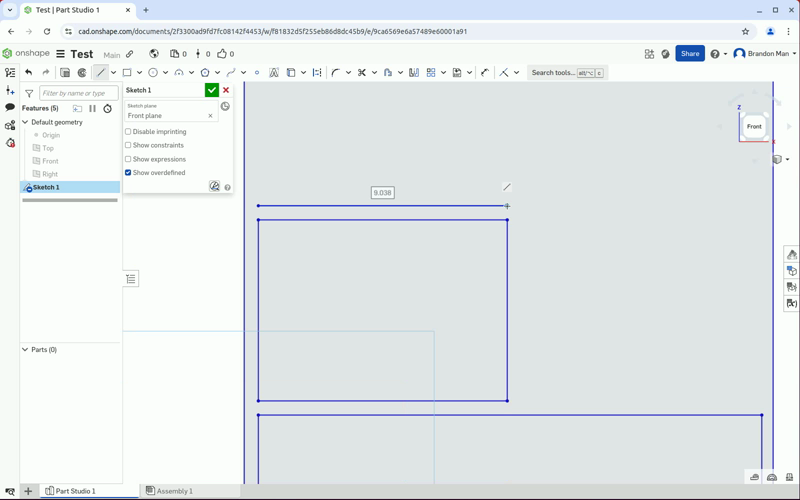
scroll(-6)
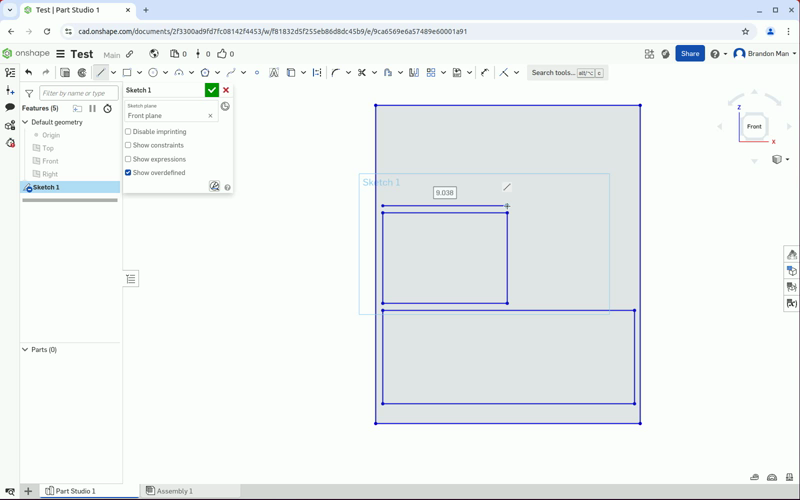
scroll(-6)
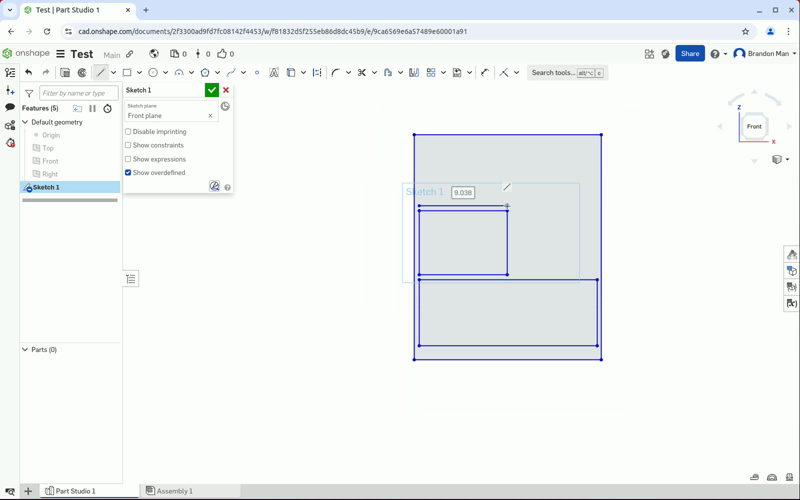
scroll(-6)
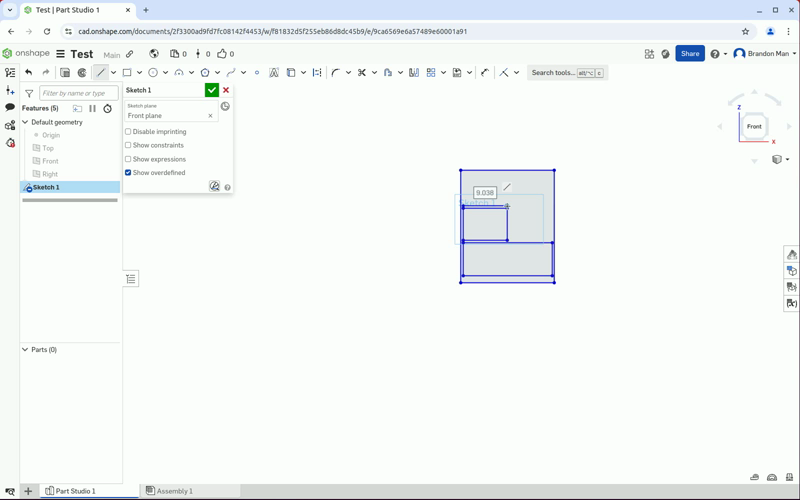
key_up(shift)
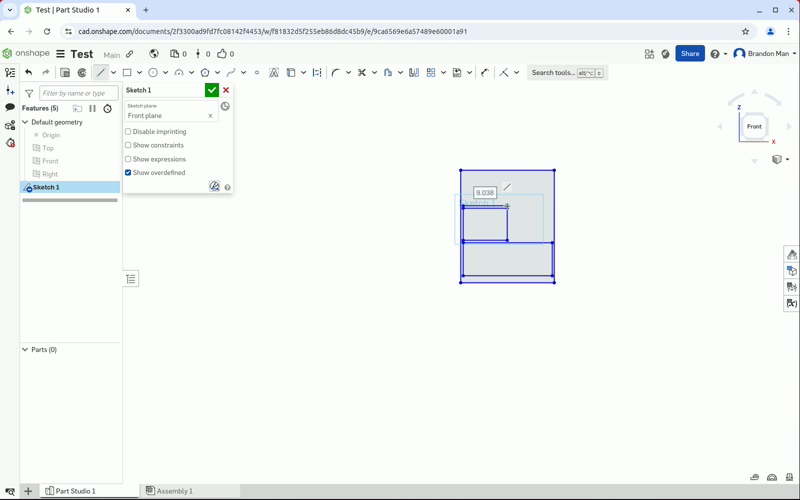
key_down(shift)
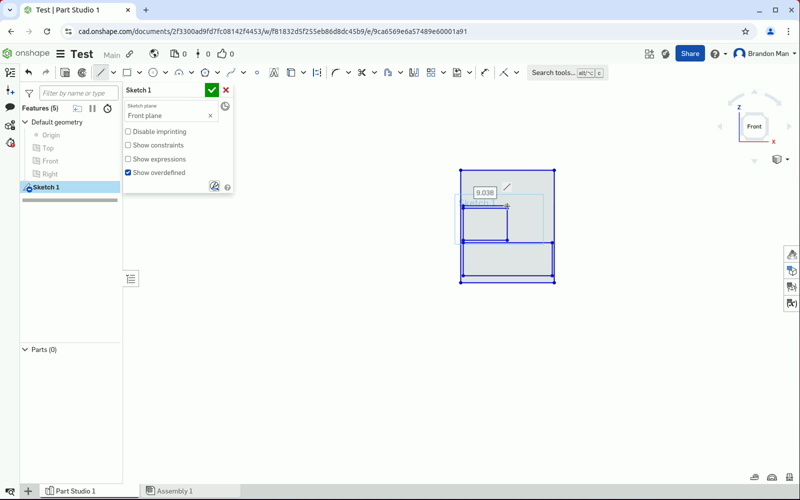
mouse_move(537, 205)
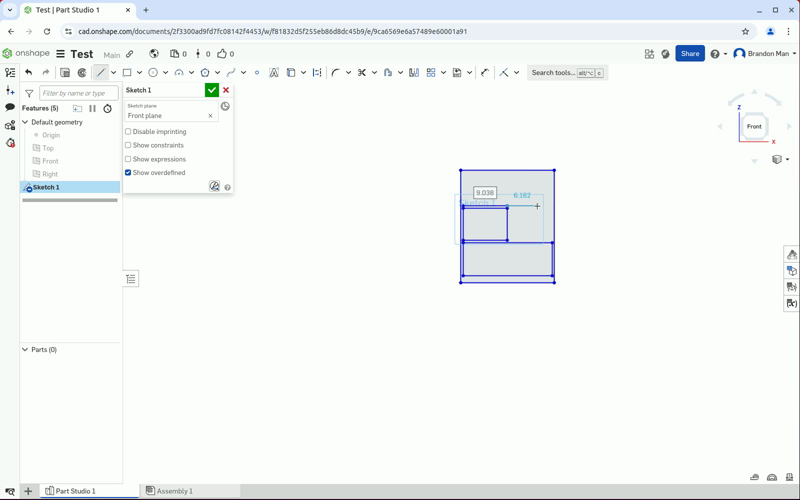
mouse_move(507, 172)
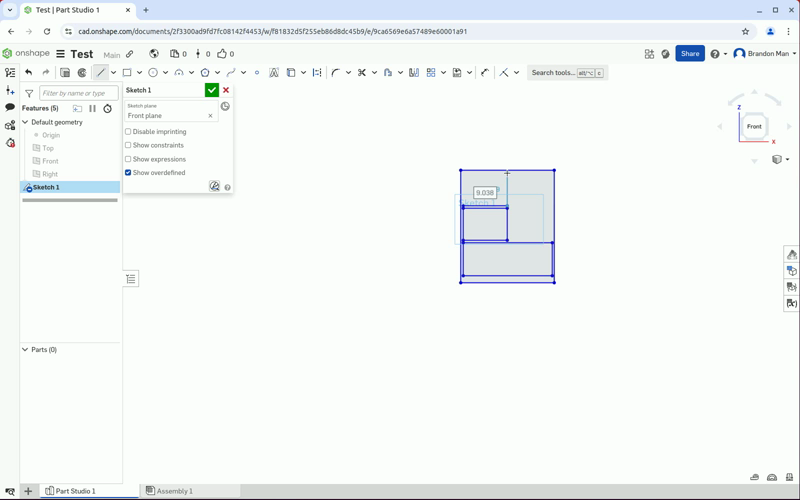
click(507, 172)
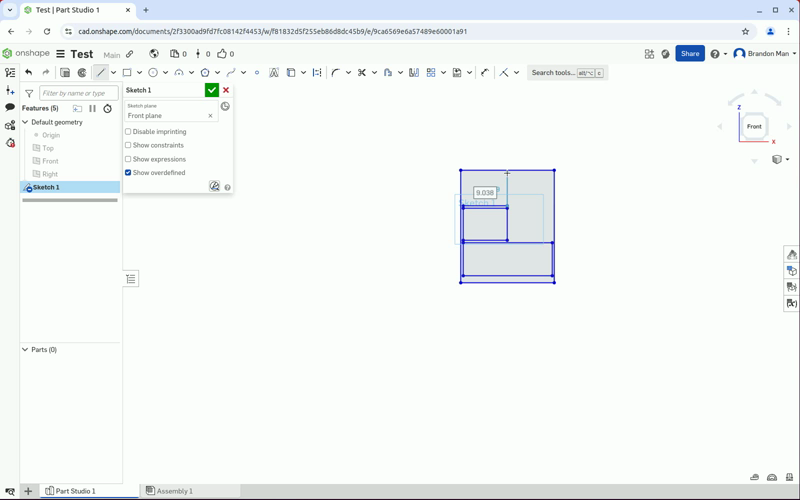
key_up(shift)
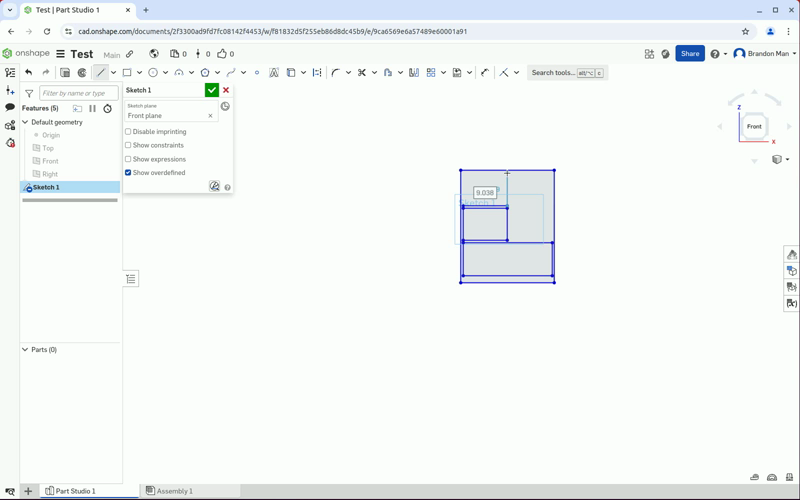
key_down(shift)
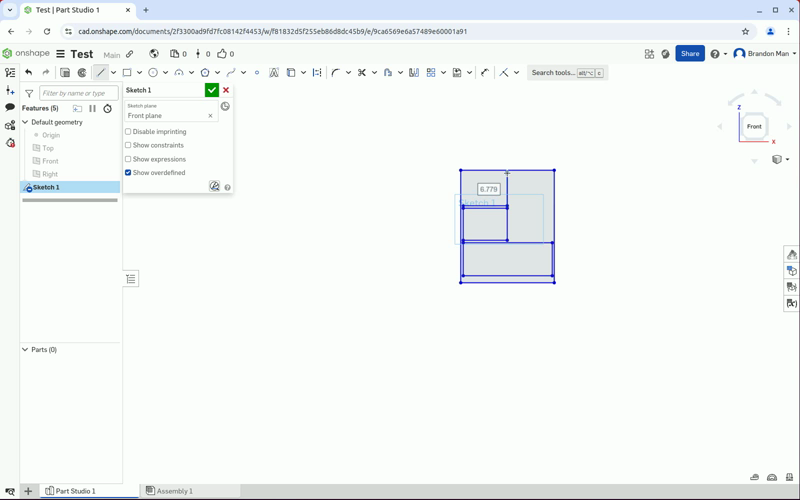
mouse_move(537, 172)
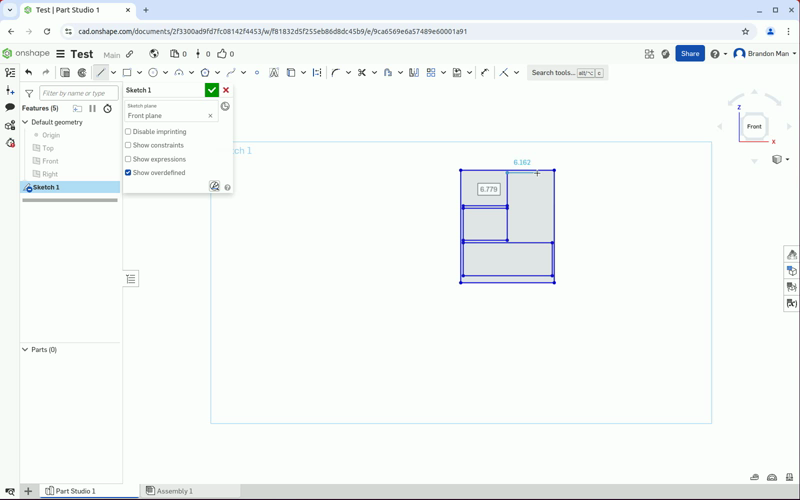
mouse_move(463, 172)
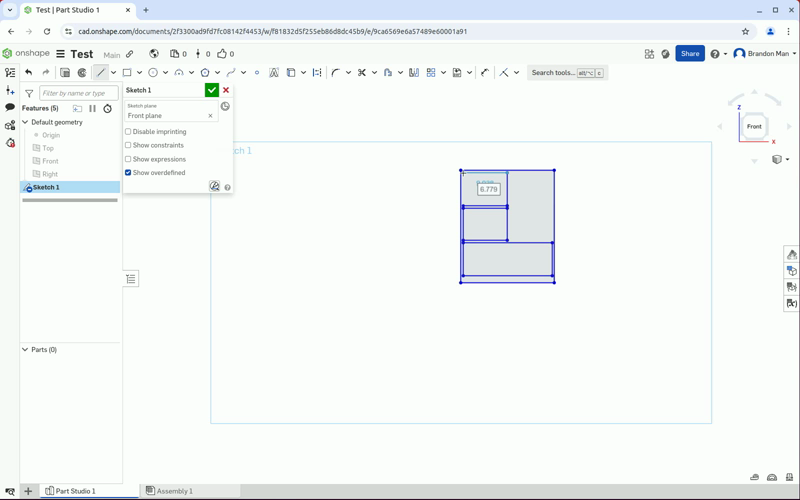
scroll(6)
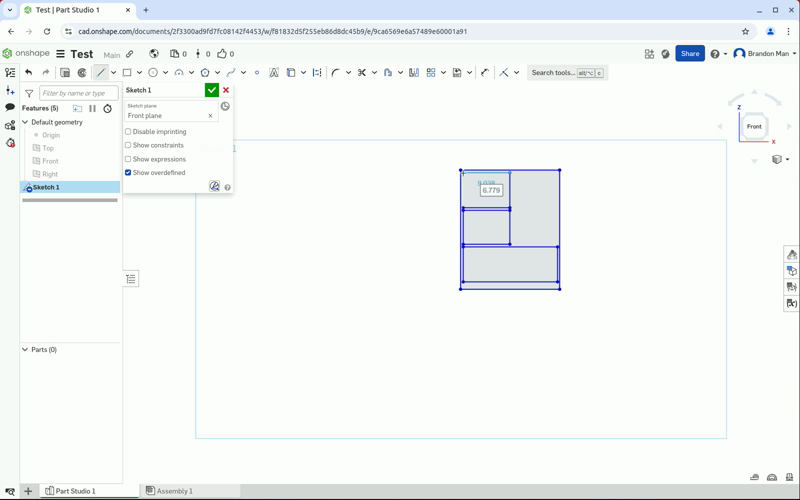
scroll(6)
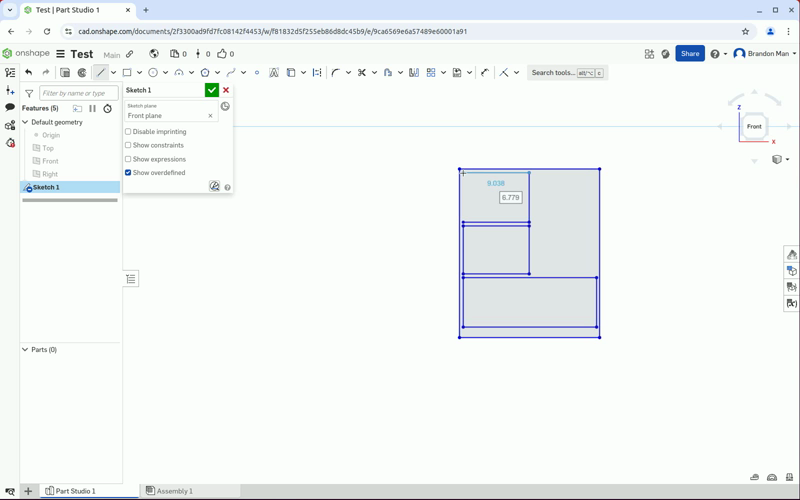
scroll(6)
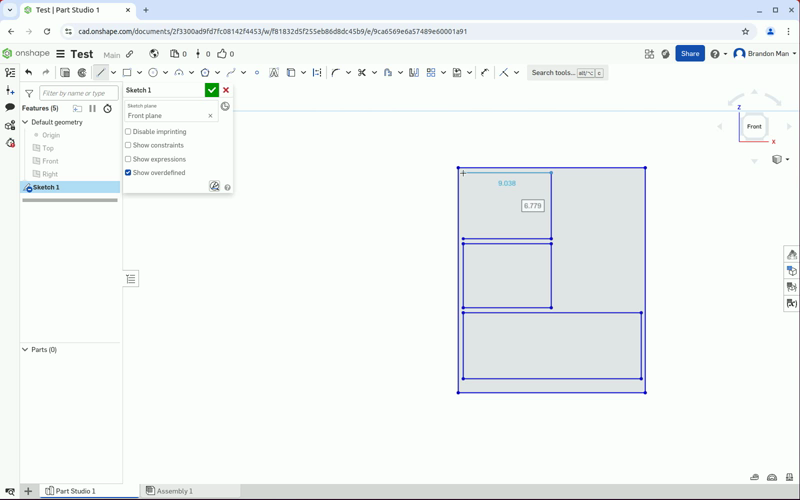
scroll(6)
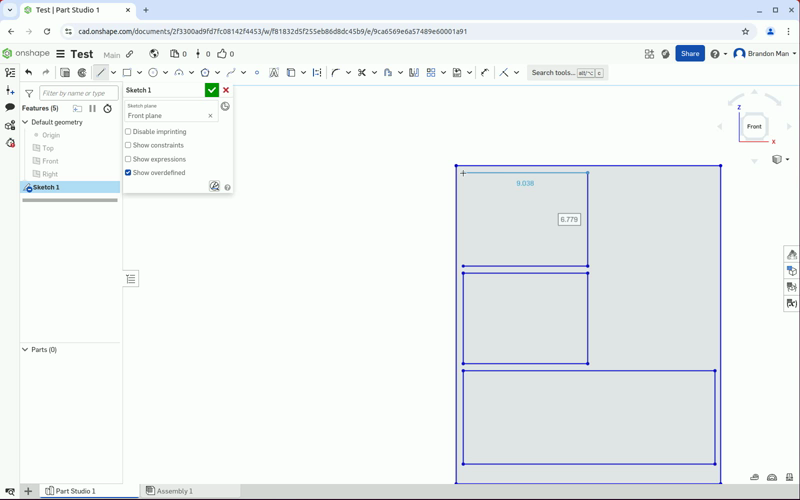
scroll(6)
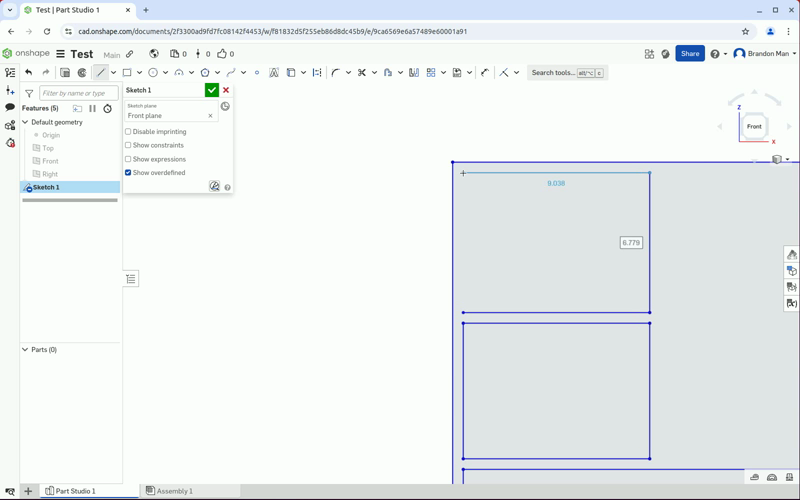
scroll(6)
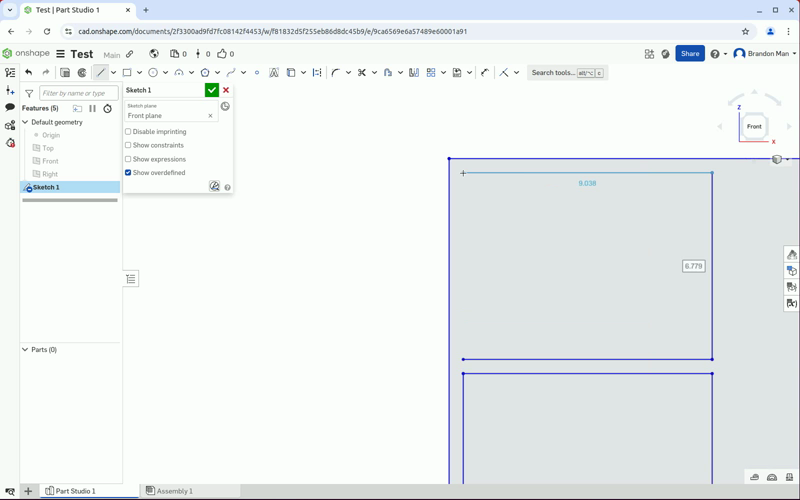
scroll(6)
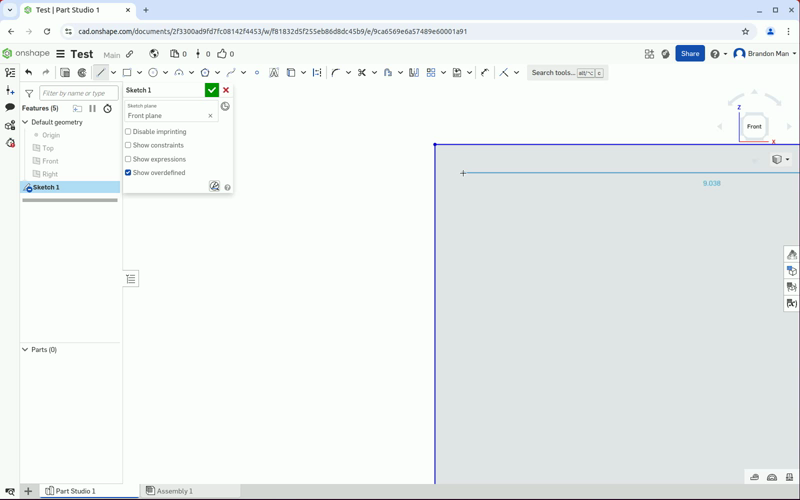
click(463, 172)
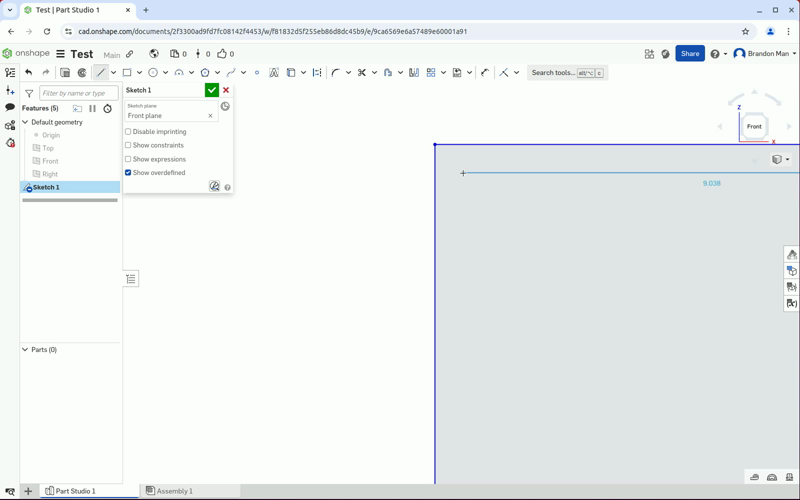
scroll(-6)
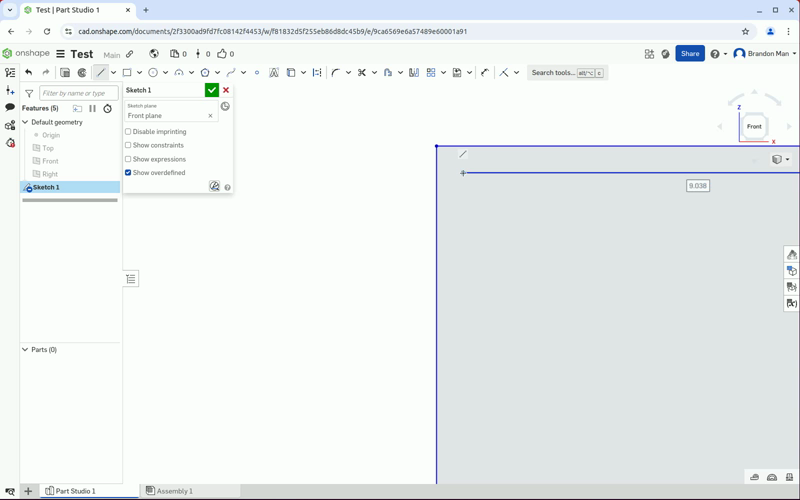
scroll(-6)
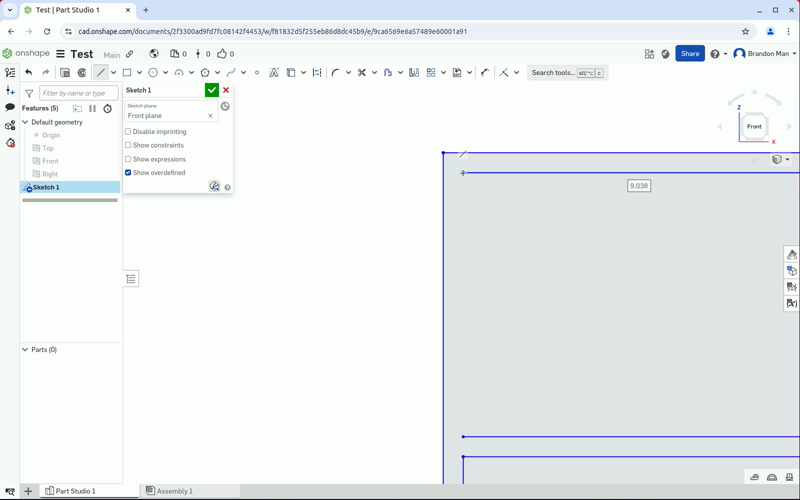
scroll(-6)
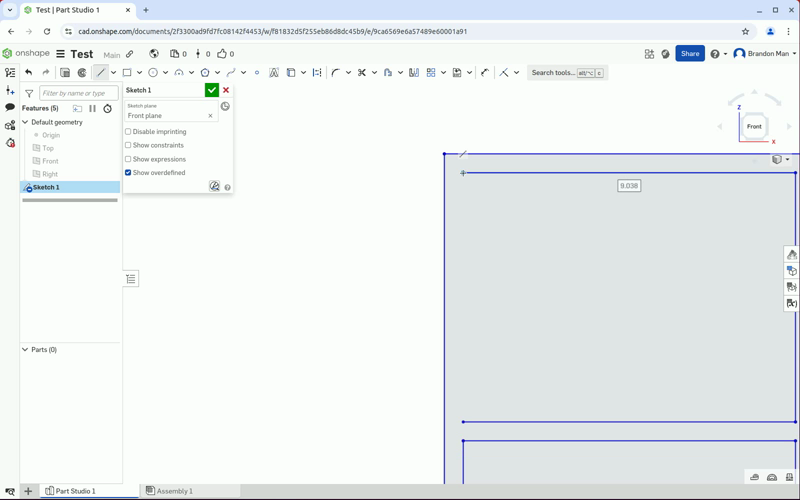
scroll(-6)
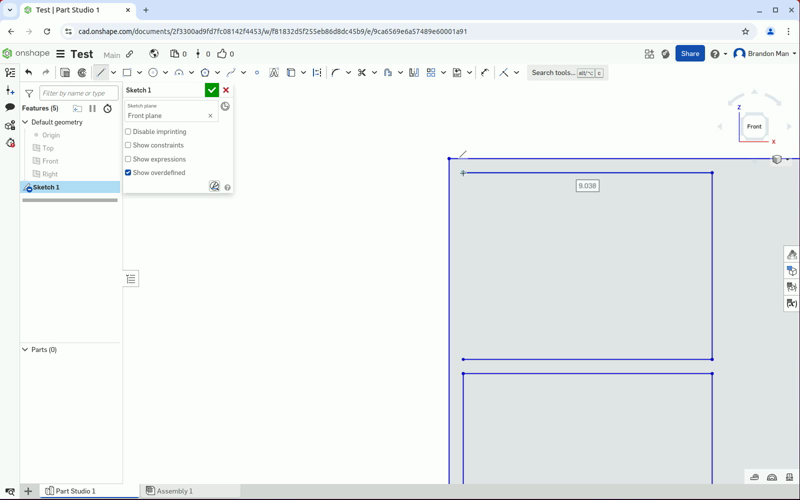
scroll(-6)
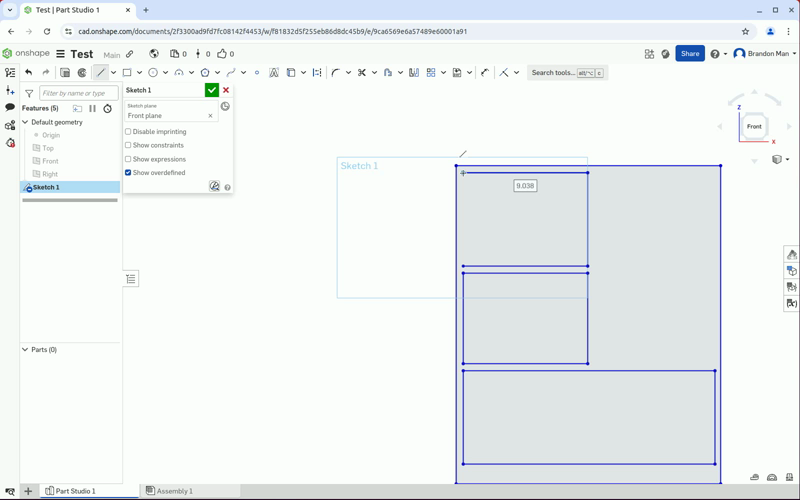
scroll(-6)
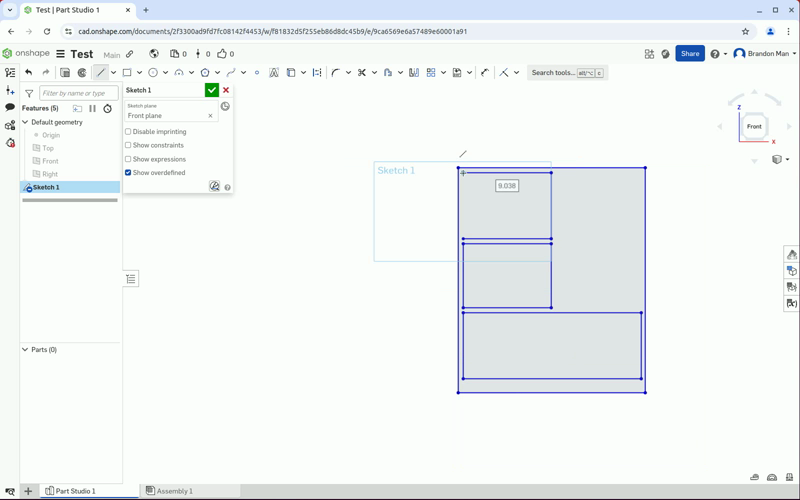
scroll(-6)
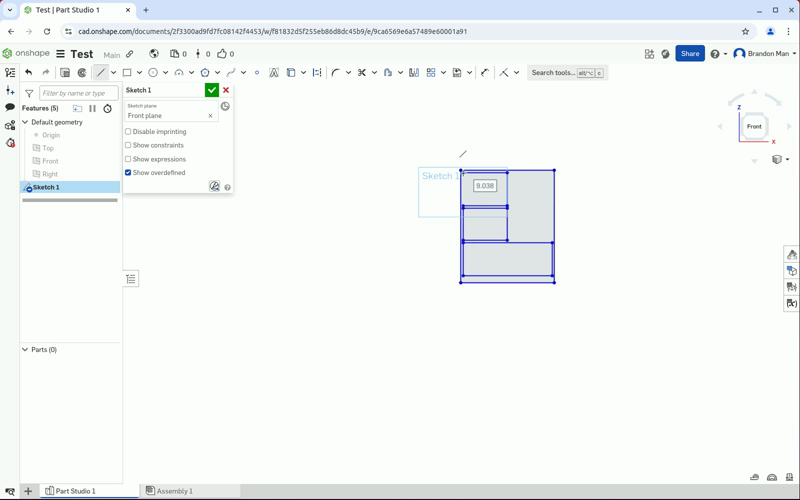
key_up(shift)
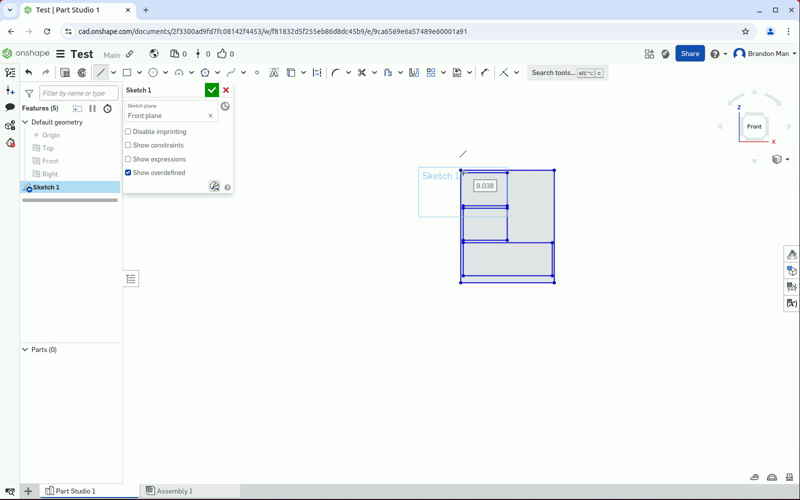
mouse_move(493, 172)
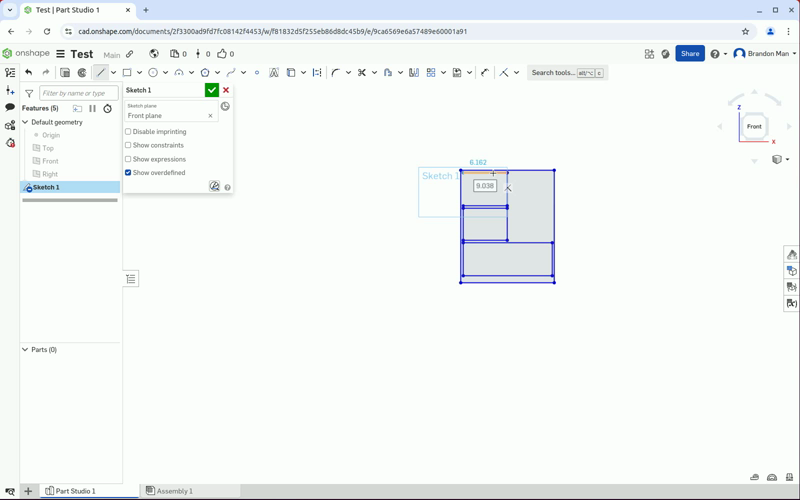
key_down(shift)
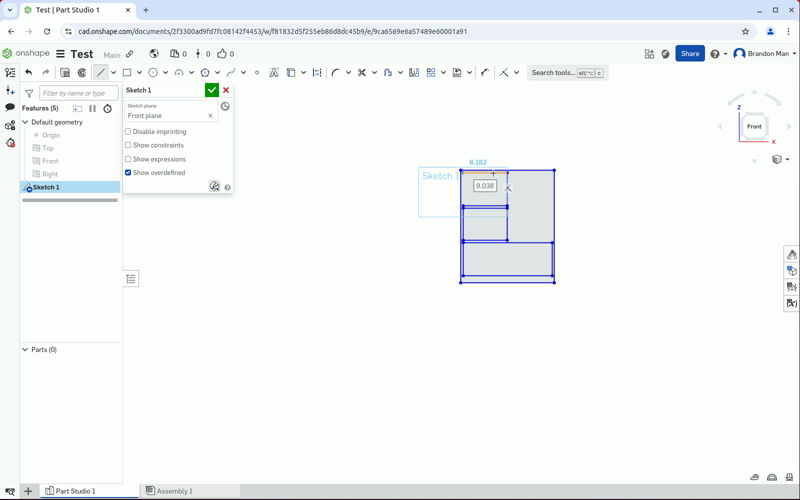
mouse_move(463, 205)
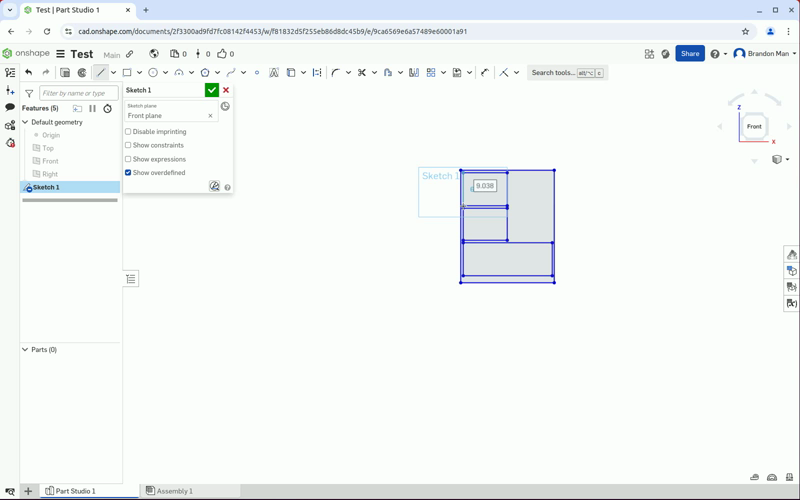
scroll(6)
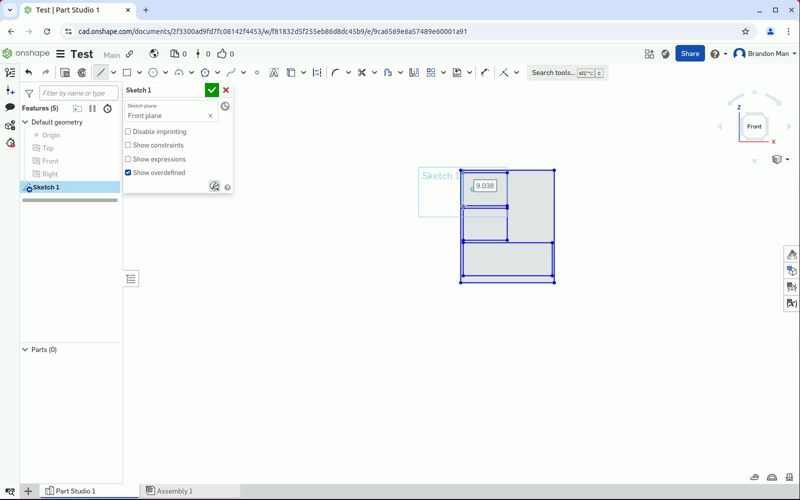
scroll(6)
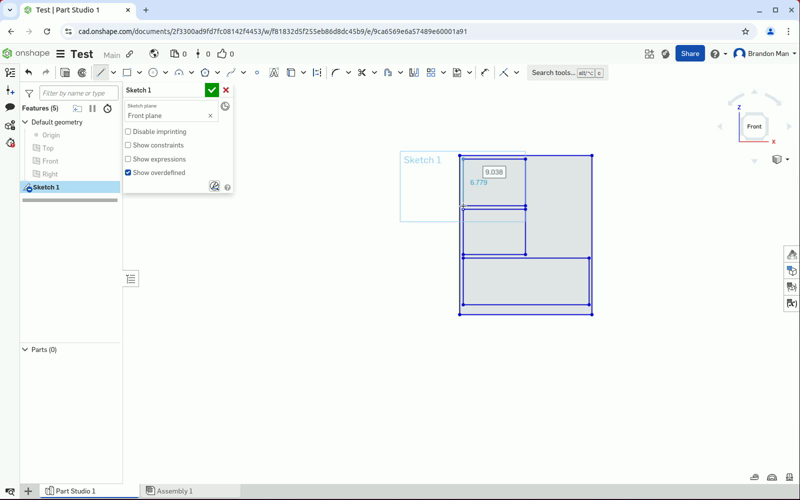
scroll(6)
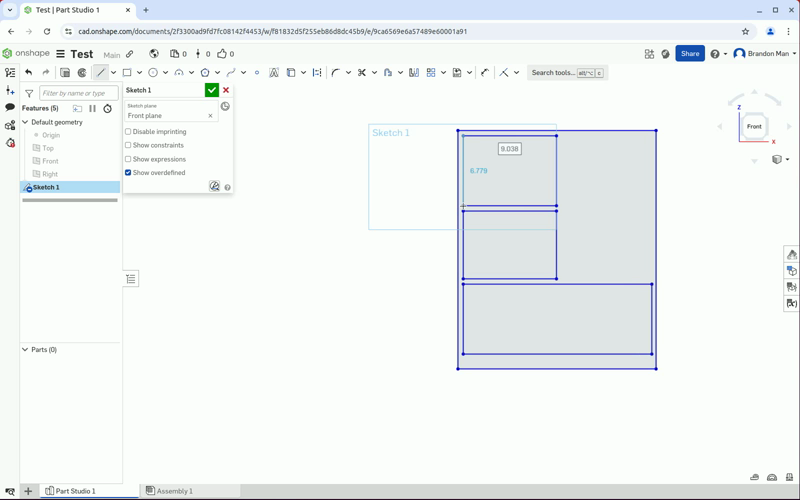
scroll(6)
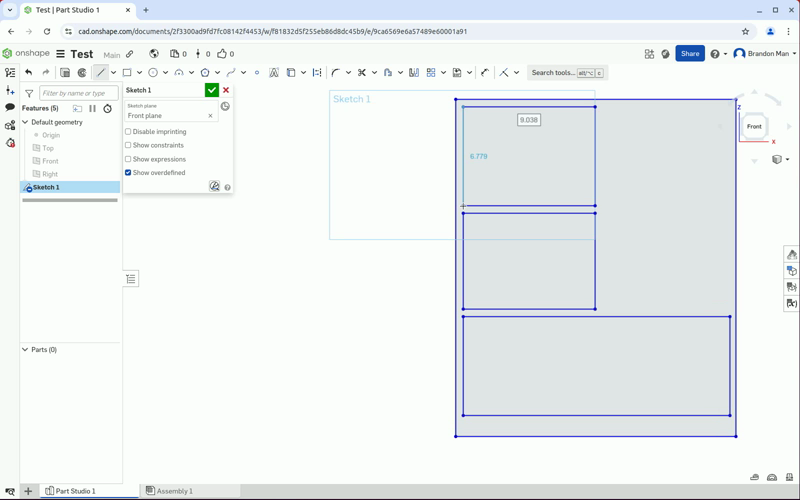
scroll(6)
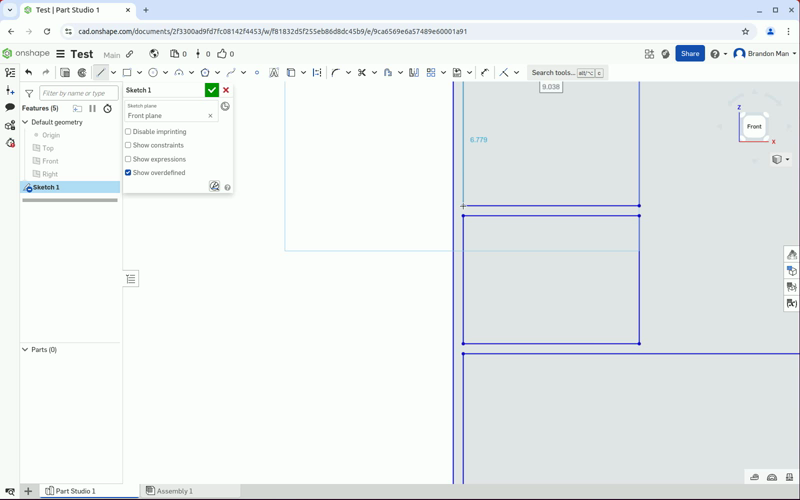
scroll(6)
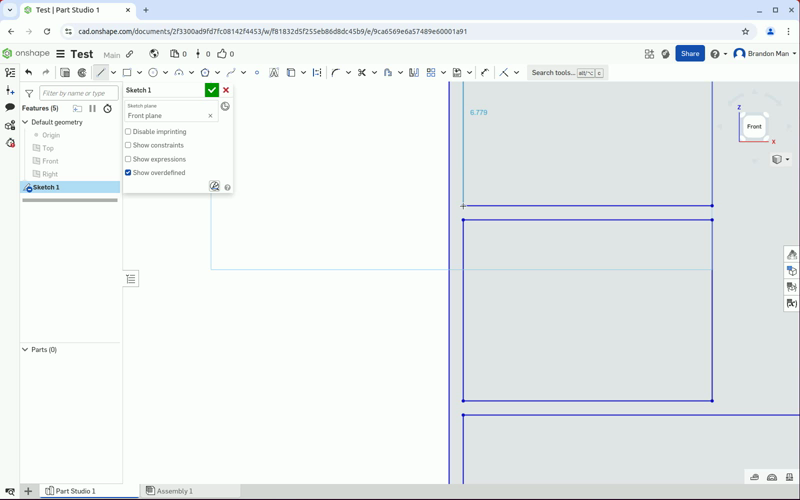
scroll(6)
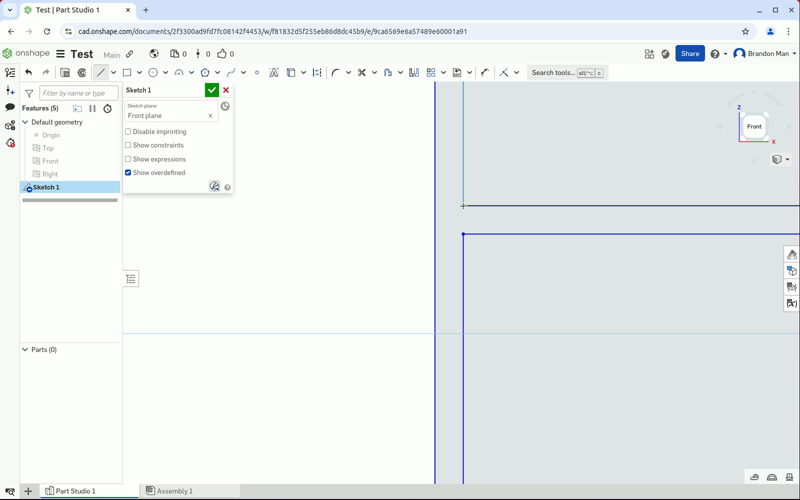
key_up(shift)
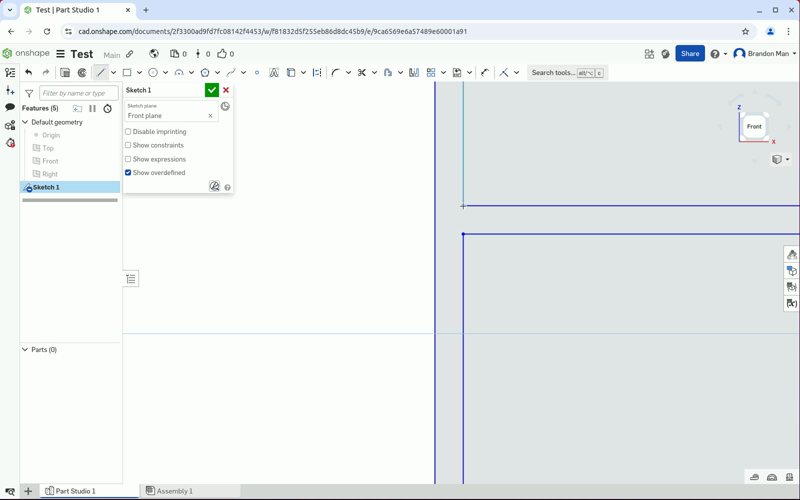
click(463, 205)
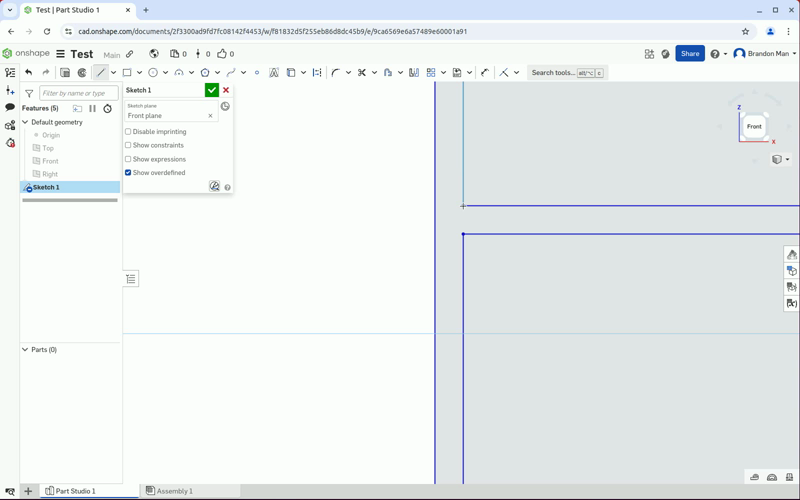
scroll(-6)
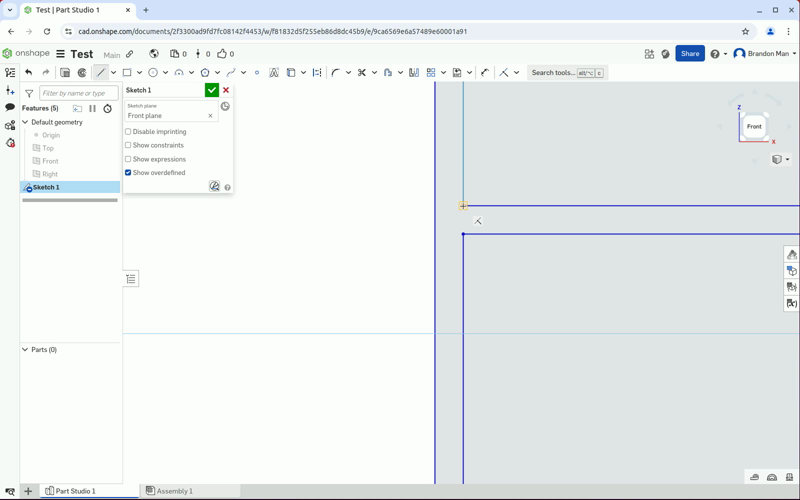
scroll(-6)
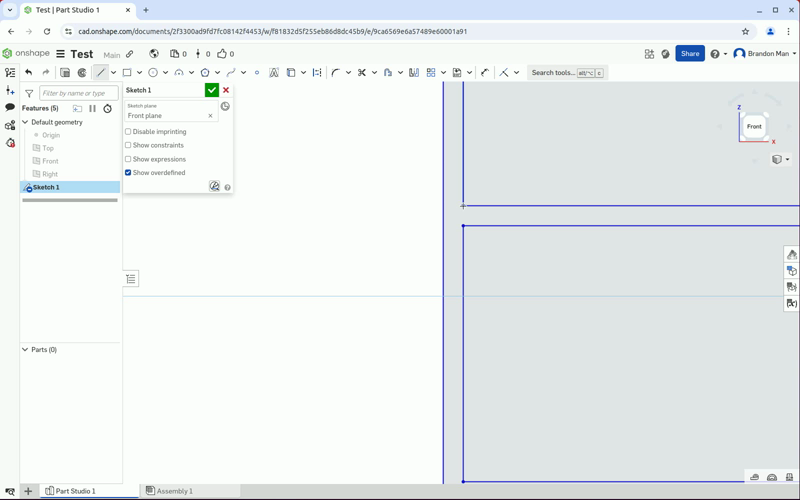
scroll(-6)
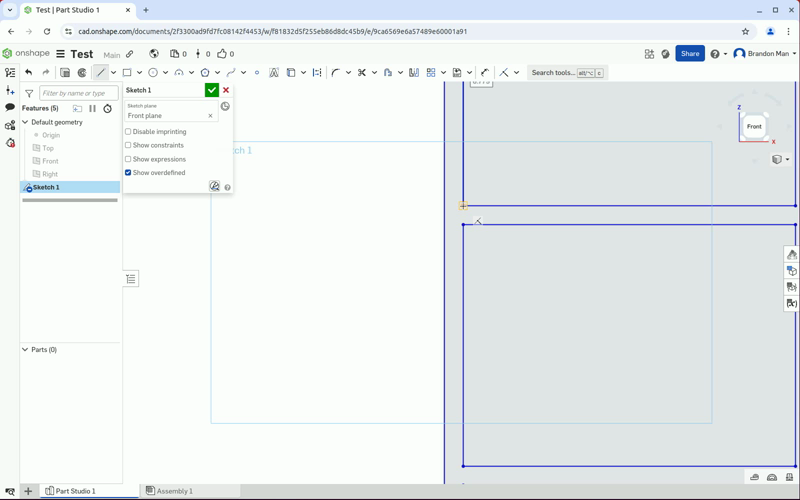
scroll(-6)
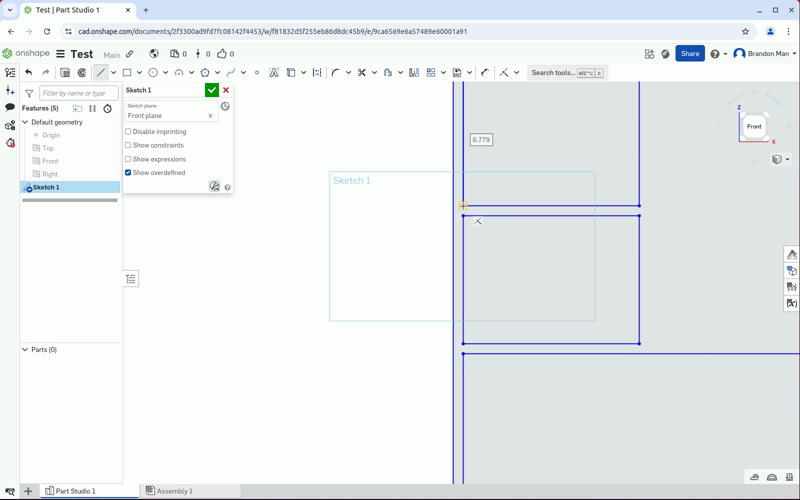
scroll(-6)
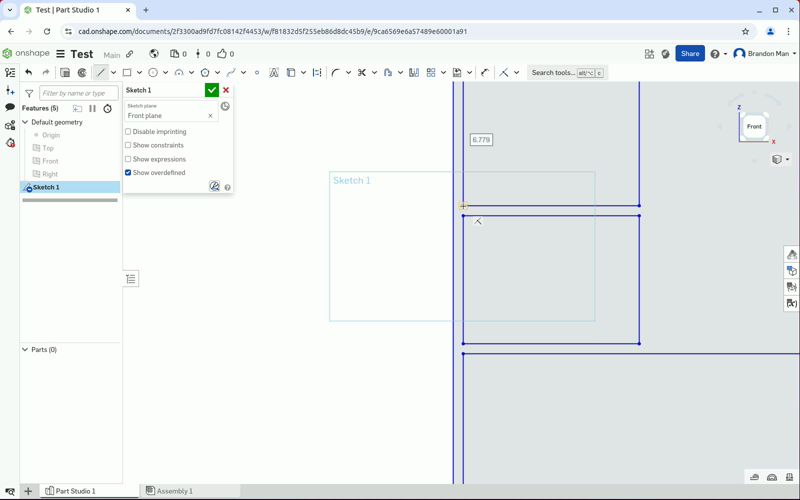
scroll(-6)
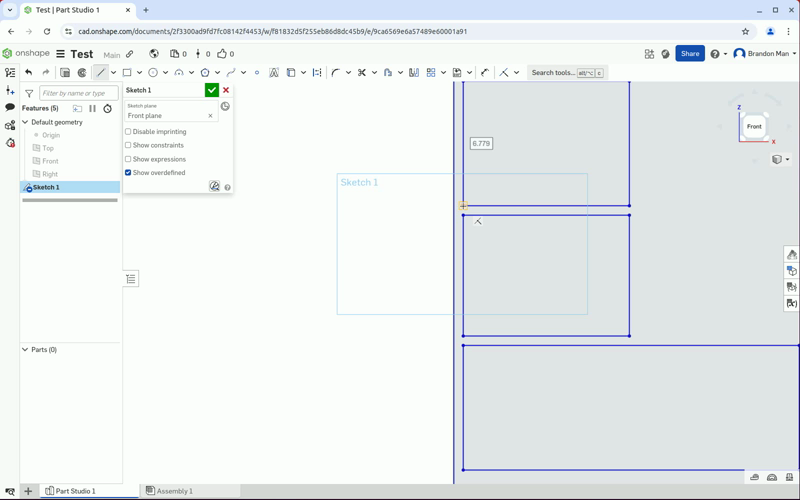
scroll(-6)
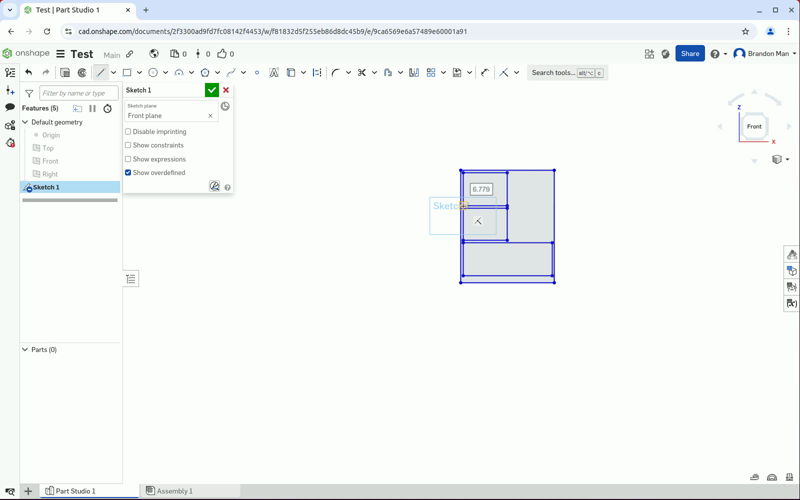
key(esc)
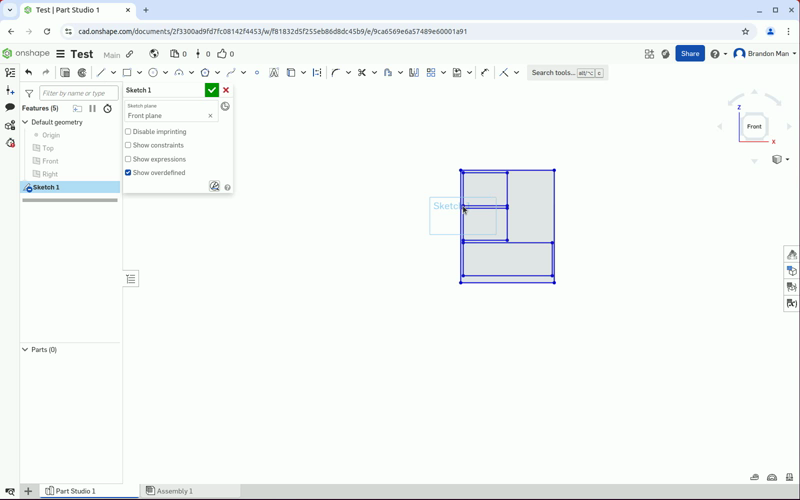
key(l)
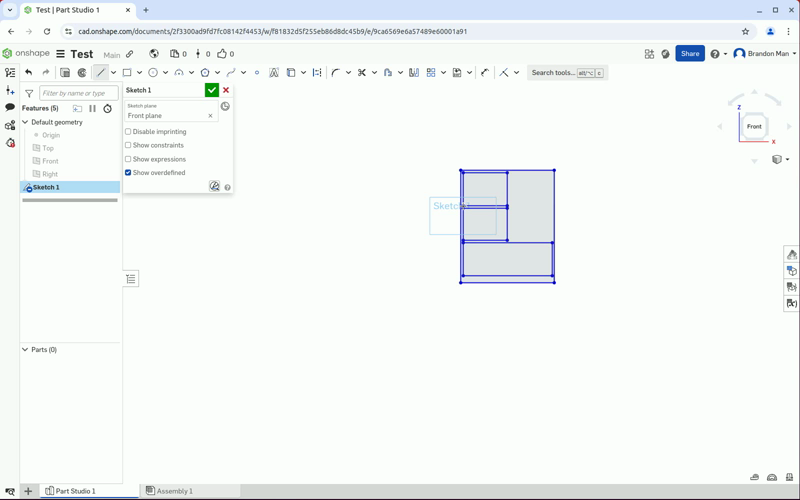
key_down(shift)
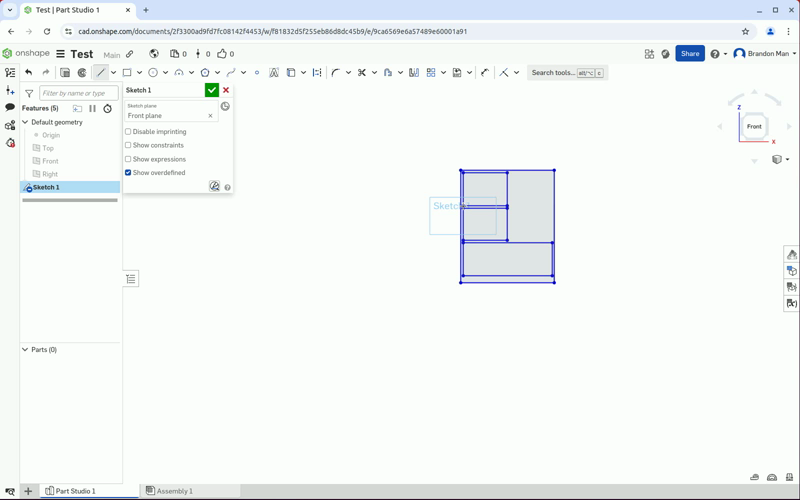
mouse_move(509, 240)
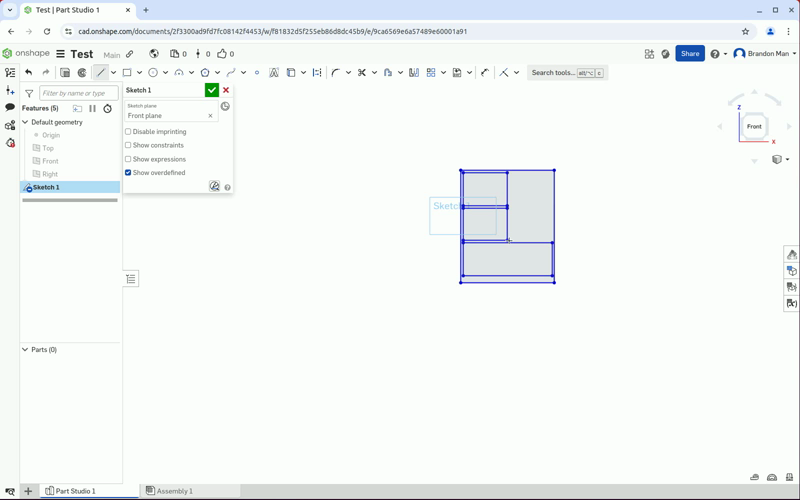
scroll(6)
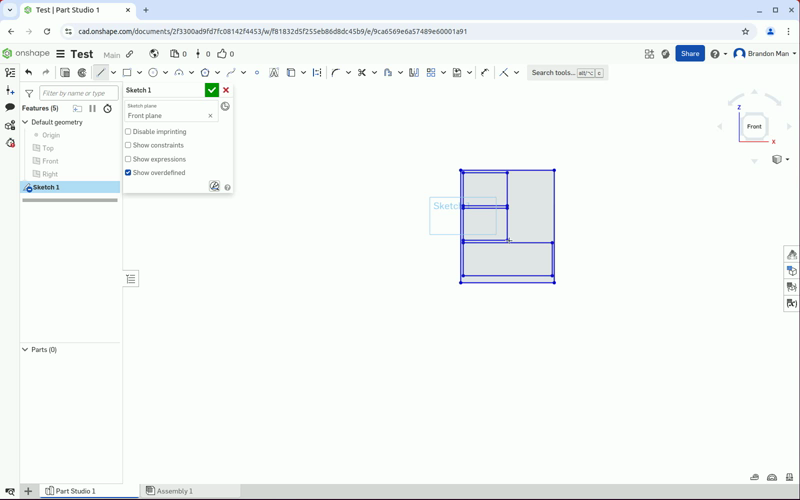
scroll(6)
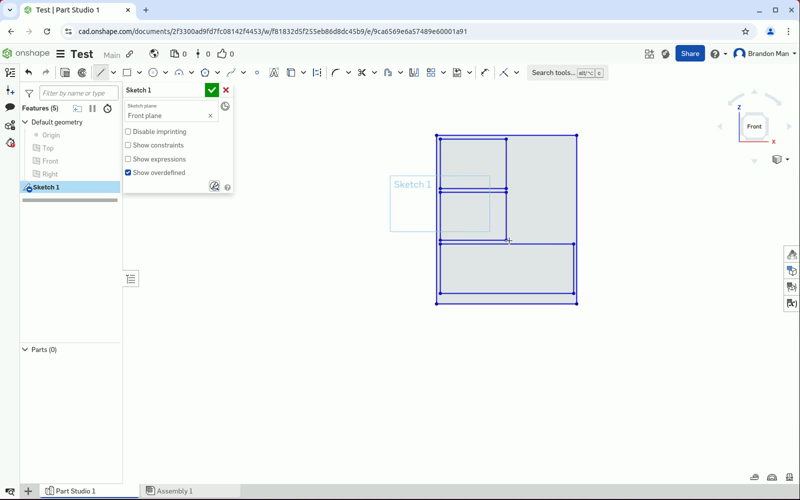
scroll(6)
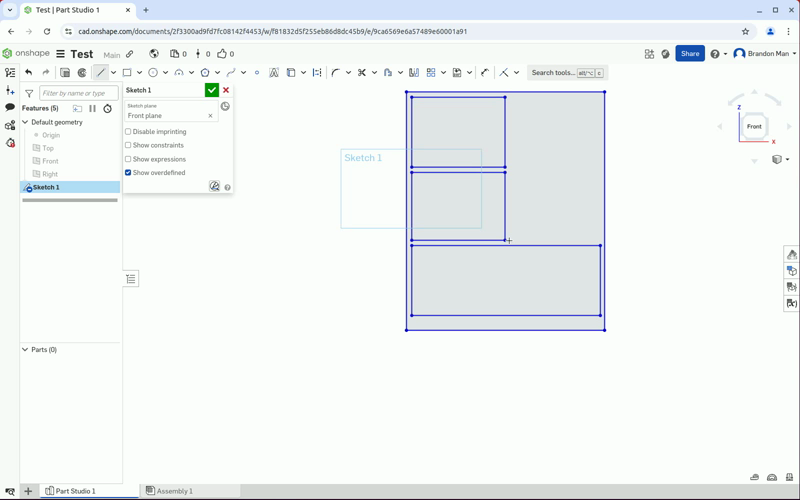
scroll(6)
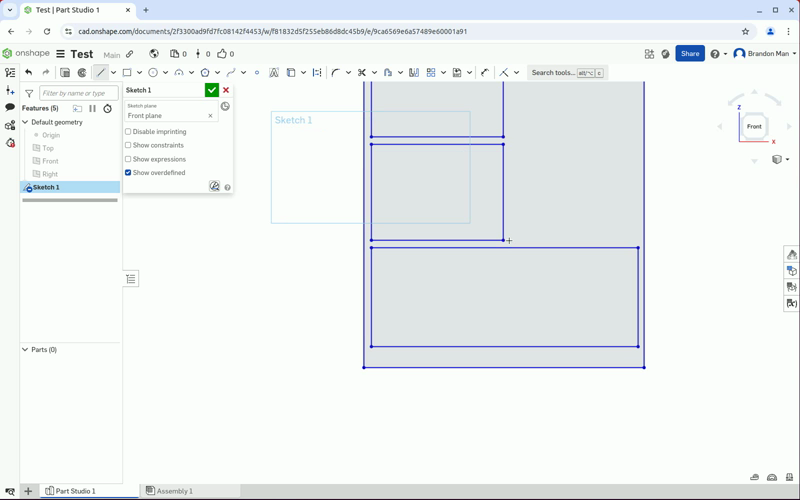
scroll(6)
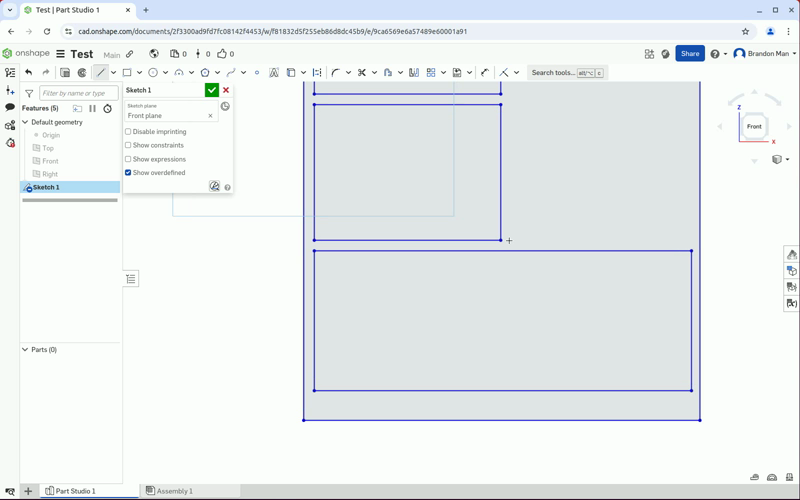
scroll(6)
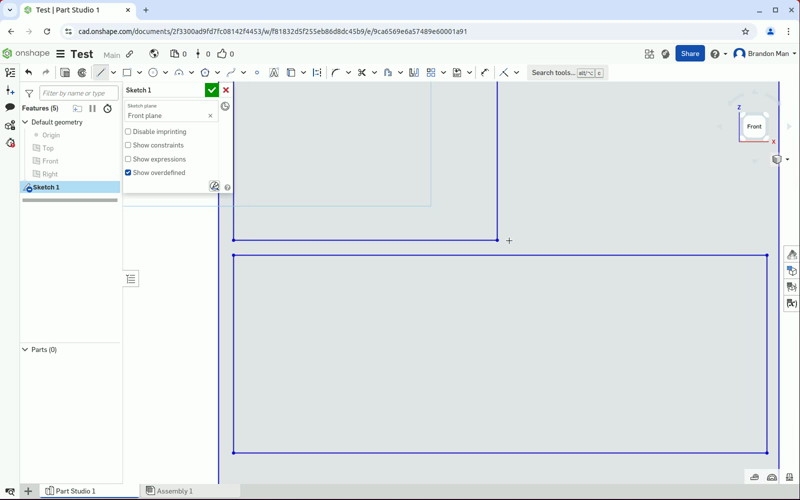
scroll(6)
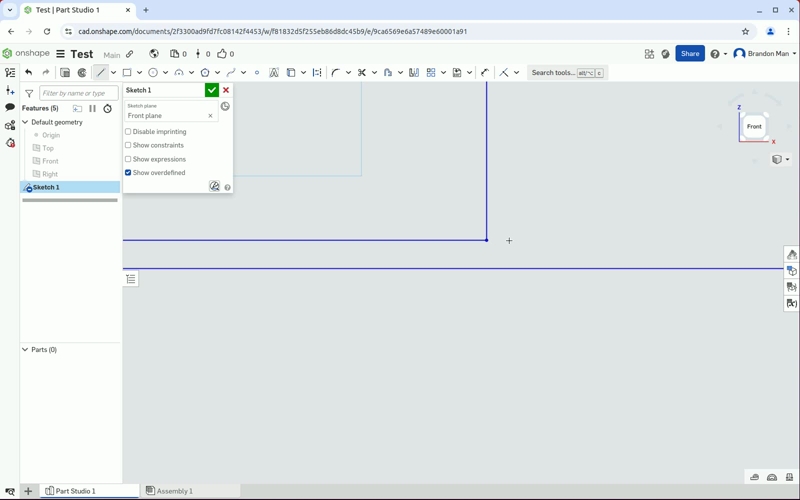
click(509, 240)
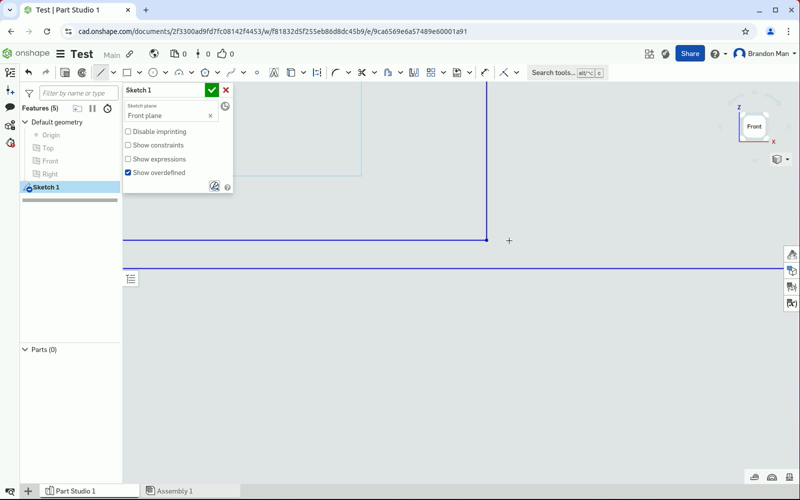
scroll(-6)
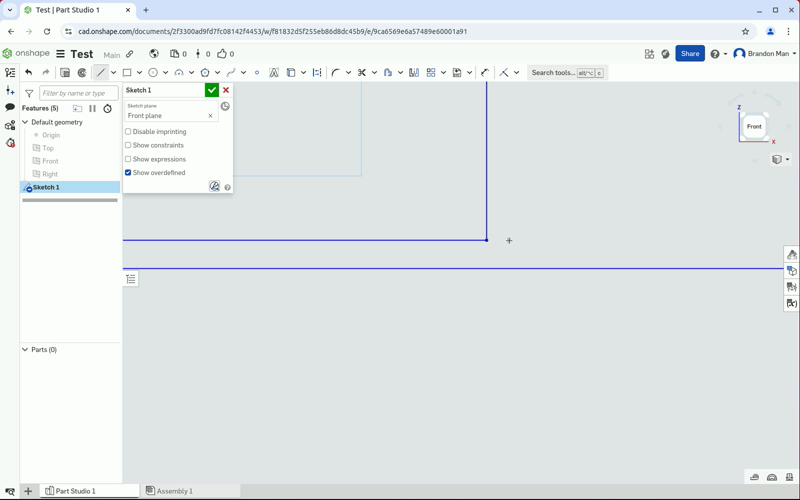
scroll(-6)
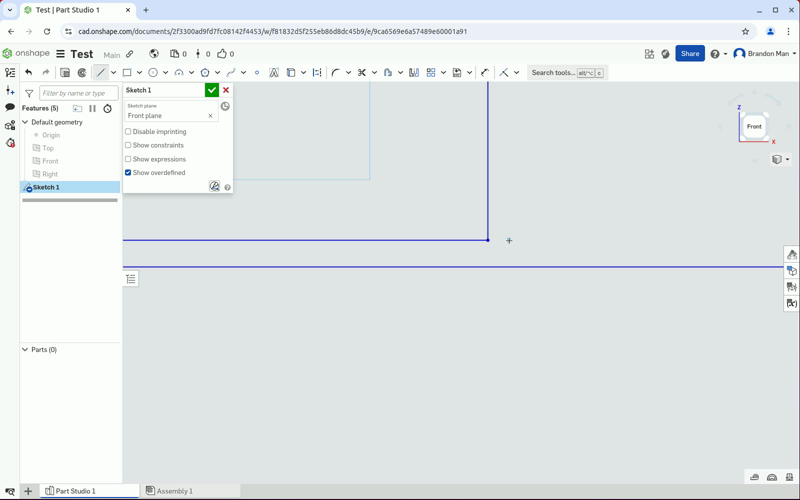
scroll(-6)
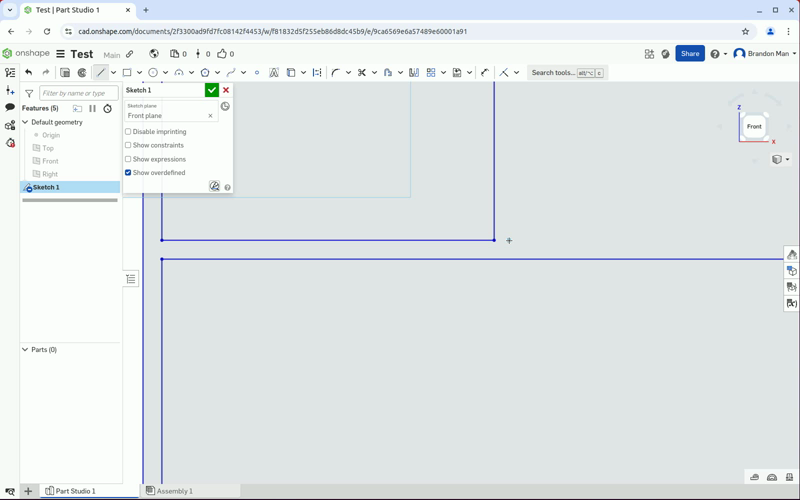
scroll(-6)
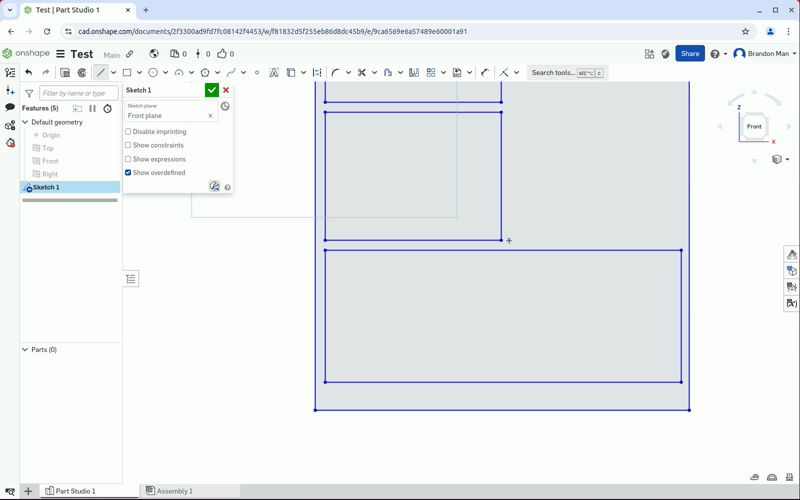
scroll(-6)
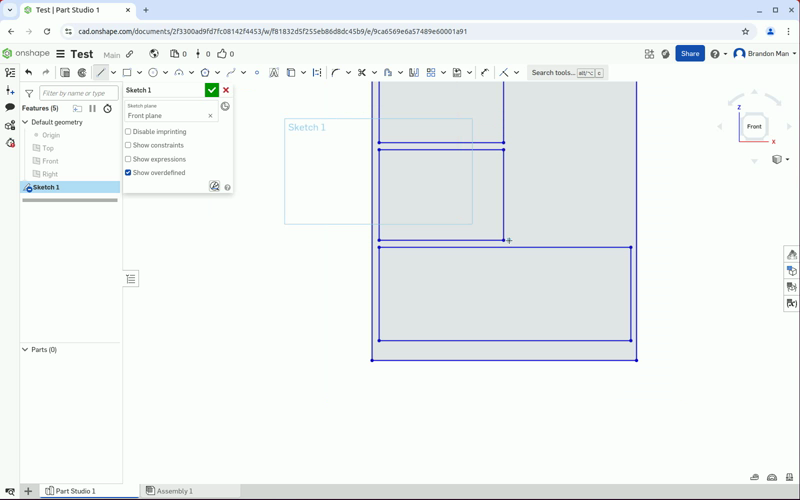
scroll(-6)
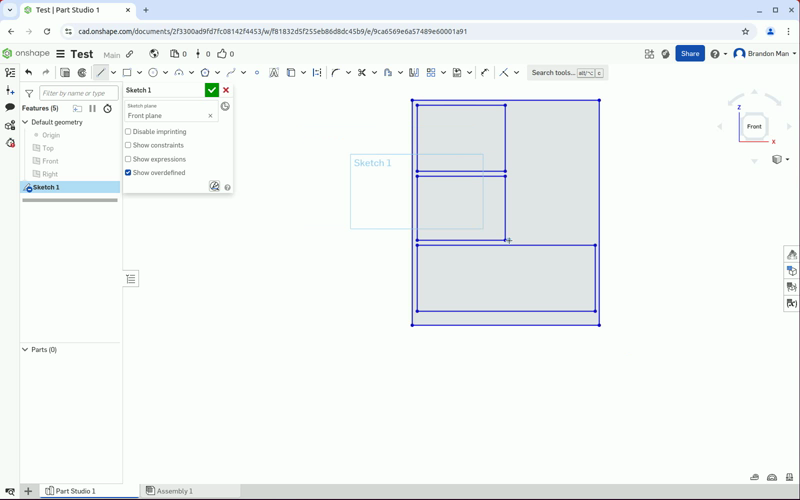
scroll(-6)
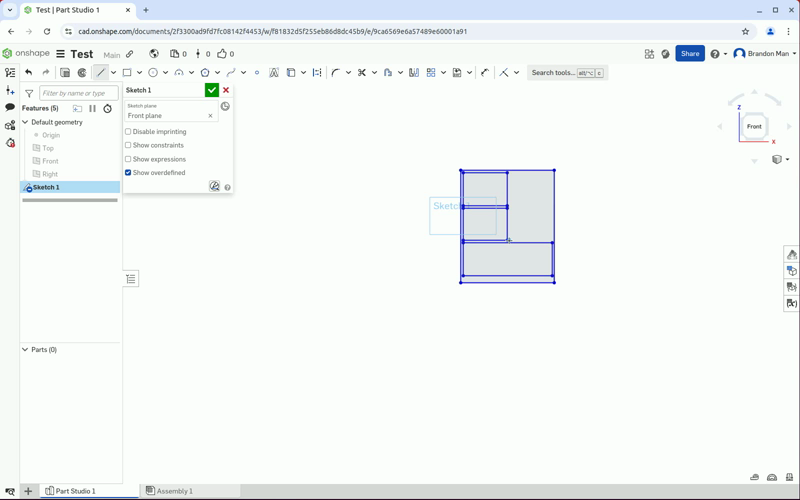
key_up(shift)
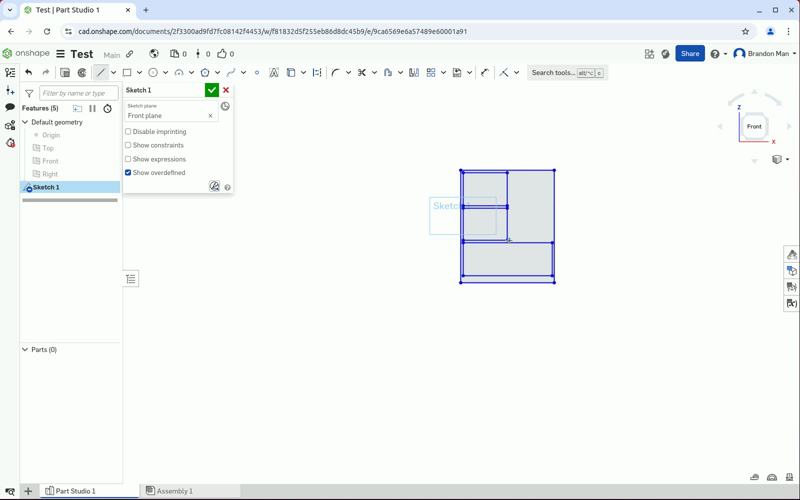
key_down(shift)
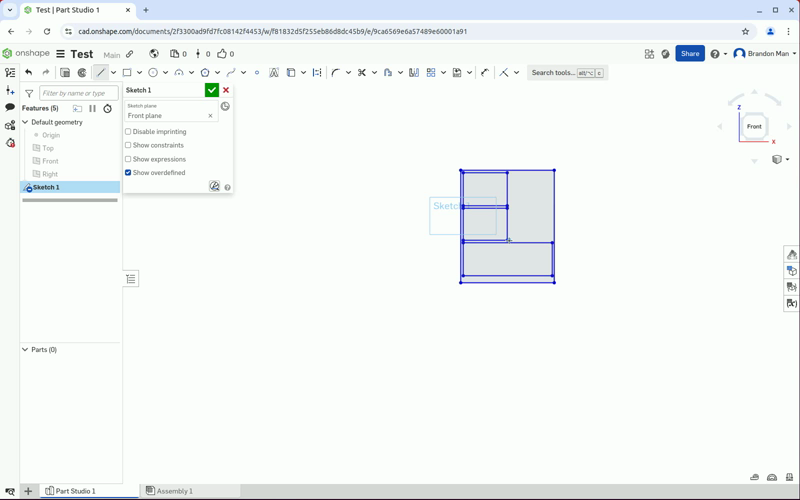
mouse_move(539, 240)
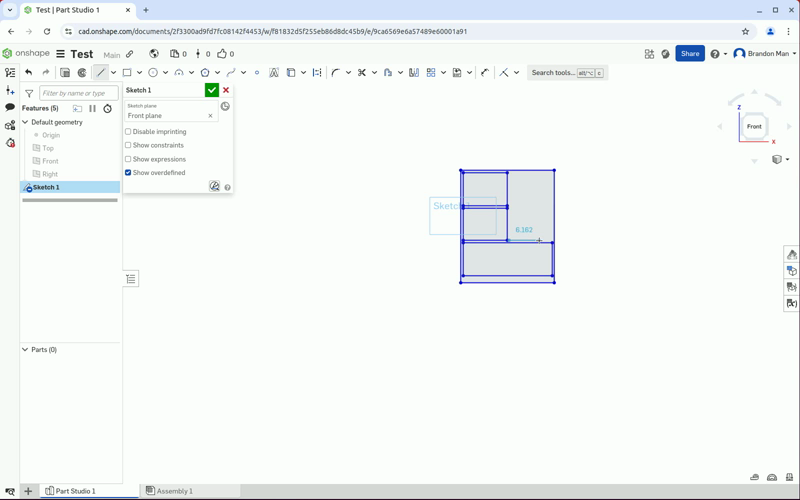
mouse_move(552, 240)
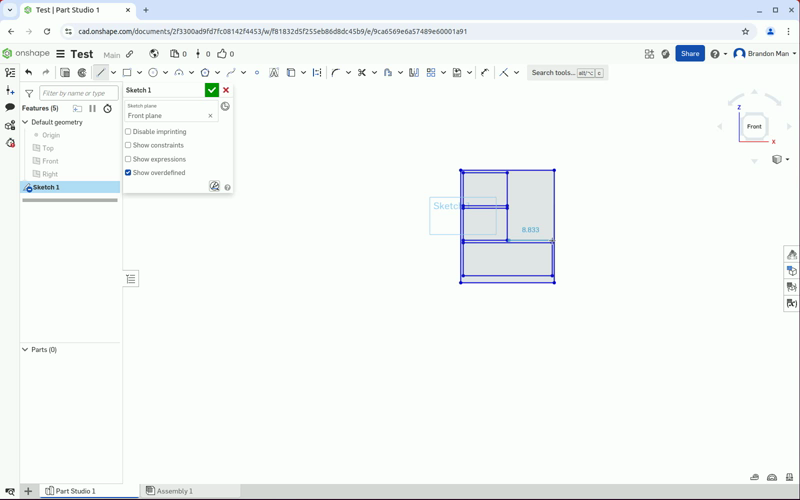
scroll(6)
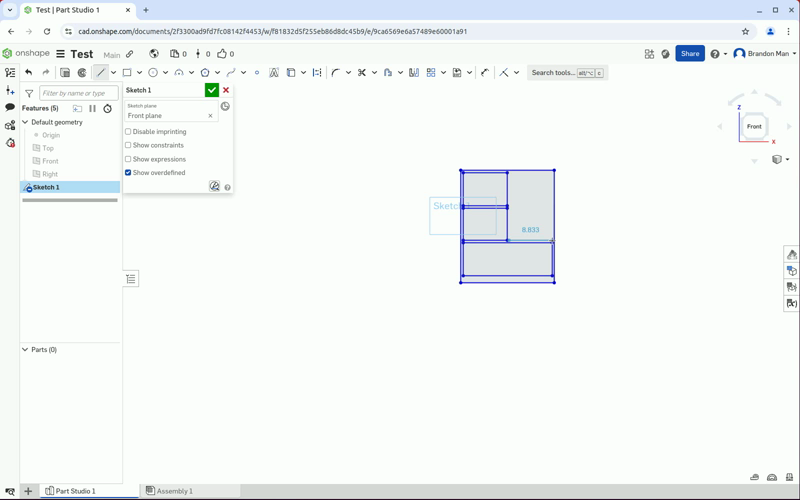
scroll(6)
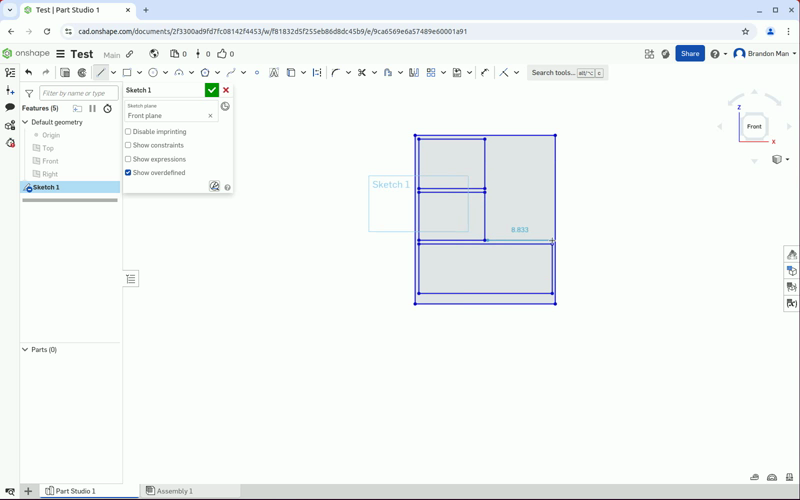
scroll(6)
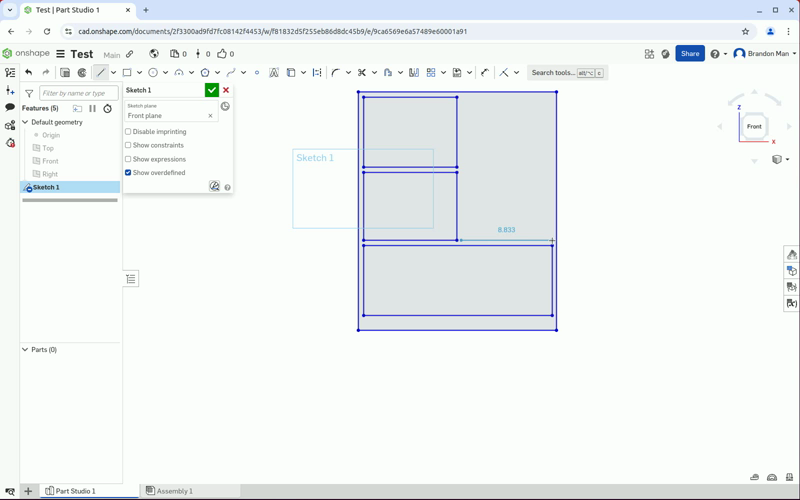
scroll(6)
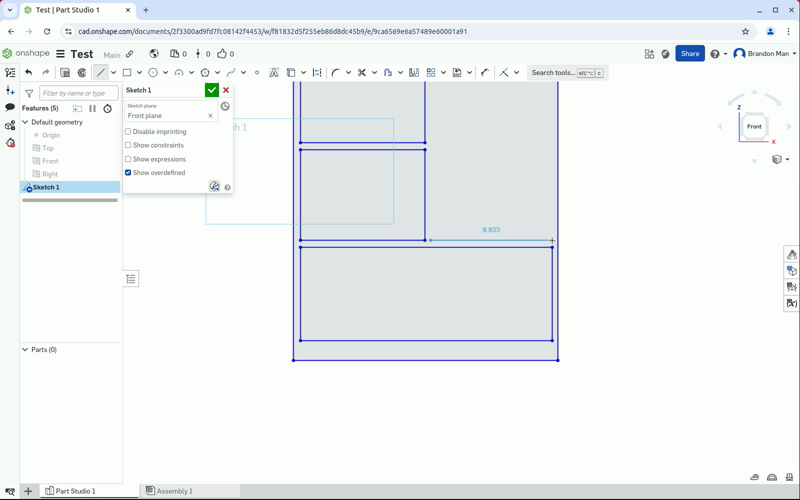
scroll(6)
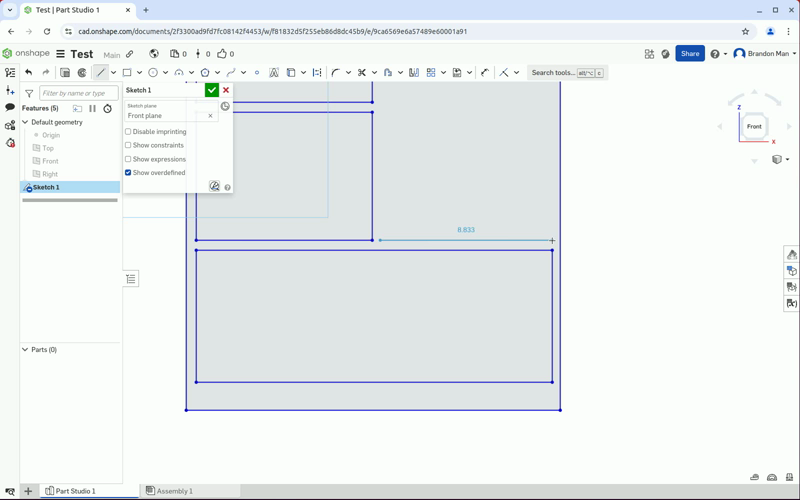
scroll(6)
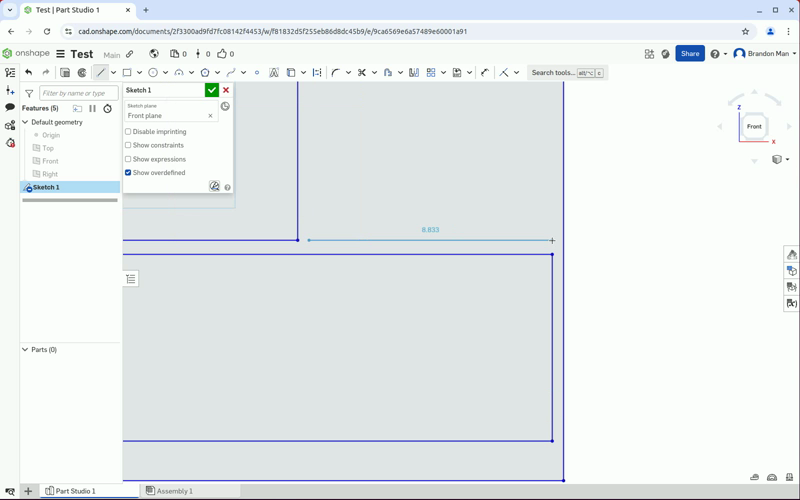
scroll(6)
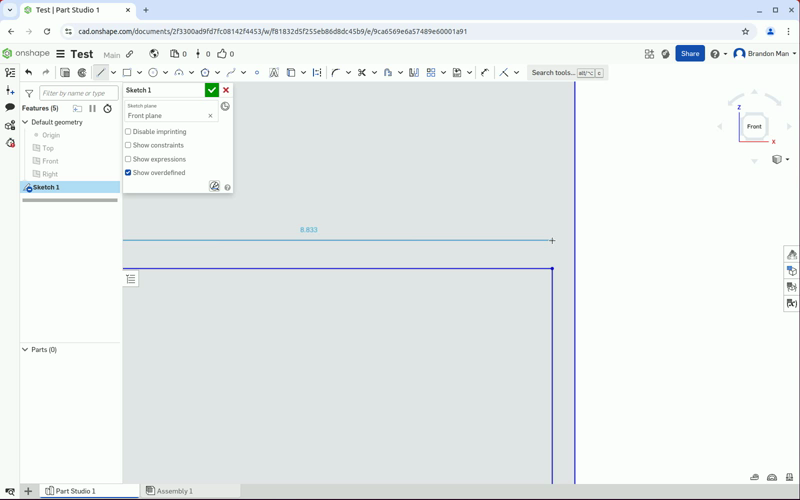
click(552, 240)
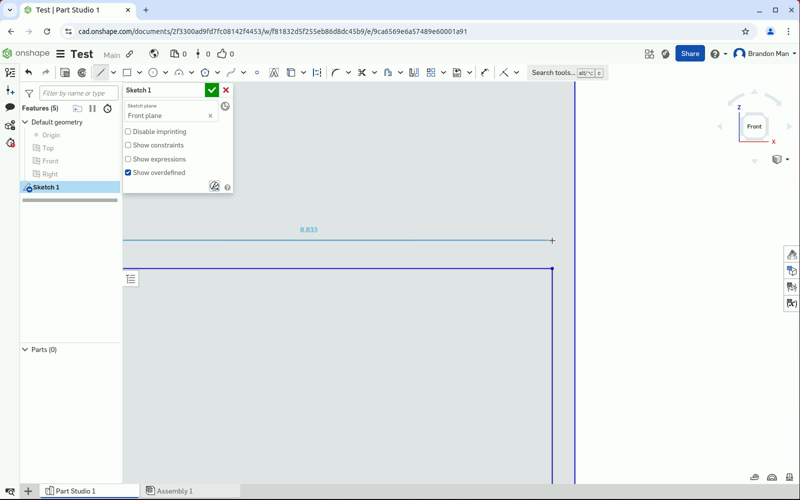
scroll(-6)
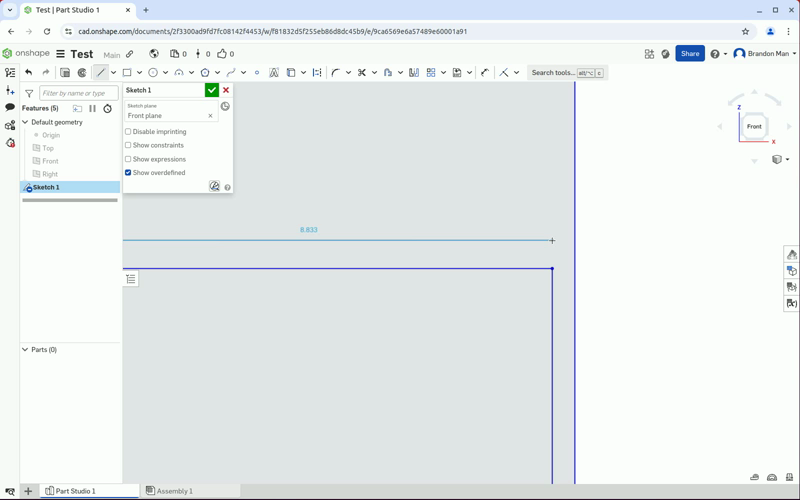
scroll(-6)
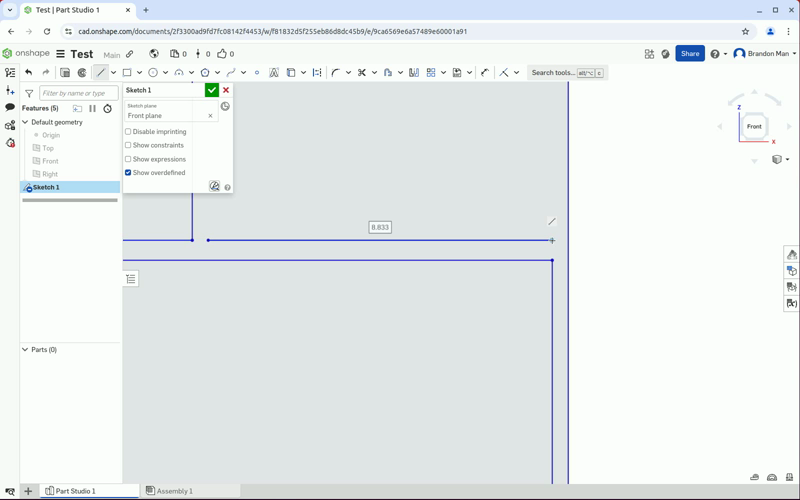
scroll(-6)
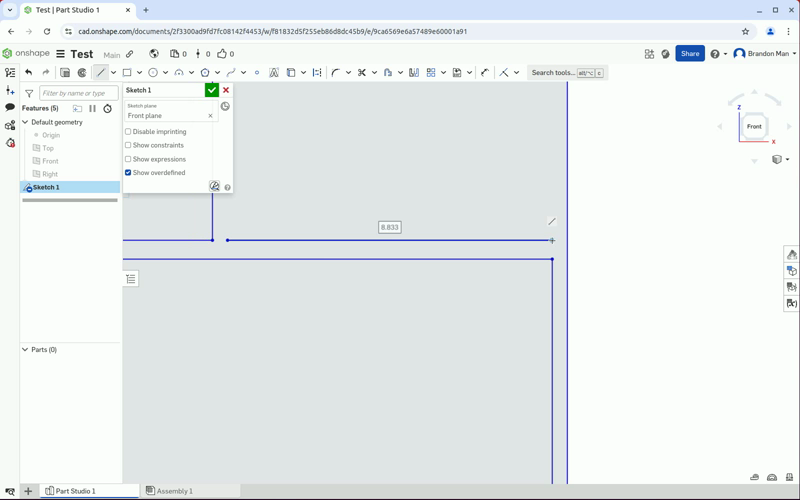
scroll(-6)
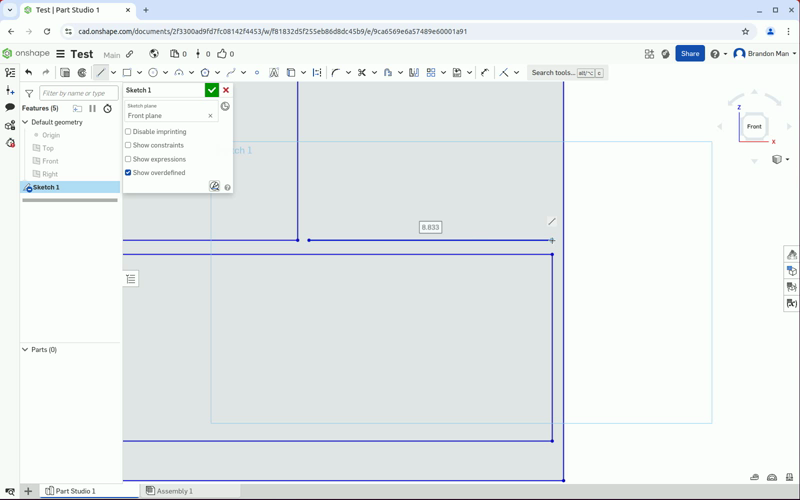
scroll(-6)
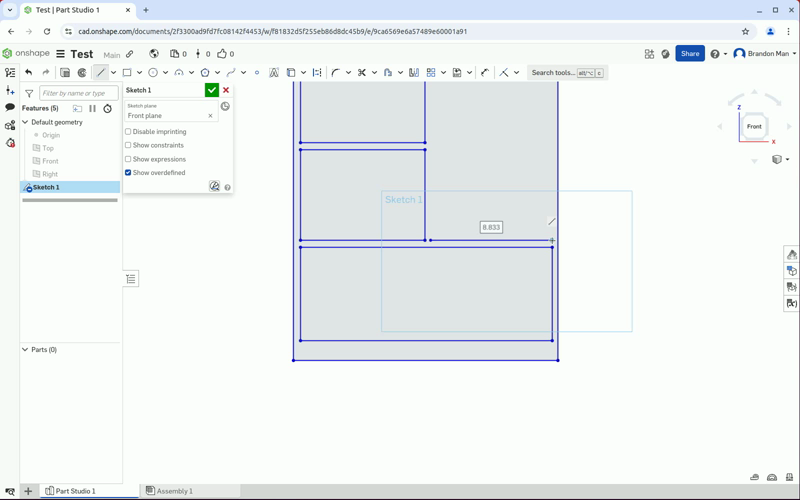
scroll(-6)
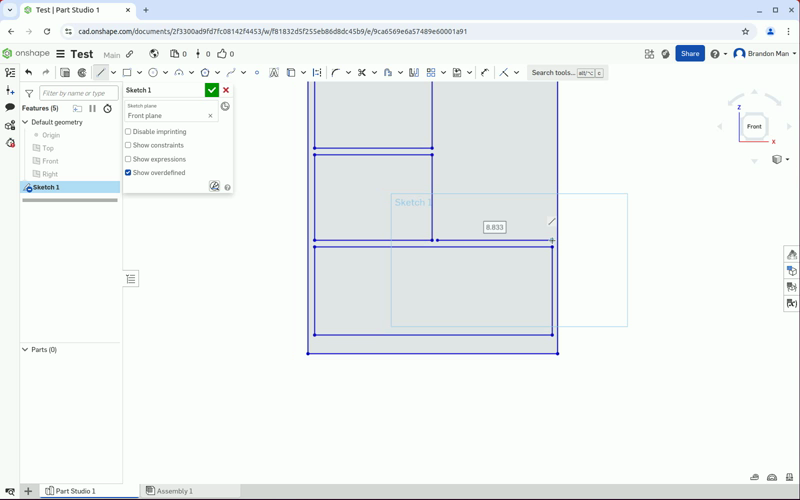
scroll(-6)
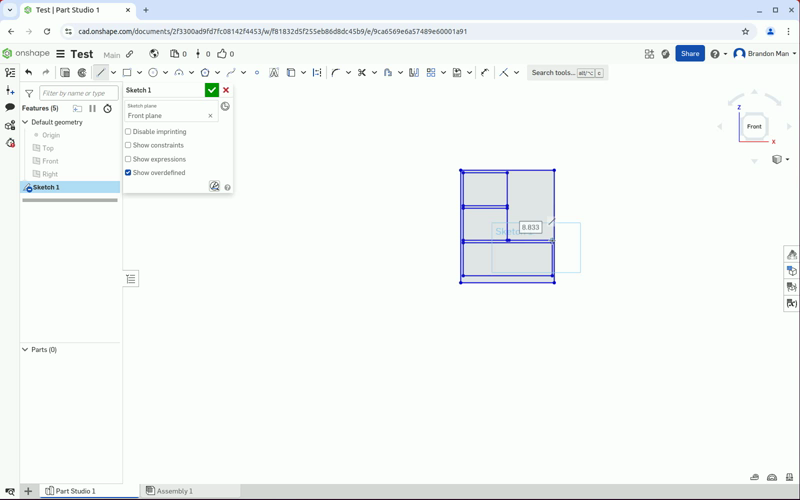
key_up(shift)
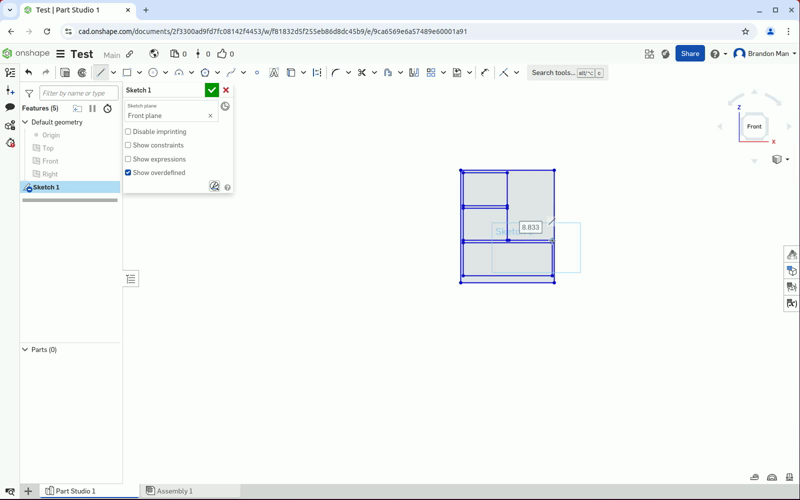
key_down(shift)
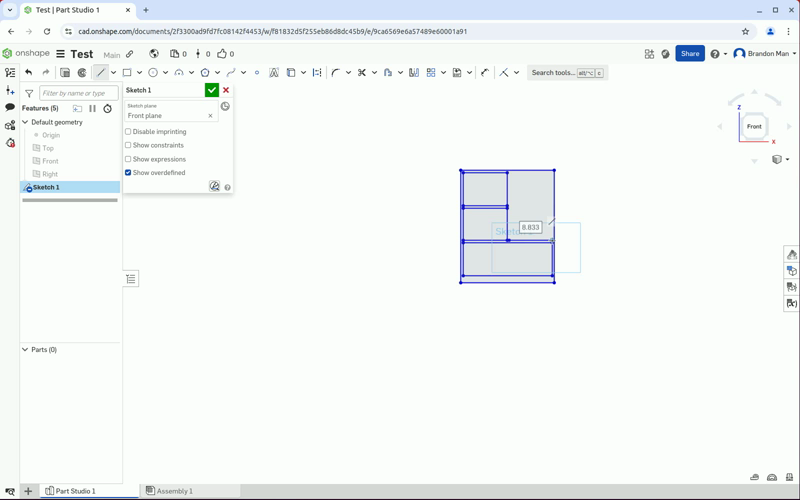
mouse_move(582, 240)
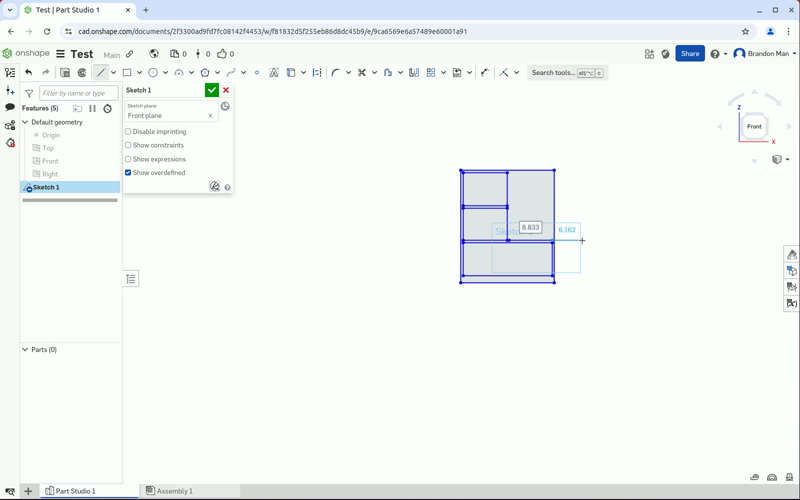
mouse_move(552, 208)
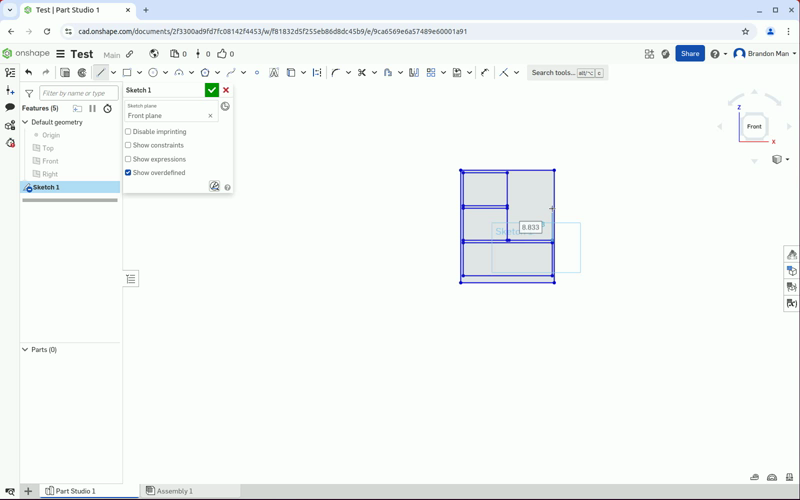
click(552, 208)
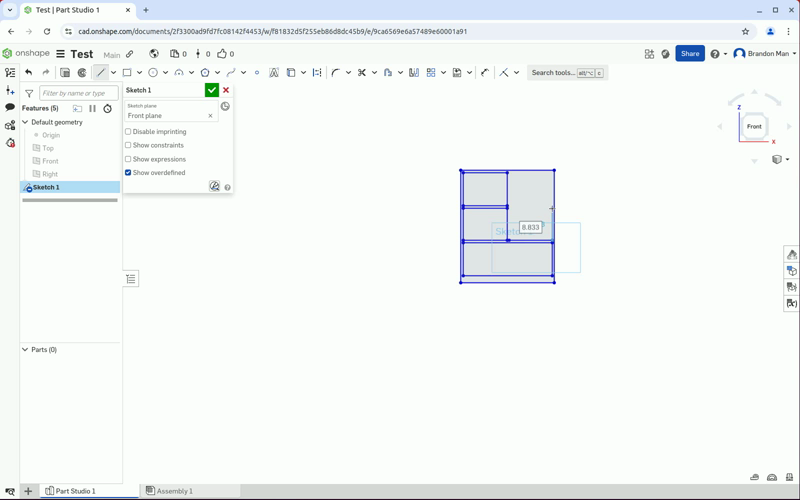
key_up(shift)
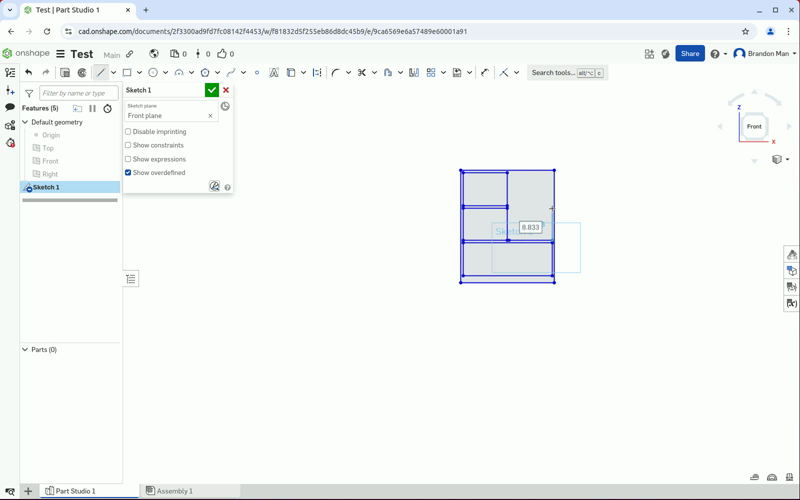
key_down(shift)
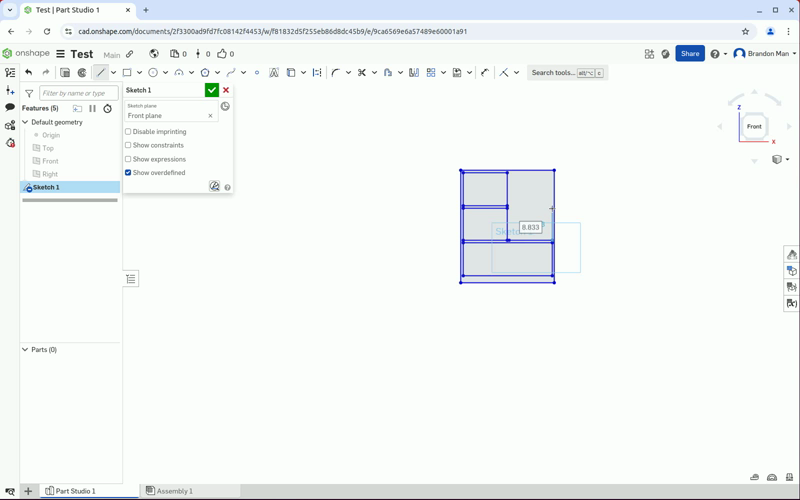
mouse_move(582, 208)
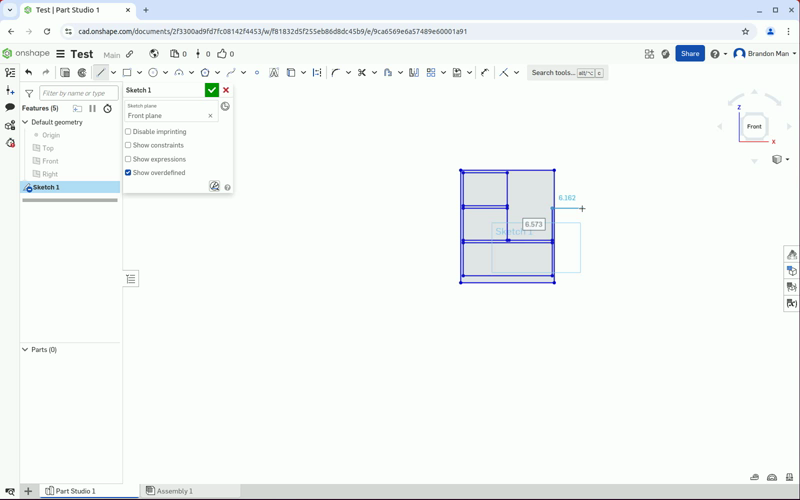
mouse_move(509, 208)
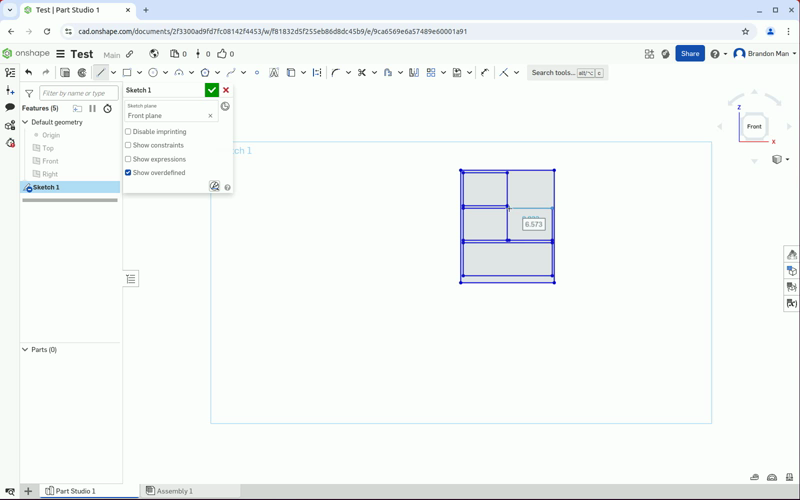
scroll(6)
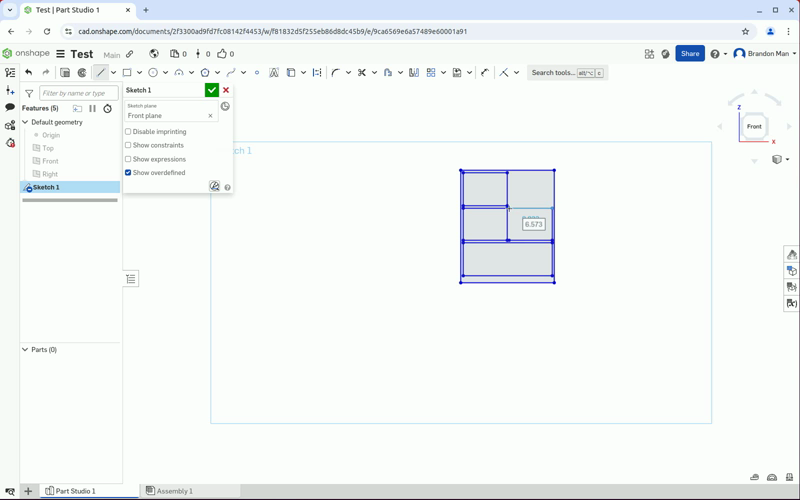
scroll(6)
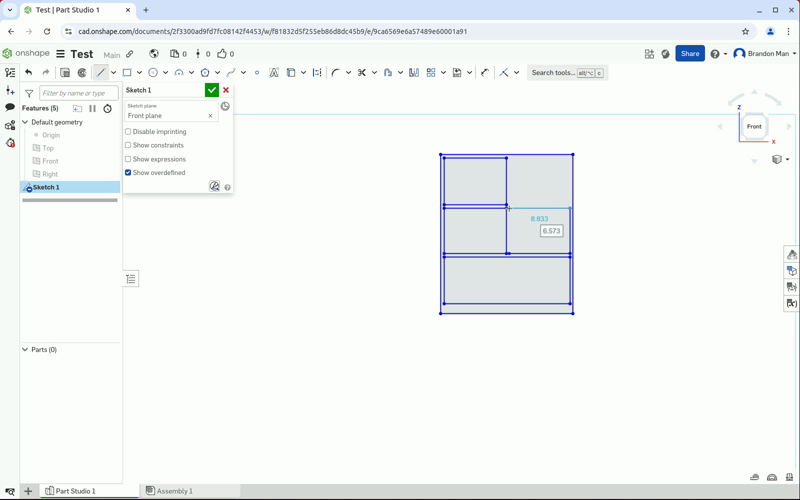
scroll(6)
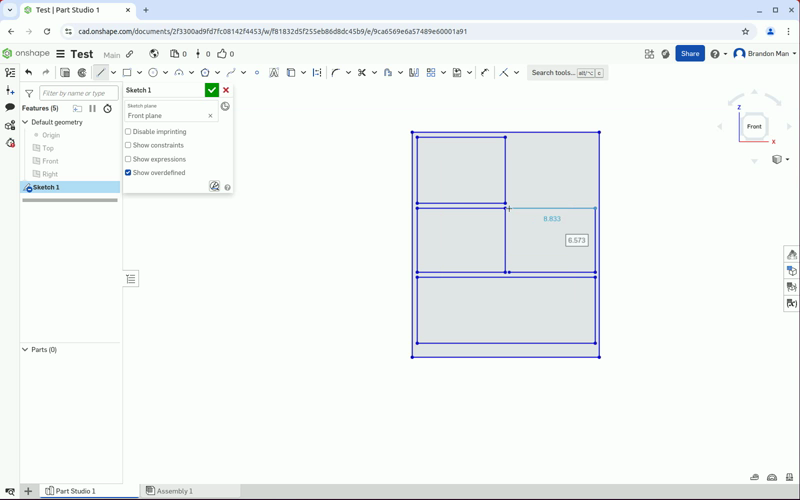
scroll(6)
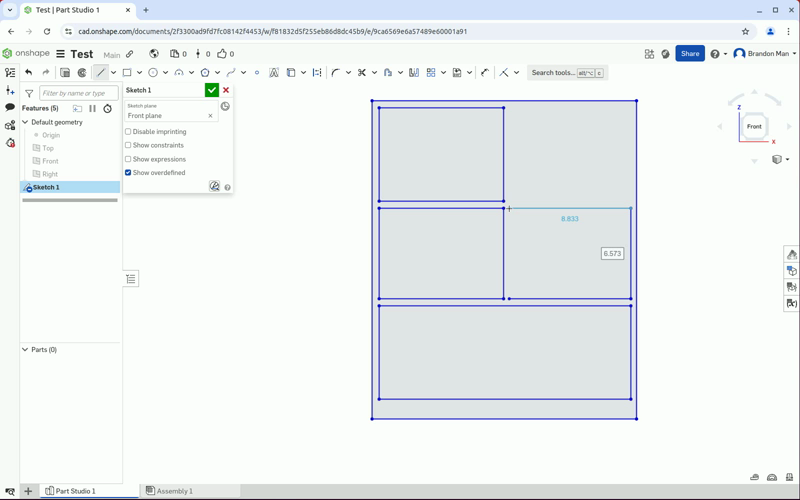
scroll(6)
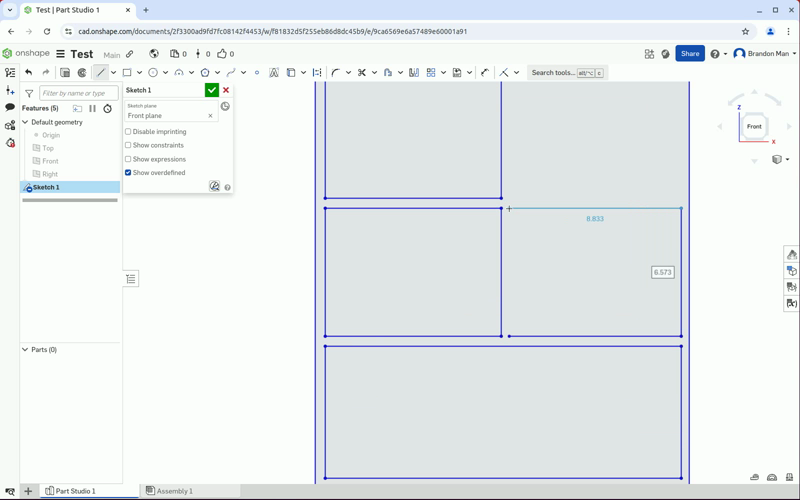
scroll(6)
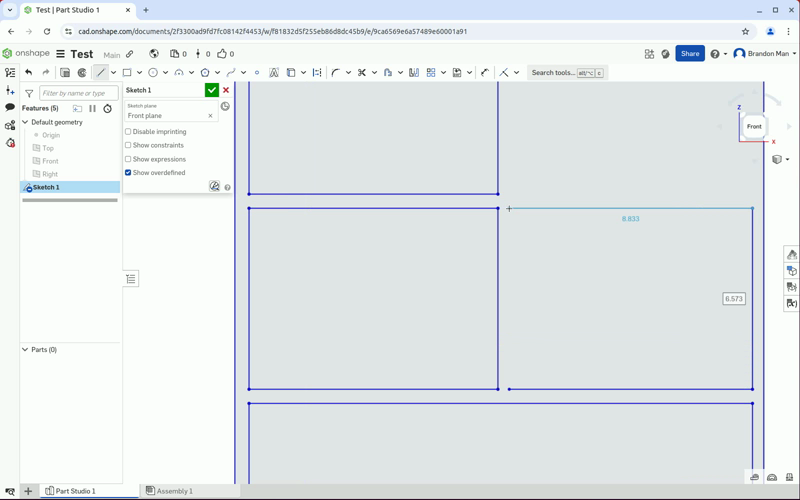
scroll(6)
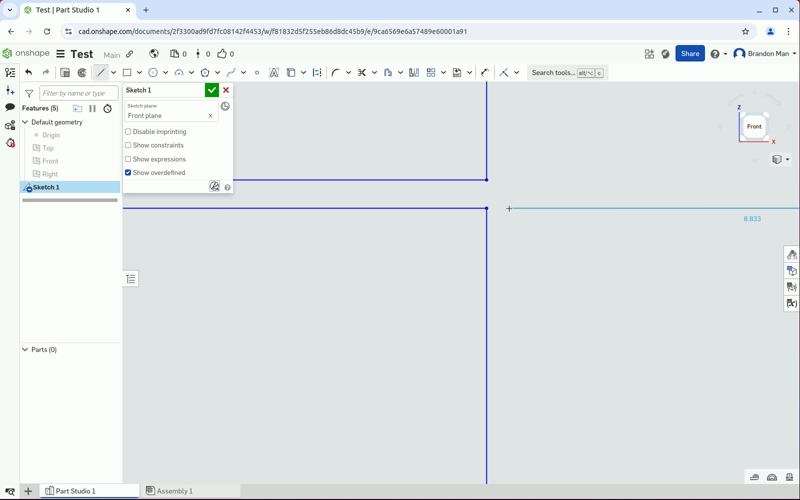
click(509, 208)
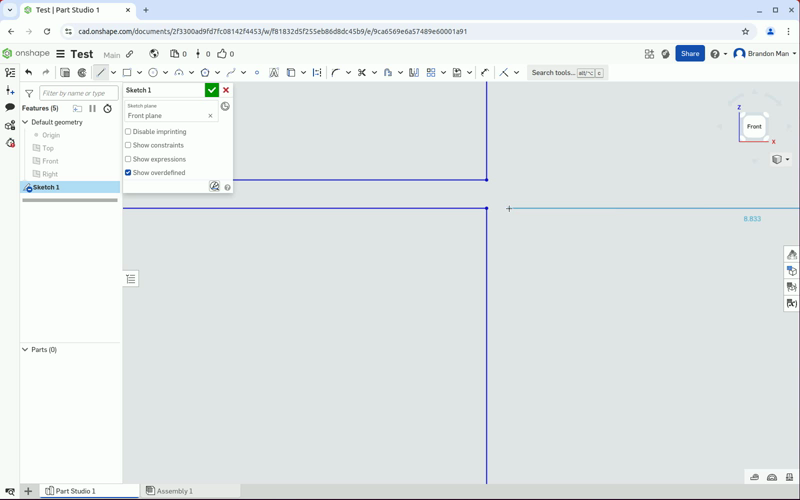
scroll(-6)
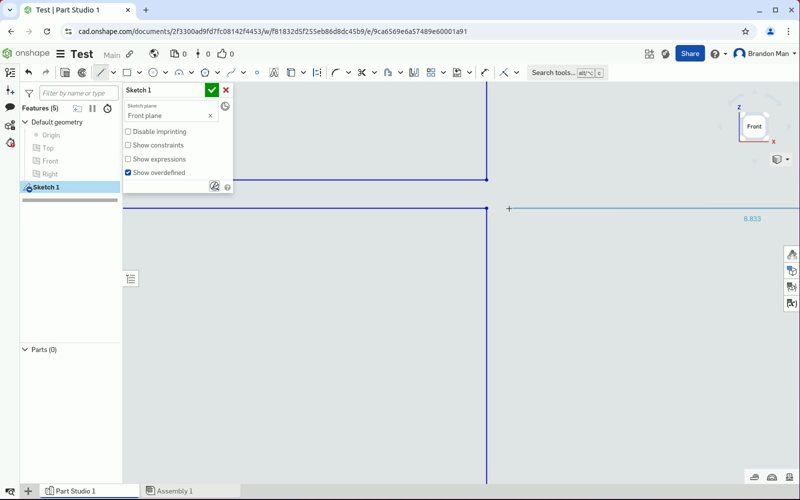
scroll(-6)
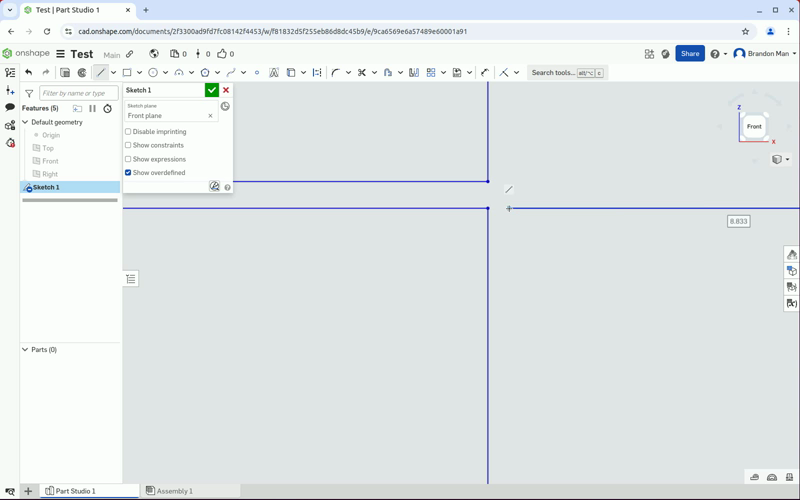
scroll(-6)
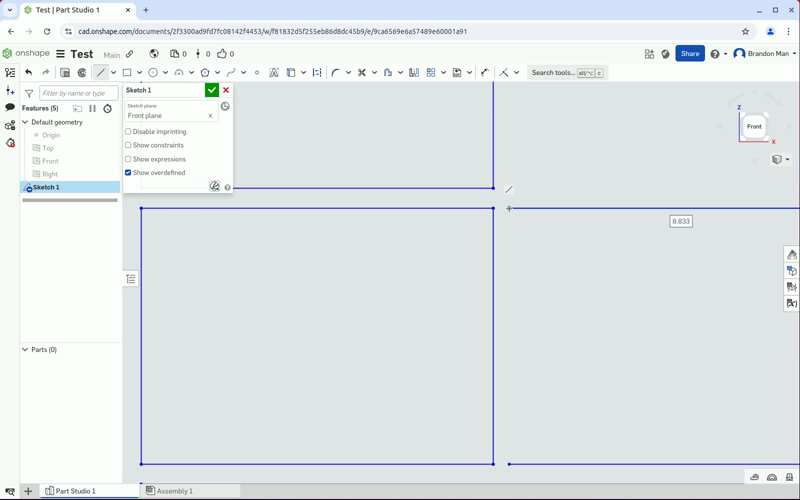
scroll(-6)
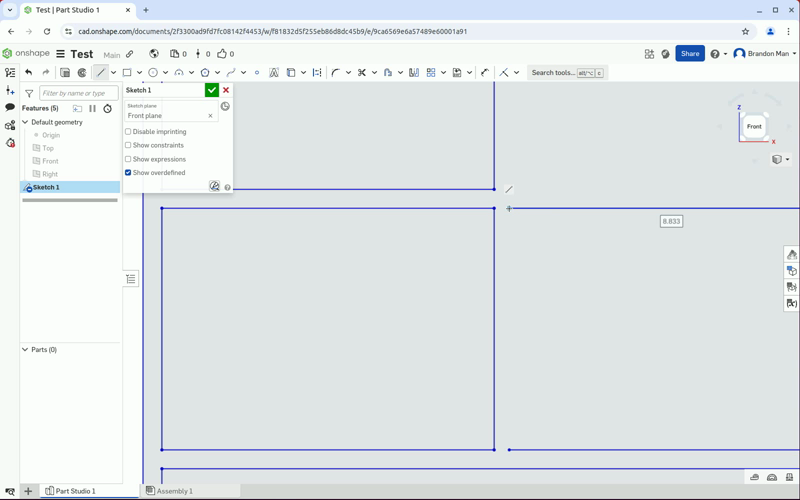
scroll(-6)
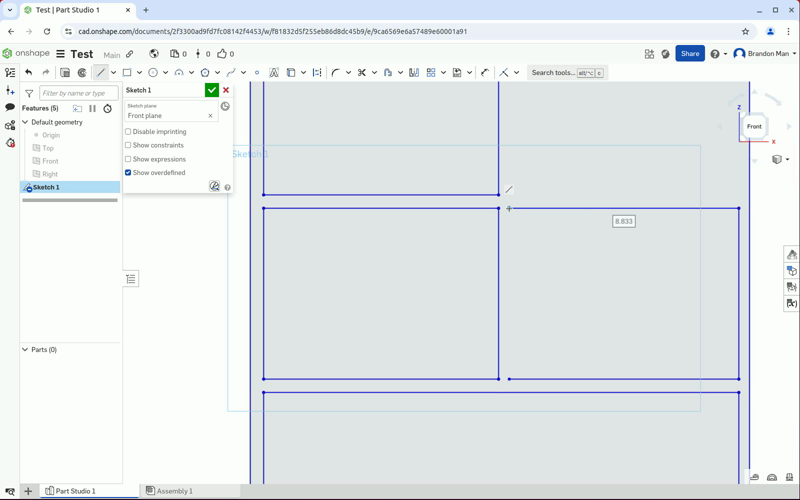
scroll(-6)
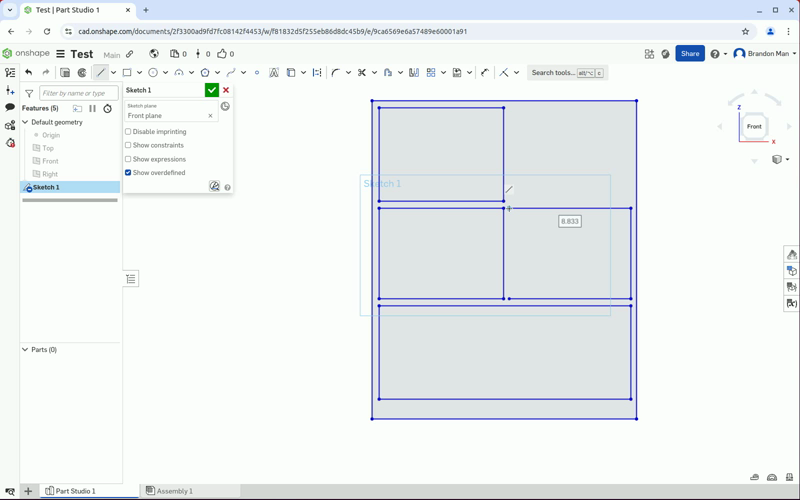
scroll(-6)
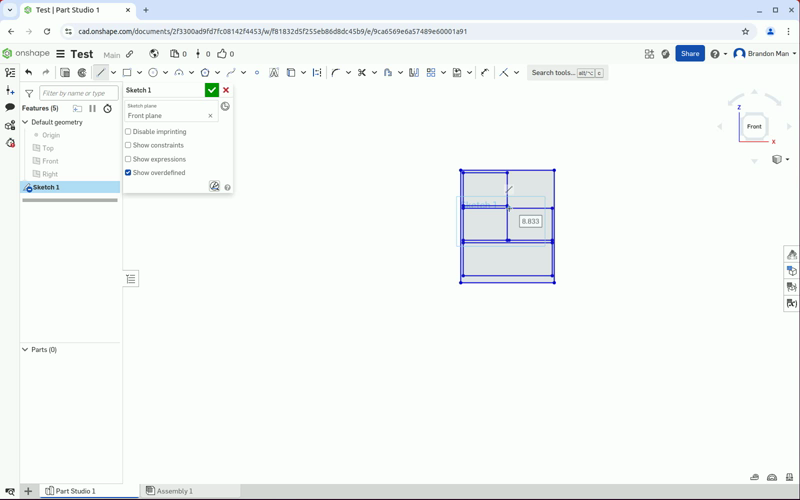
key_up(shift)
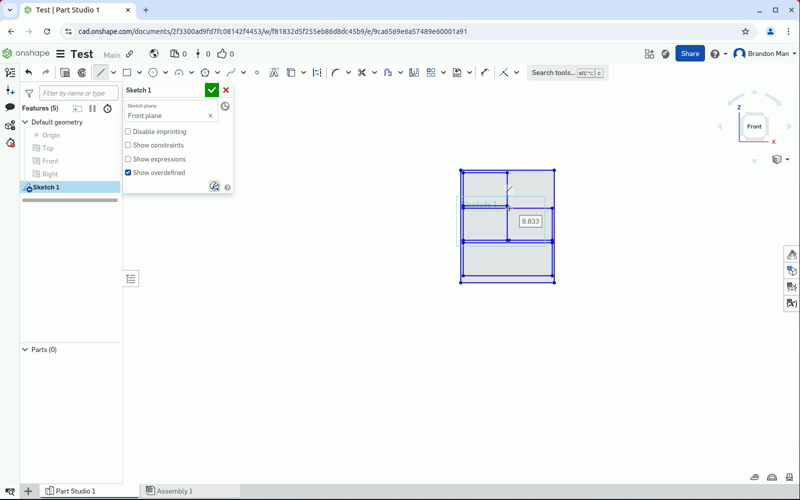
mouse_move(539, 208)
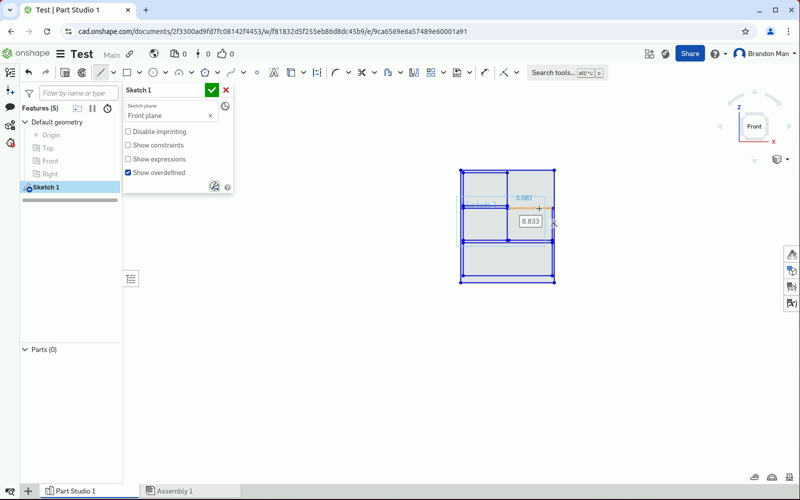
key_down(shift)
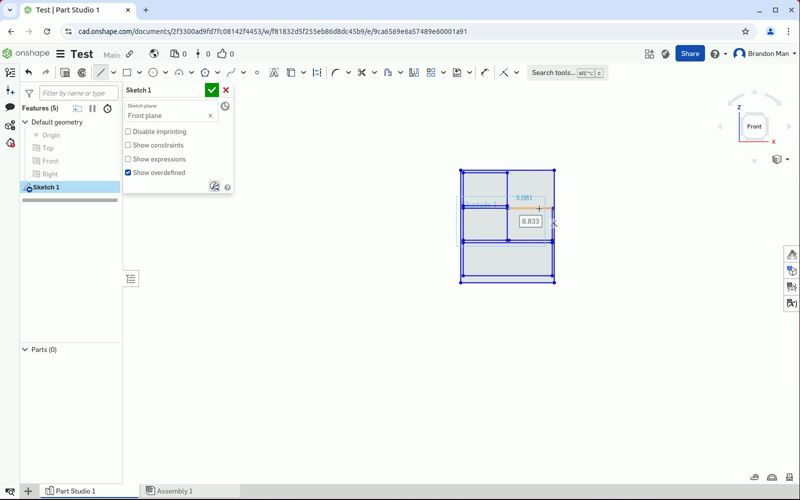
mouse_move(509, 240)
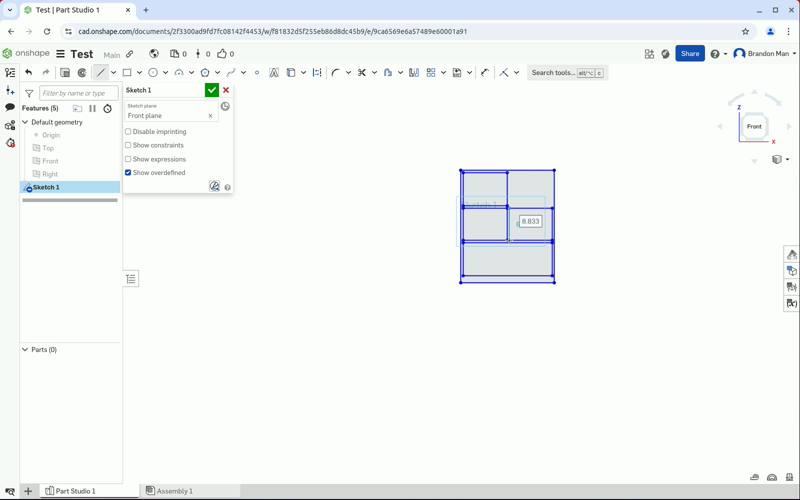
scroll(6)
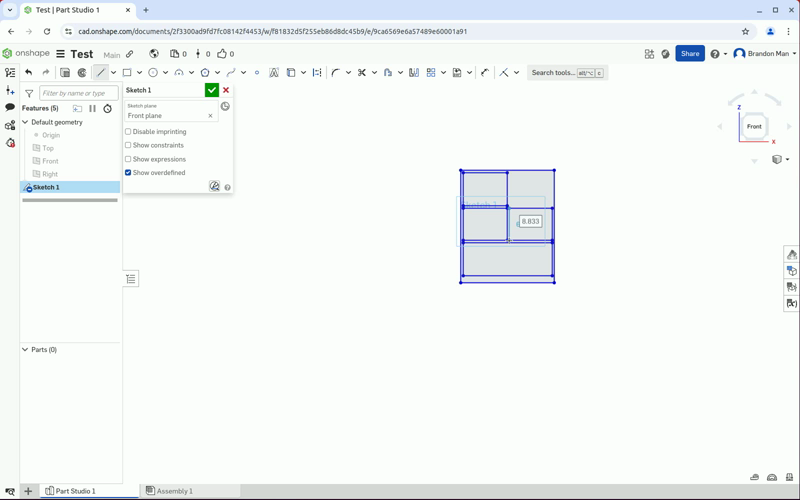
scroll(6)
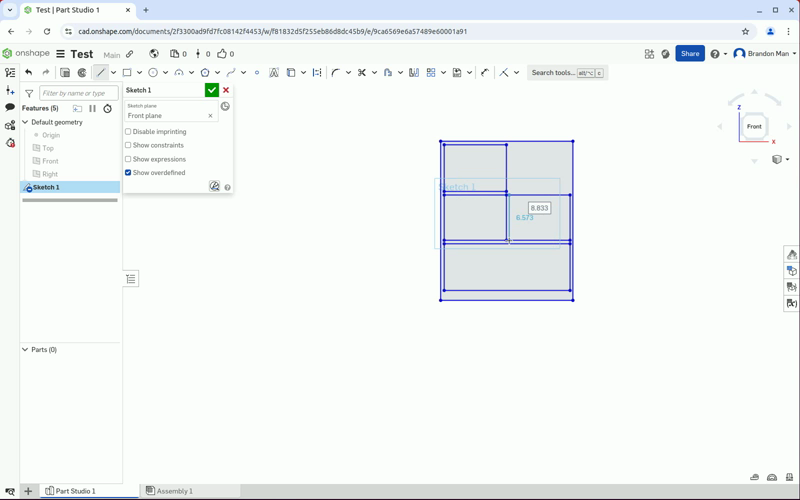
scroll(6)
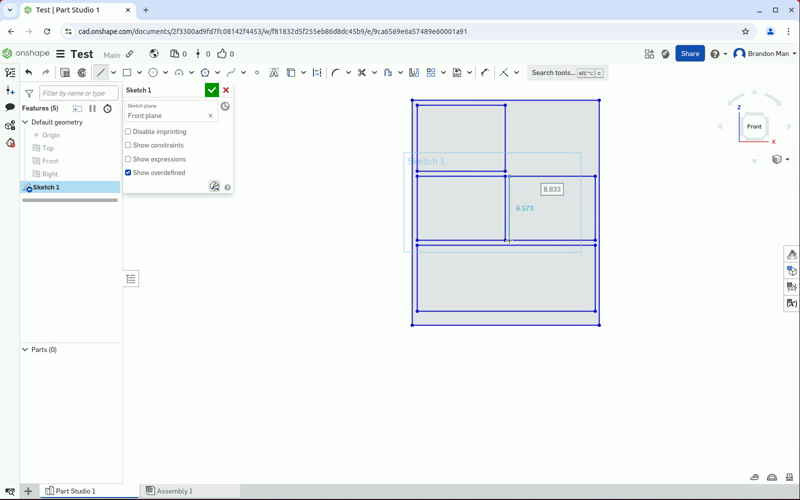
scroll(6)
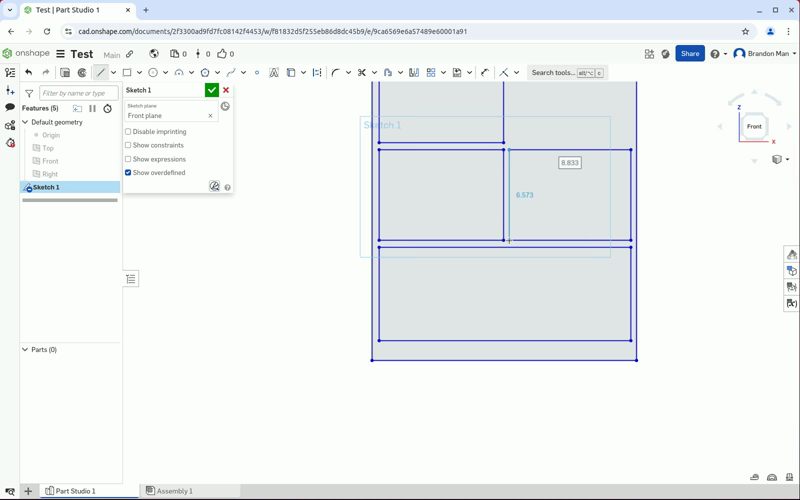
scroll(6)
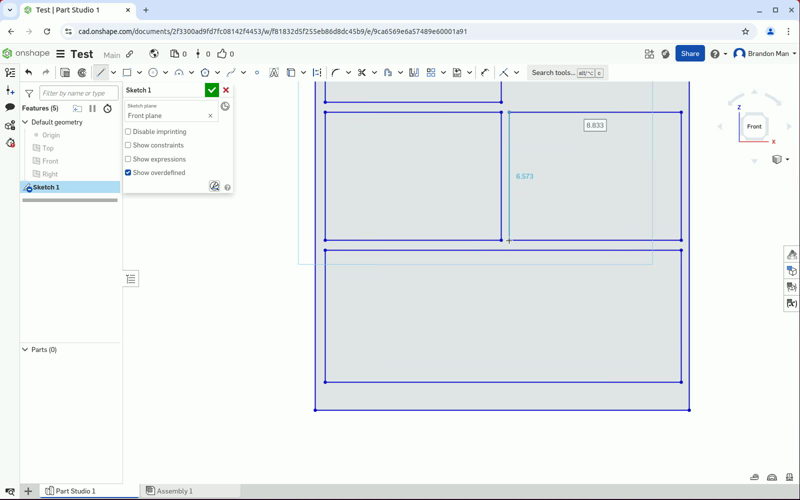
scroll(6)
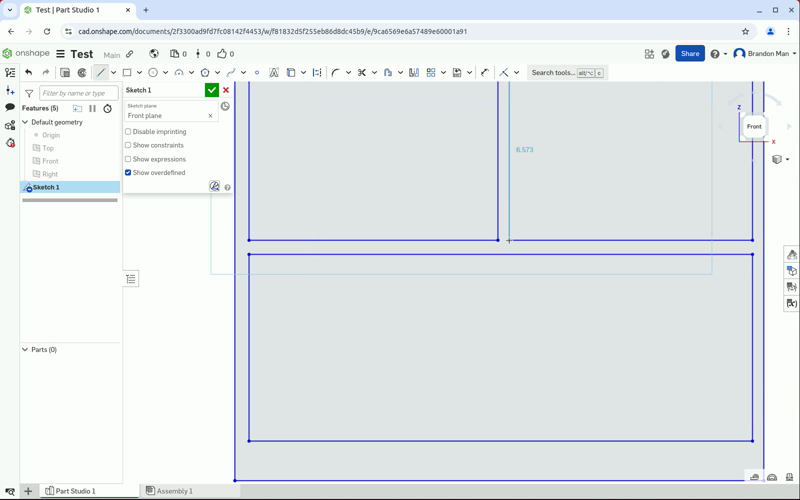
scroll(6)
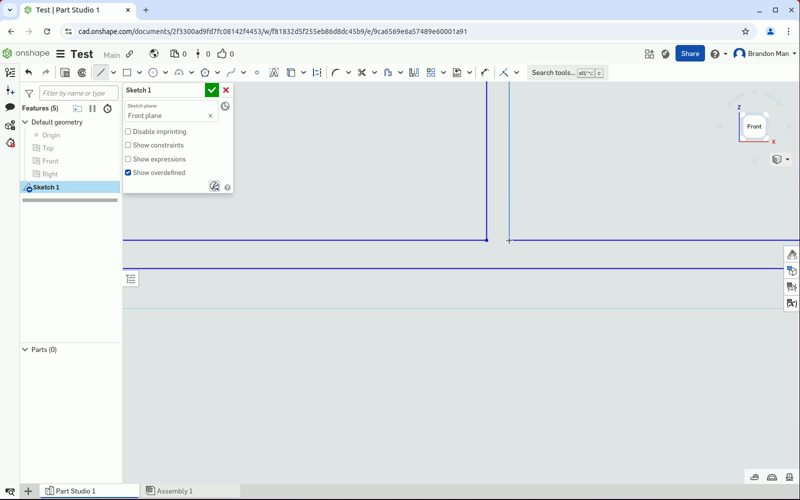
key_up(shift)
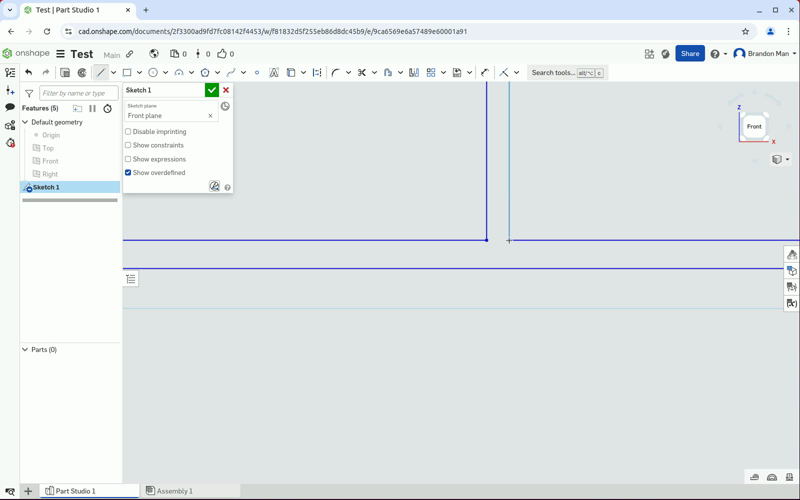
click(509, 240)
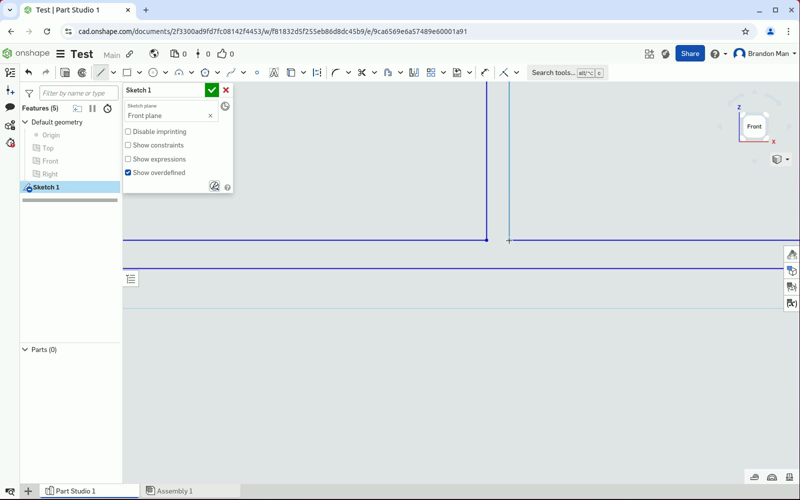
scroll(-6)
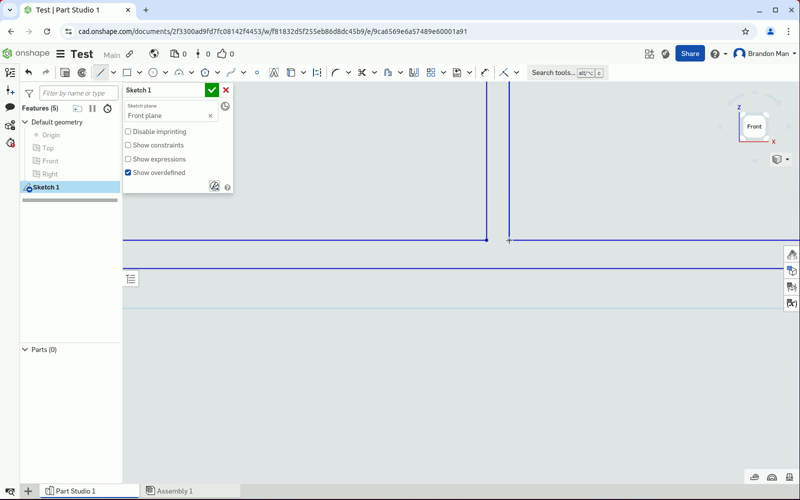
scroll(-6)
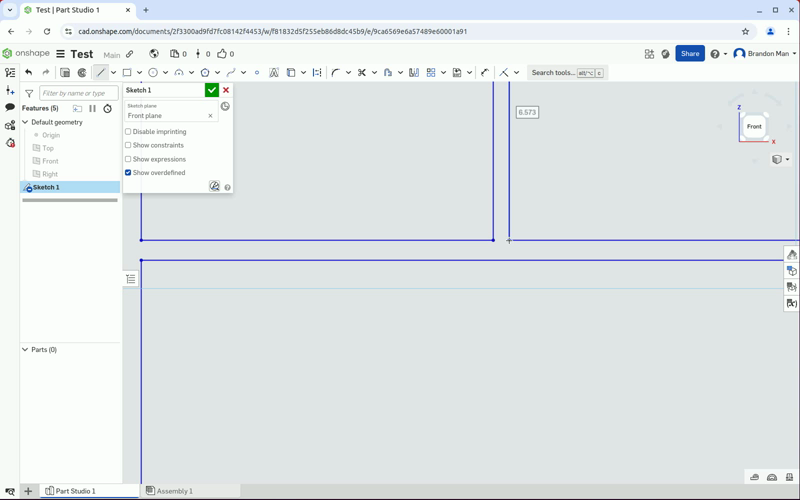
scroll(-6)
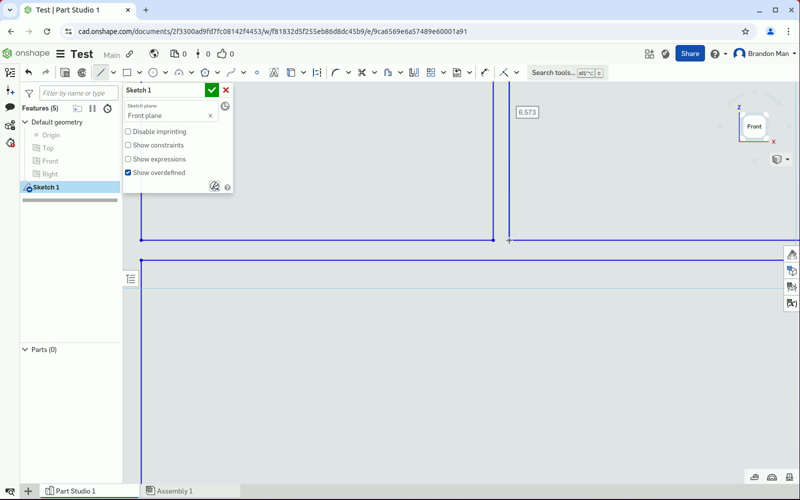
scroll(-6)
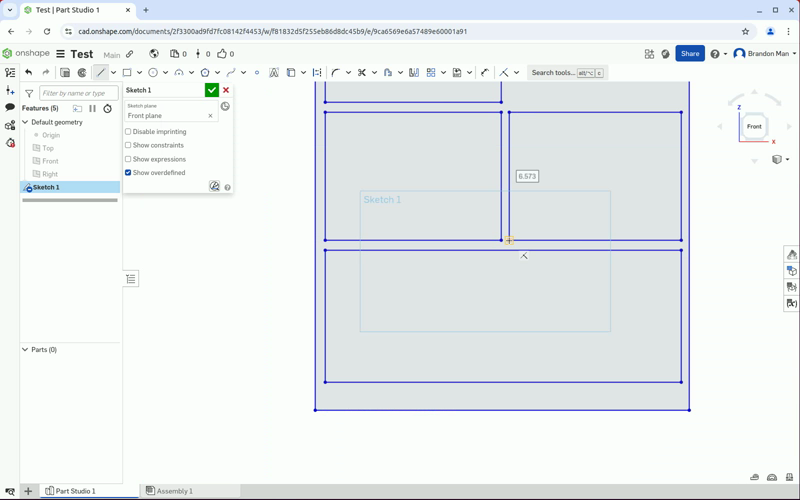
scroll(-6)
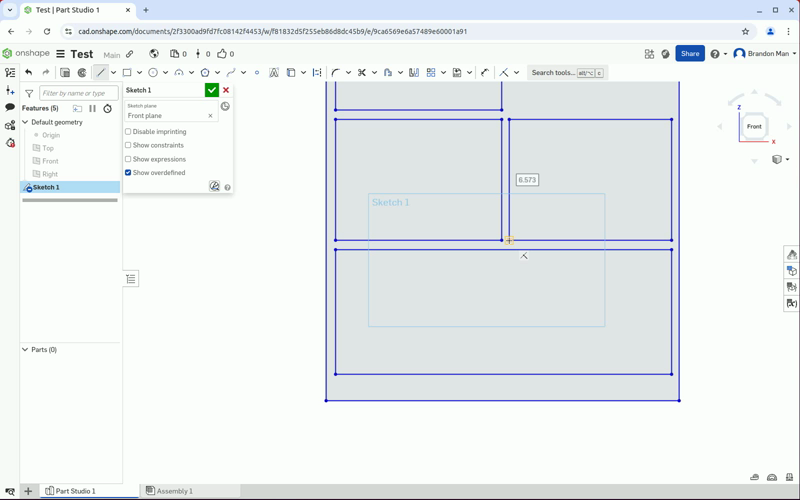
scroll(-6)
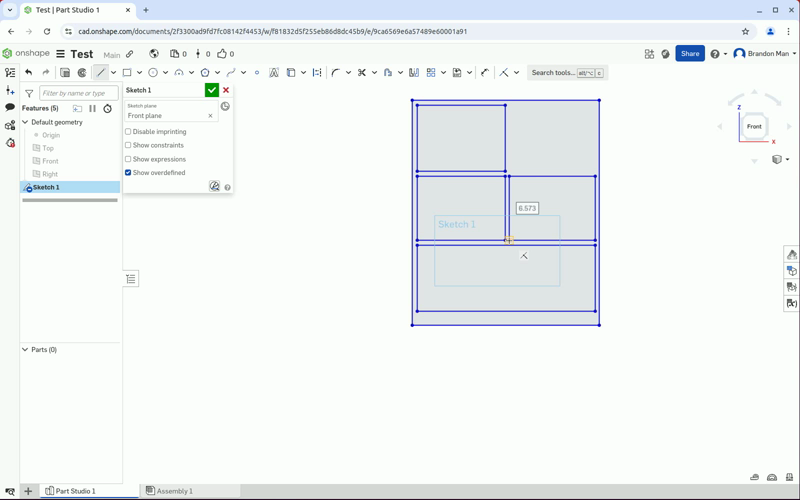
scroll(-6)
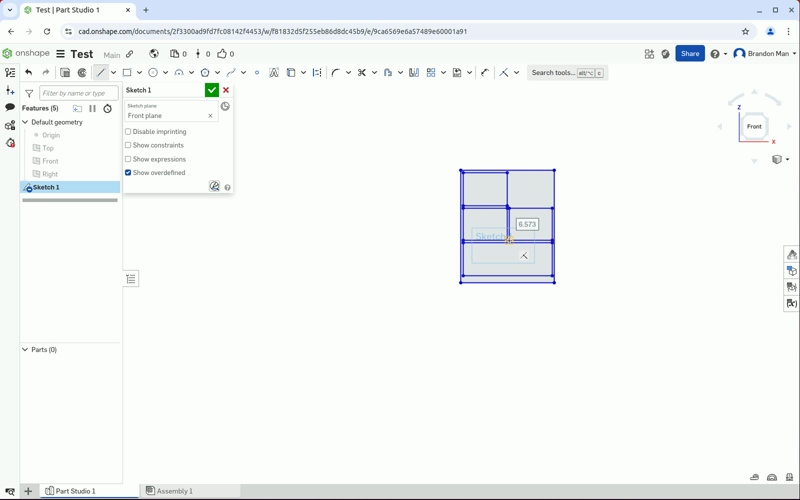
key(esc)
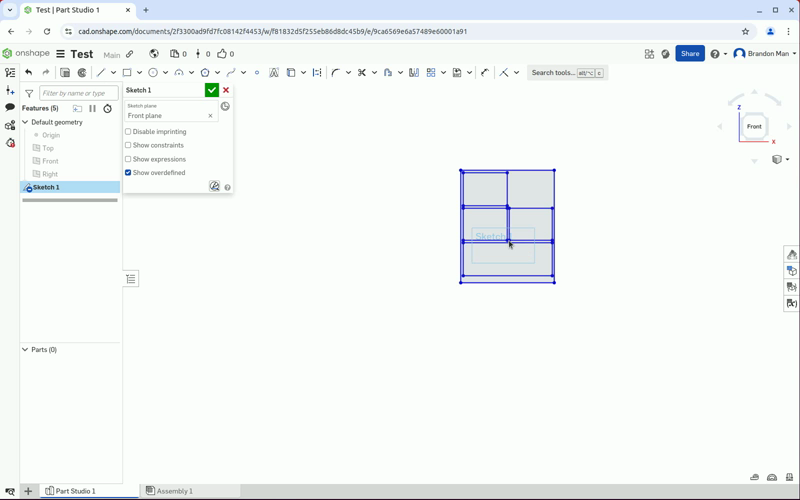
key(l)
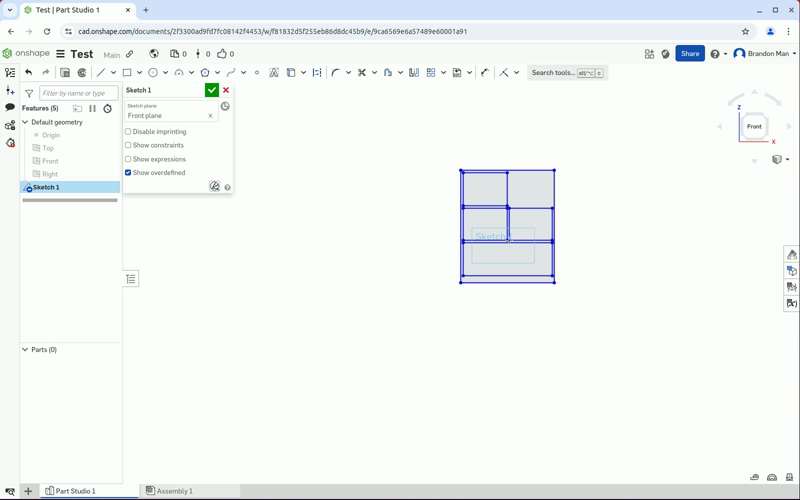
key_down(shift)
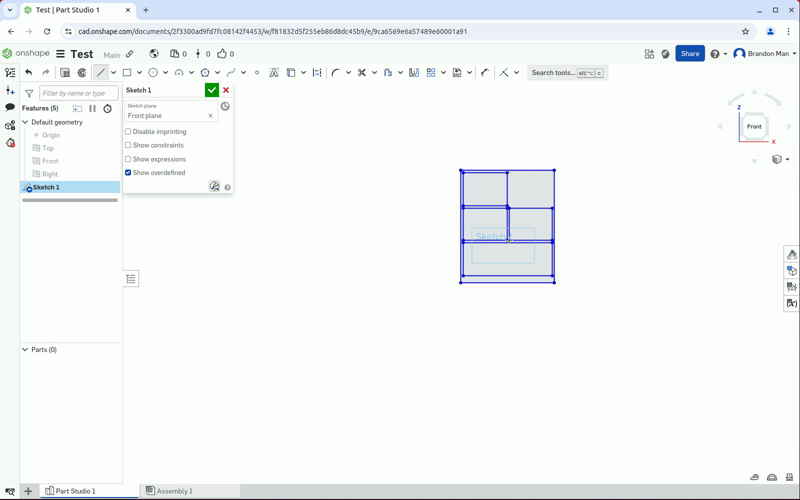
mouse_move(509, 205)
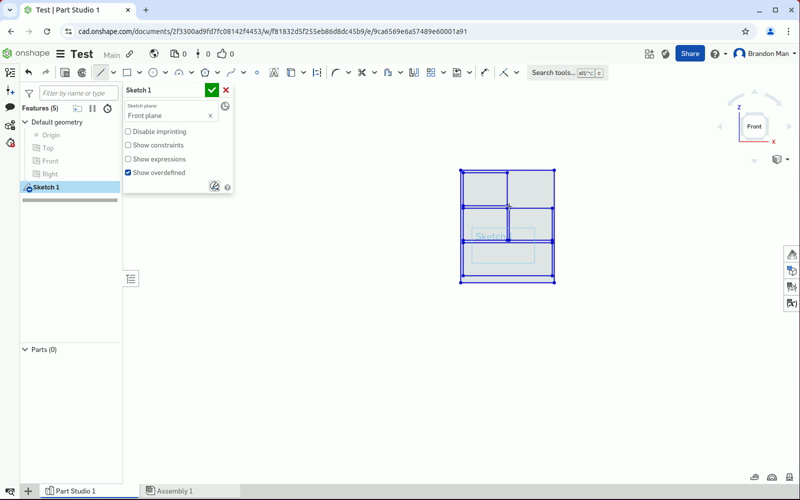
scroll(6)
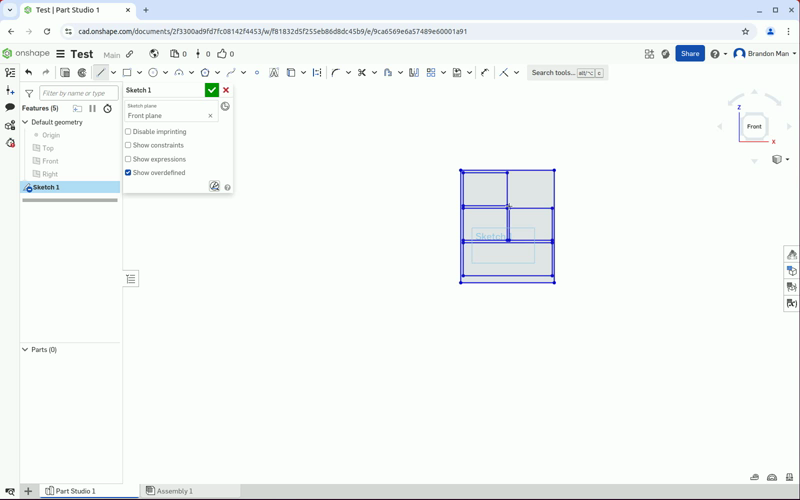
scroll(6)
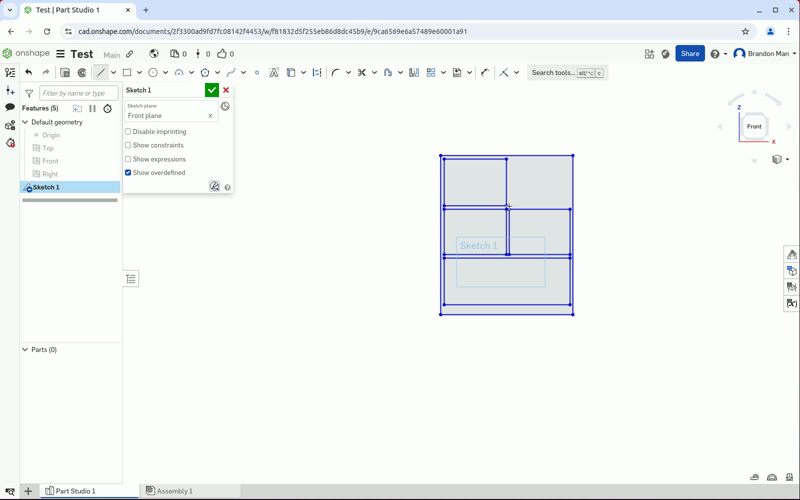
scroll(6)
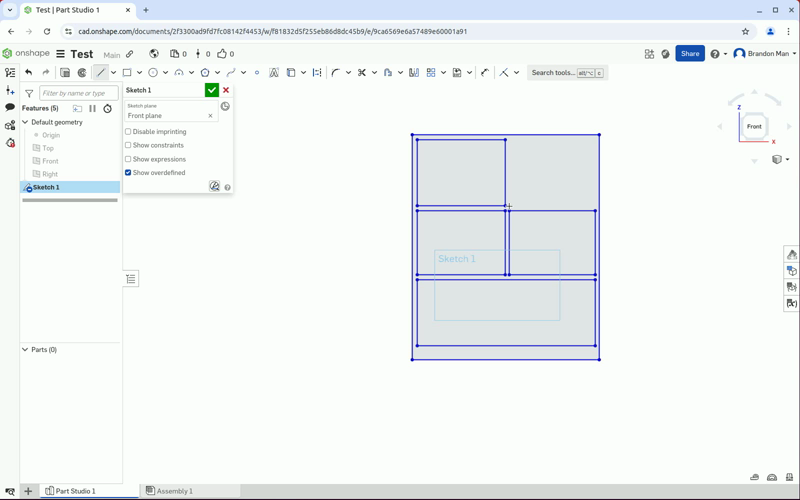
scroll(6)
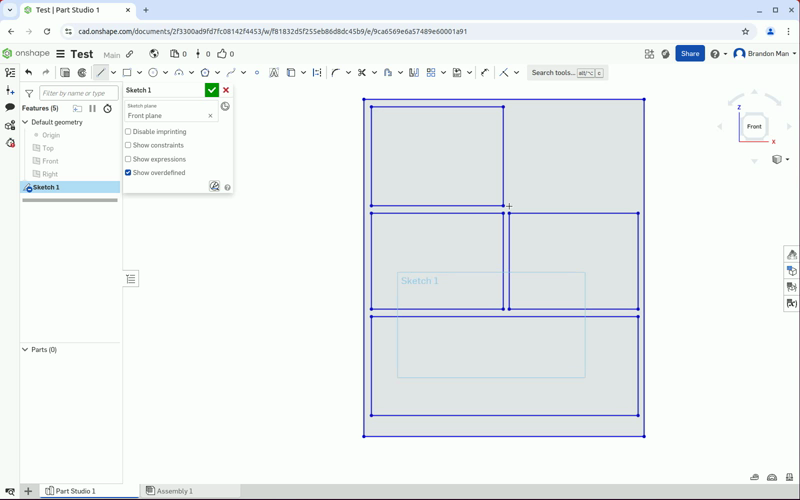
scroll(6)
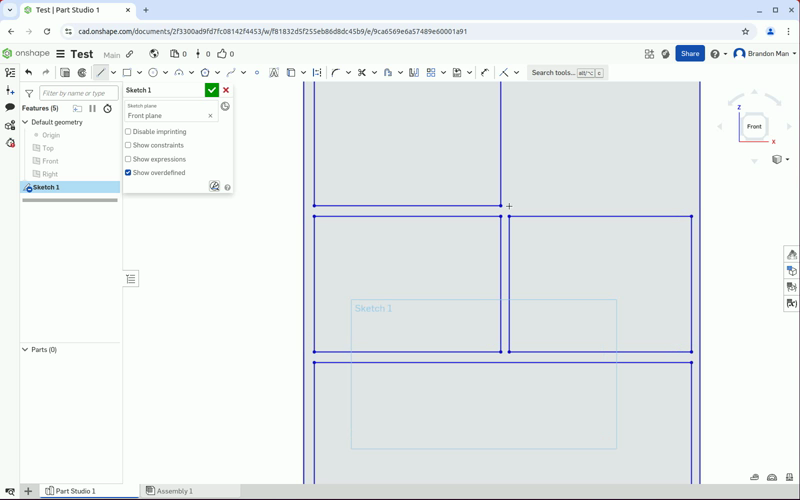
scroll(6)
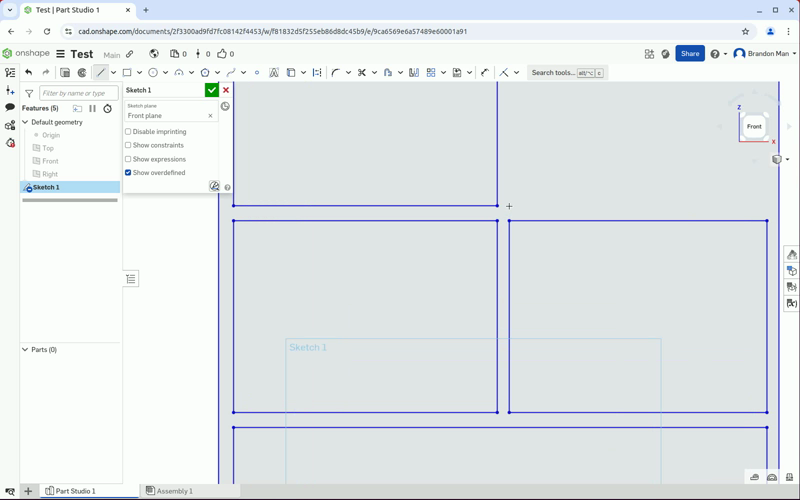
scroll(6)
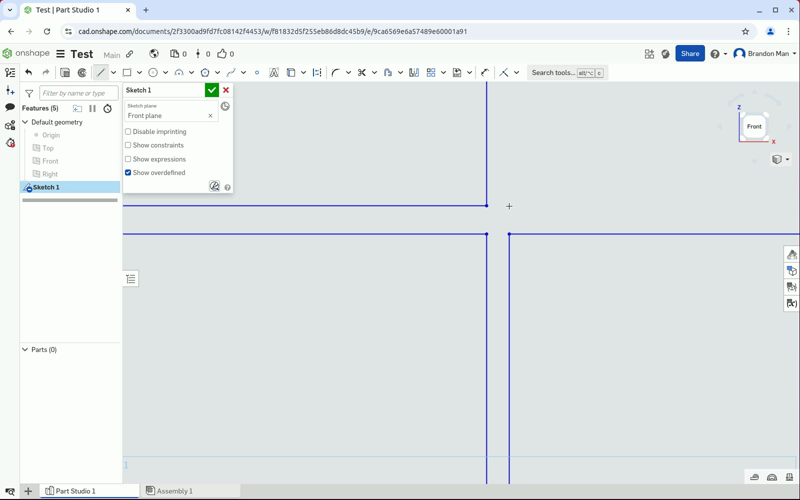
click(509, 205)
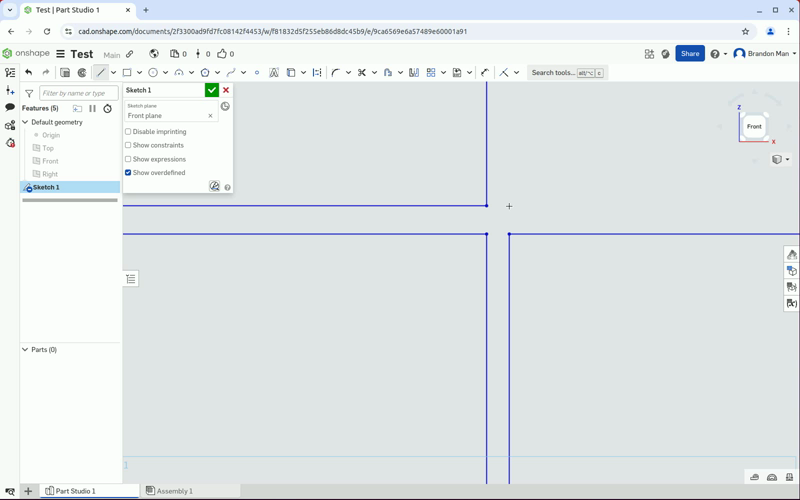
scroll(-6)
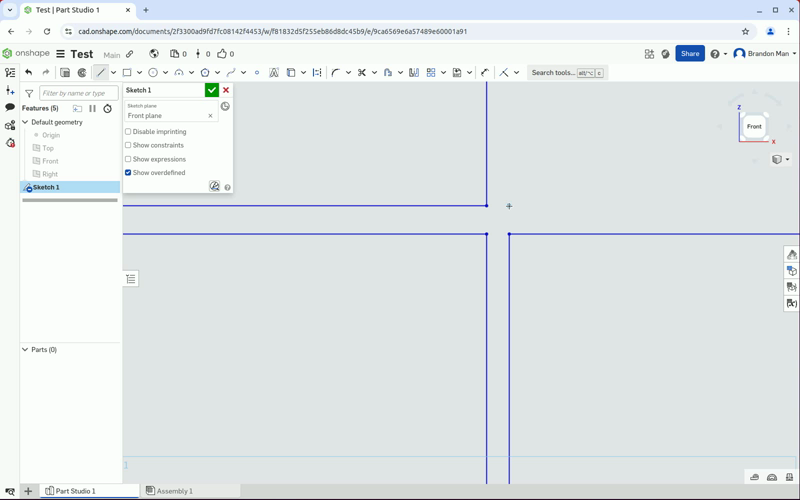
scroll(-6)
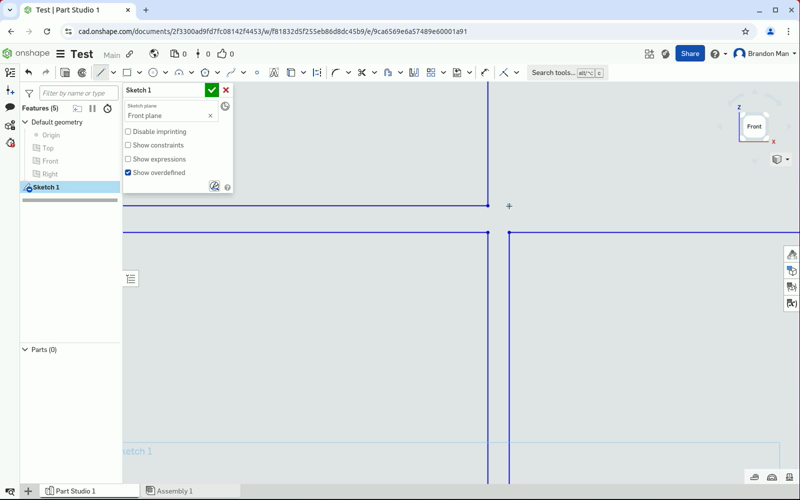
scroll(-6)
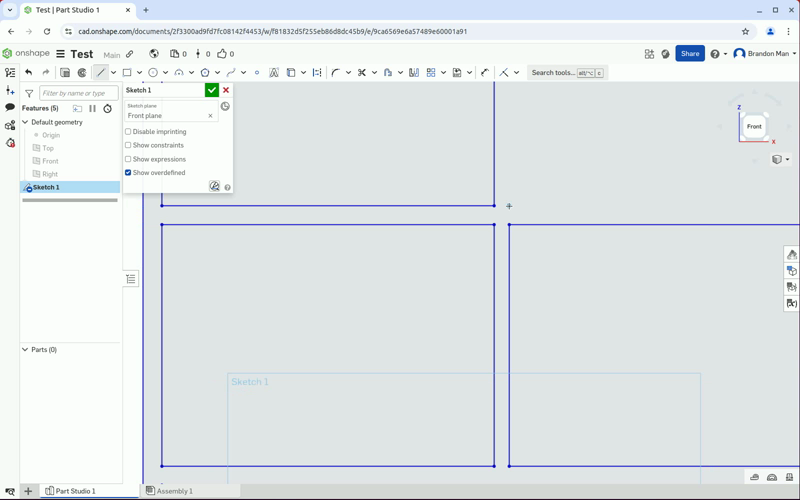
scroll(-6)
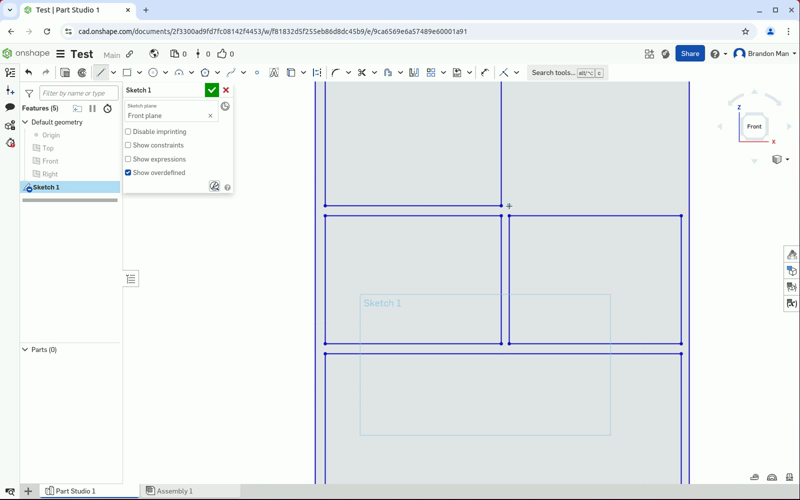
scroll(-6)
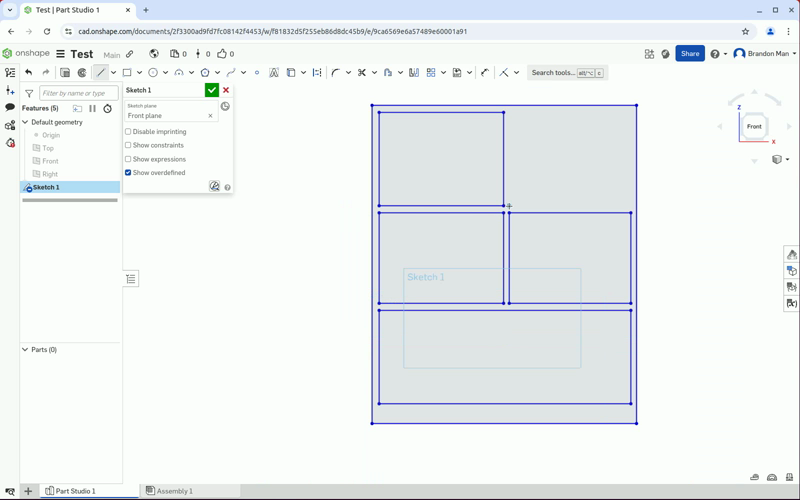
scroll(-6)
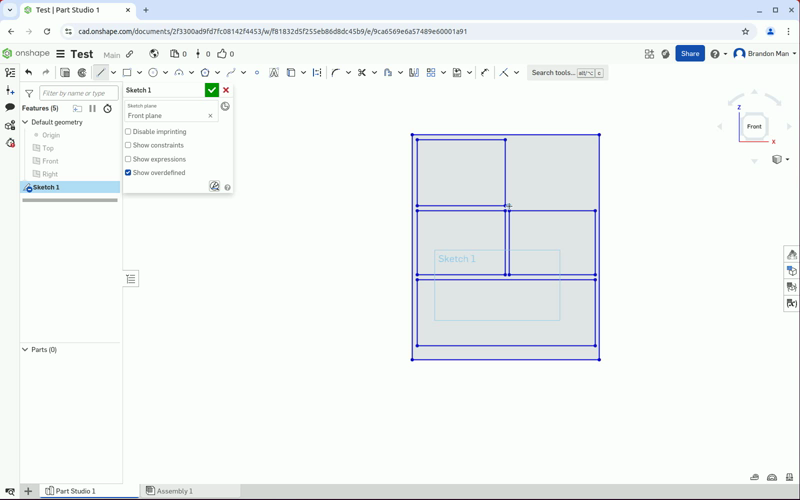
scroll(-6)
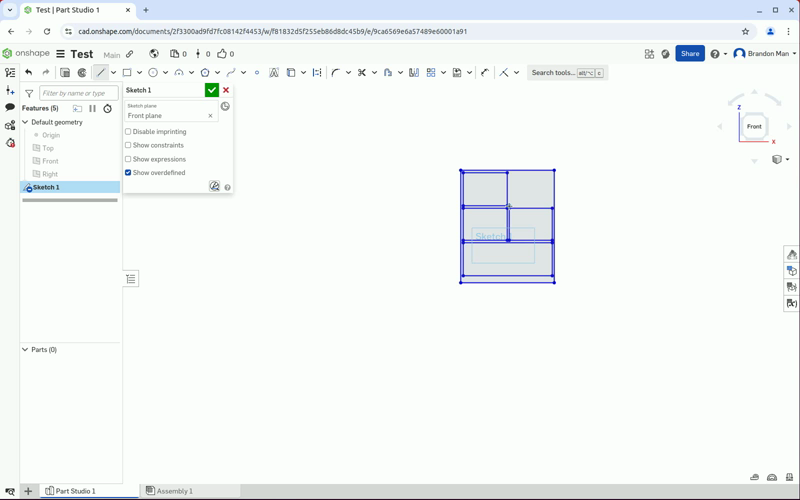
key_up(shift)
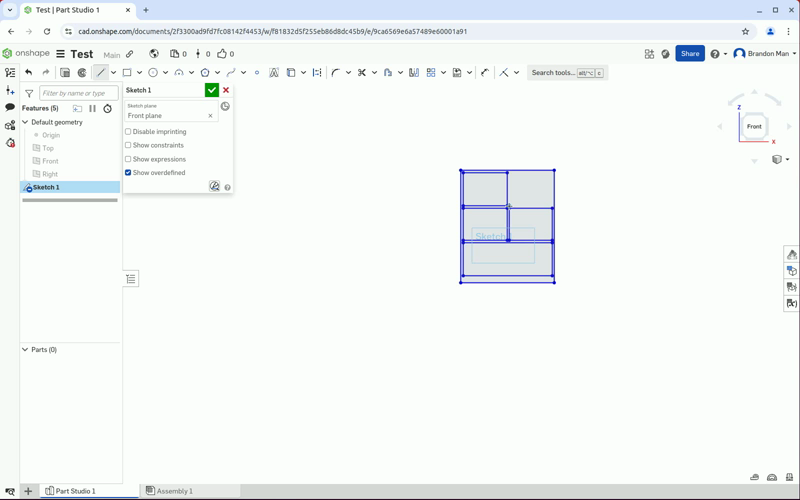
key_down(shift)
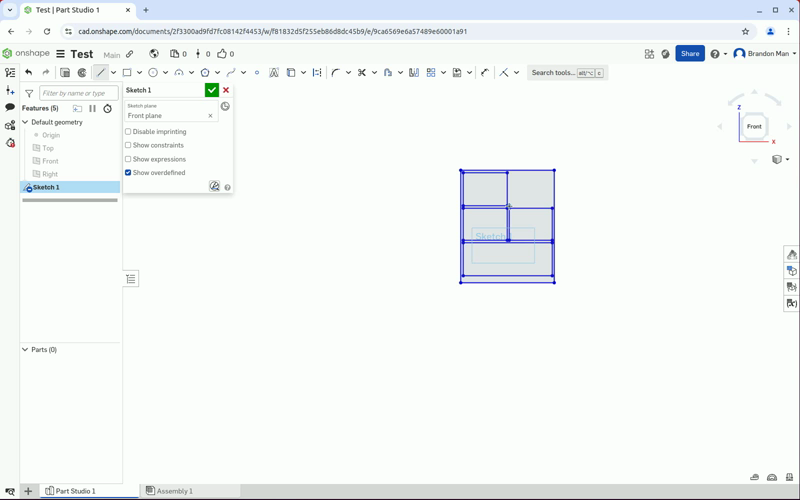
mouse_move(539, 205)
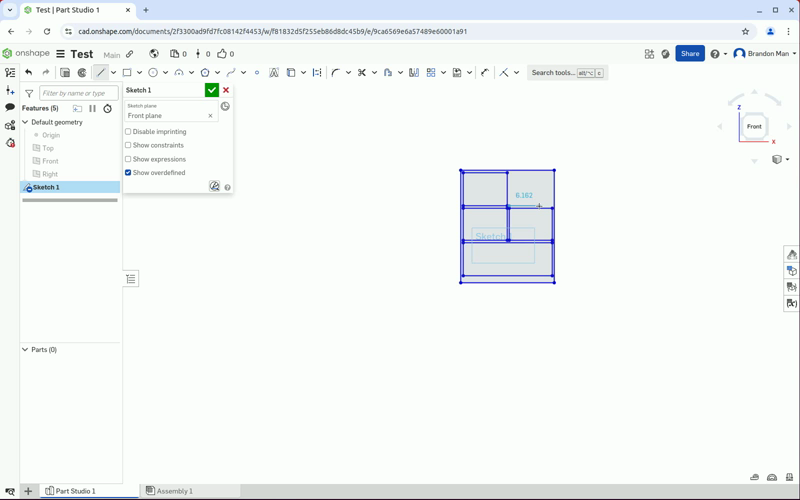
mouse_move(552, 205)
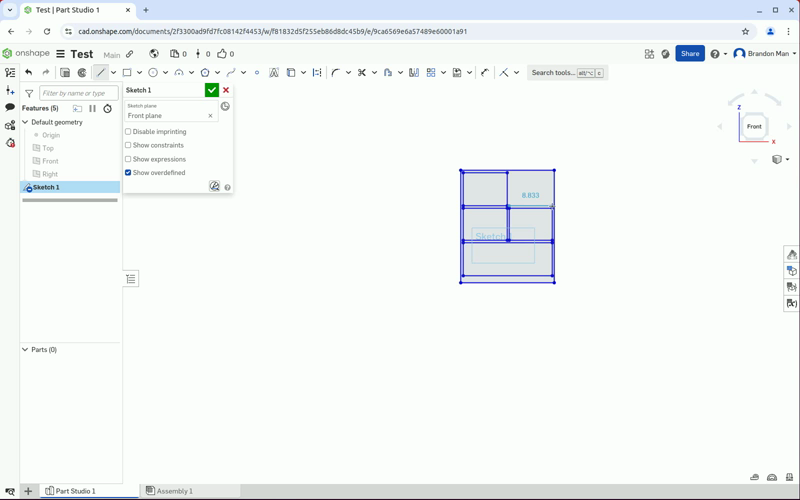
scroll(6)
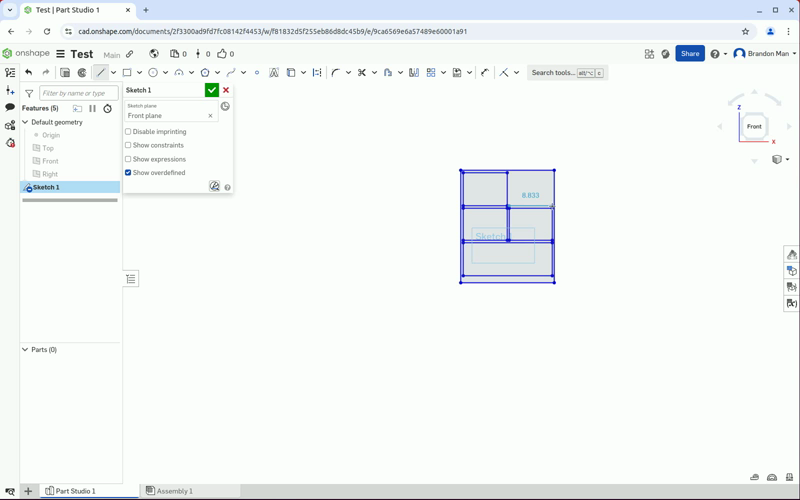
scroll(6)
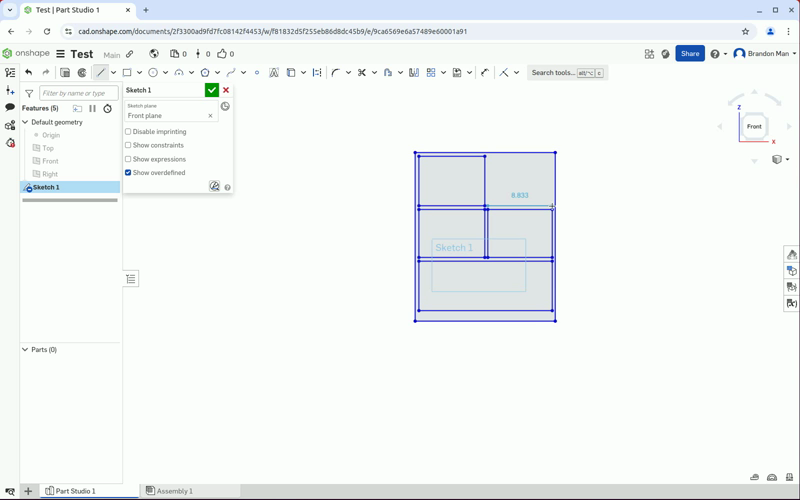
scroll(6)
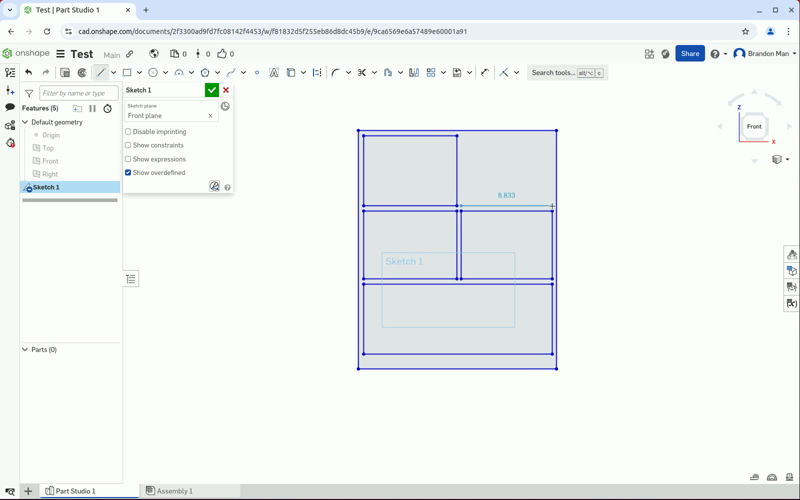
scroll(6)
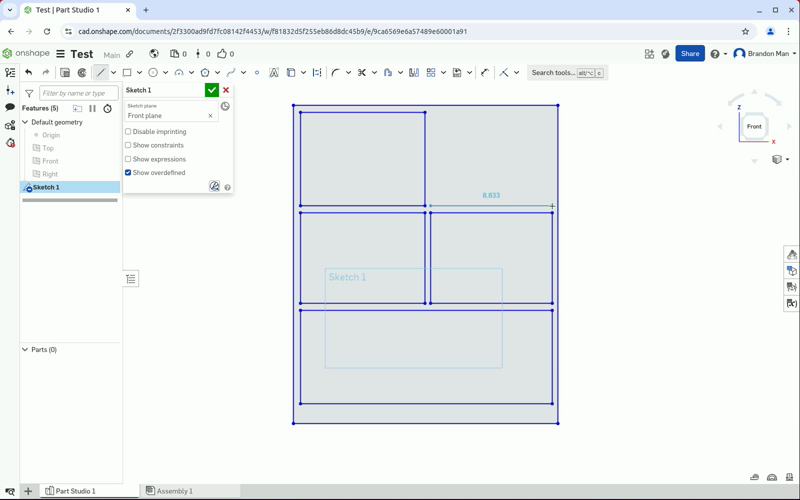
scroll(6)
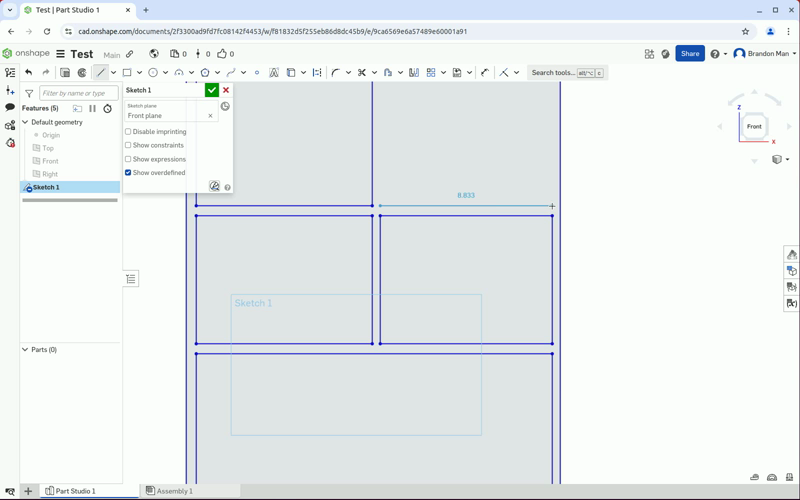
scroll(6)
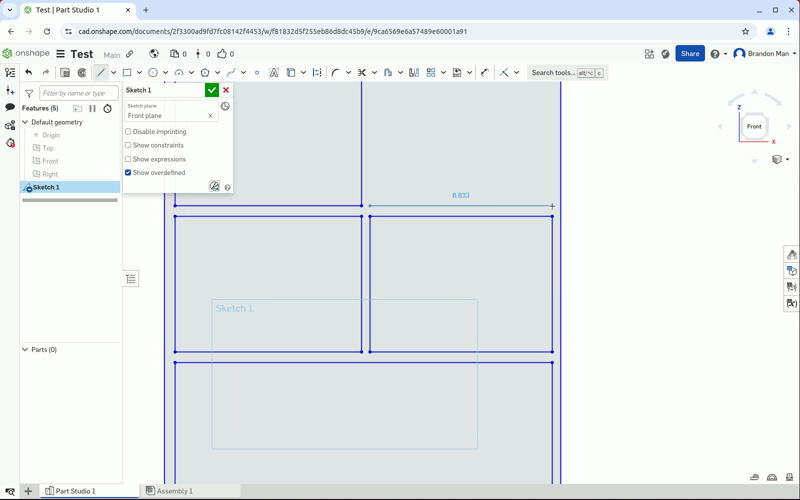
scroll(6)
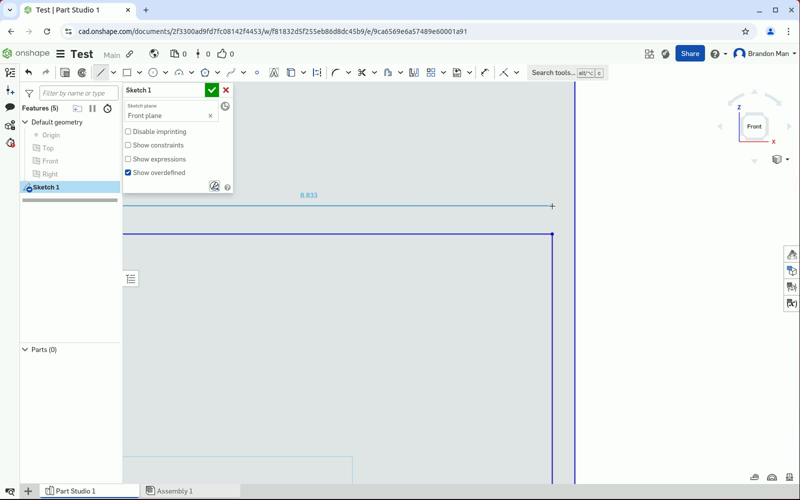
click(552, 205)
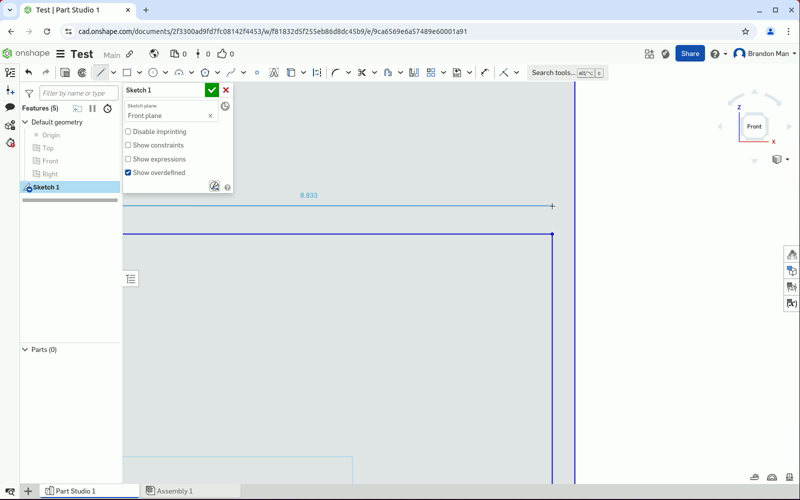
scroll(-6)
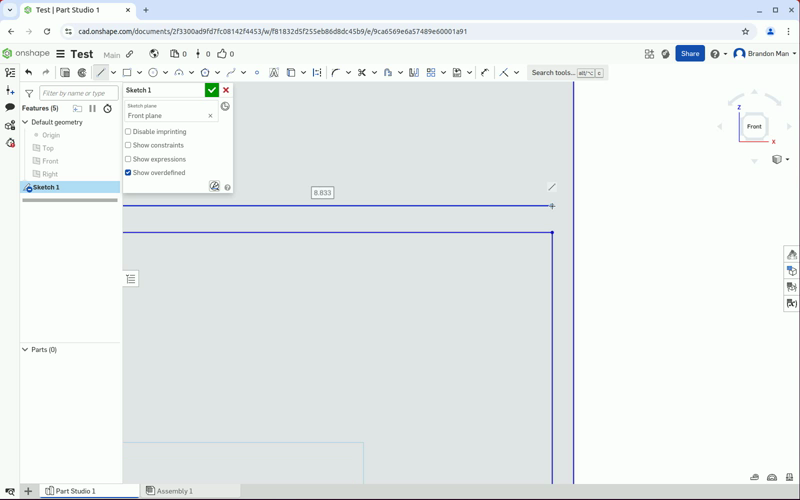
scroll(-6)
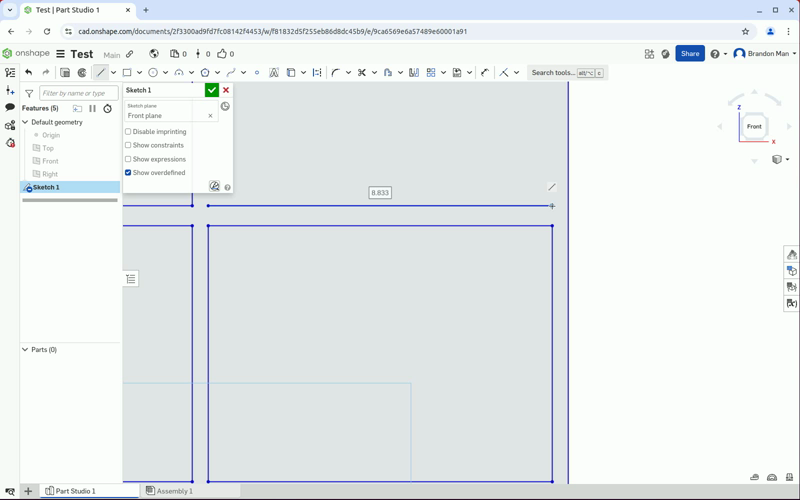
scroll(-6)
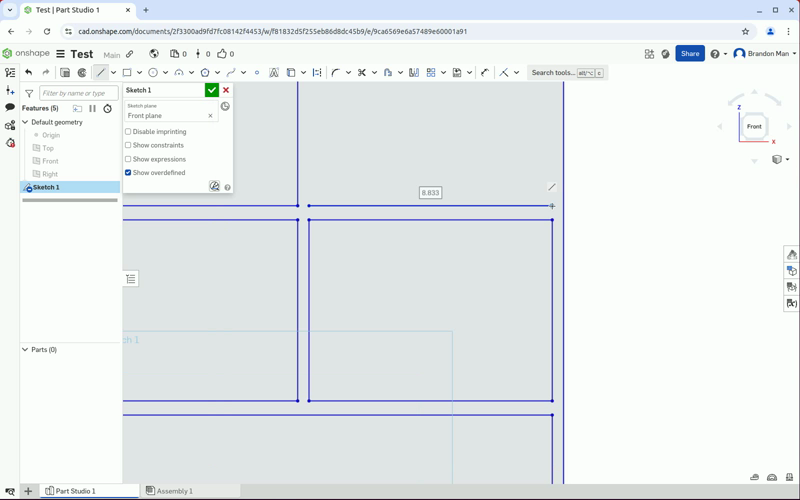
scroll(-6)
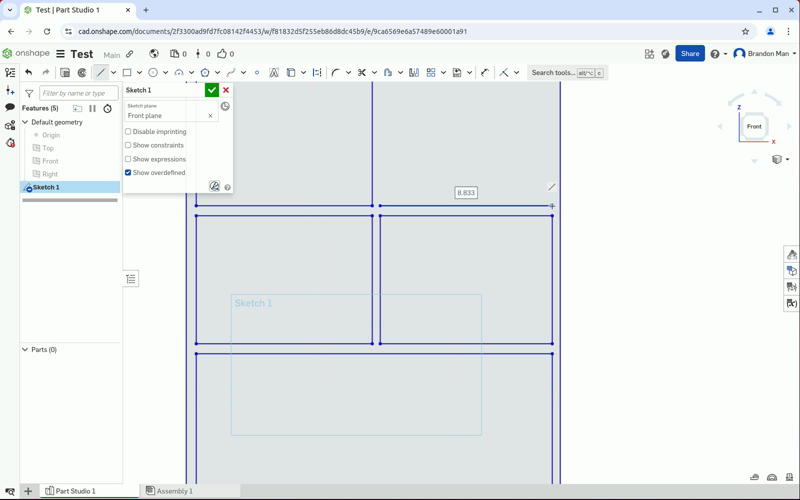
scroll(-6)
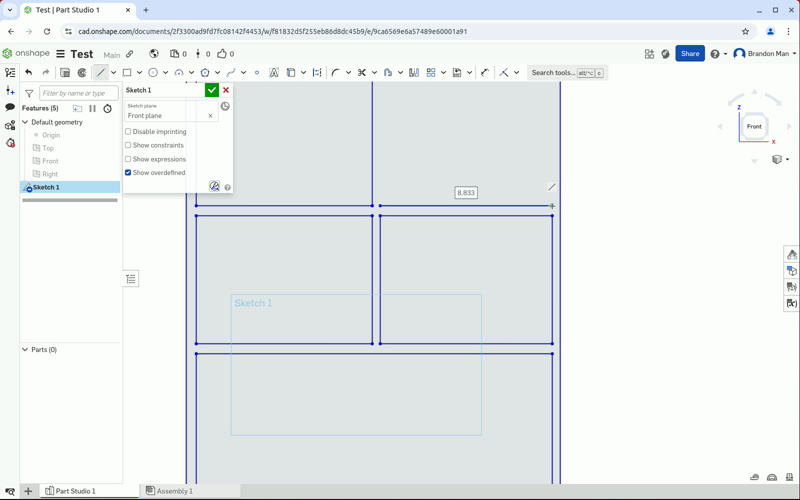
scroll(-6)
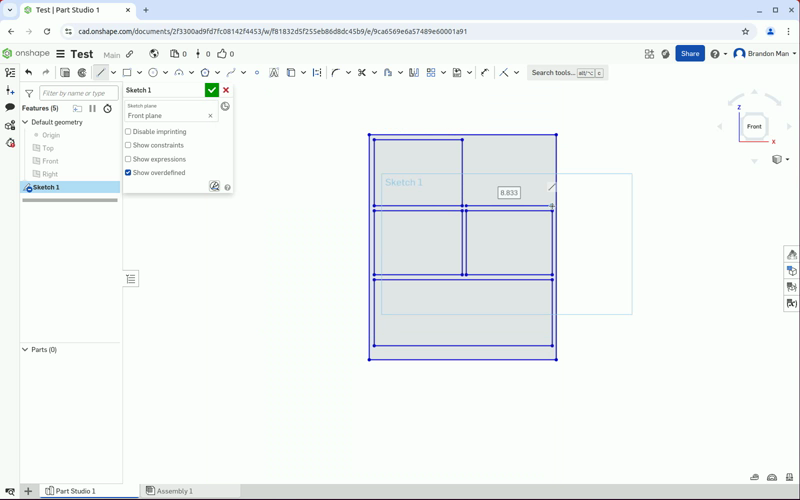
scroll(-6)
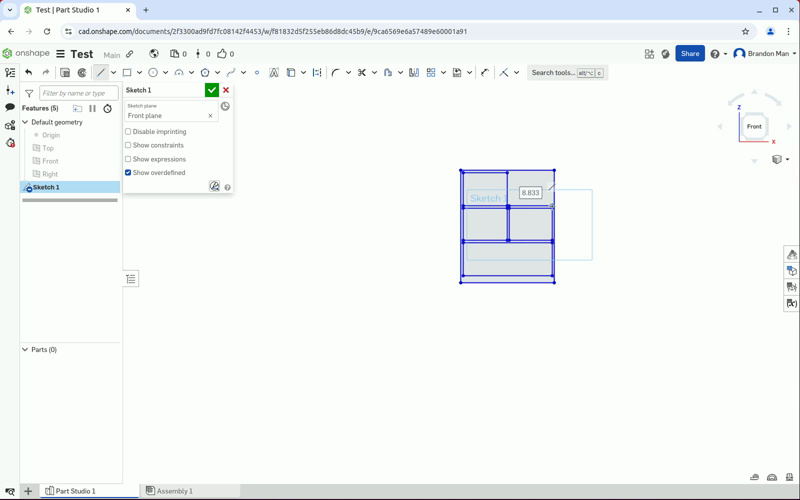
key_up(shift)
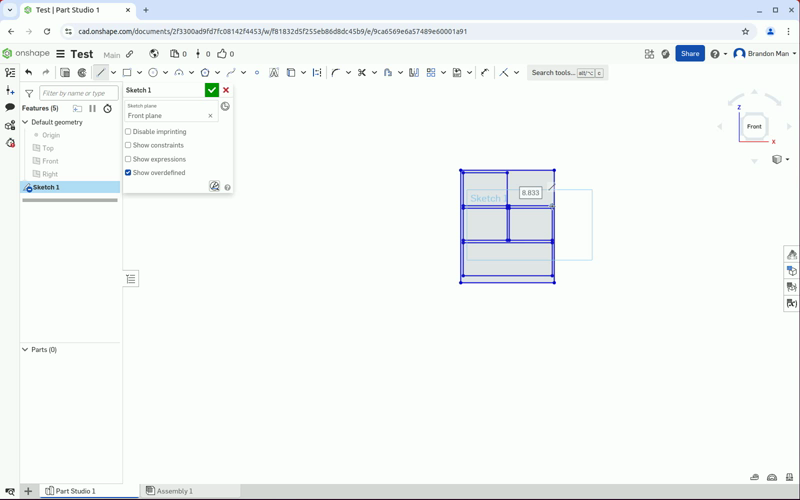
key_down(shift)
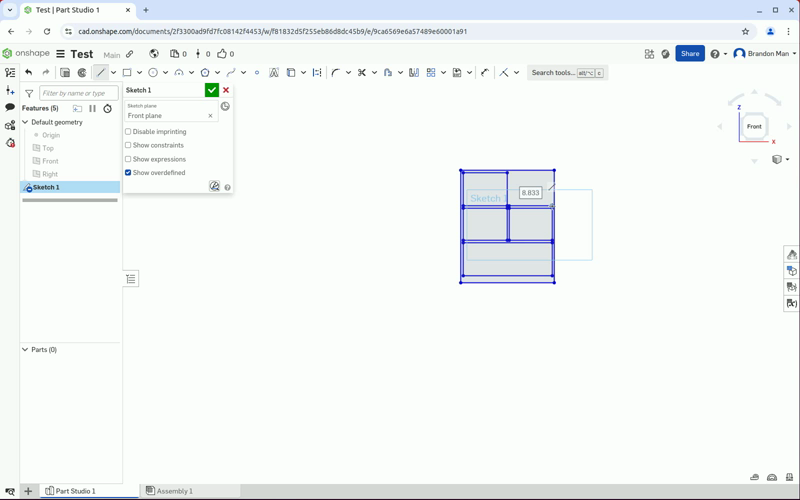
mouse_move(582, 205)
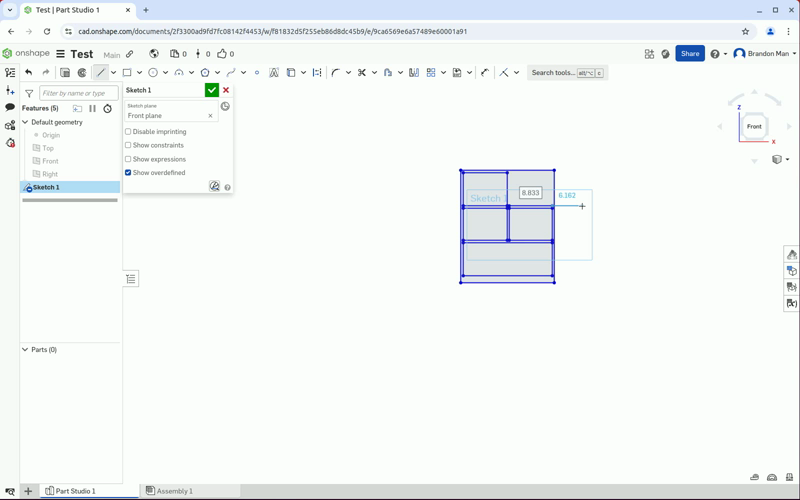
mouse_move(552, 172)
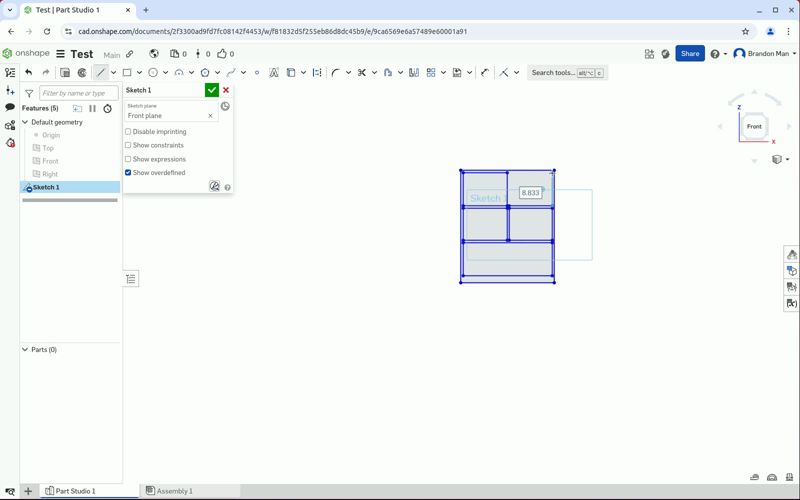
scroll(6)
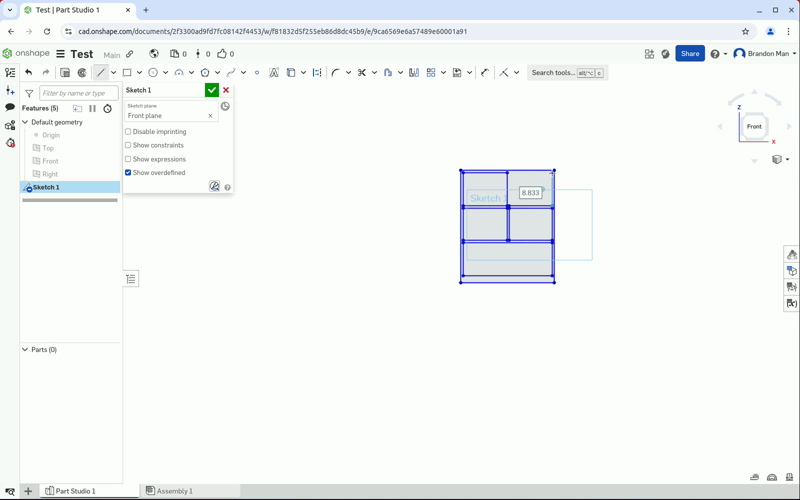
scroll(6)
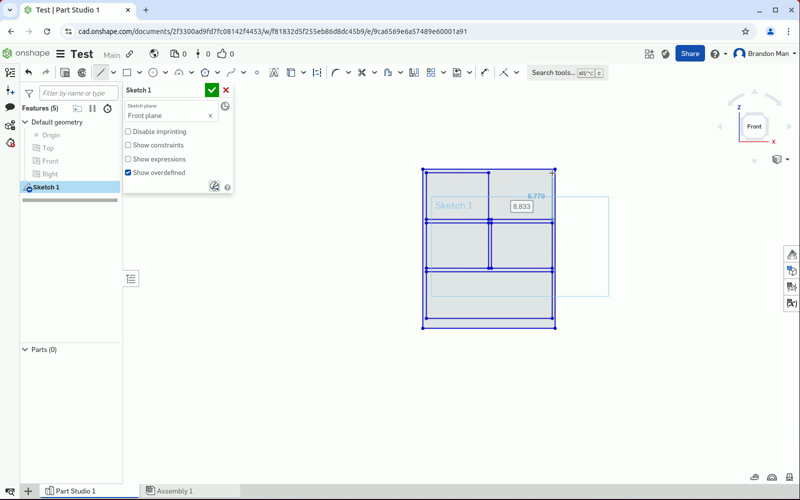
scroll(6)
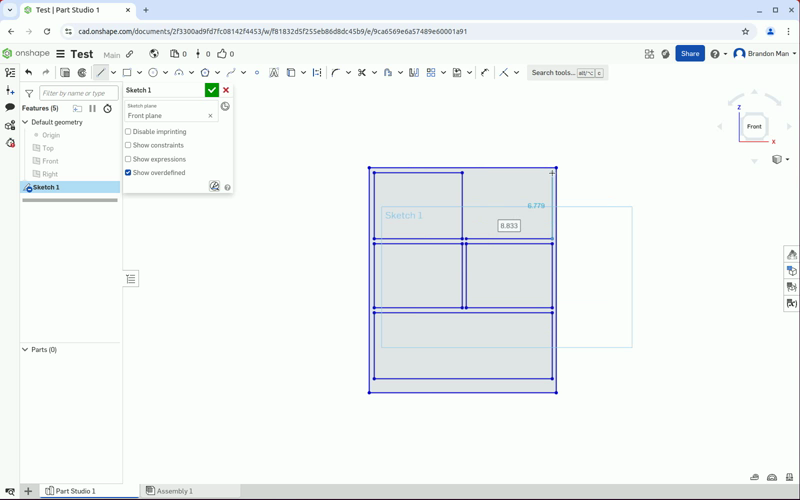
scroll(6)
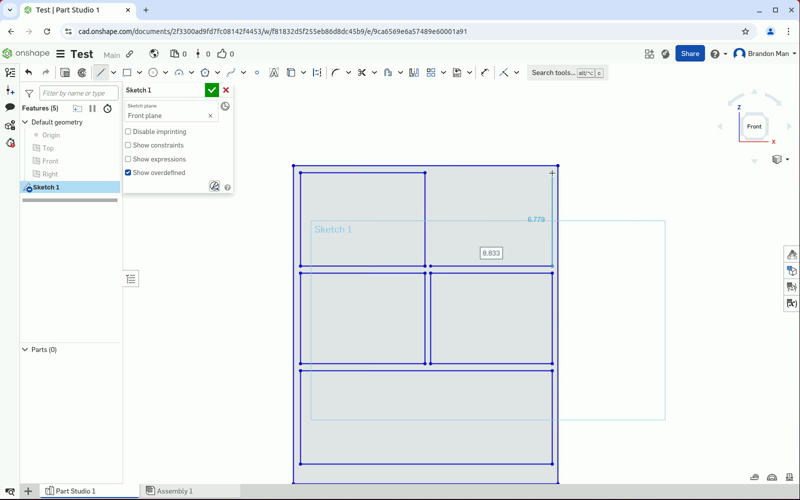
scroll(6)
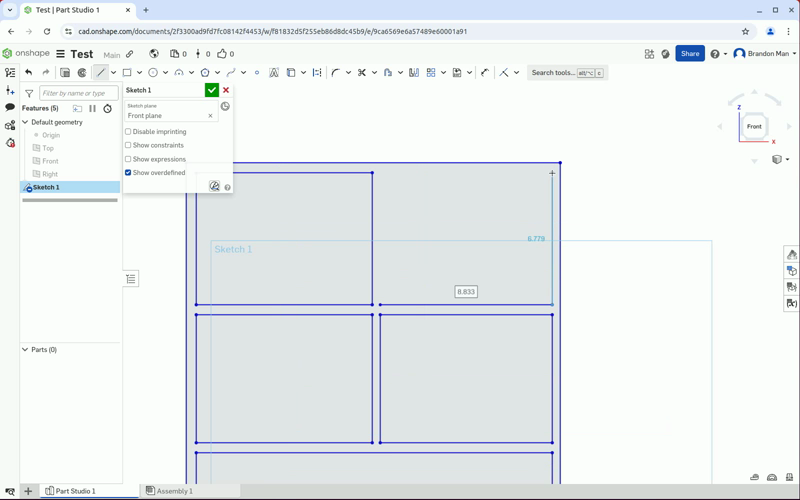
scroll(6)
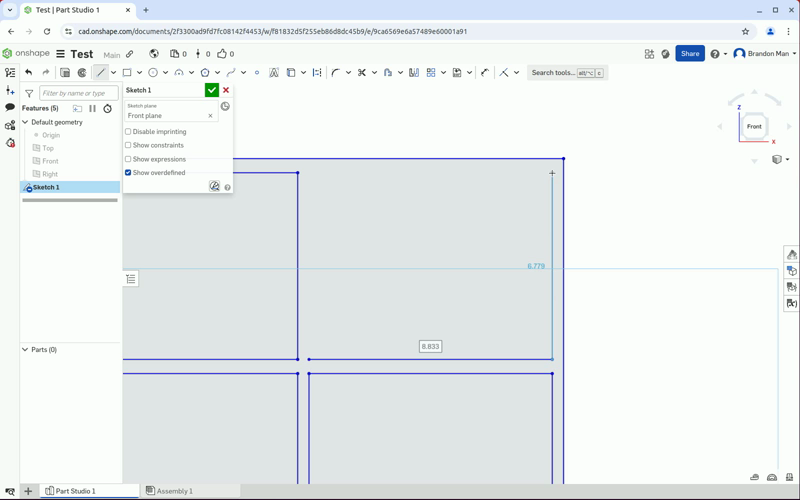
scroll(6)
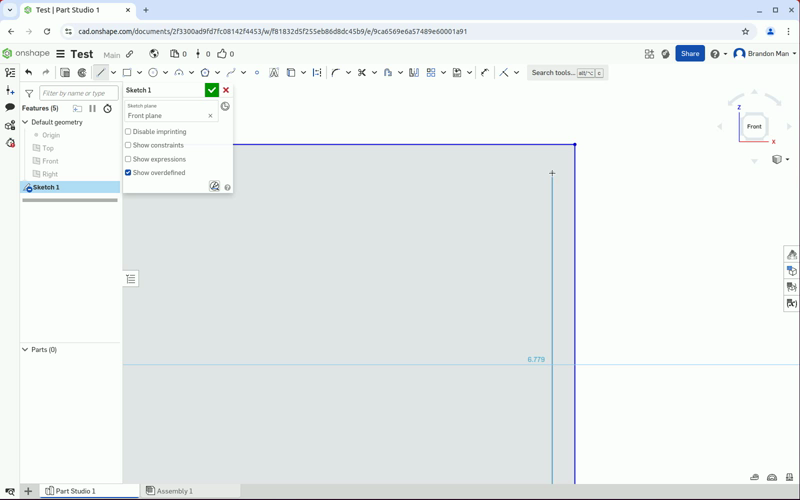
click(552, 172)
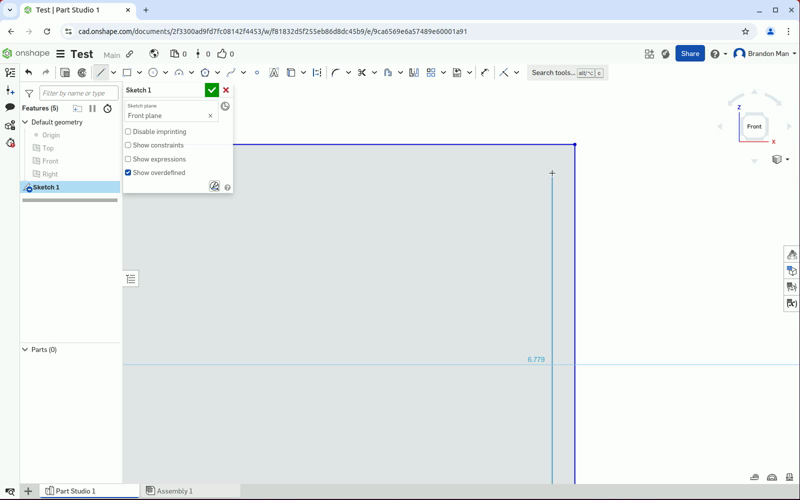
scroll(-6)
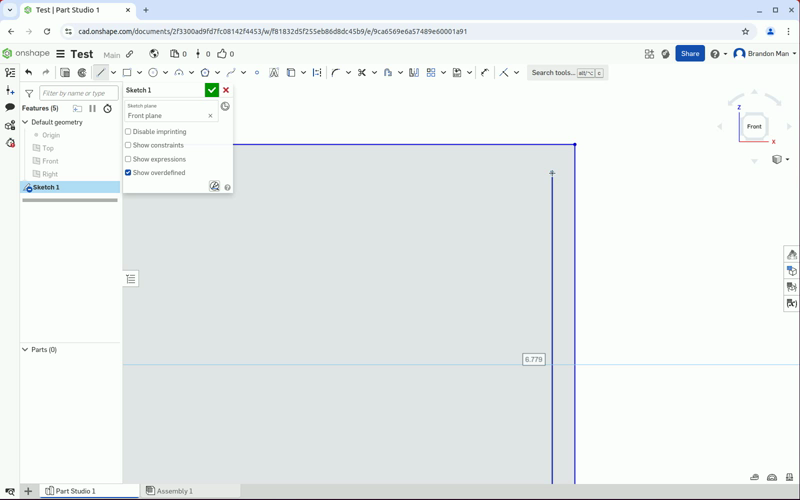
scroll(-6)
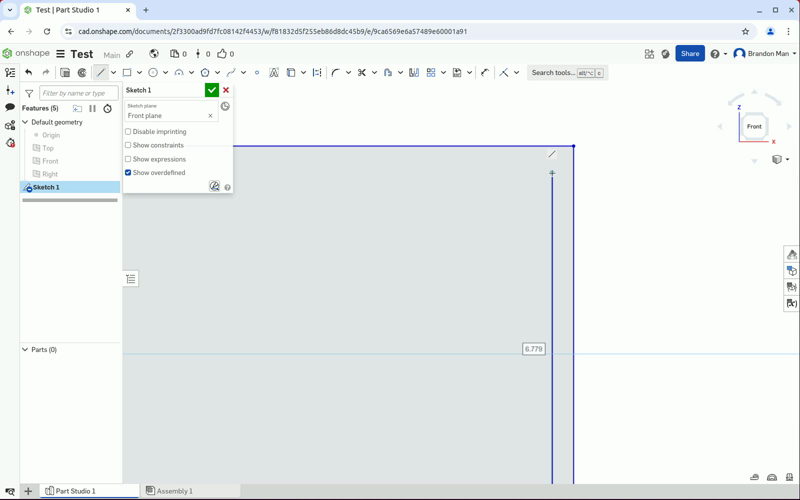
scroll(-6)
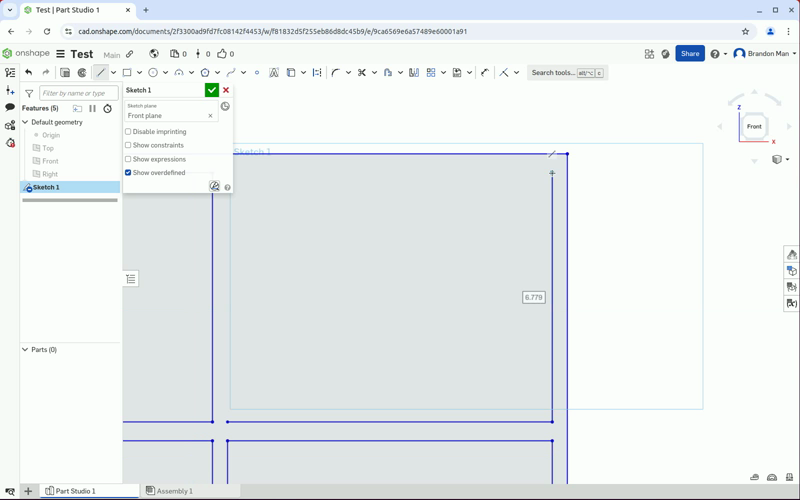
scroll(-6)
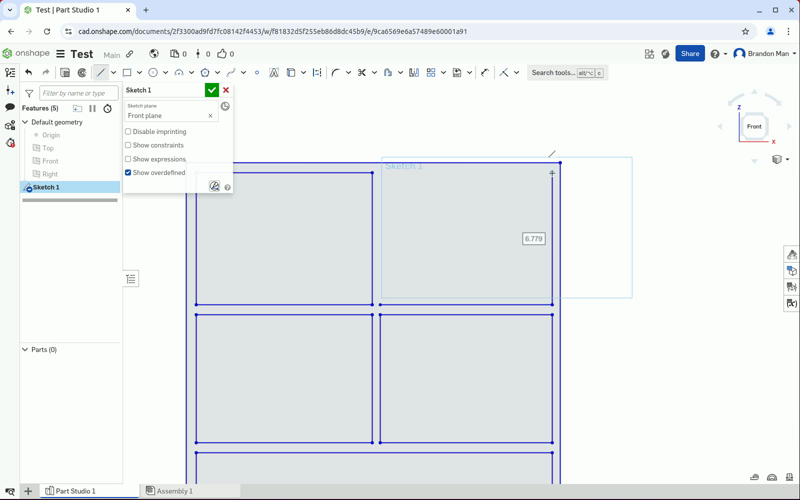
scroll(-6)
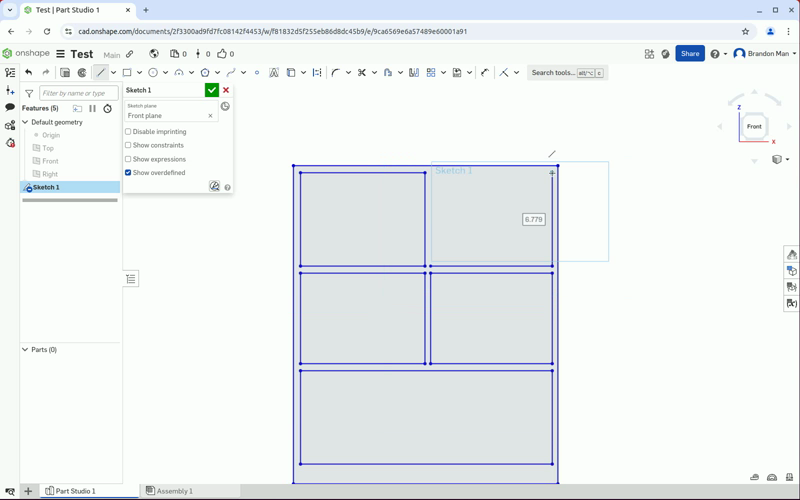
scroll(-6)
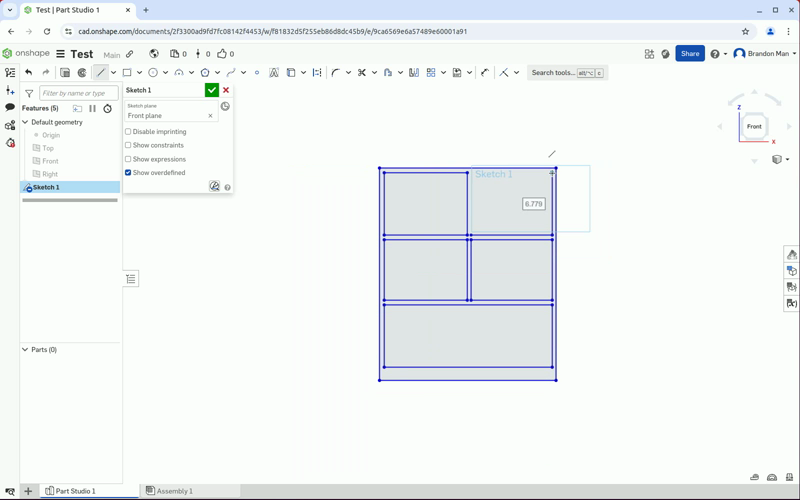
scroll(-6)
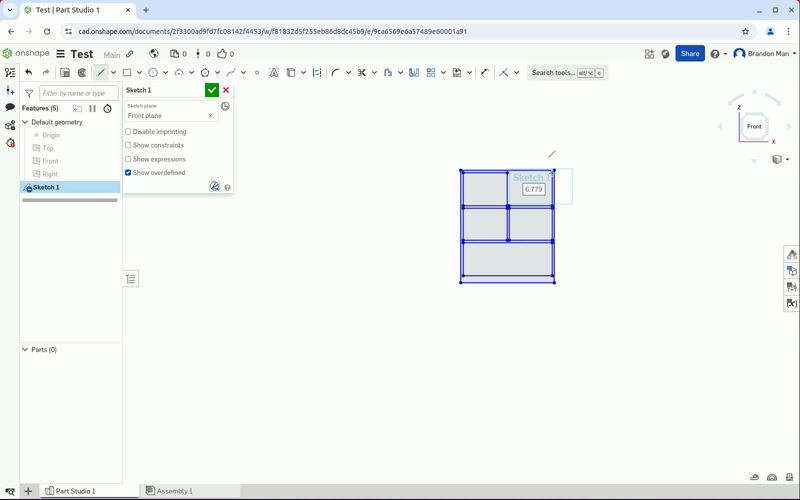
key_up(shift)
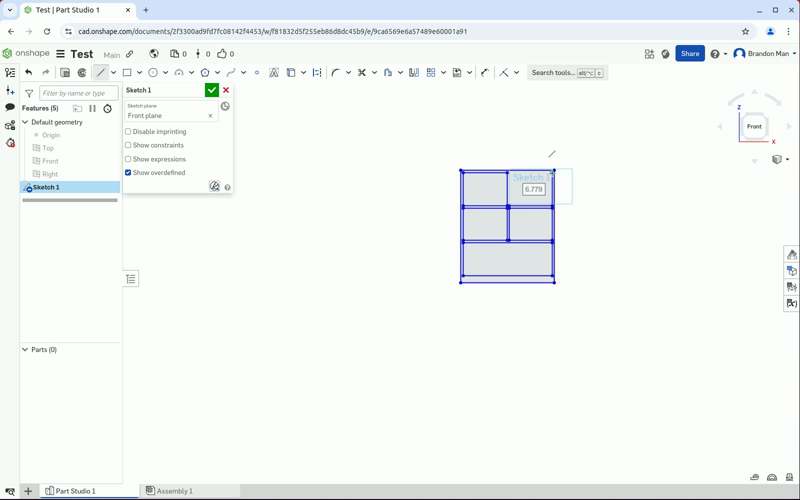
key_down(shift)
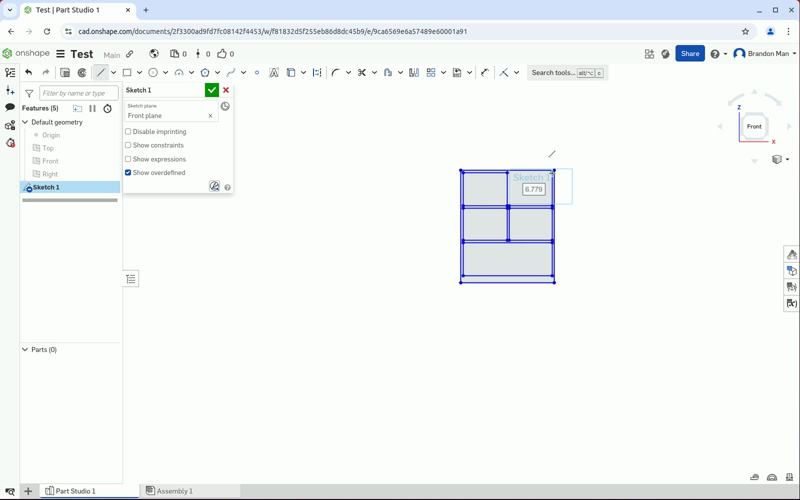
mouse_move(582, 172)
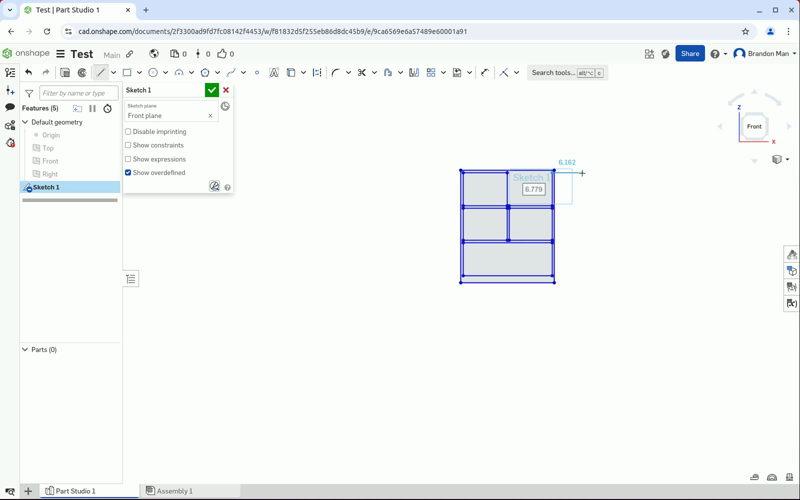
mouse_move(509, 172)
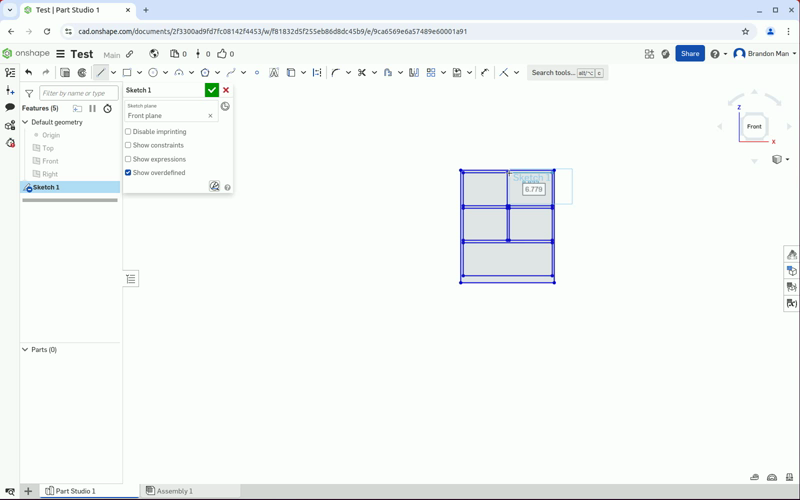
scroll(6)
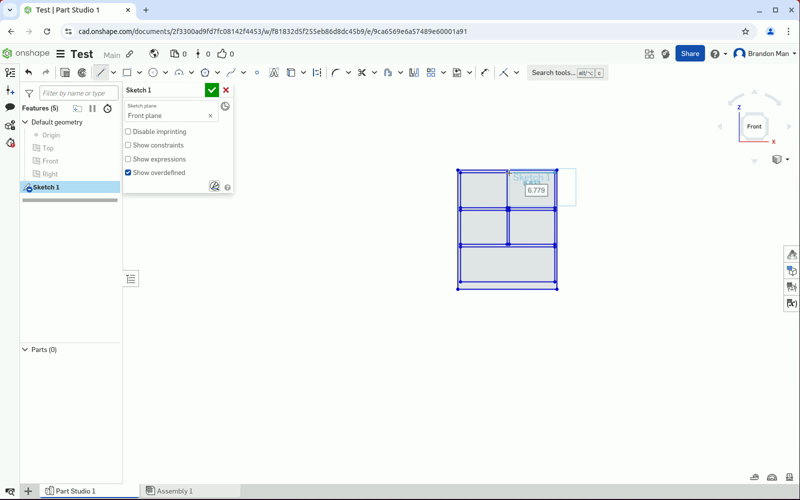
scroll(6)
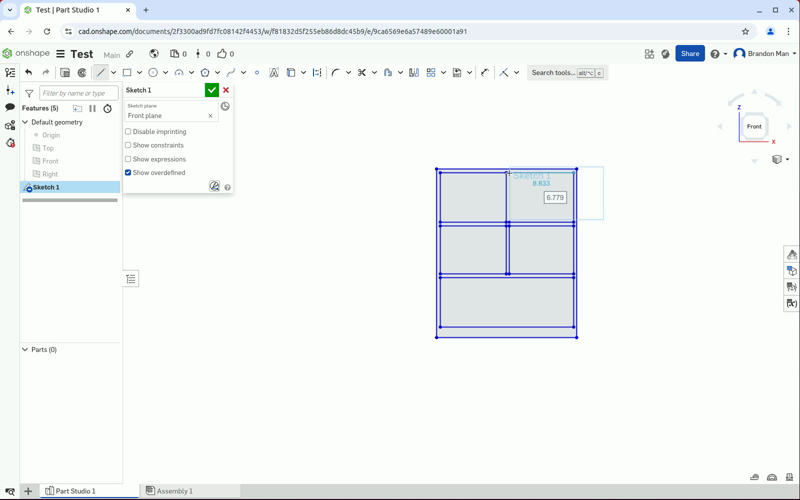
scroll(6)
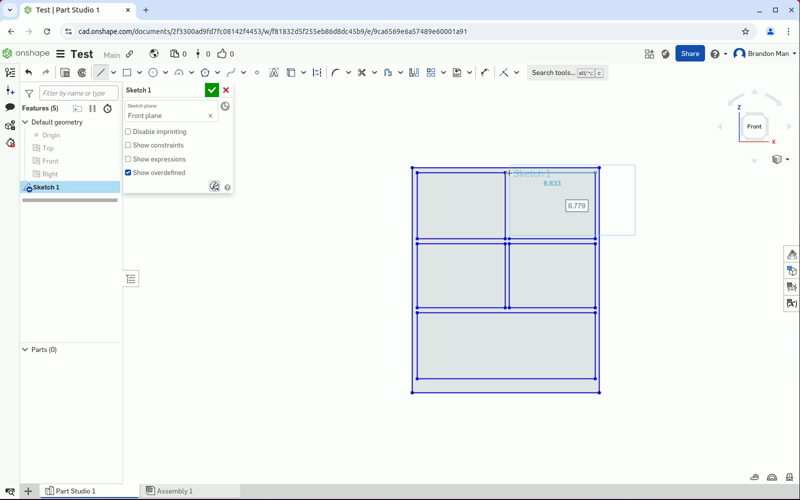
scroll(6)
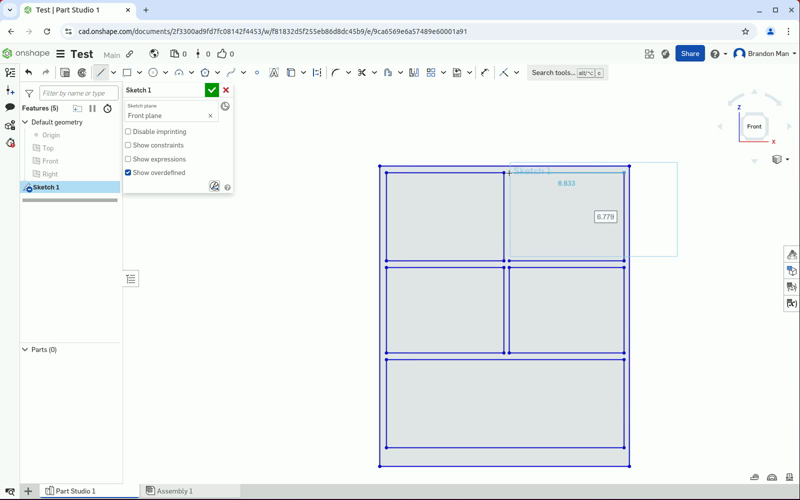
scroll(6)
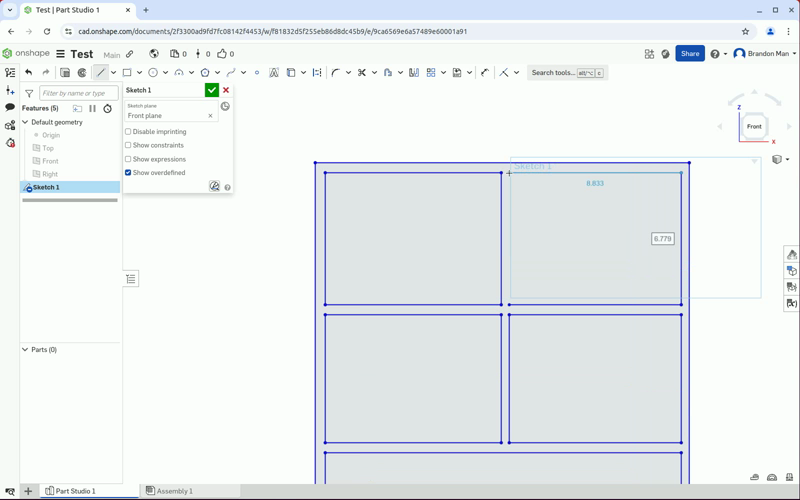
scroll(6)
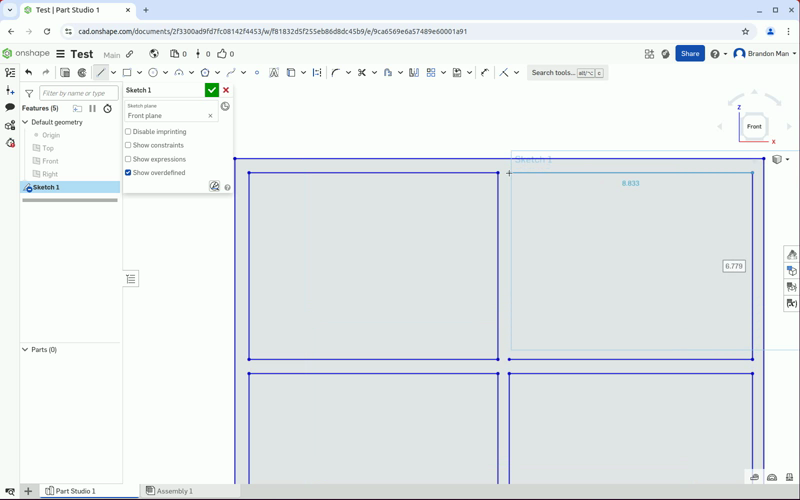
scroll(6)
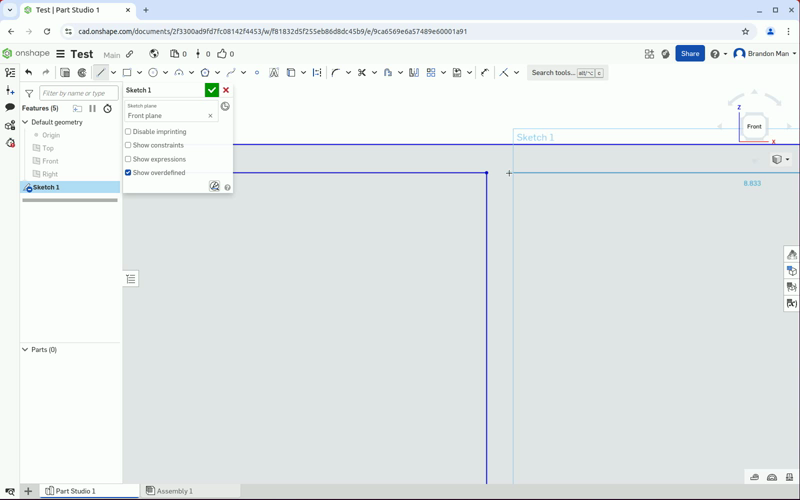
click(509, 172)
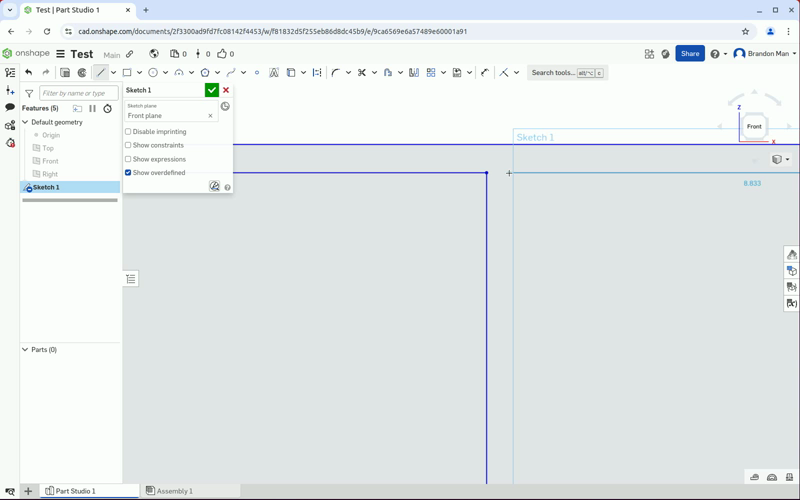
scroll(-6)
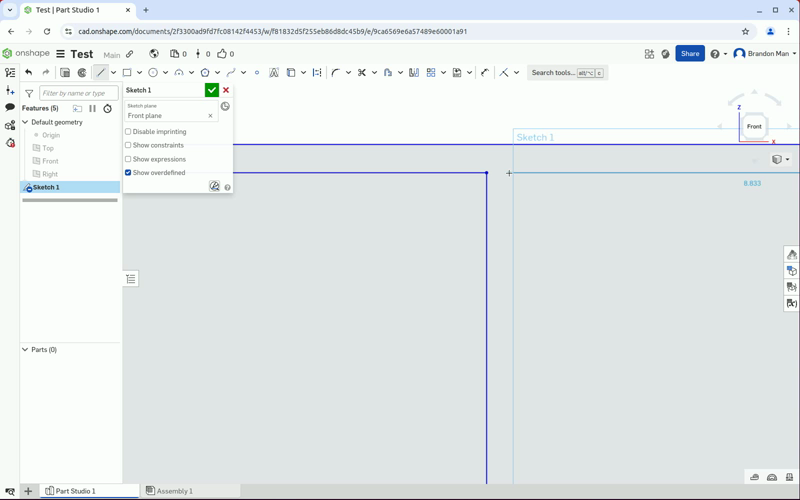
scroll(-6)
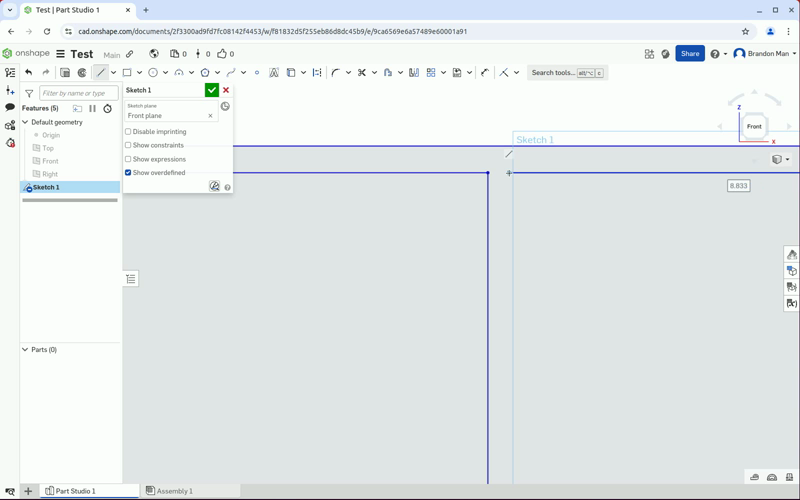
scroll(-6)
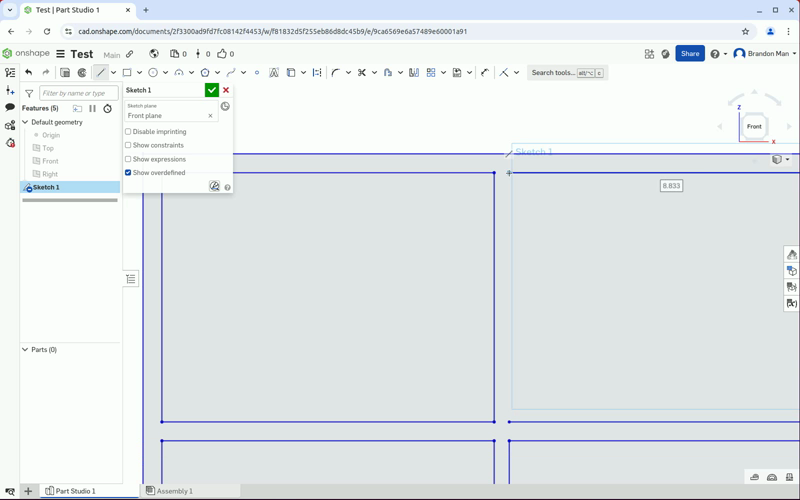
scroll(-6)
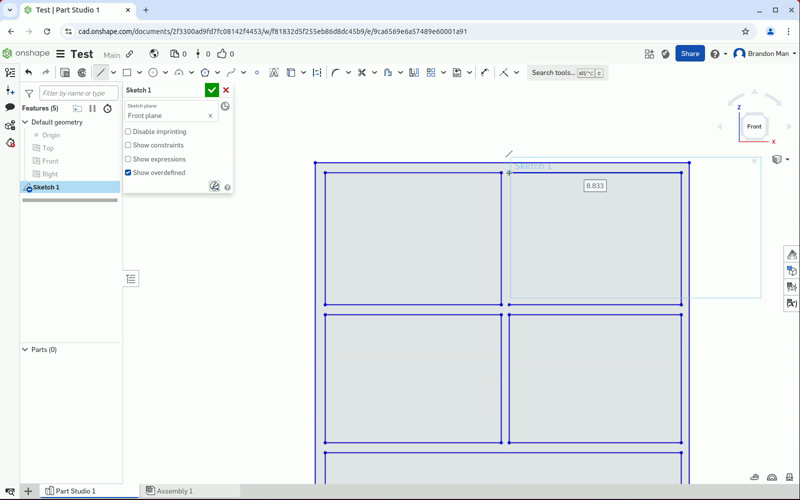
scroll(-6)
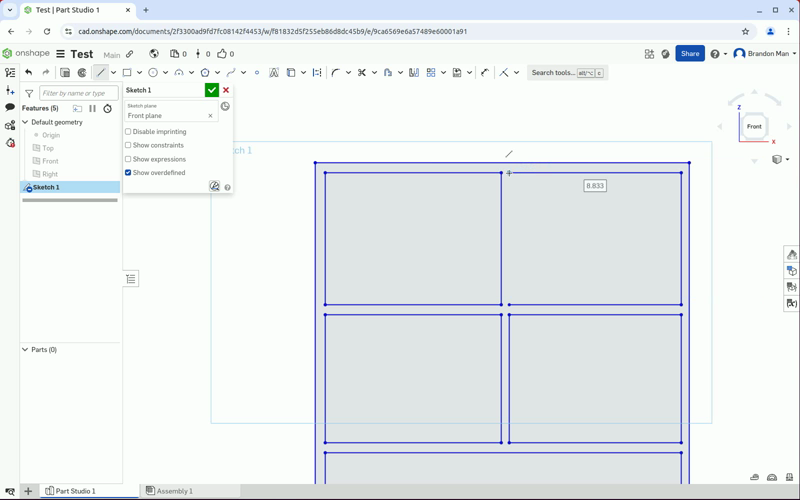
scroll(-6)
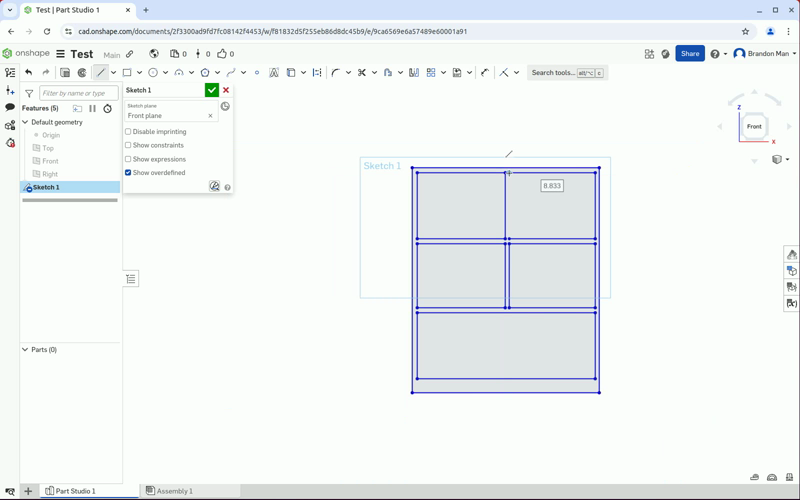
scroll(-6)
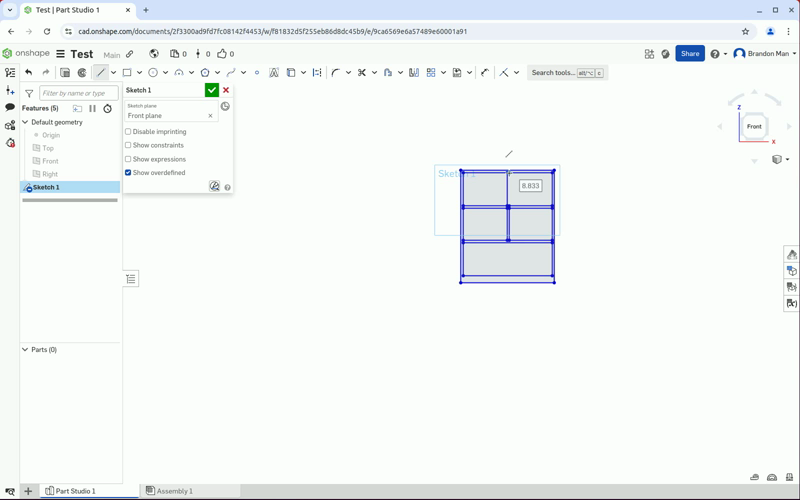
key_up(shift)
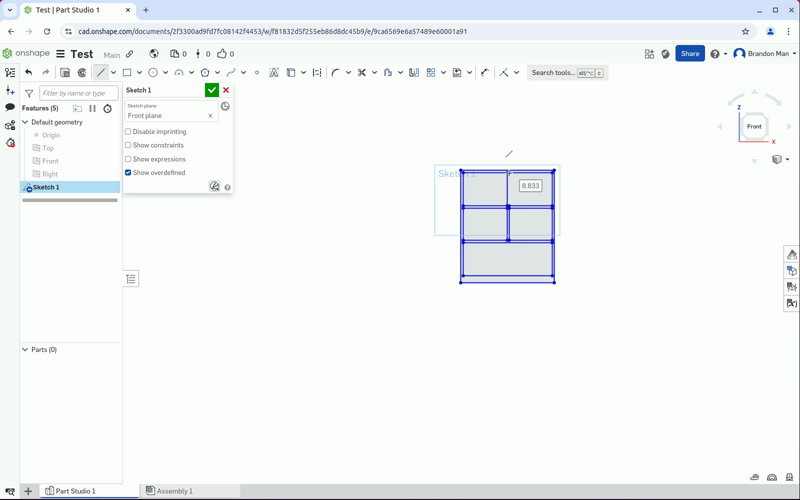
mouse_move(539, 172)
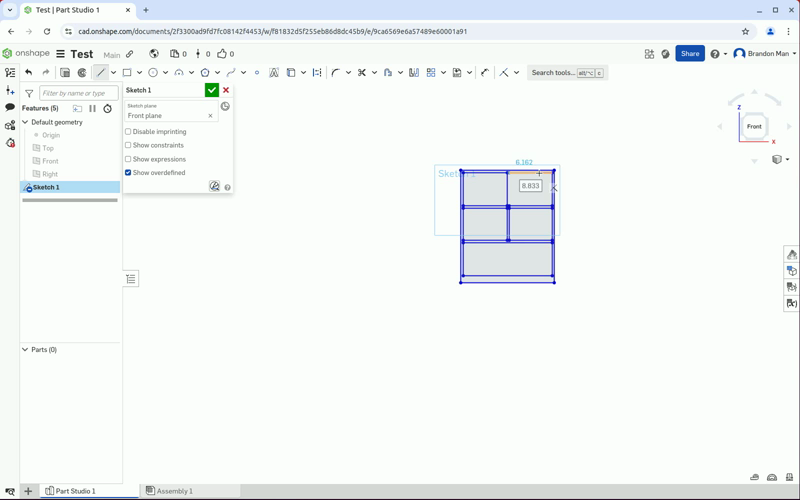
key_down(shift)
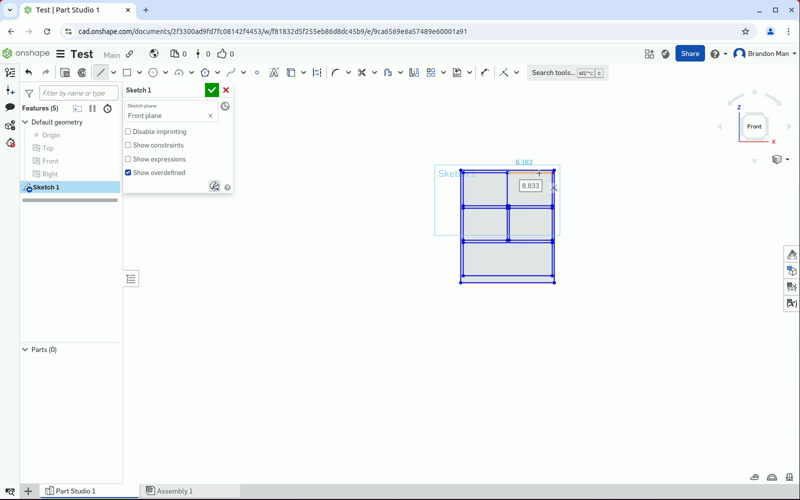
mouse_move(509, 205)
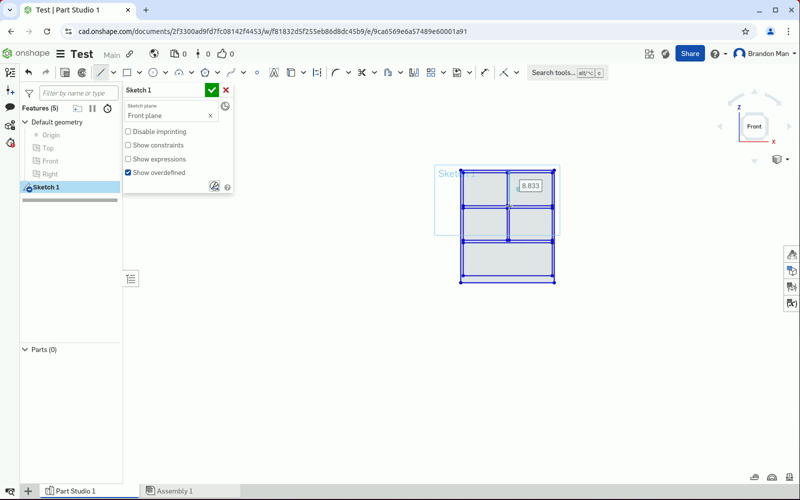
scroll(6)
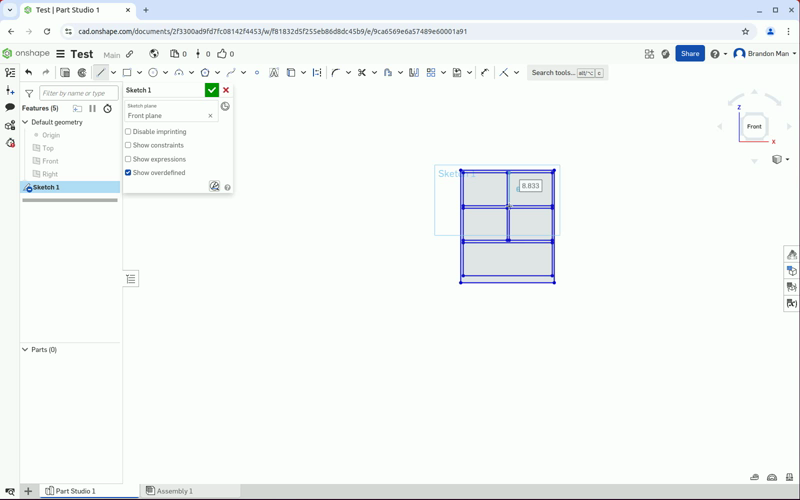
scroll(6)
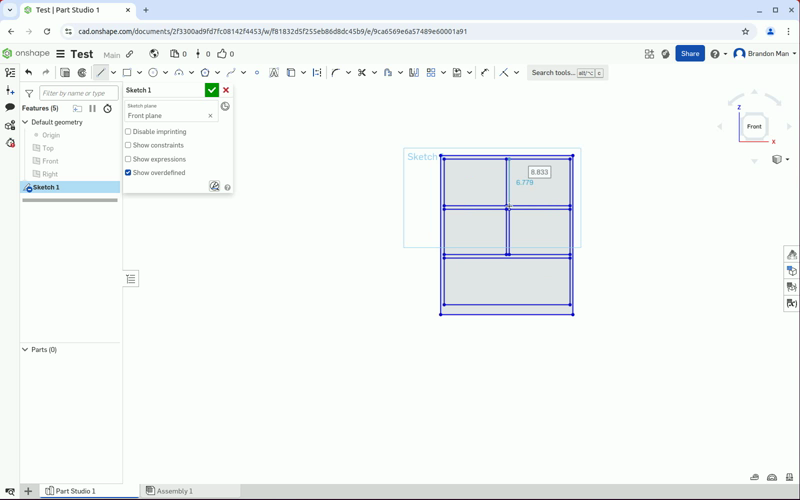
scroll(6)
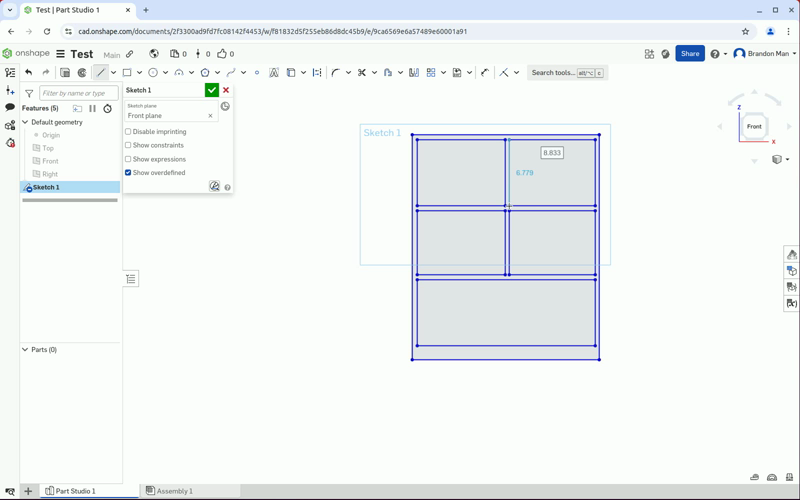
scroll(6)
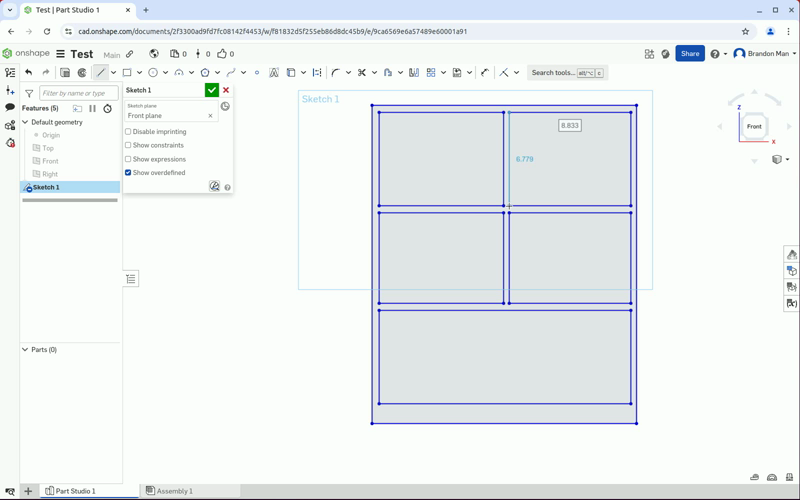
scroll(6)
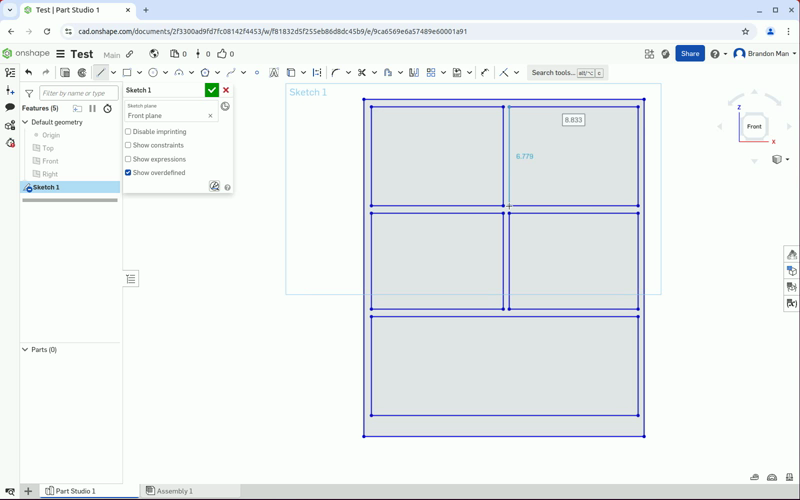
scroll(6)
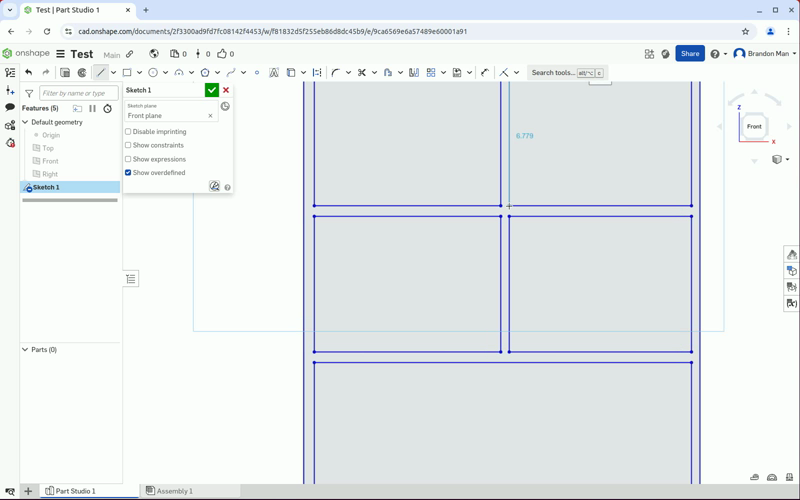
scroll(6)
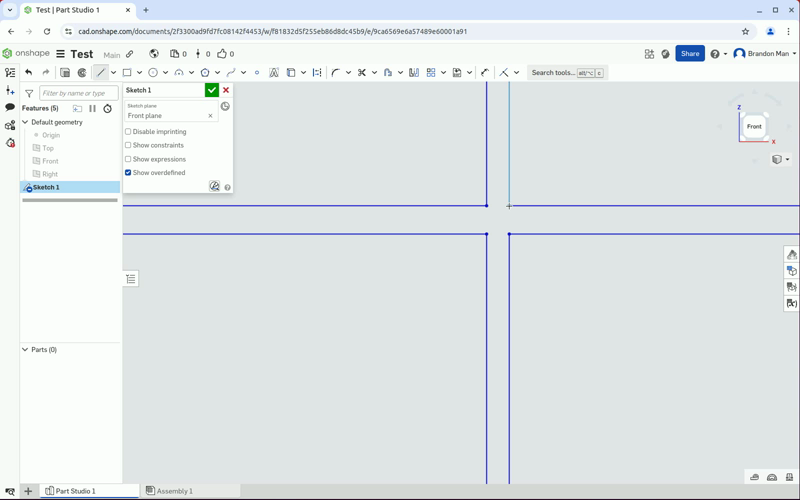
key_up(shift)
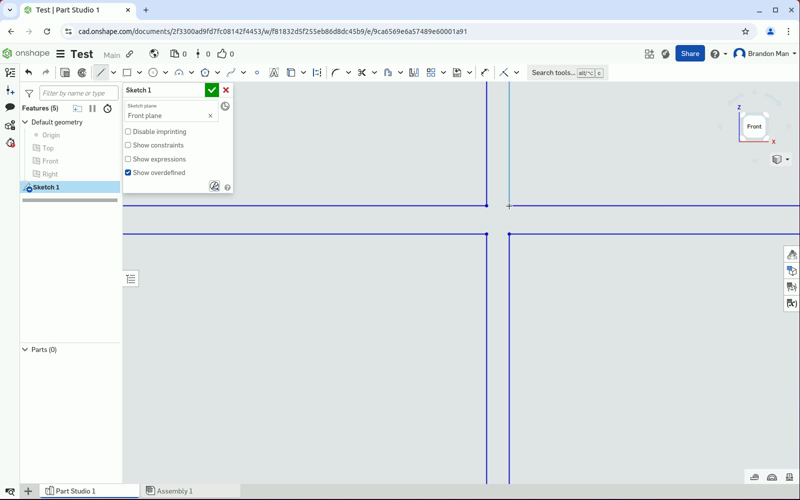
click(509, 205)
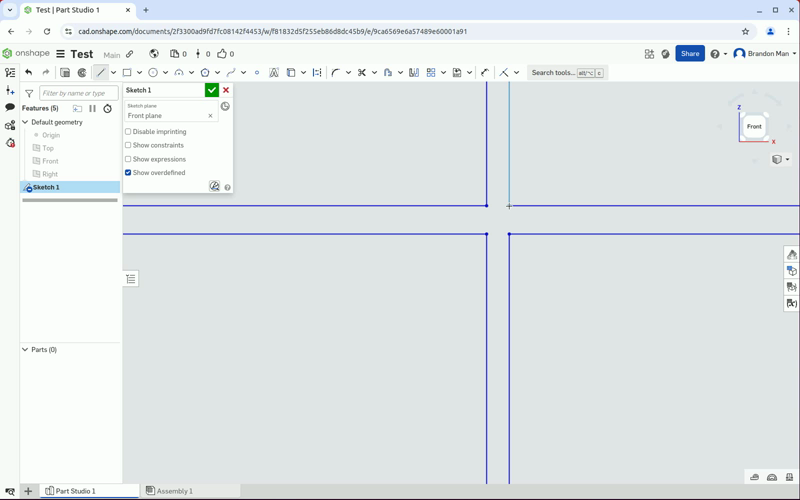
scroll(-6)
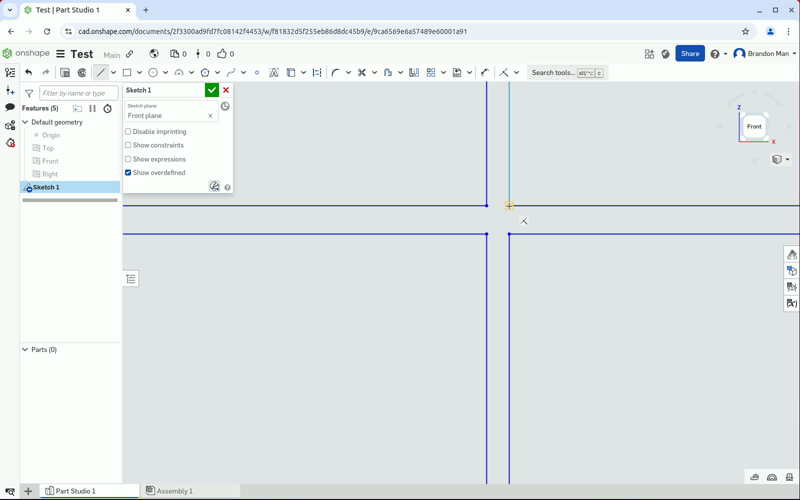
scroll(-6)
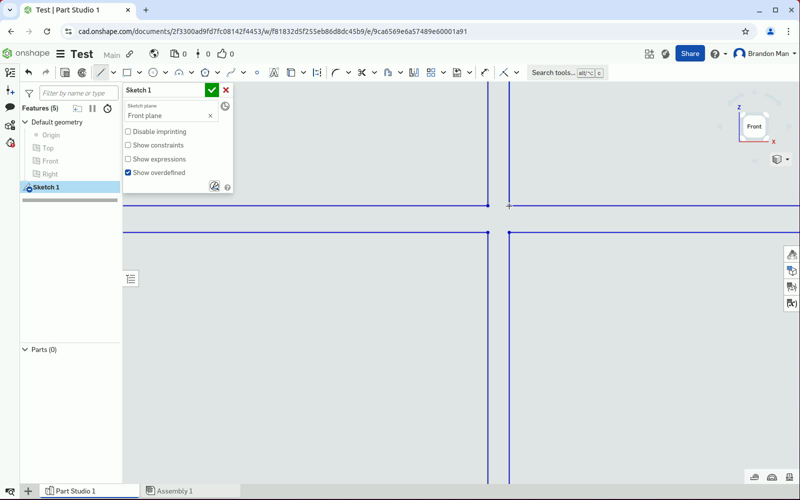
scroll(-6)
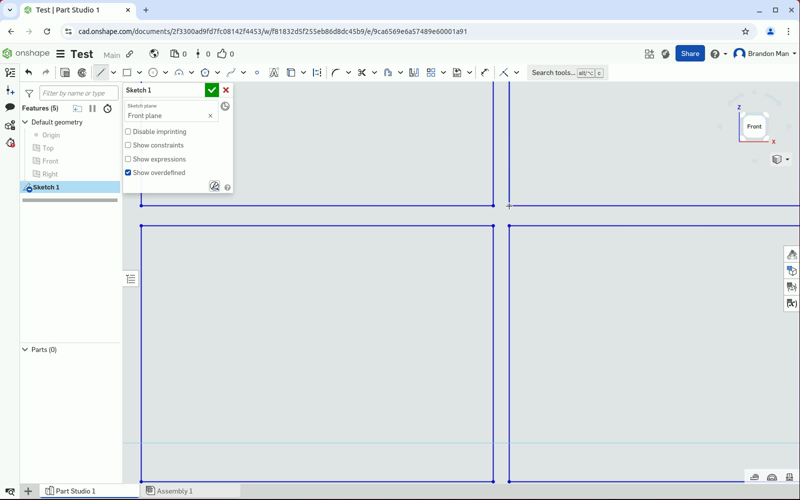
scroll(-6)
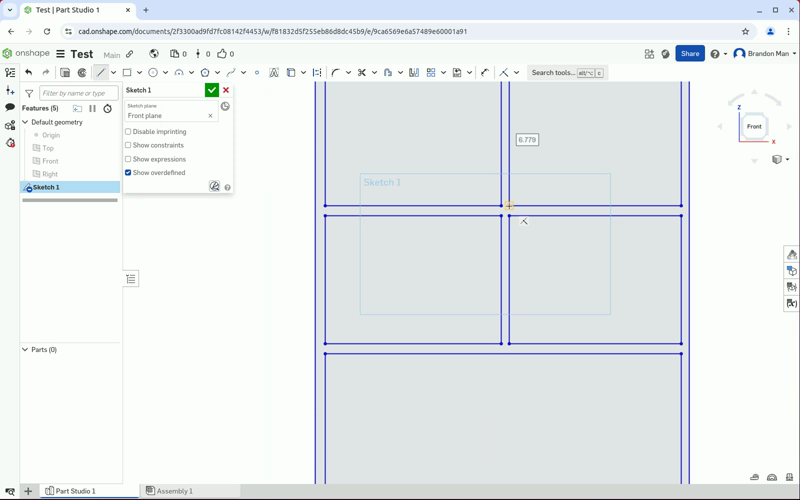
scroll(-6)
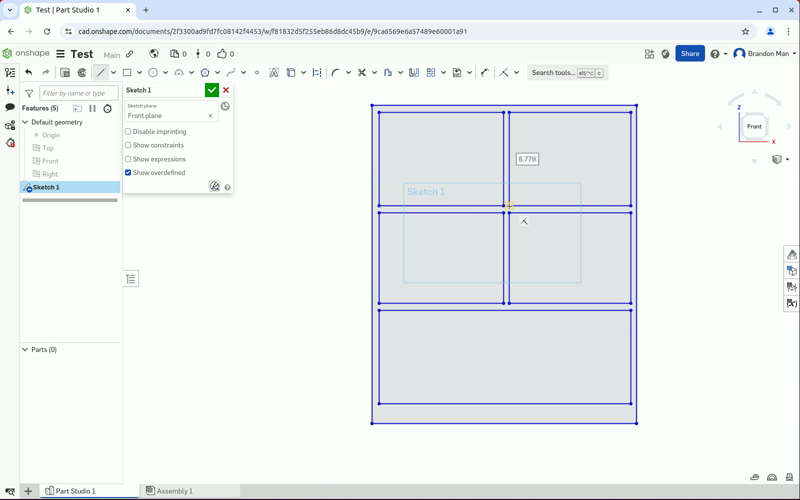
scroll(-6)
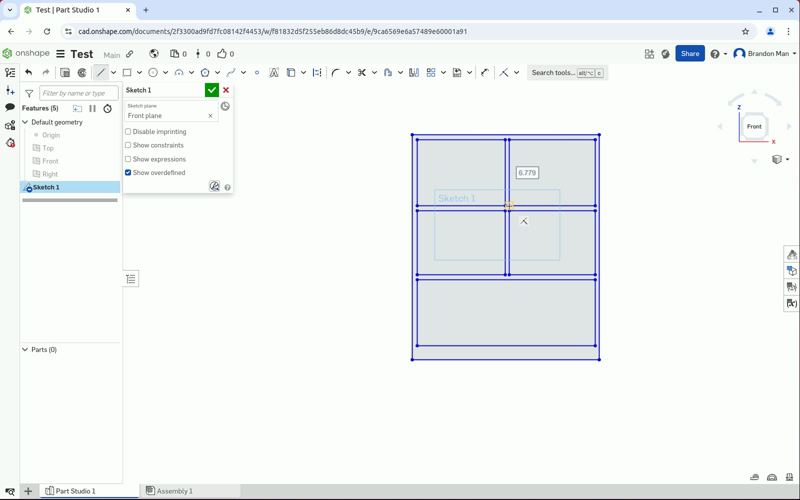
scroll(-6)
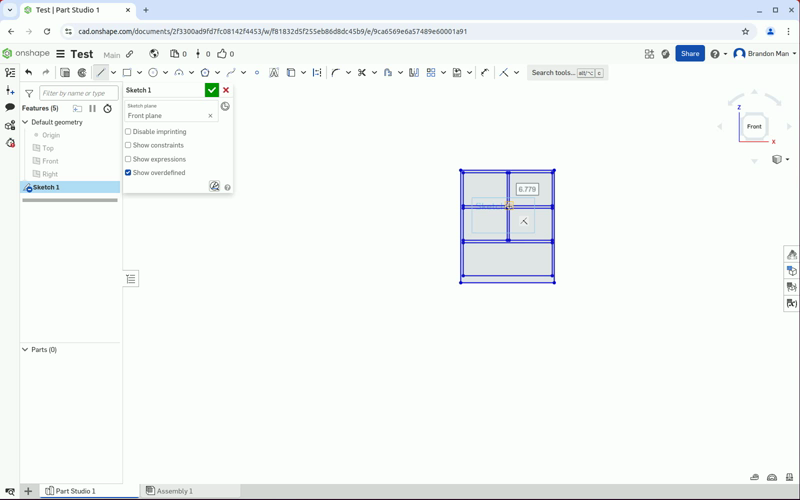
key(esc)
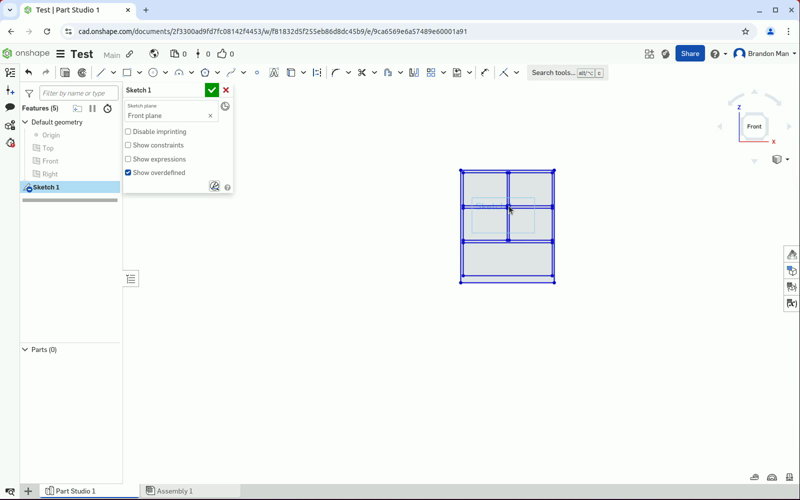
mouse_move(544, 281)
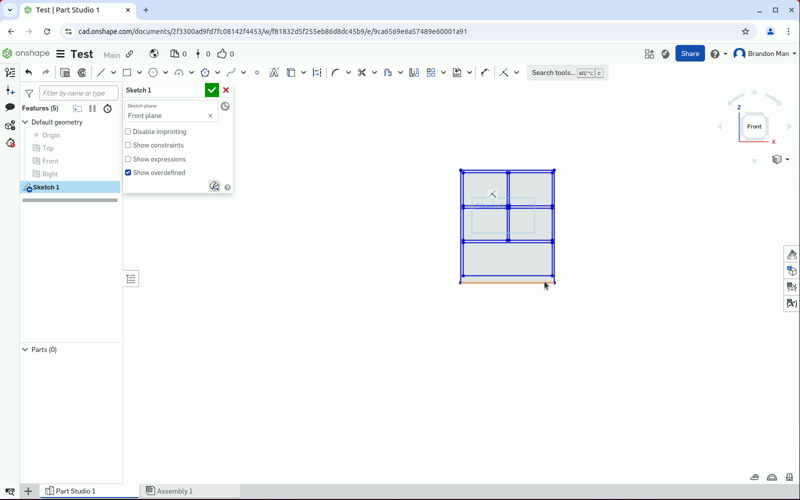
click(544, 281)
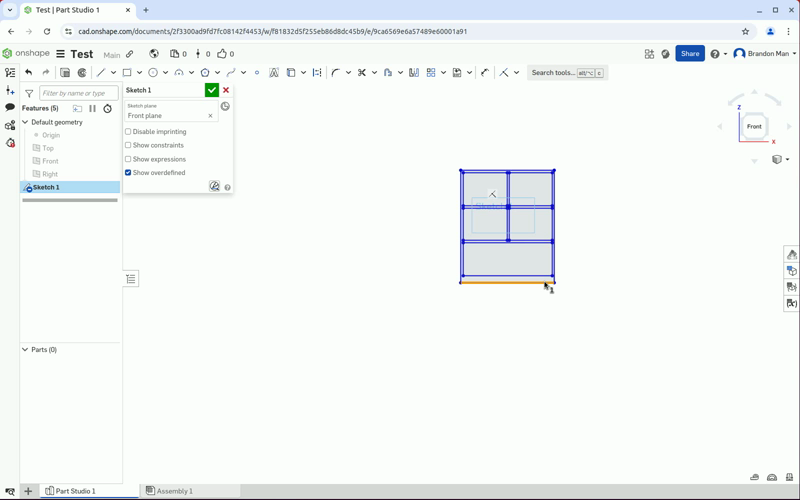
mouse_move(73, 352)
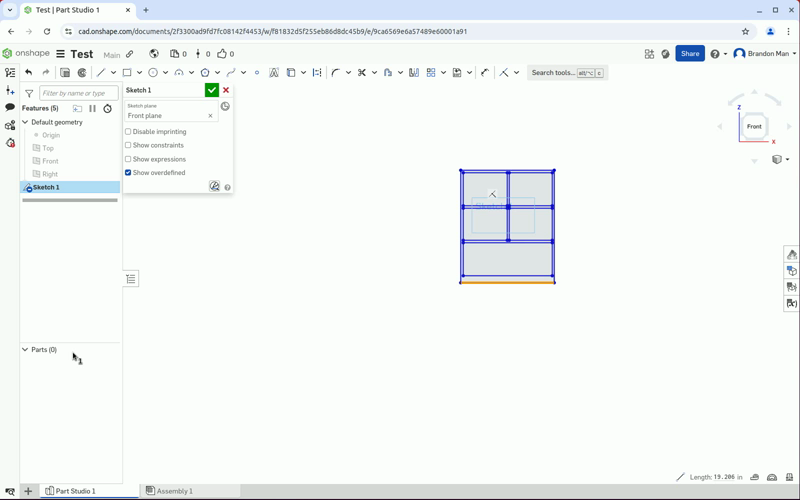
key(shift+y)
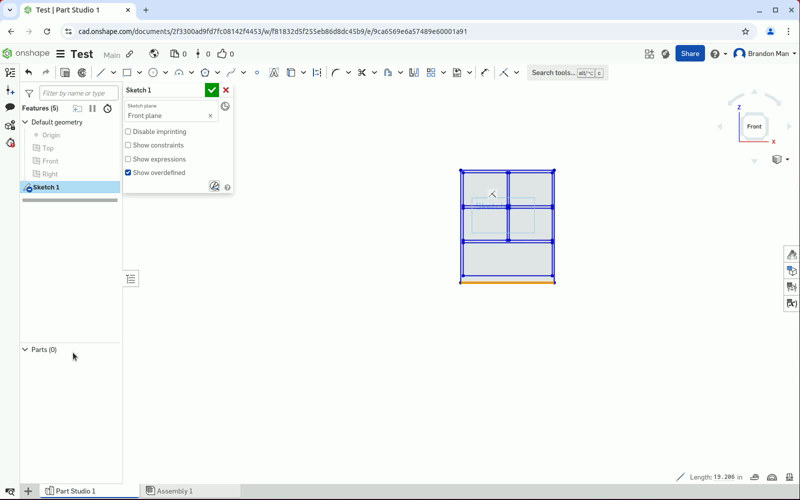
key(shift+e)
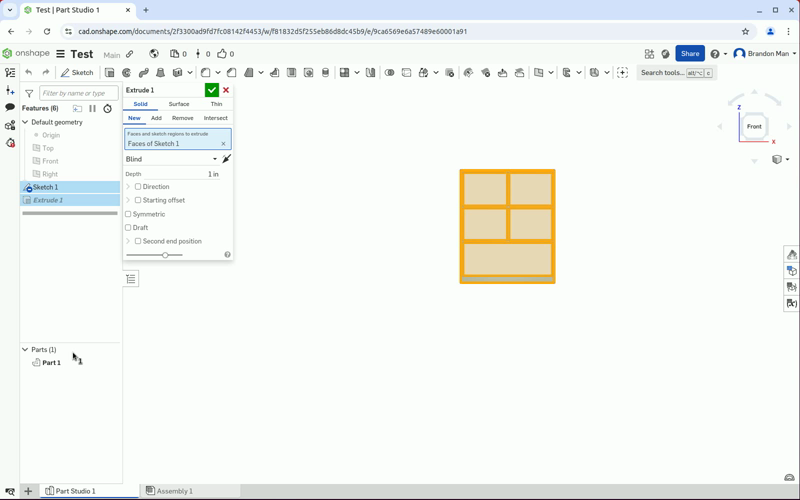
mouse_move(143, 106)
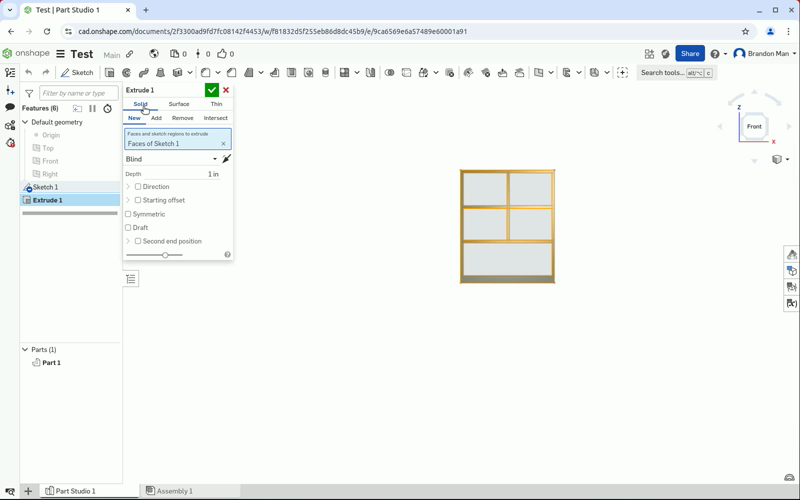
click(143, 106)
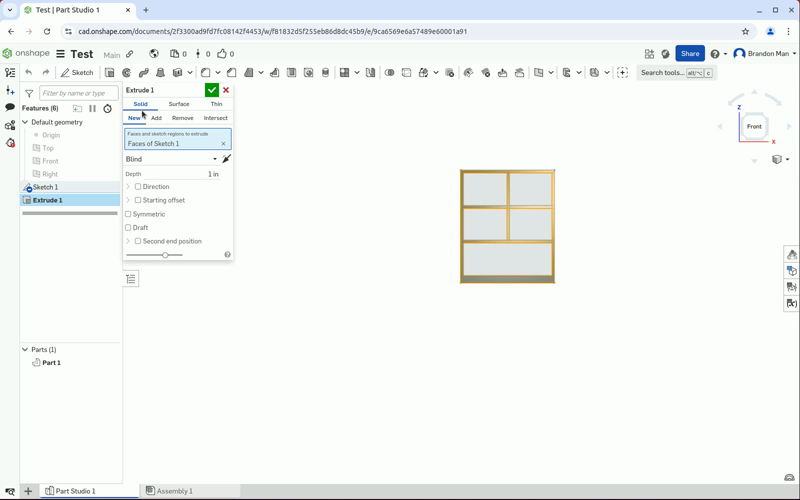
mouse_move(137, 120)
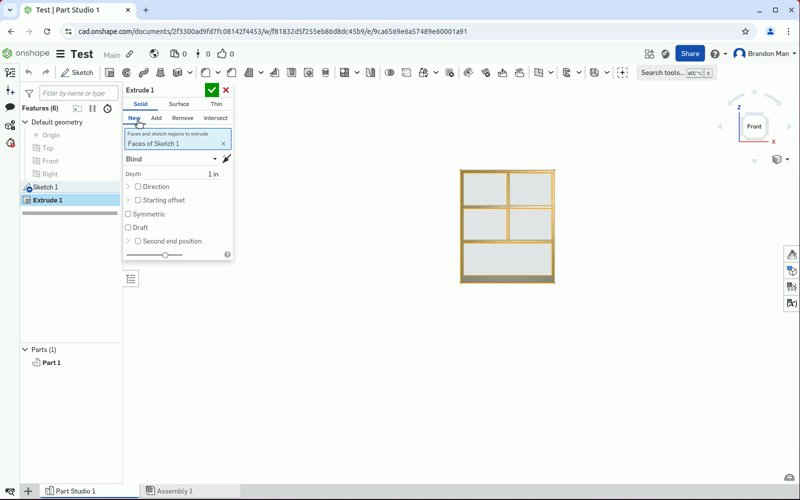
click(137, 120)
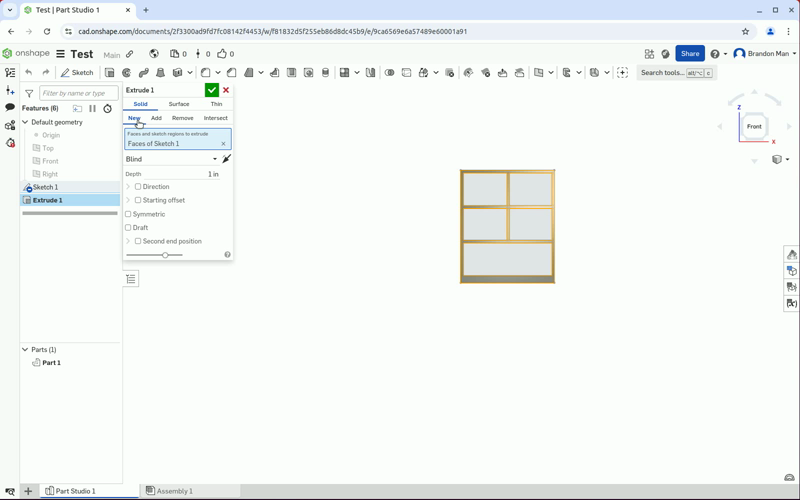
key(tab, 4)
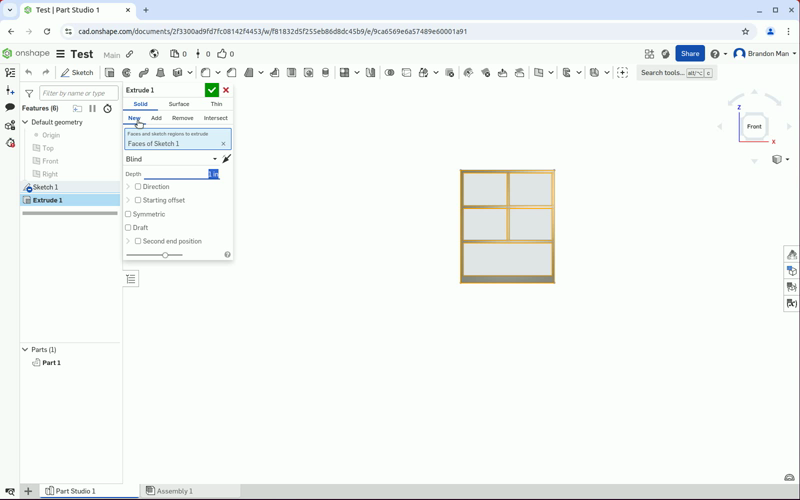
text(11.554)
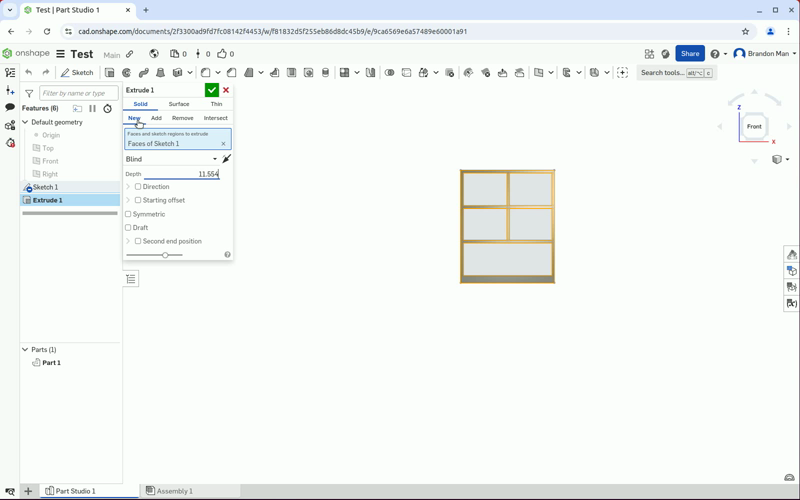
key(enter)
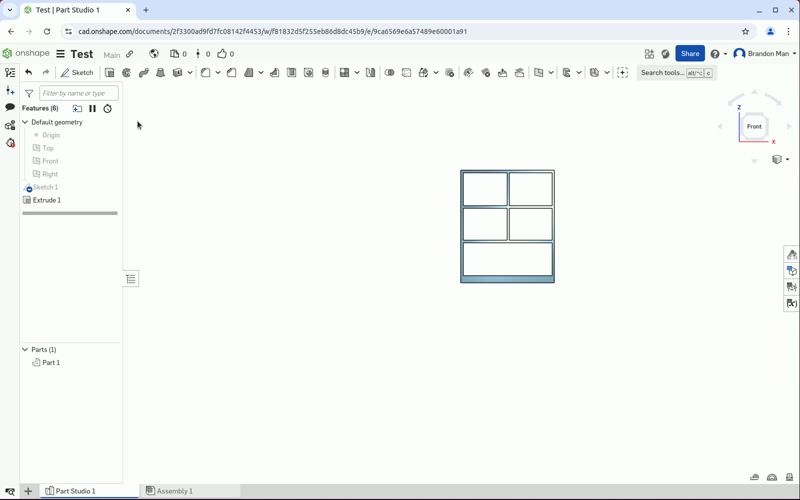
key(shift+h)
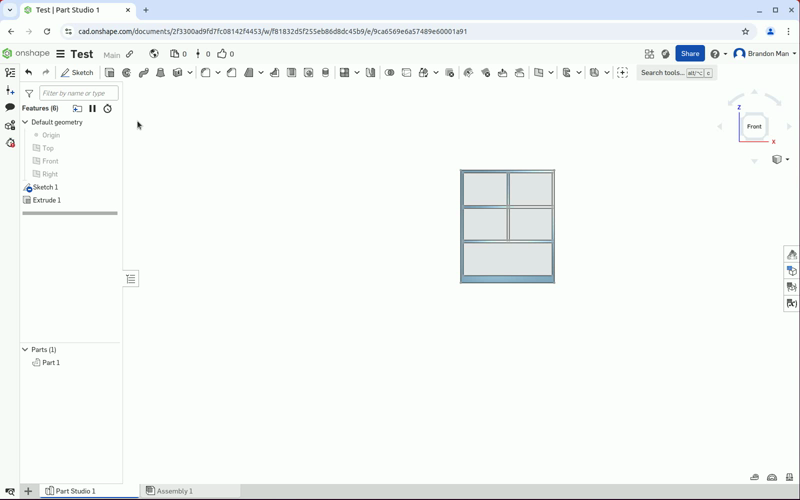
key(shift+h)
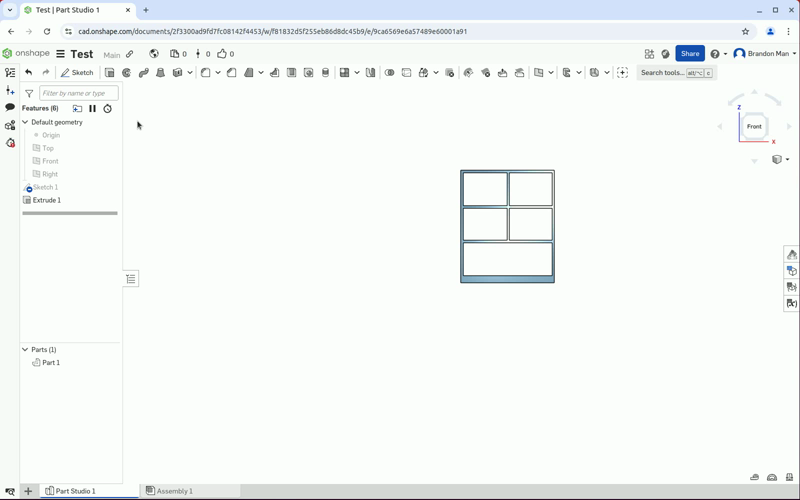
mouse_move(73, 189)
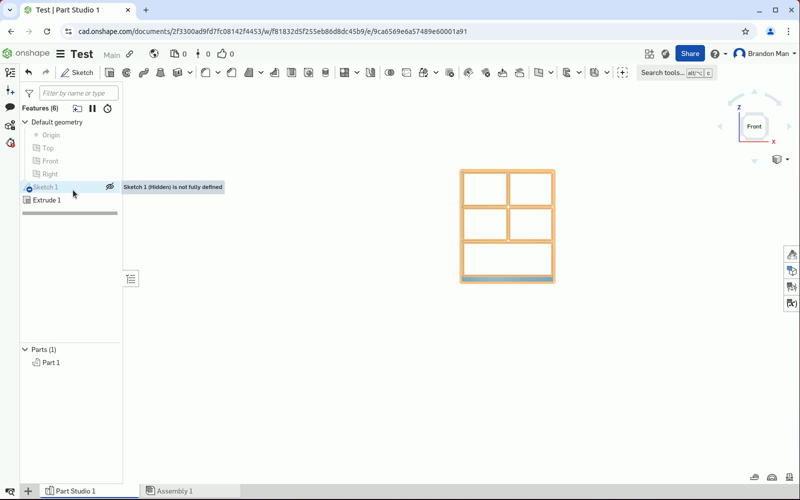
click(73, 189)
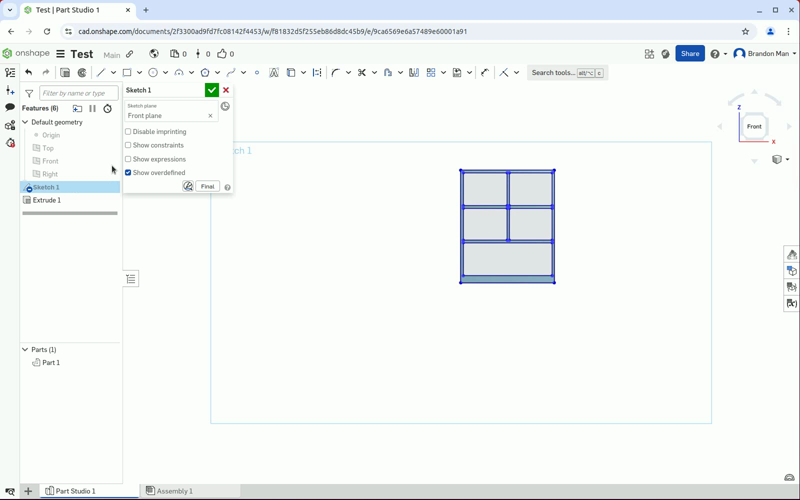
mouse_move(229, 92)
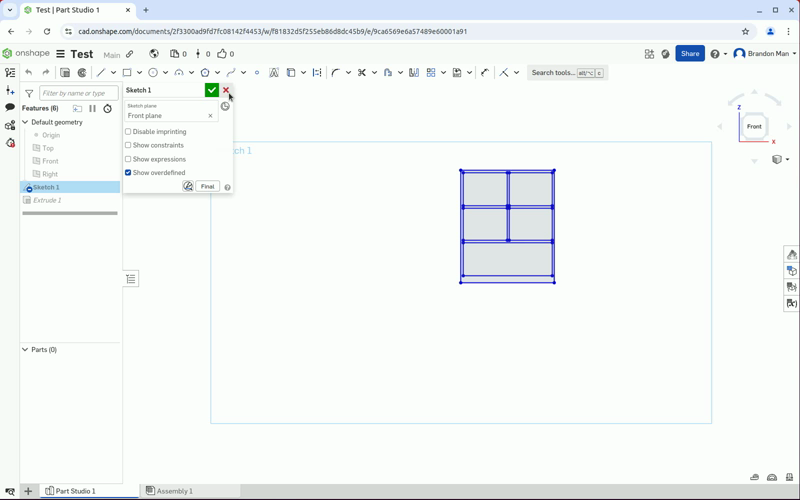
click(229, 92)
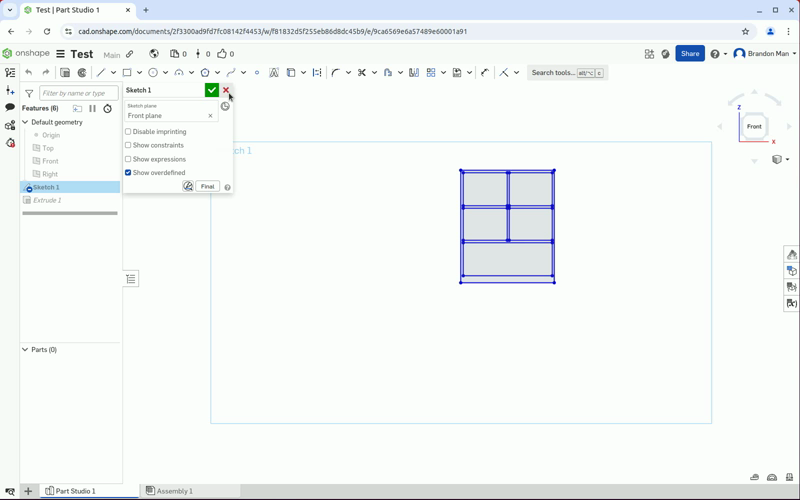
key(shift+s)
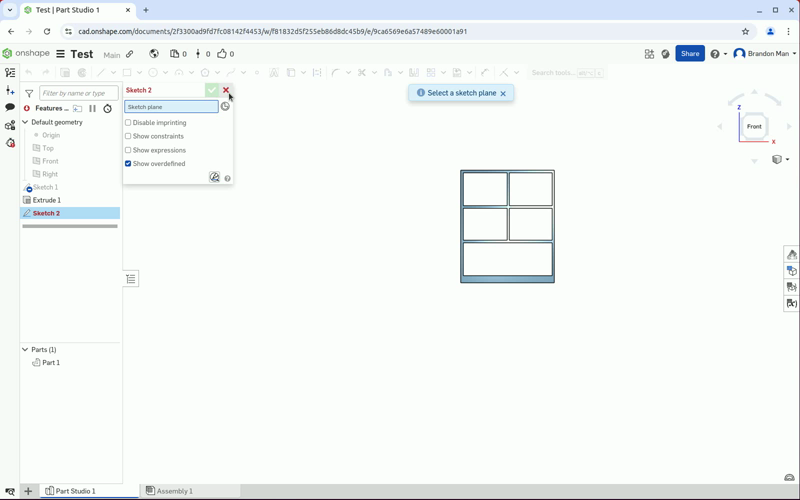
mouse_move(73, 163)
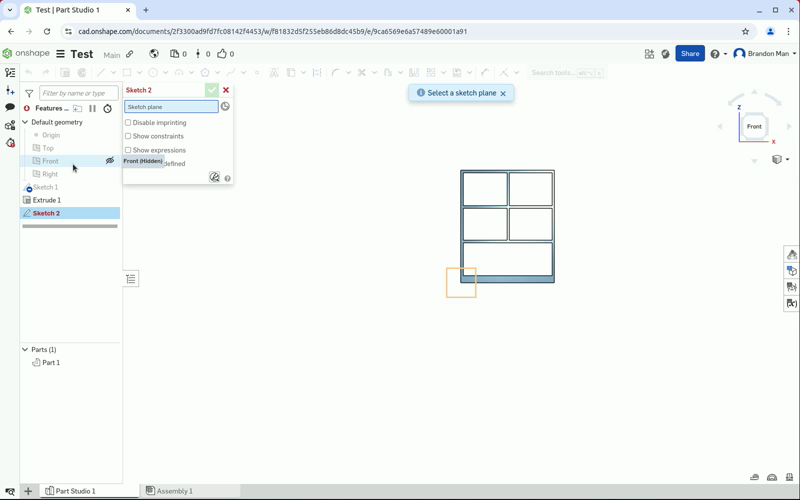
click(73, 163)
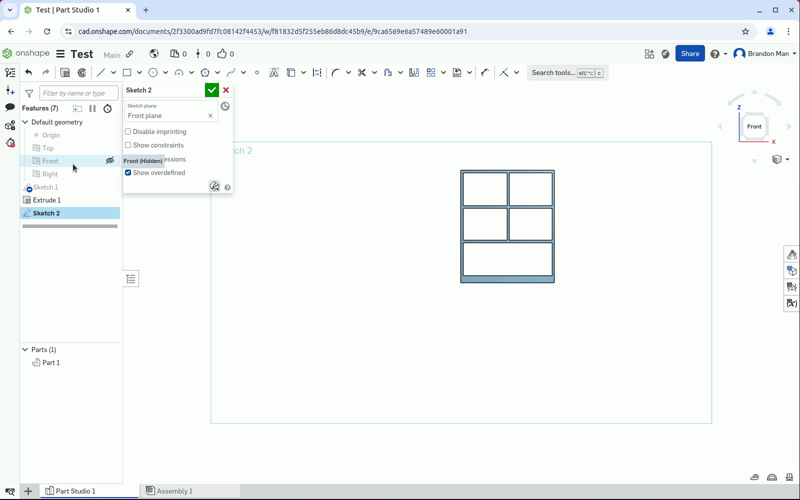
mouse_move(73, 352)
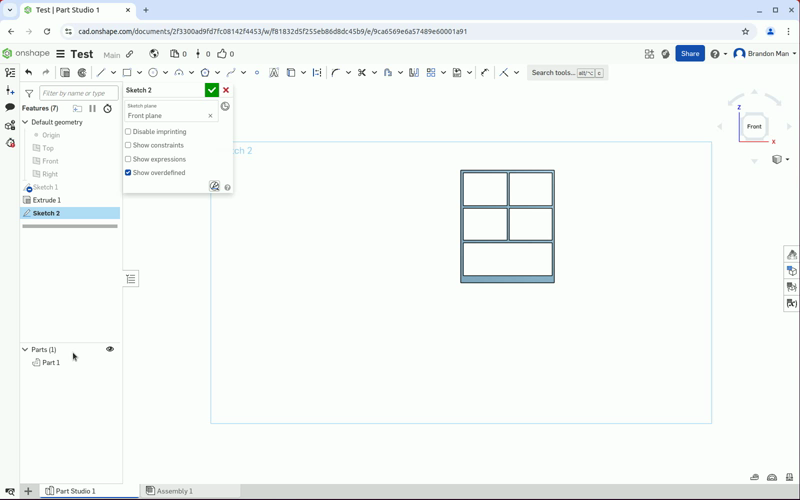
key(y)
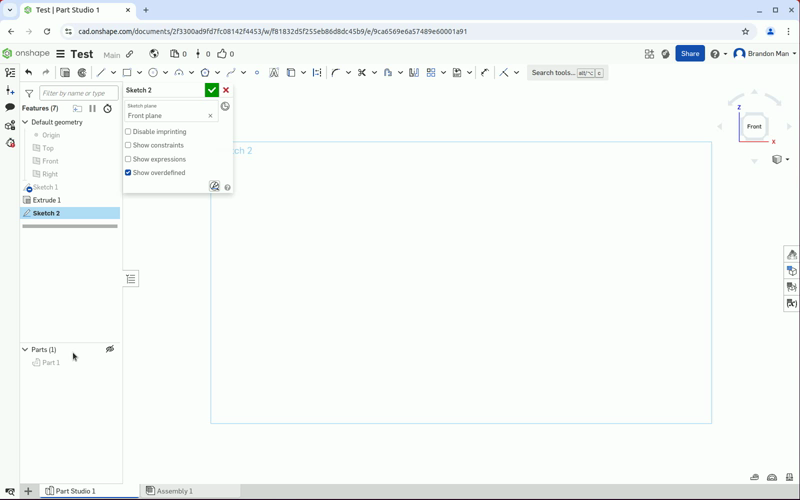
key(l)
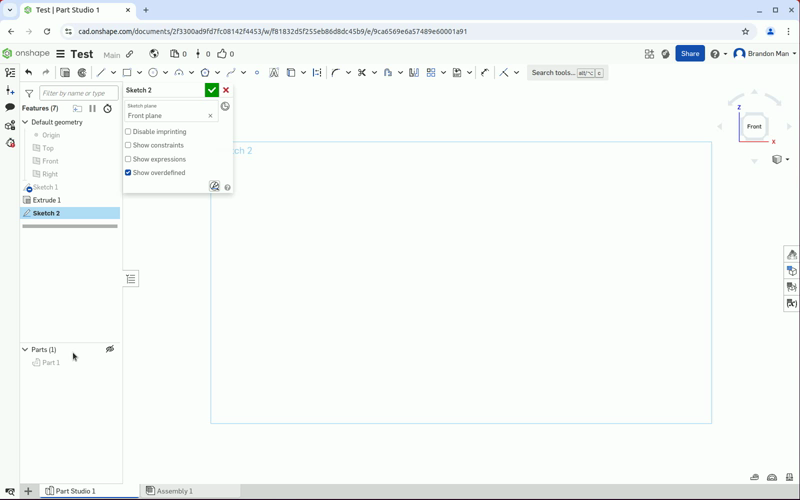
key_down(shift)
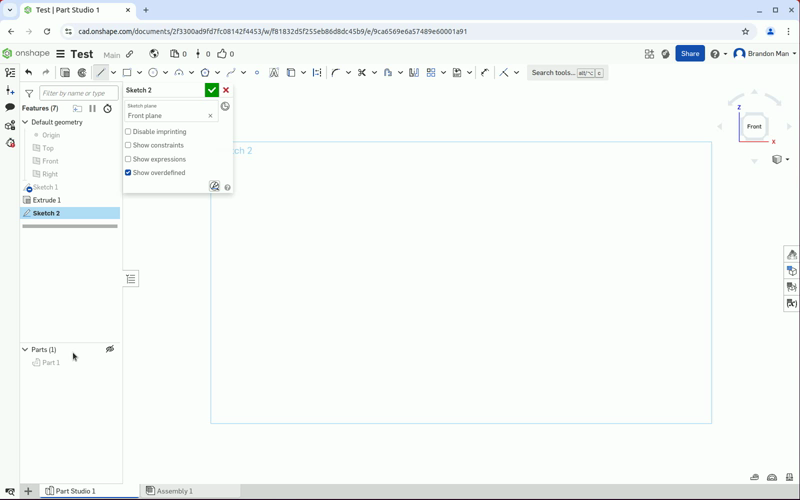
mouse_move(460, 282)
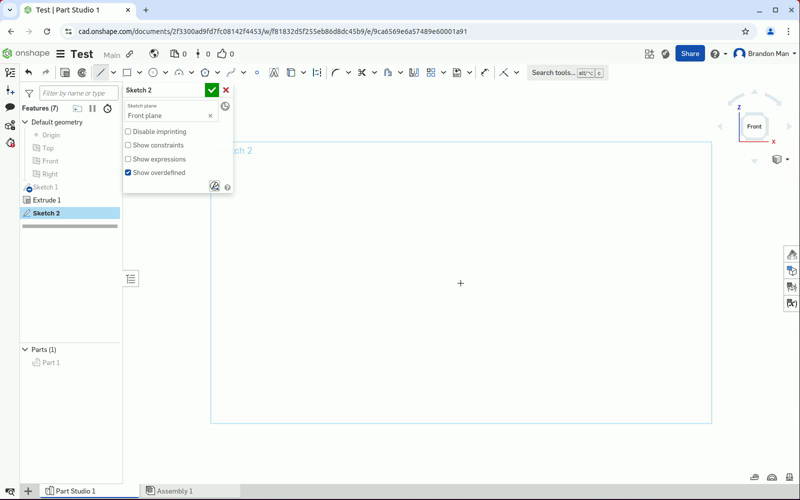
click(460, 282)
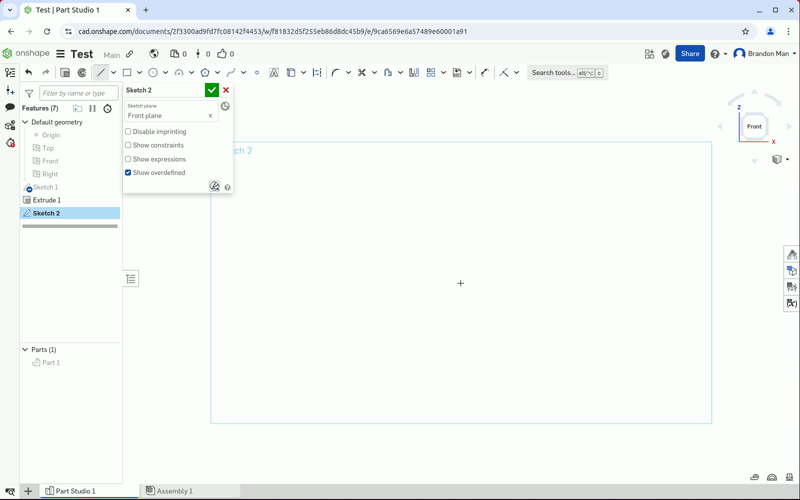
key_up(shift)
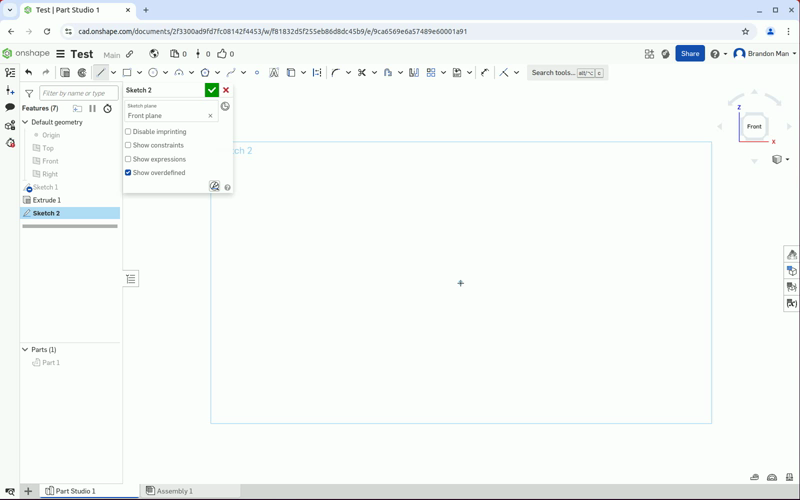
key_down(shift)
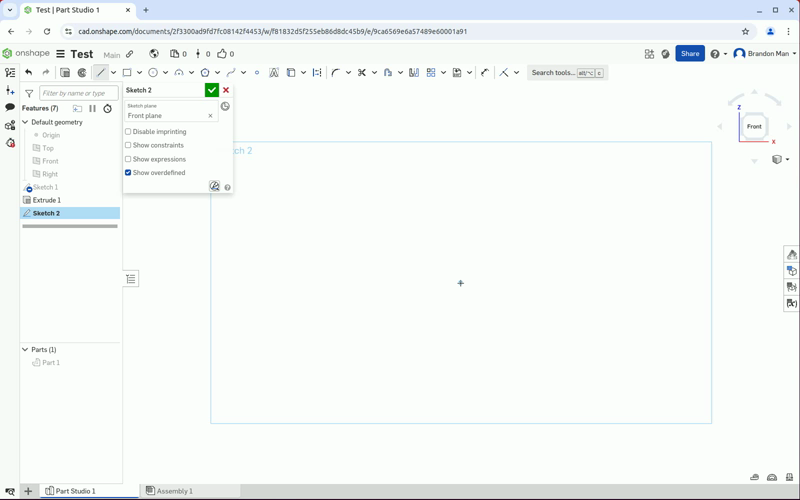
mouse_move(554, 282)
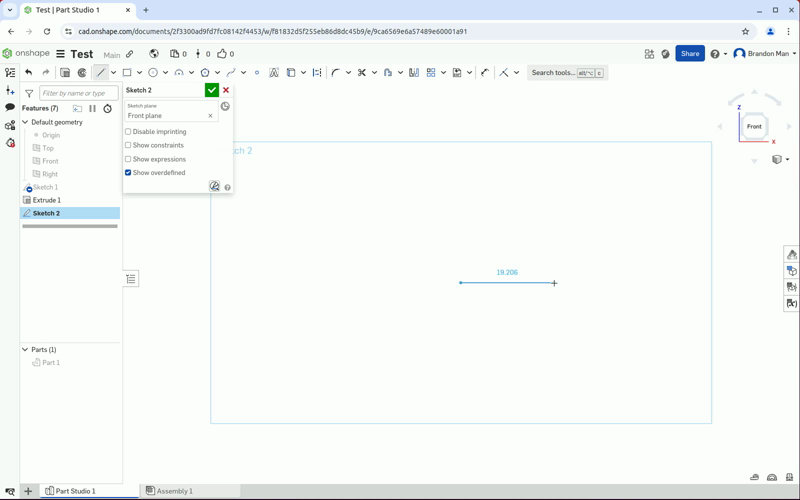
click(554, 282)
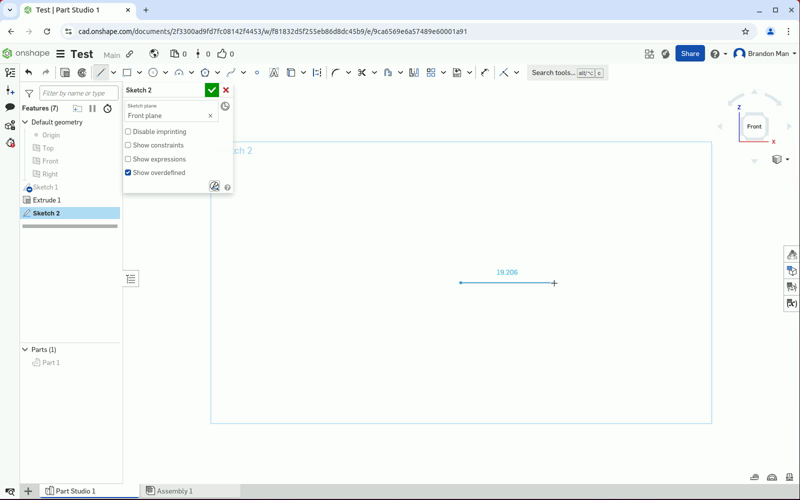
key_up(shift)
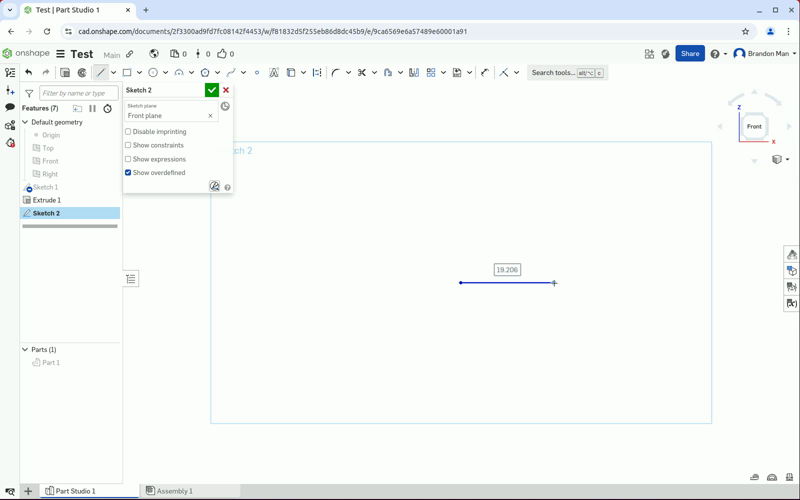
key_down(shift)
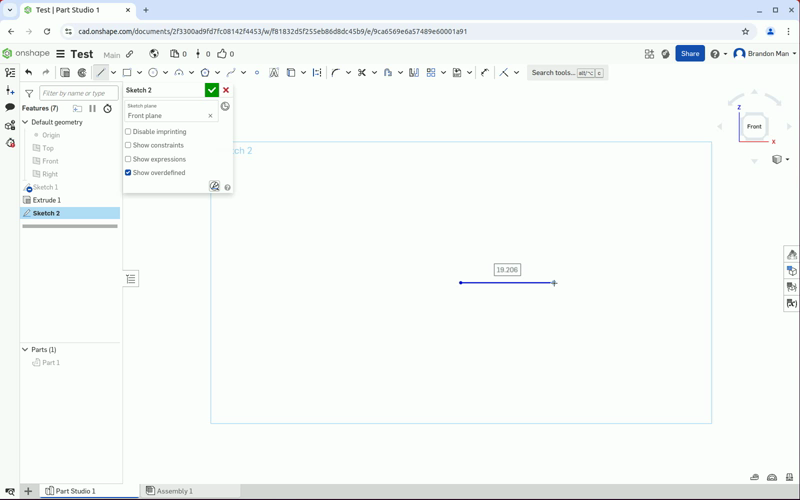
mouse_move(554, 170)
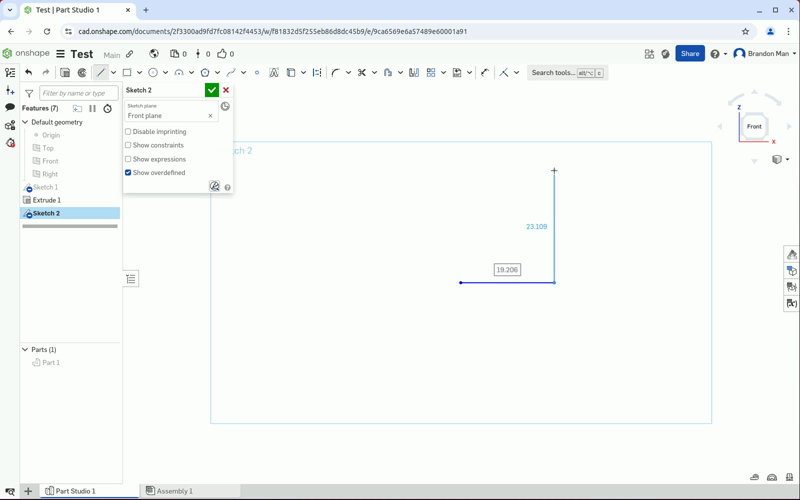
click(554, 170)
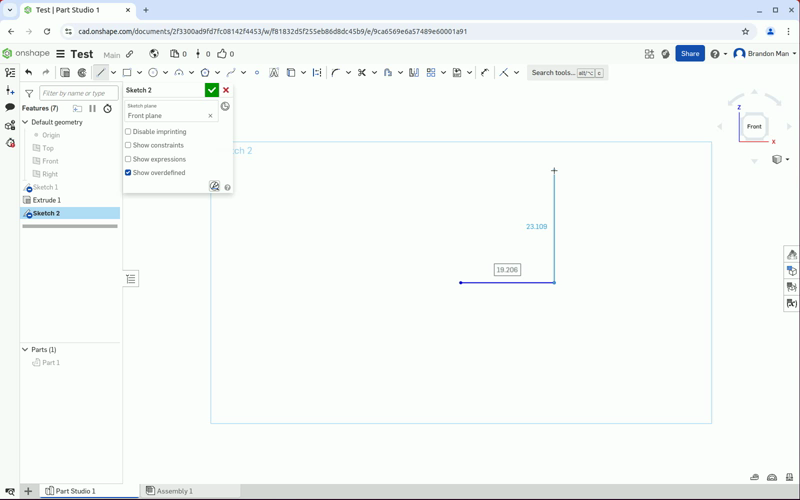
key_up(shift)
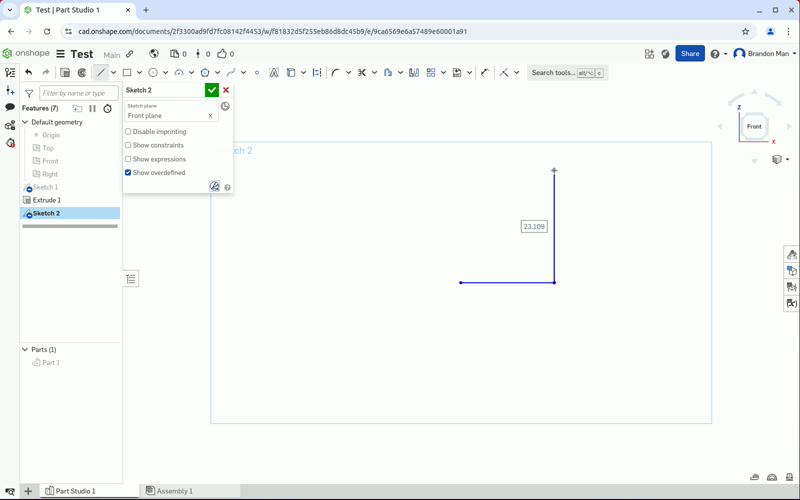
key_down(shift)
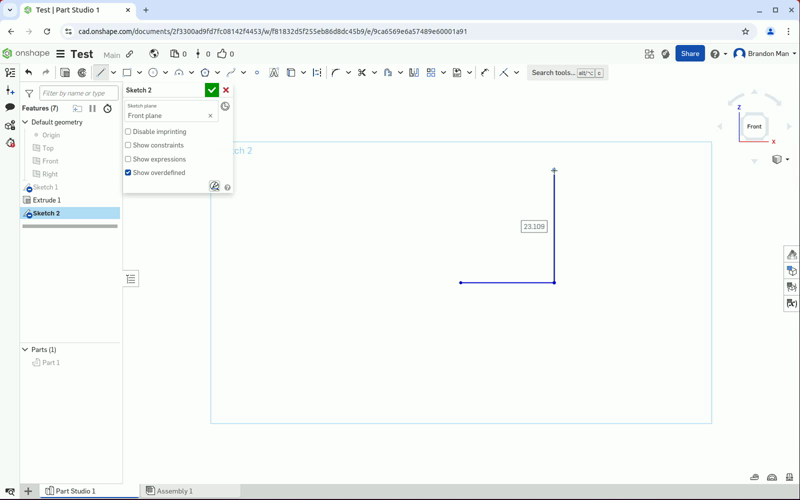
mouse_move(460, 170)
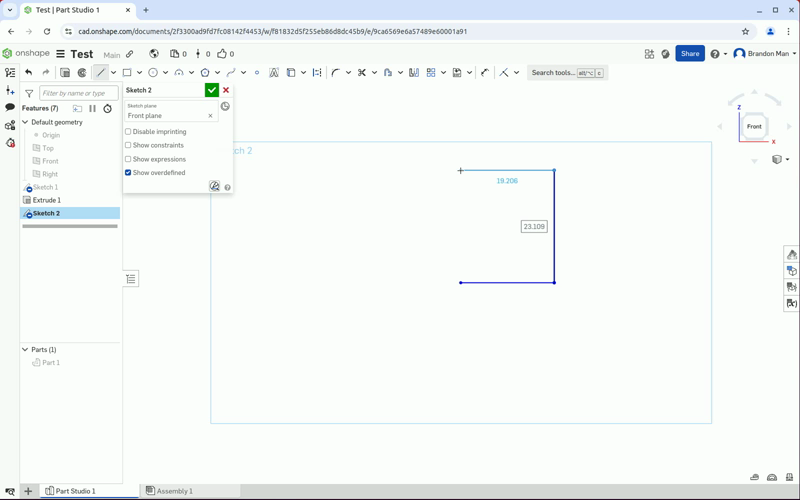
click(460, 170)
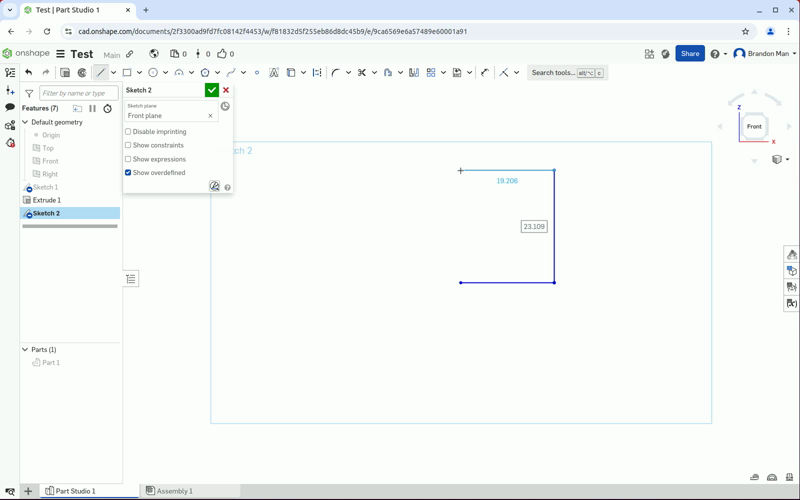
key_up(shift)
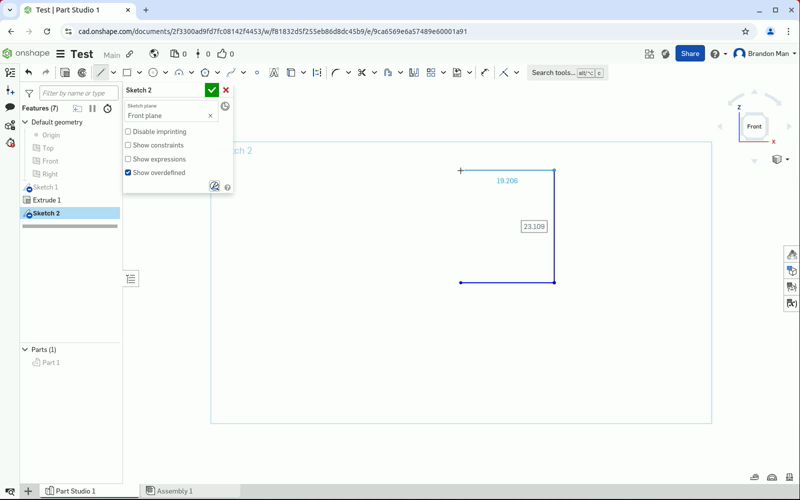
key_down(shift)
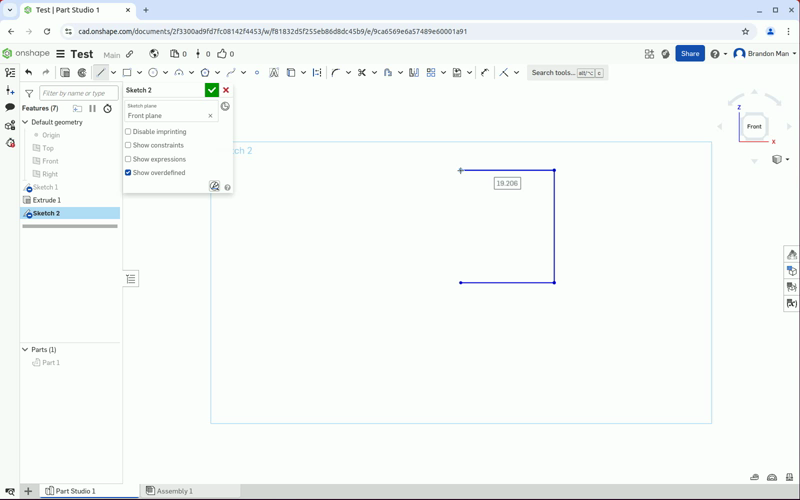
mouse_move(460, 282)
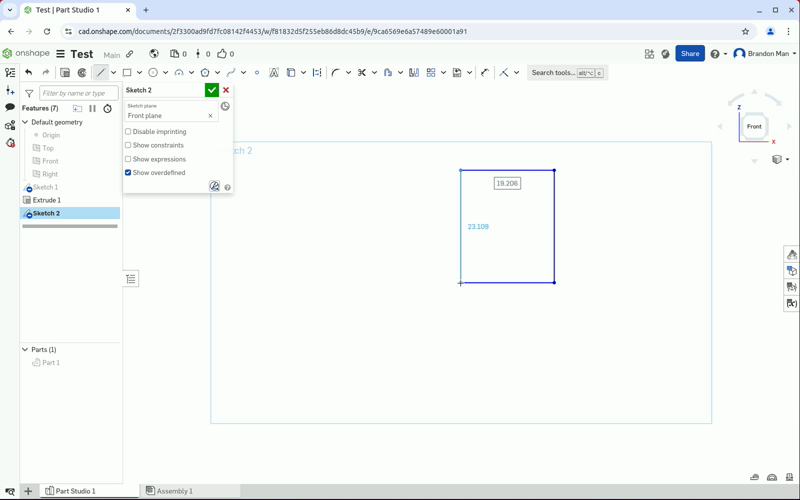
key_up(shift)
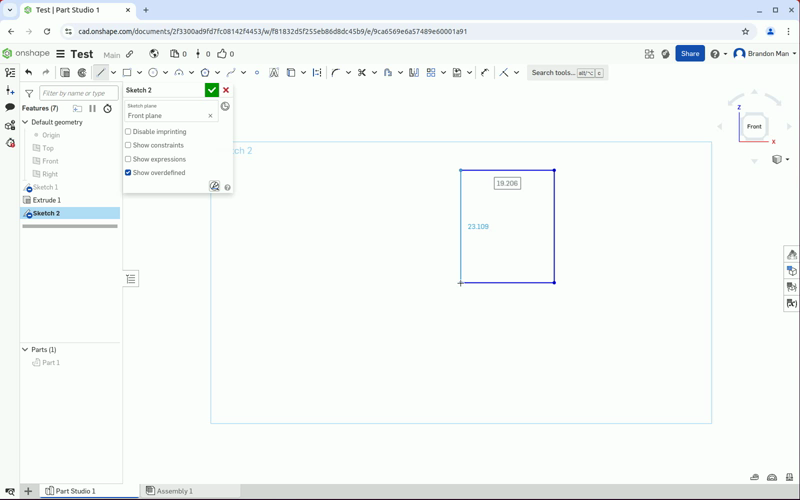
click(460, 282)
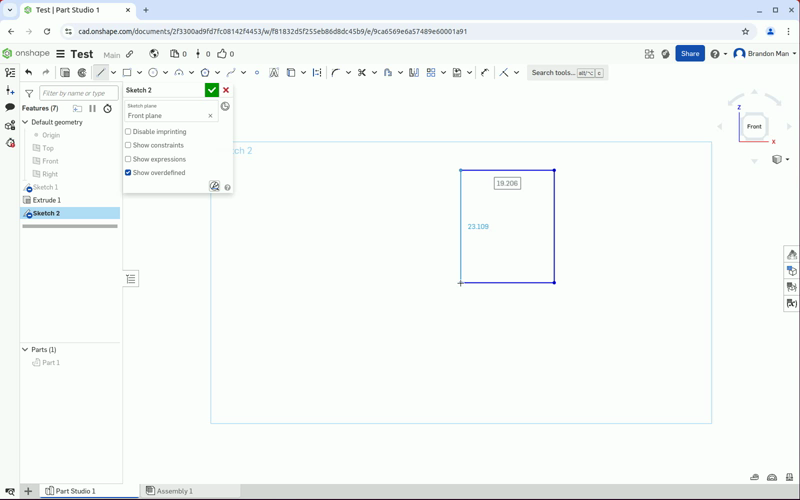
key(esc)
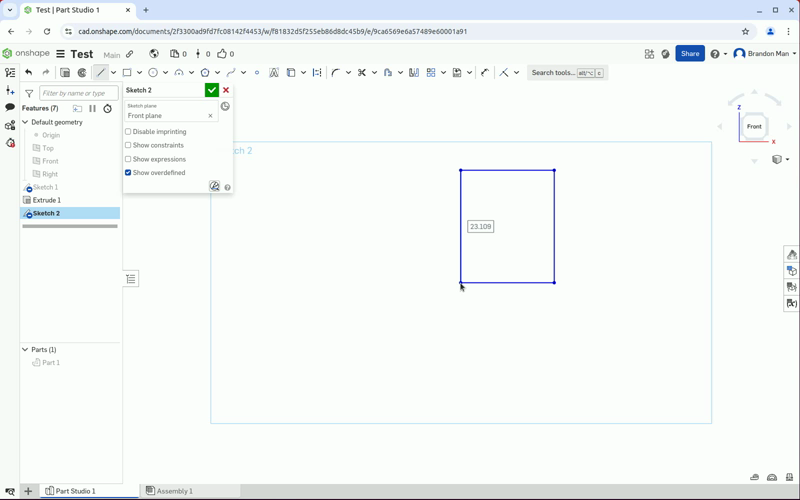
mouse_move(497, 247)
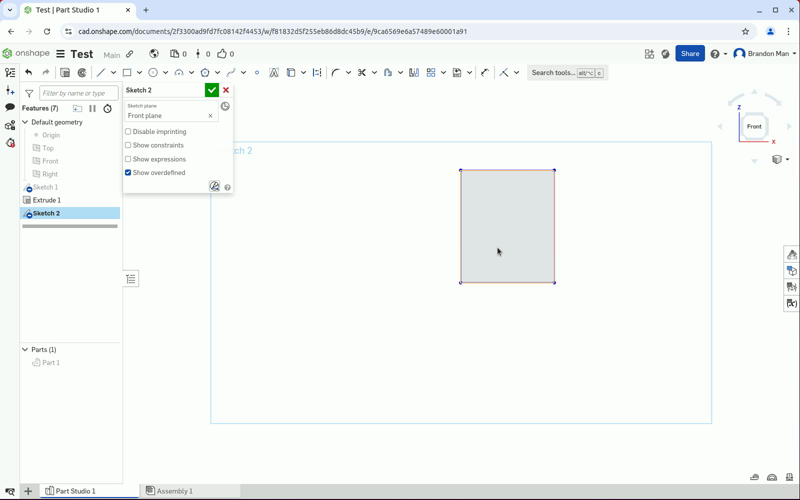
click(497, 247)
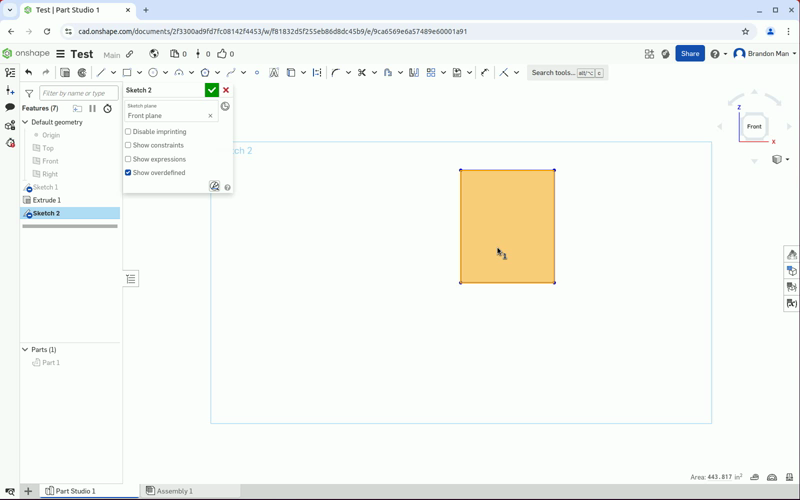
mouse_move(73, 352)
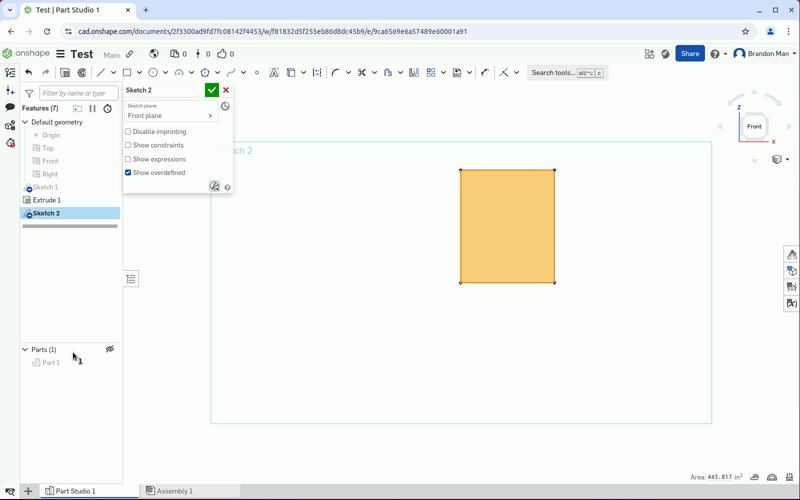
key(shift+y)
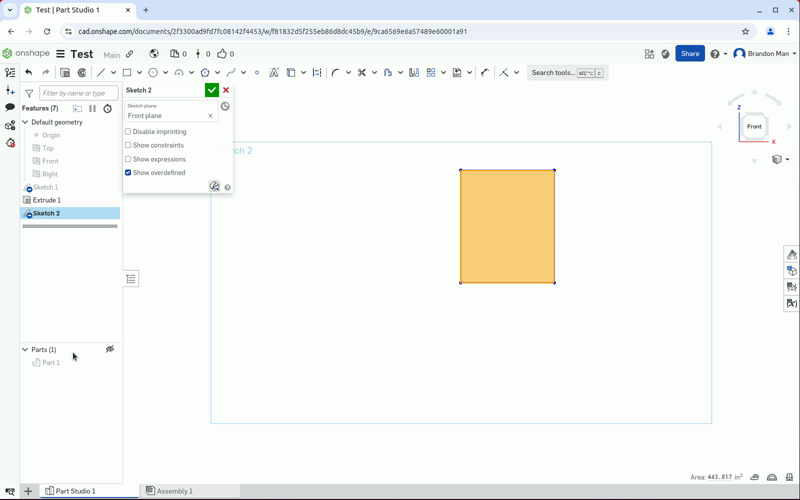
key(shift+e)
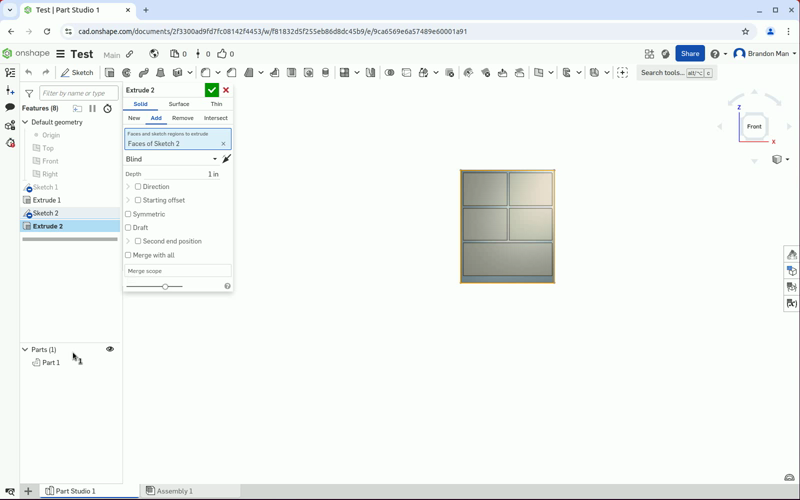
mouse_move(143, 106)
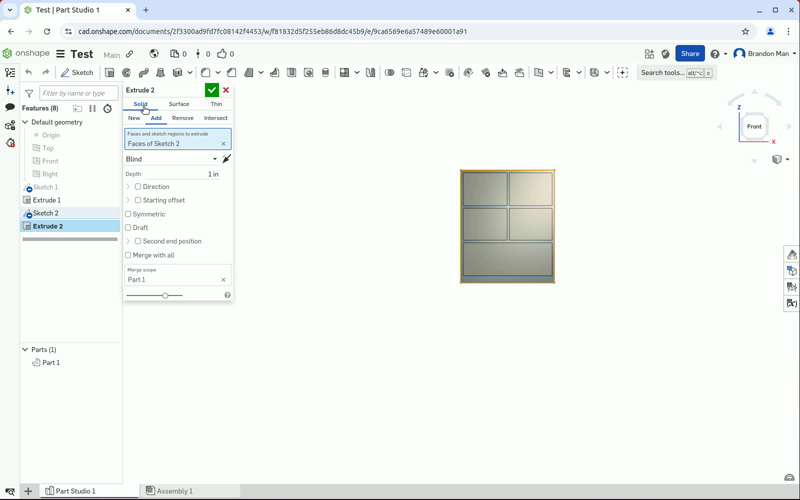
click(143, 106)
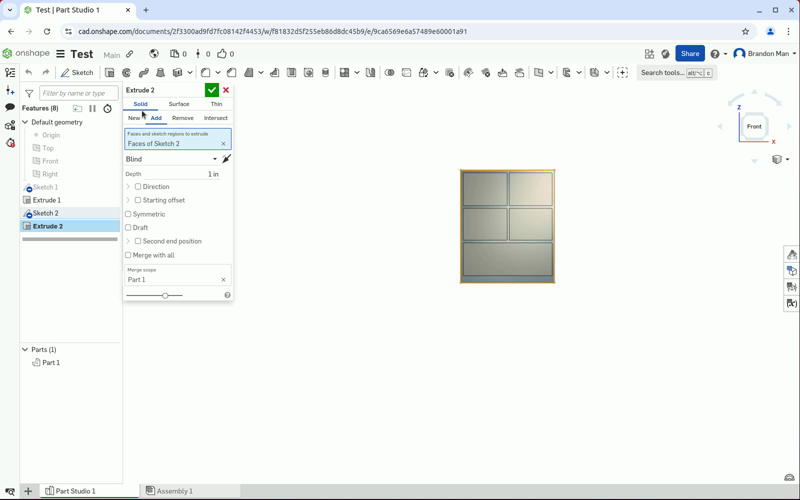
mouse_move(137, 120)
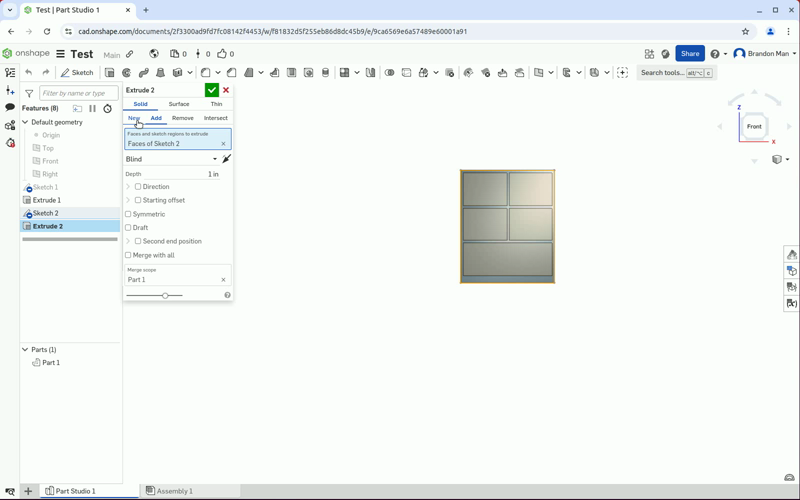
click(137, 120)
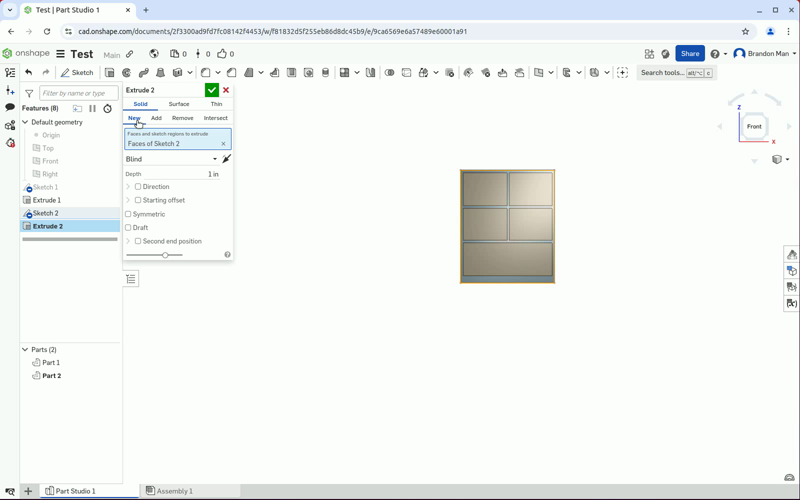
key(tab, 4)
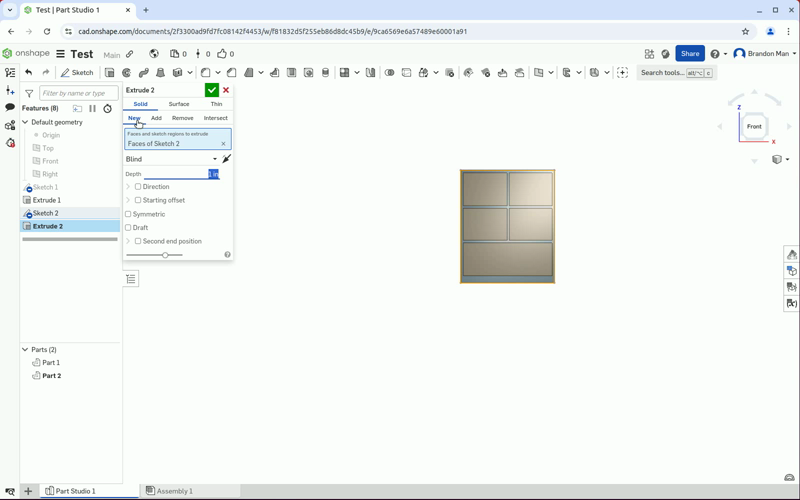
text(0.481)
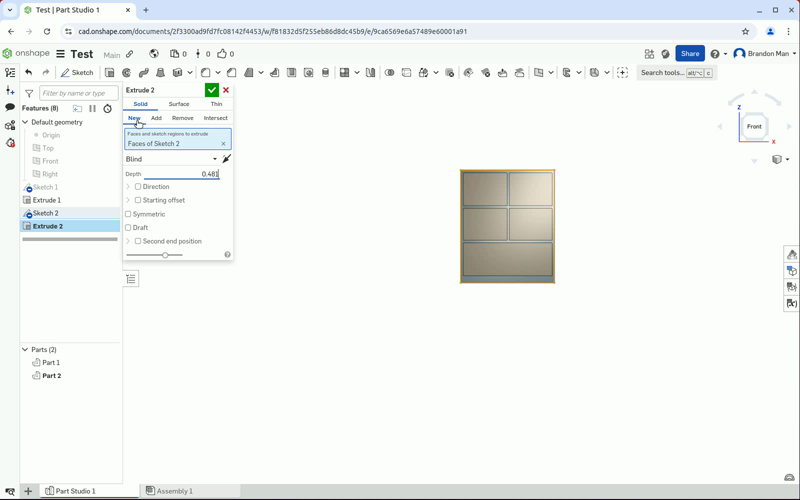
key(enter)
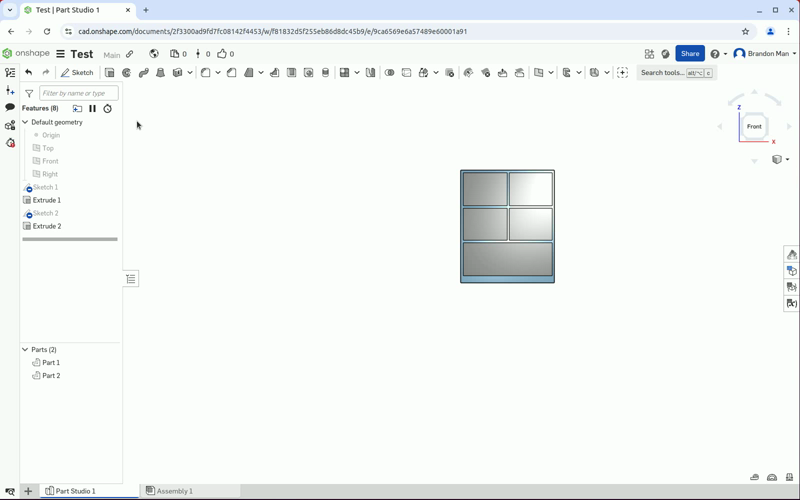
key(shift+h)
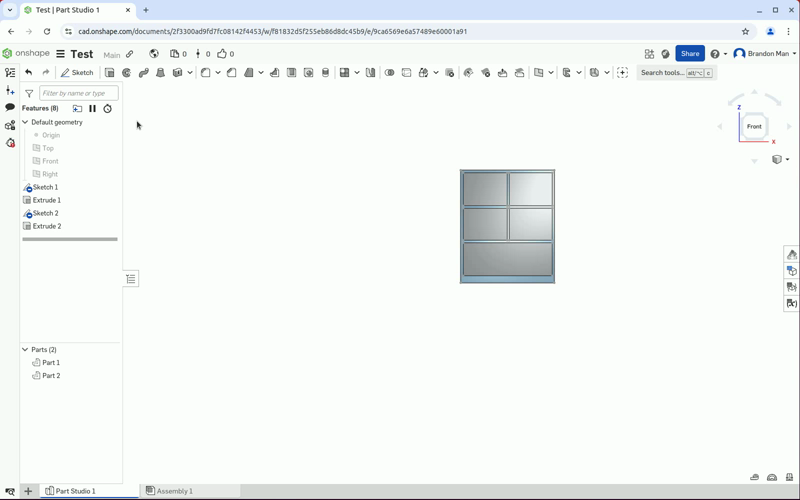
key(shift+h)
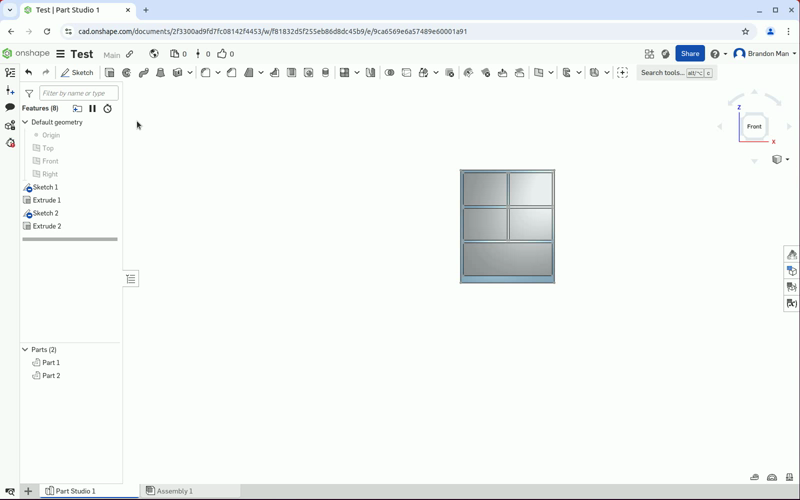
key(shift+7)
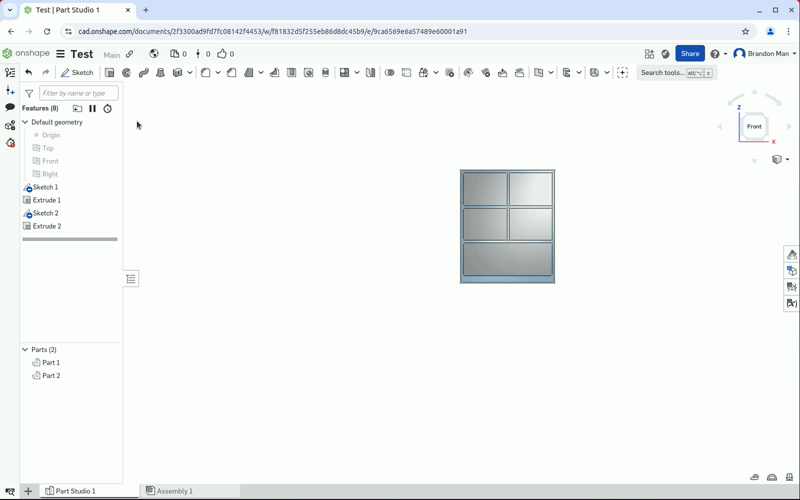
key(left, 2)
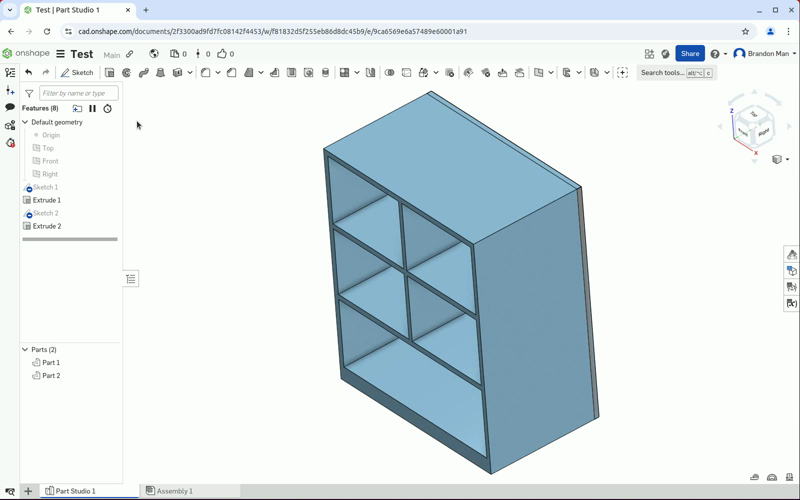
key(down, 2)
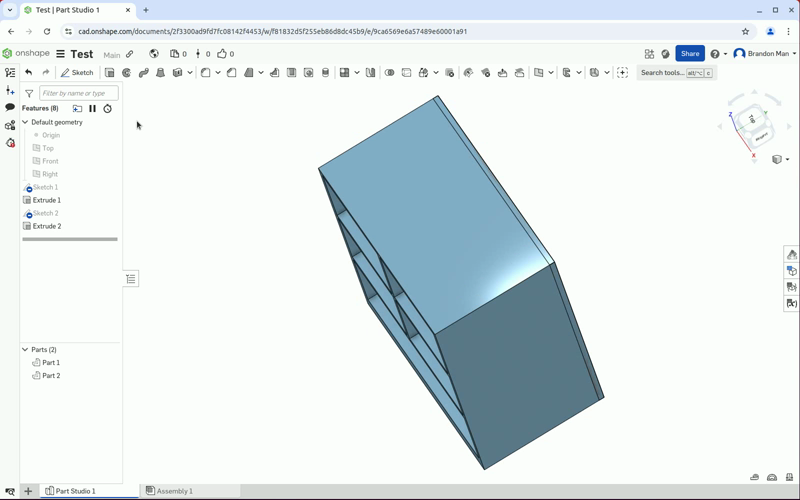
key(up, 2)
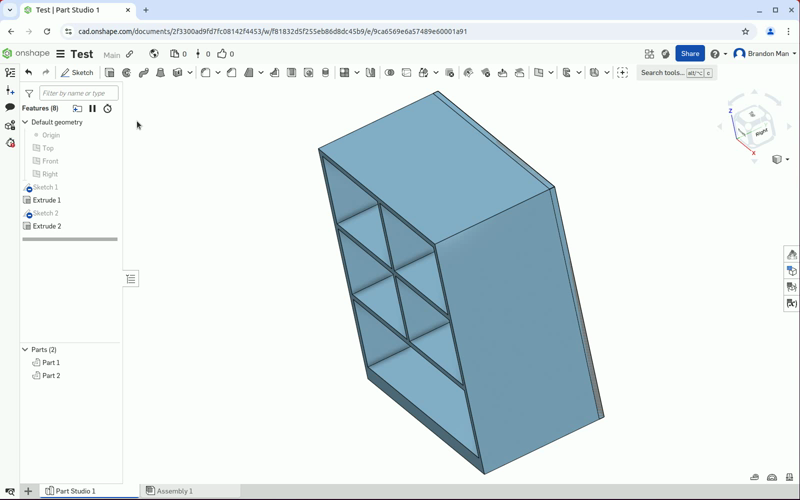
key(right, 2)
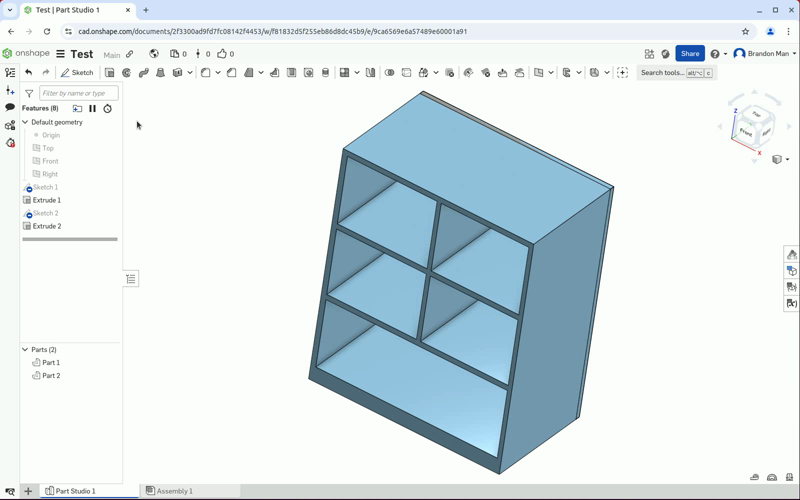
mouse_move(73, 189)
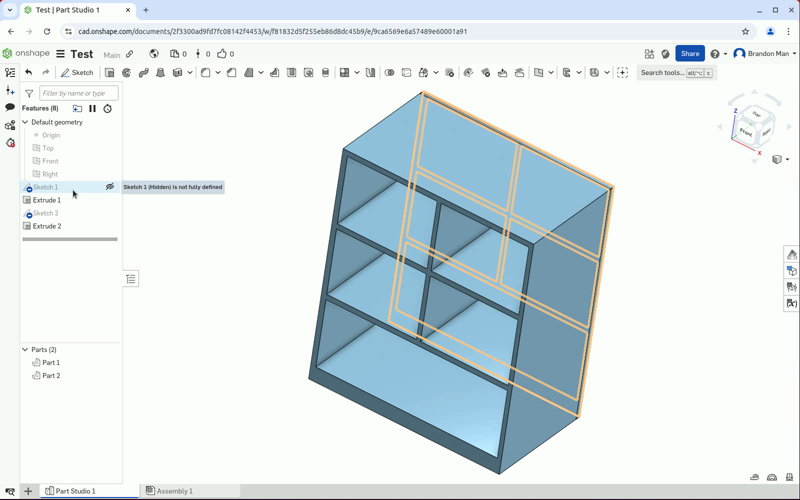
click(73, 189)